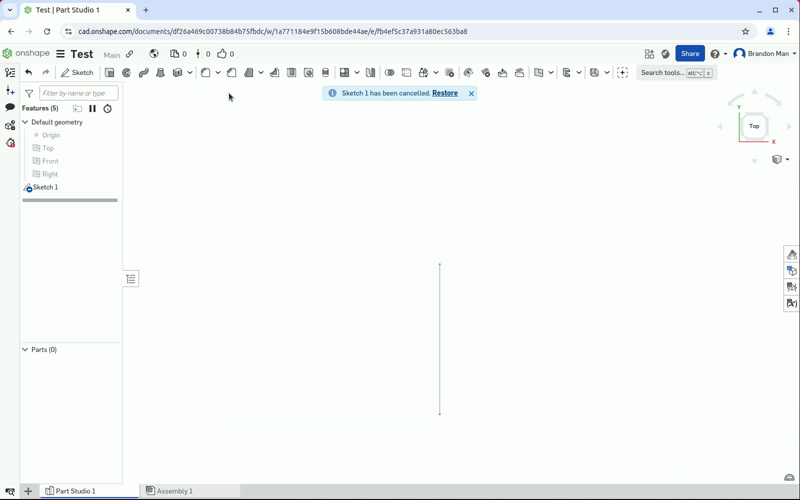
key(shift+h)
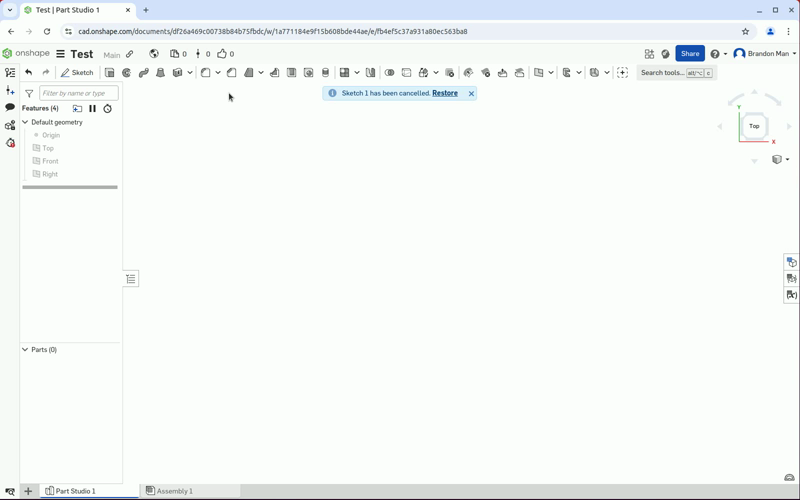
mouse_move(73, 352)
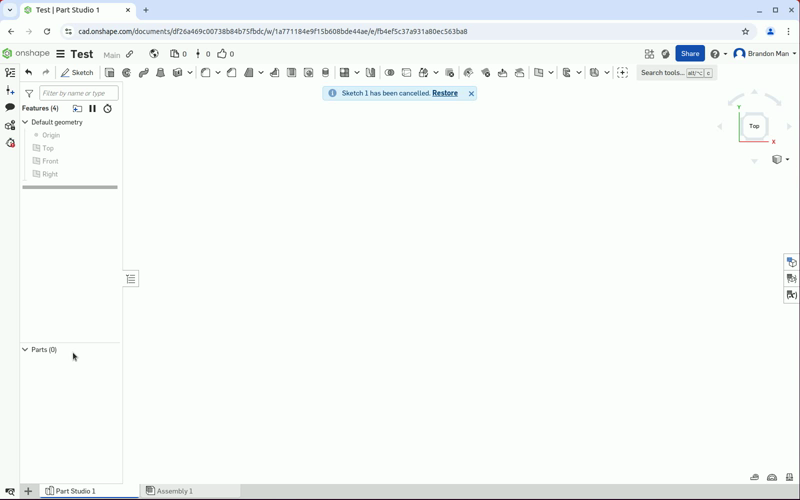
key(y)
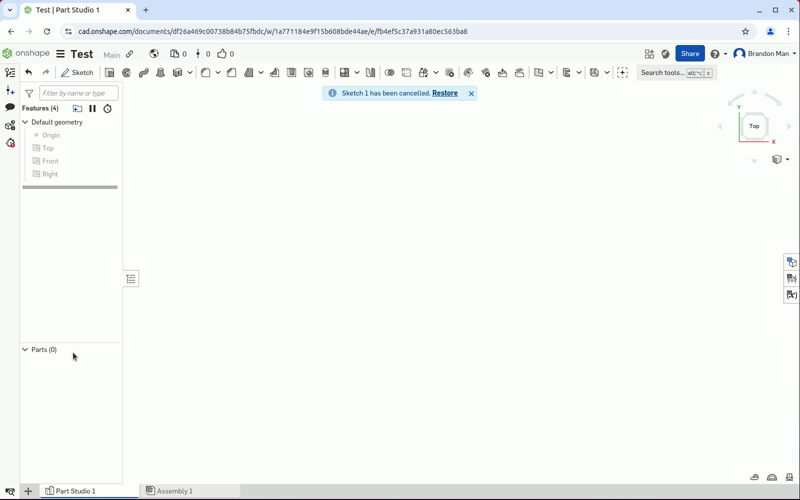
key(shift+p)
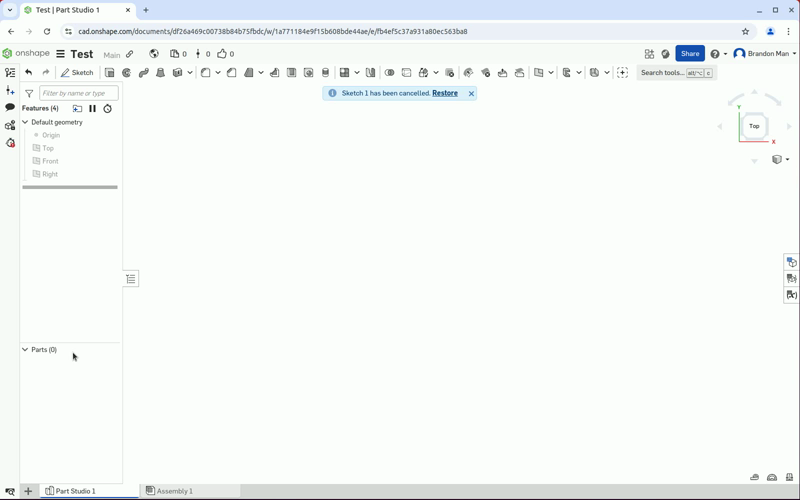
key(space)
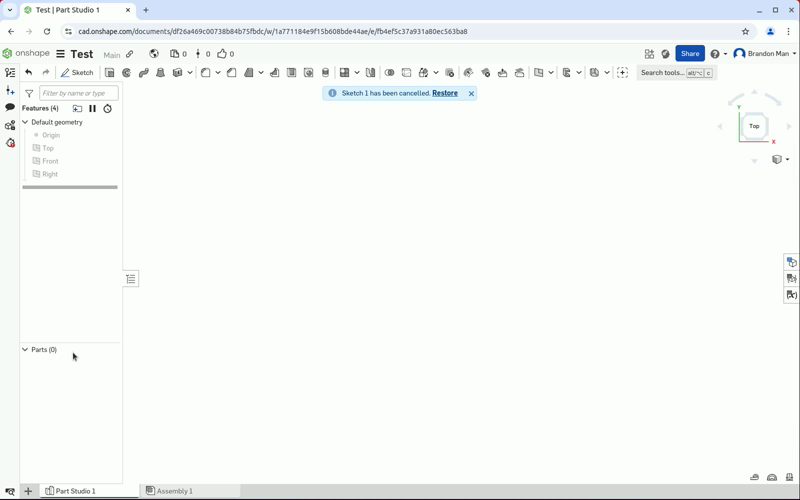
key_down(shift)
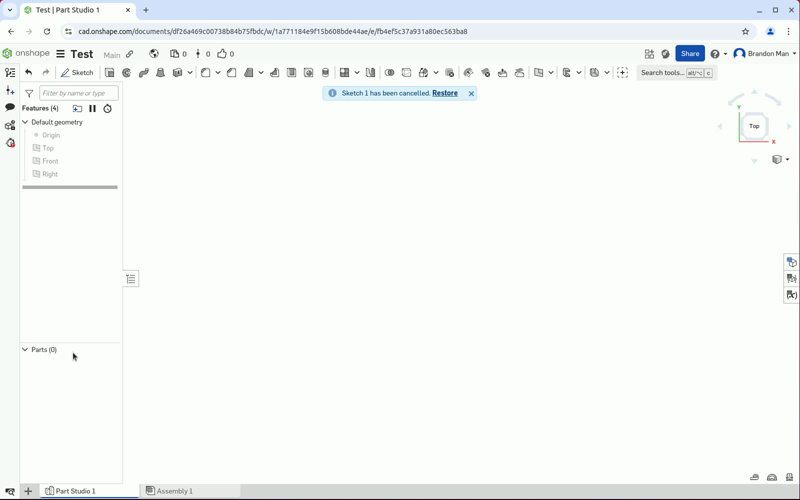
key(up)
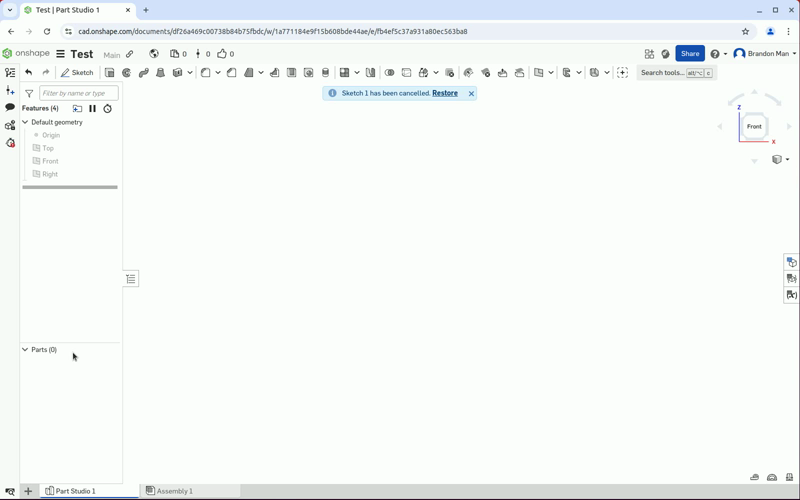
key_up(shift)
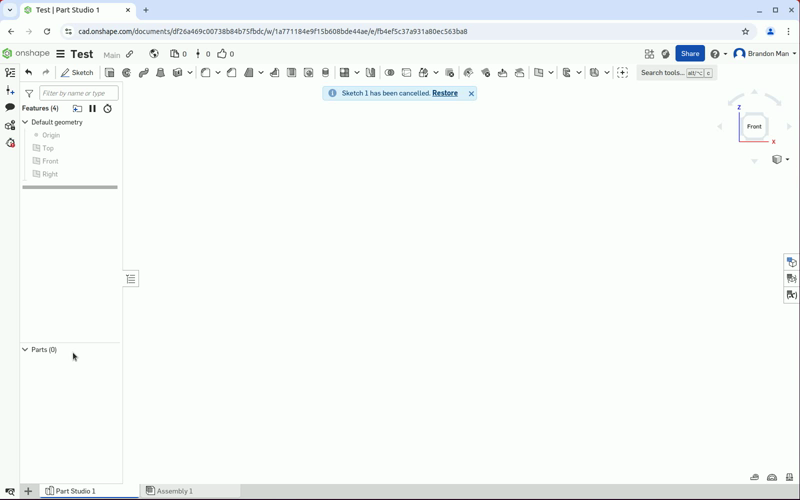
mouse_move(73, 352)
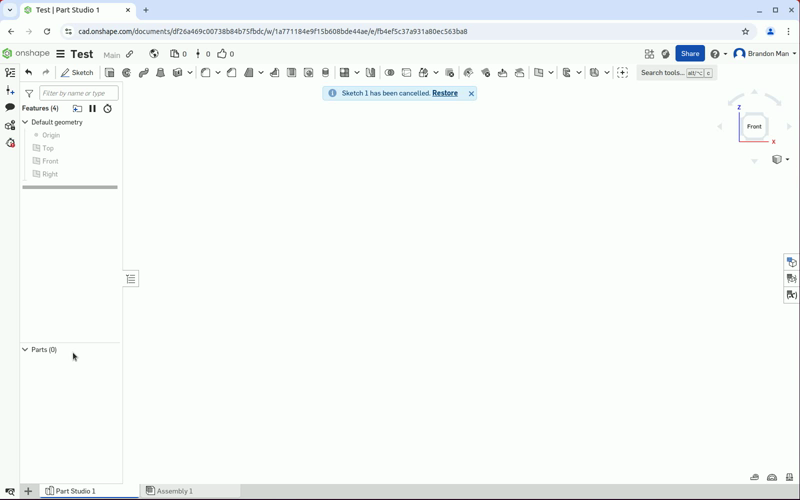
key(shift+y)
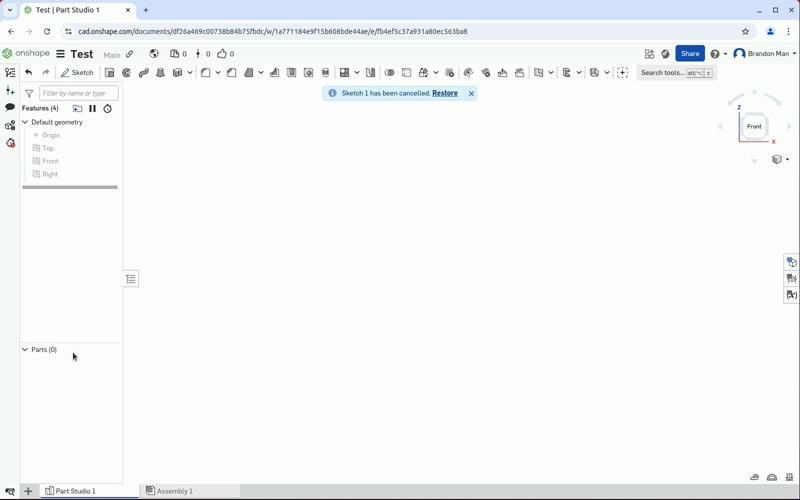
key(shift+s)
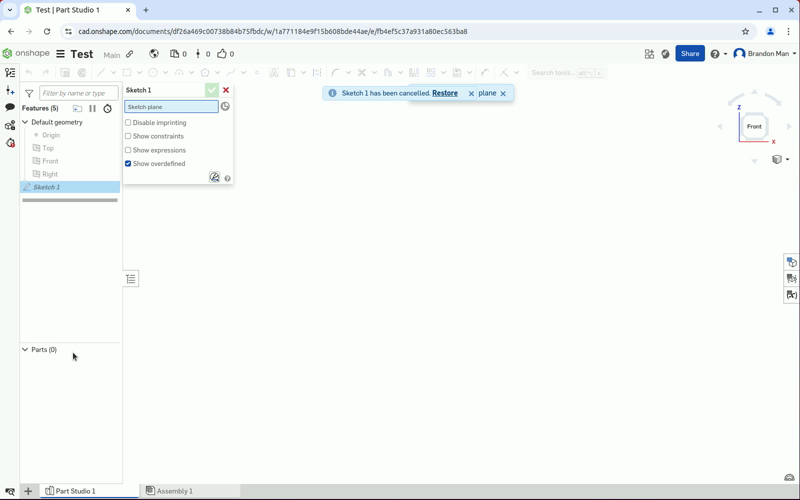
mouse_move(73, 163)
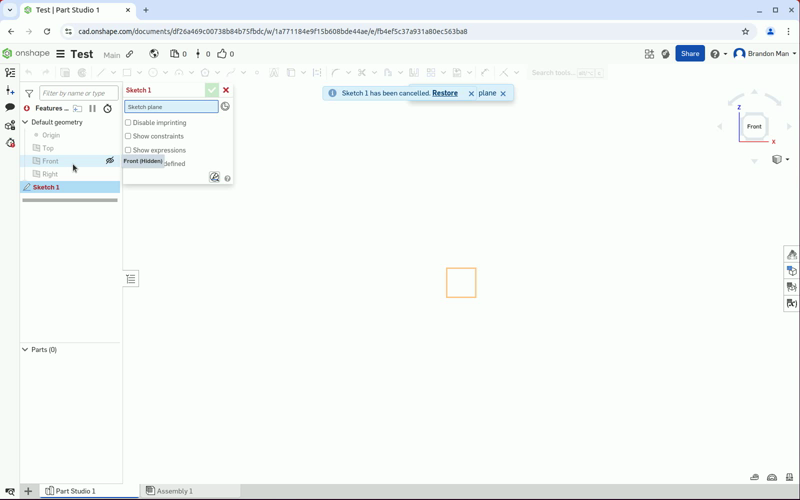
click(73, 163)
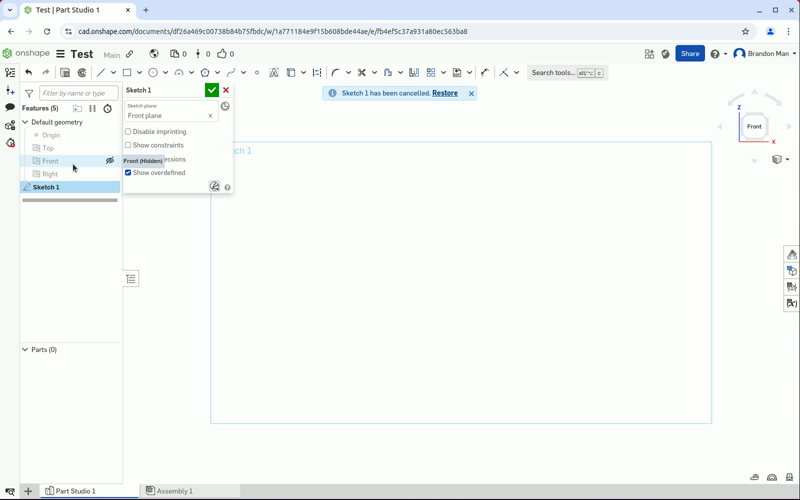
mouse_move(73, 352)
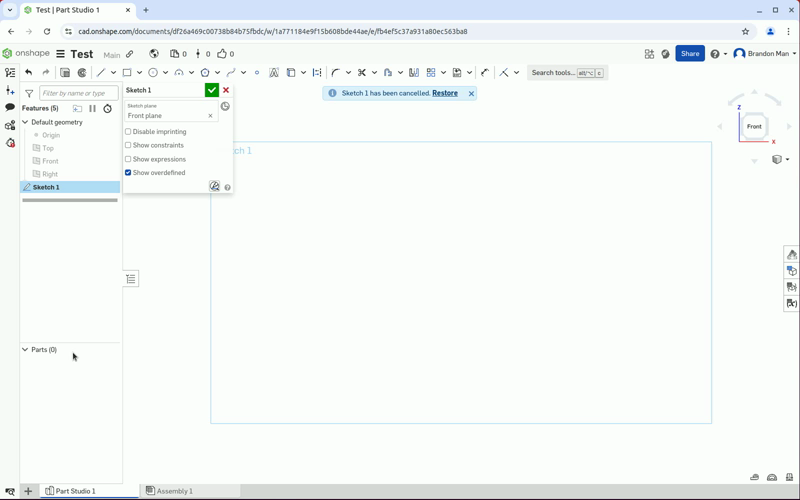
key(y)
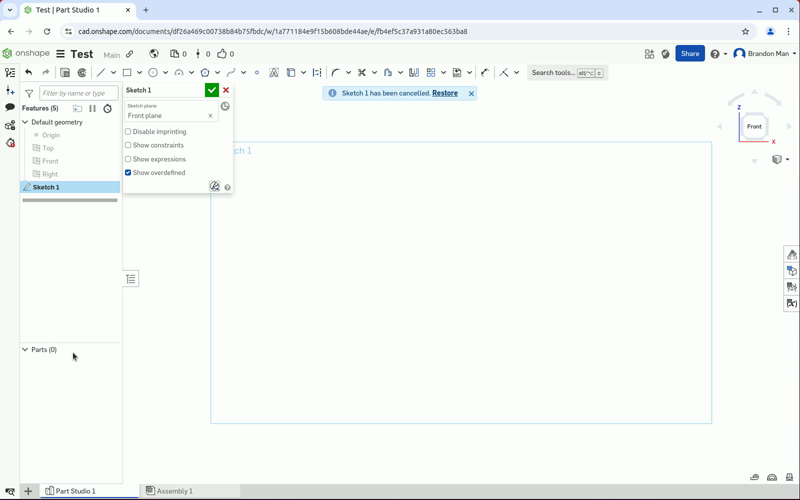
key(l)
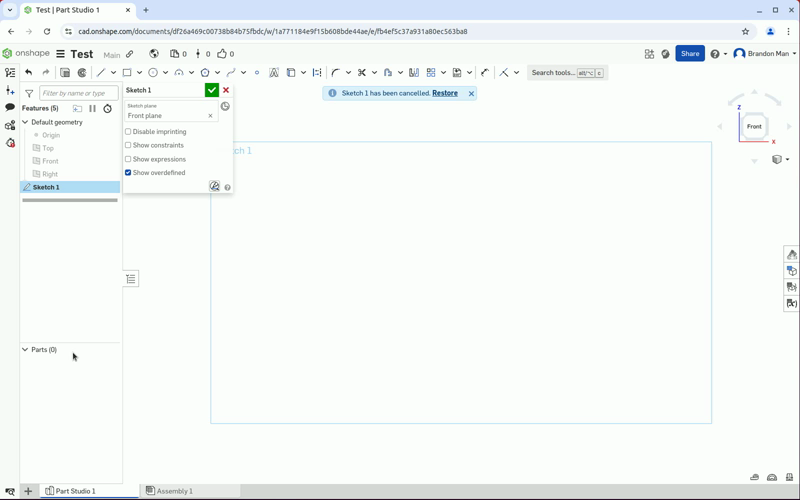
key_down(shift)
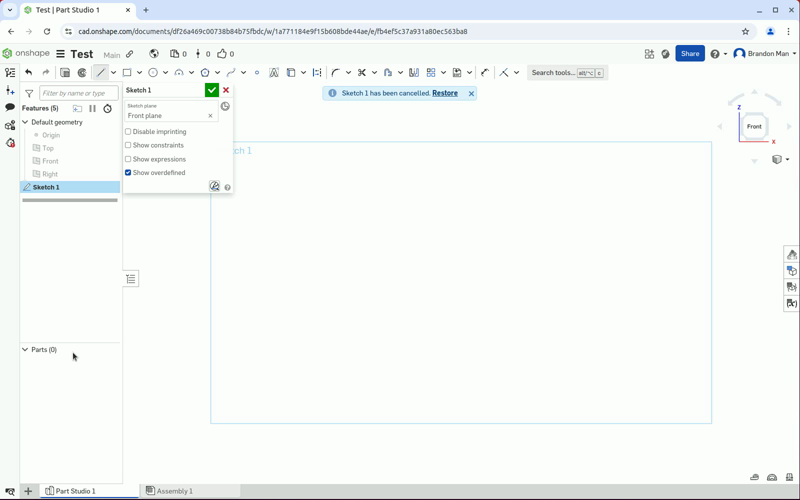
mouse_move(460, 257)
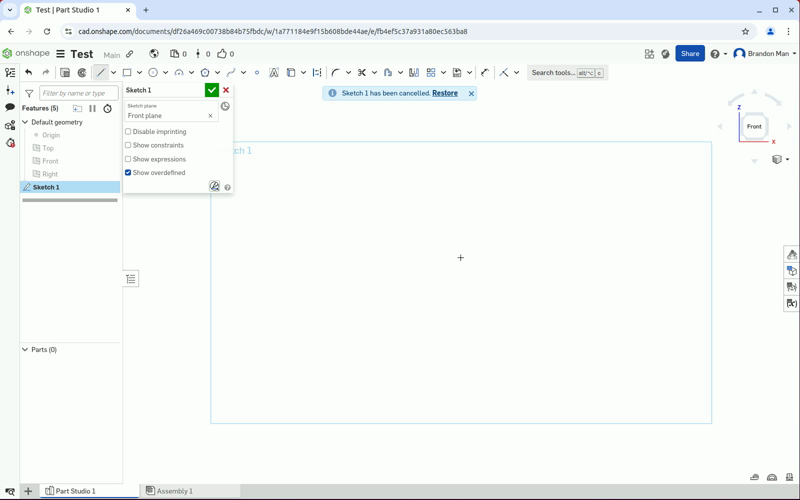
click(460, 257)
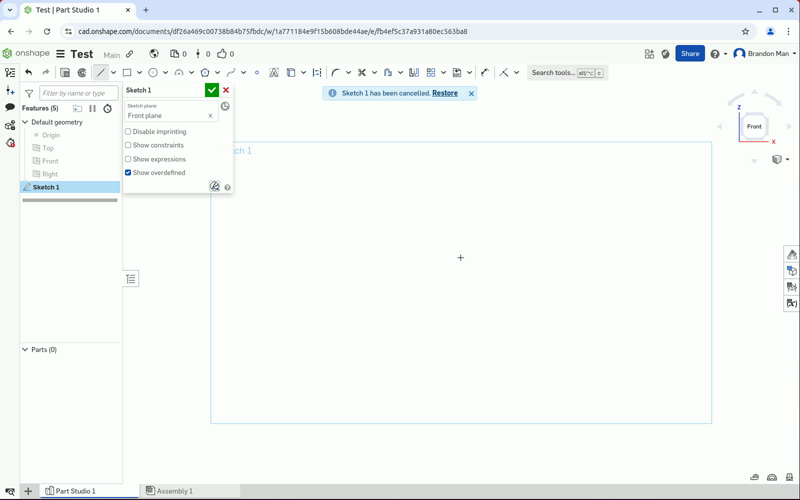
key_up(shift)
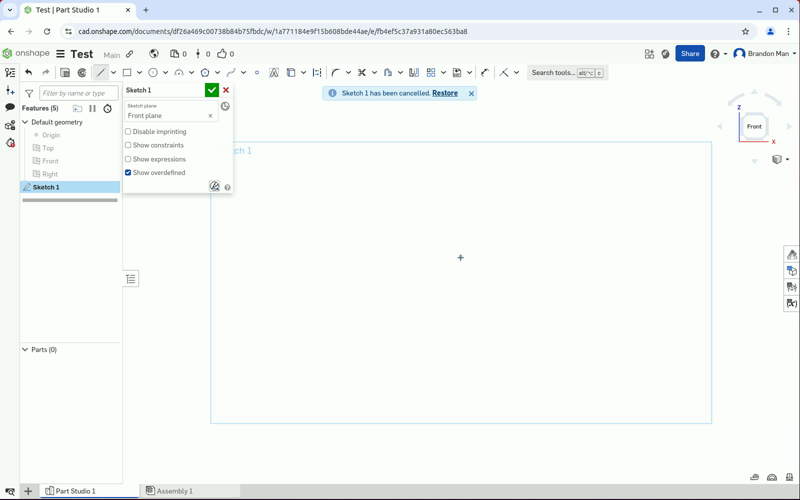
key_down(shift)
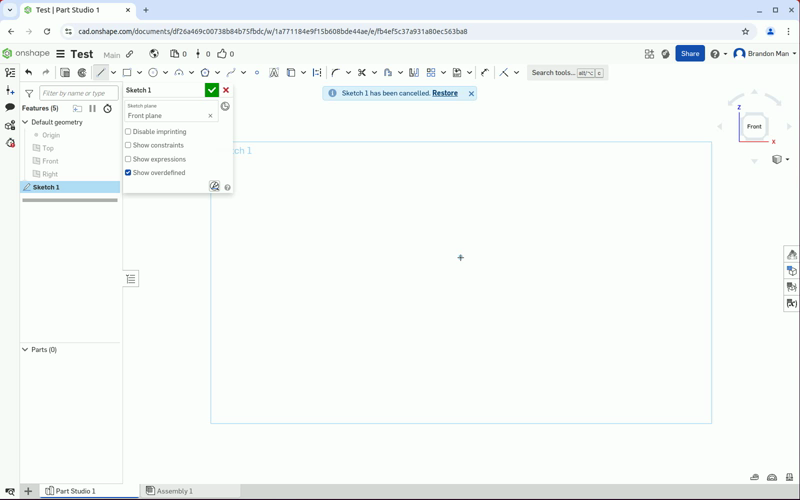
mouse_move(490, 257)
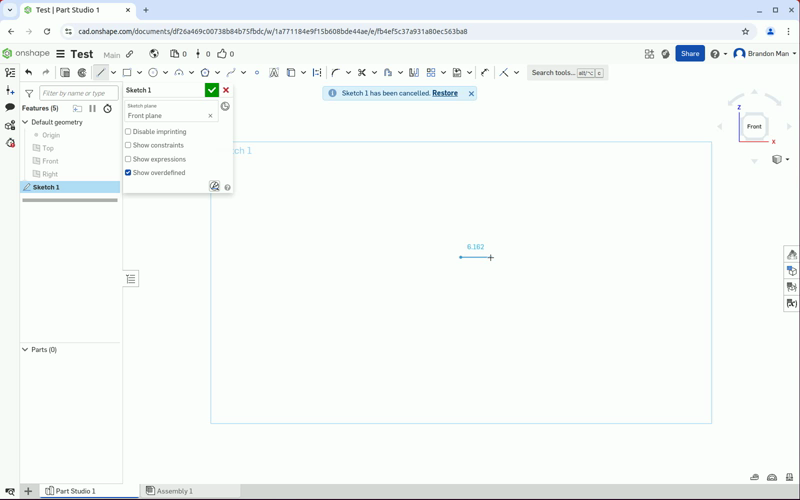
mouse_move(466, 257)
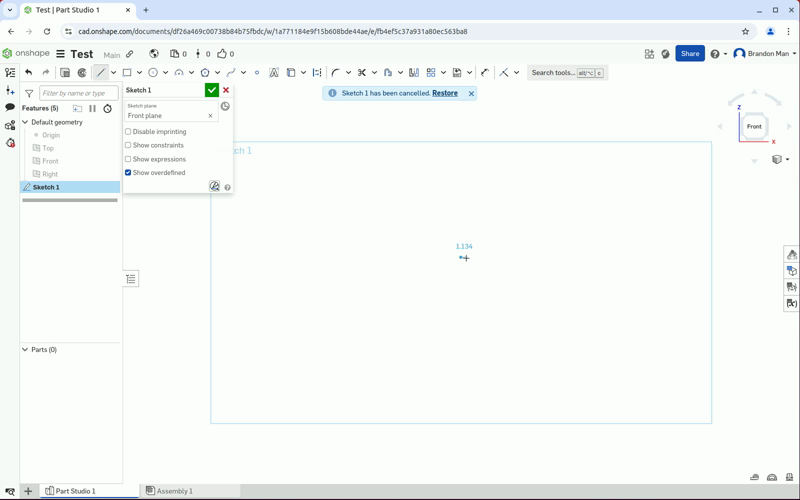
scroll(6)
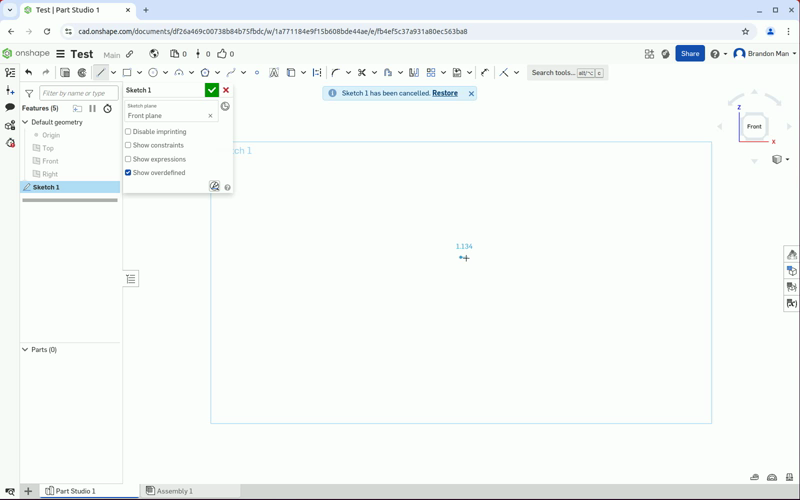
scroll(6)
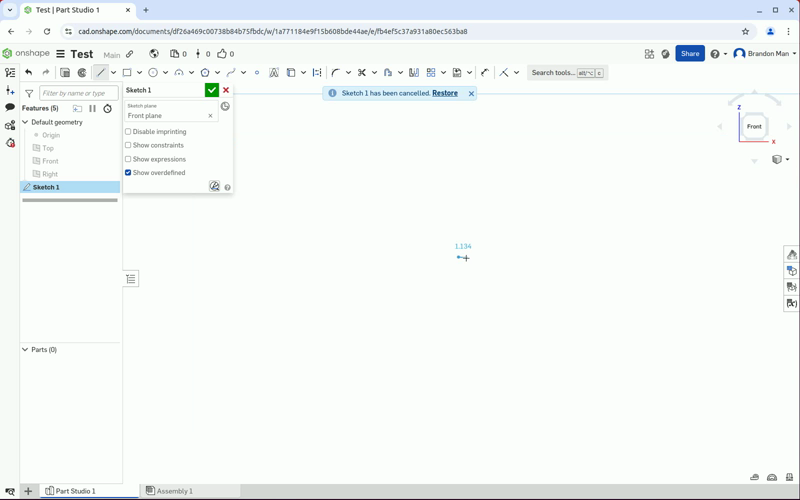
scroll(6)
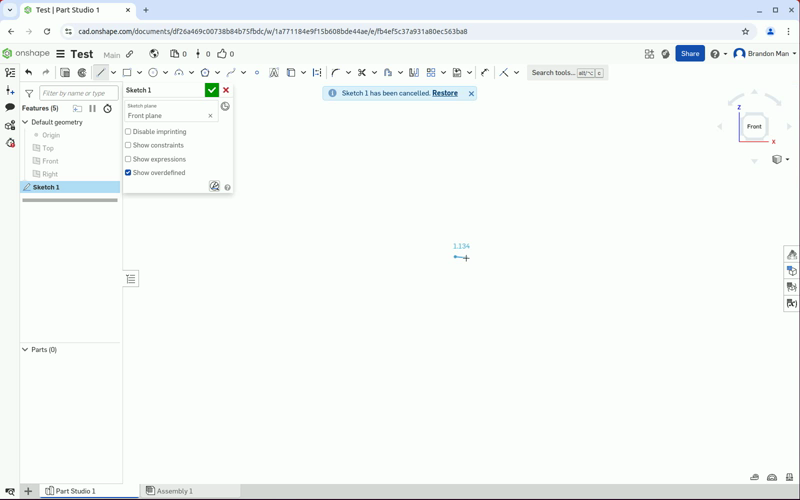
scroll(6)
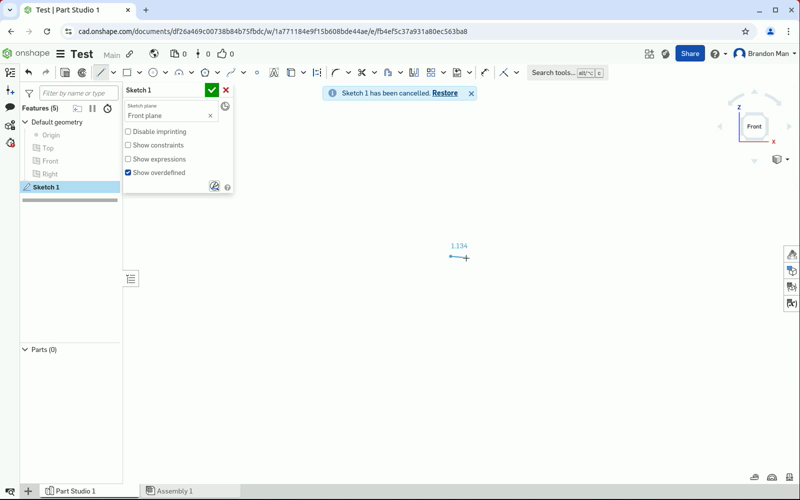
scroll(6)
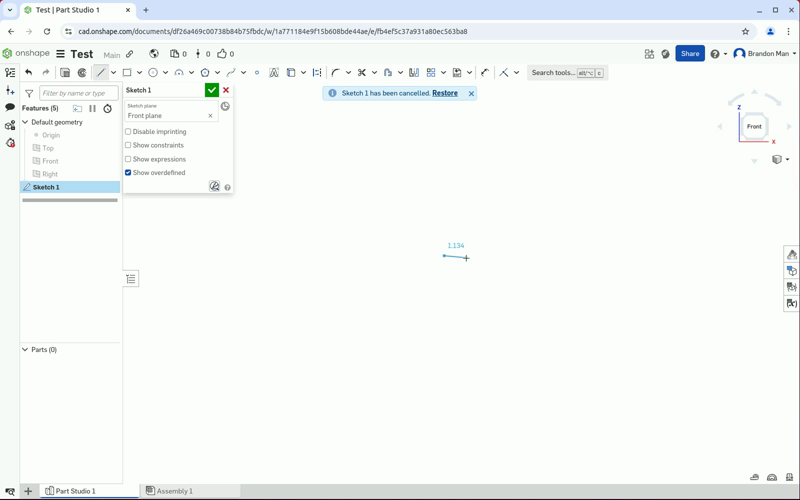
scroll(6)
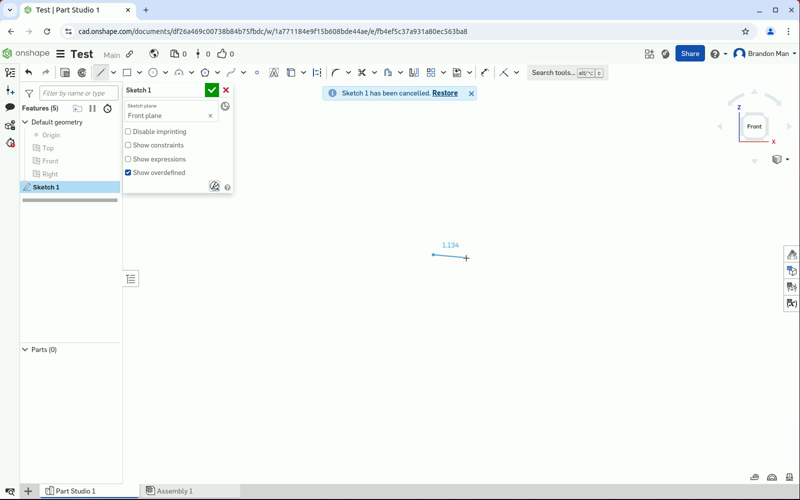
scroll(6)
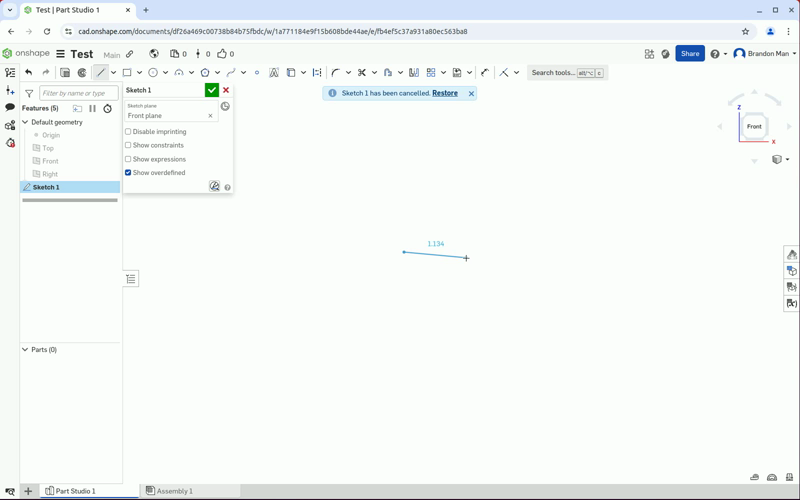
click(466, 257)
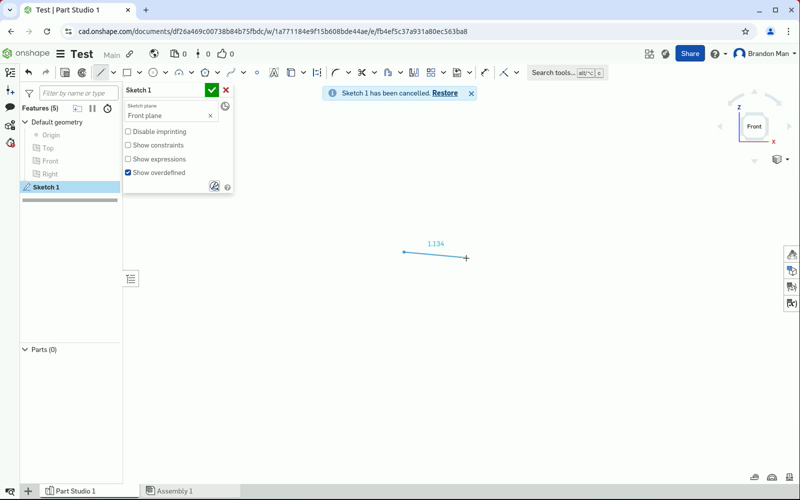
scroll(-6)
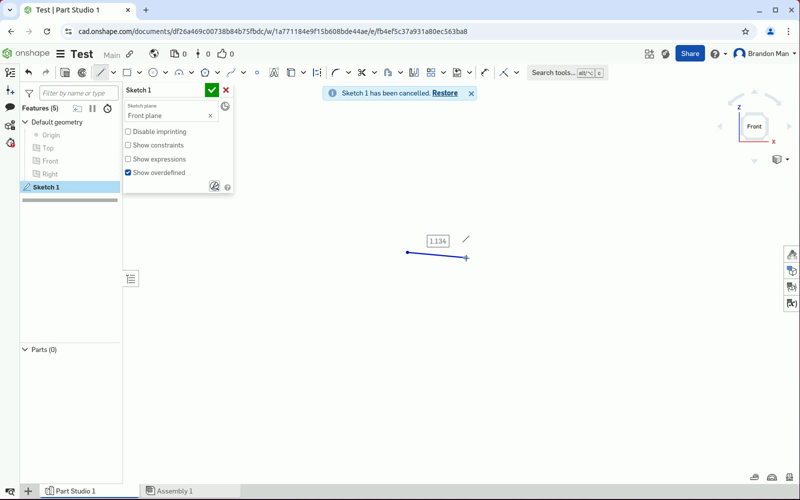
scroll(-6)
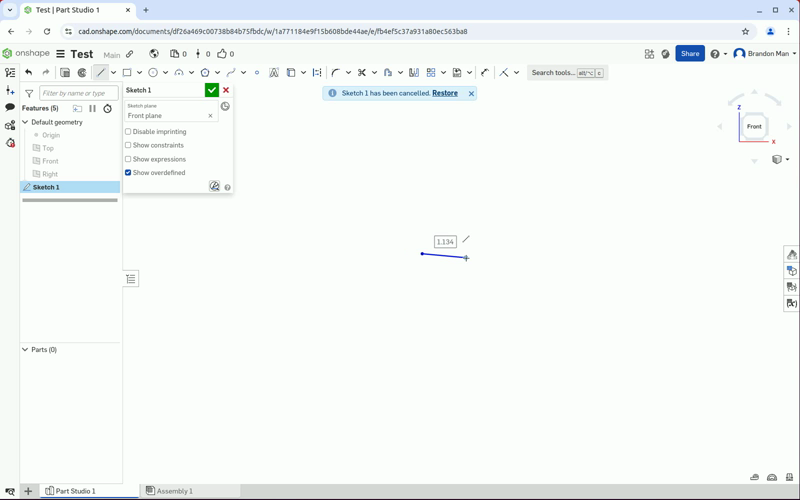
scroll(-6)
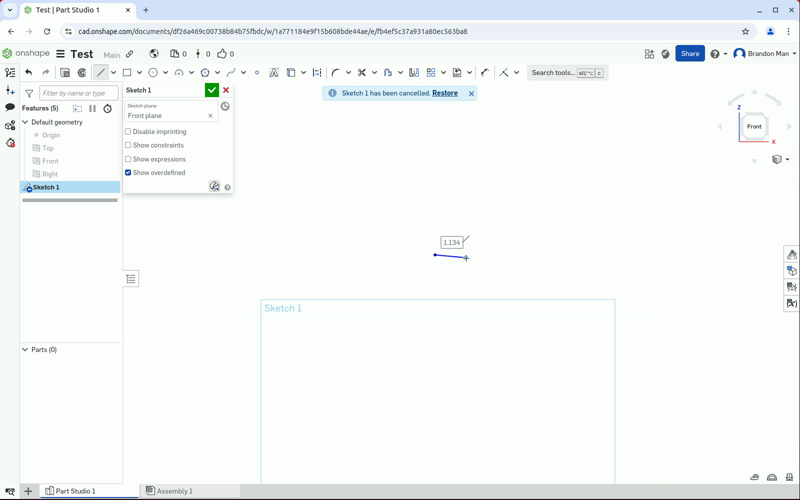
scroll(-6)
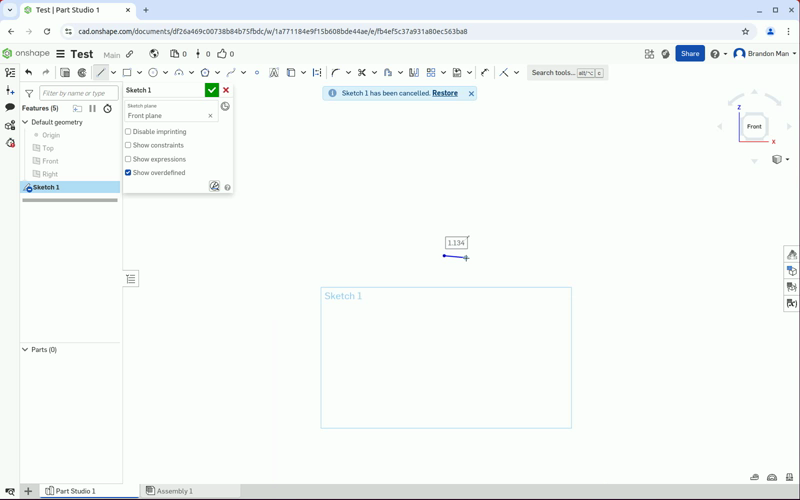
scroll(-6)
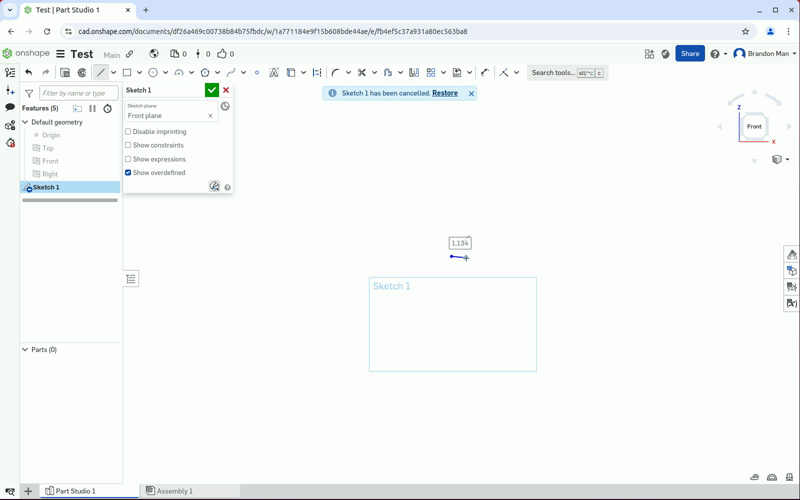
scroll(-6)
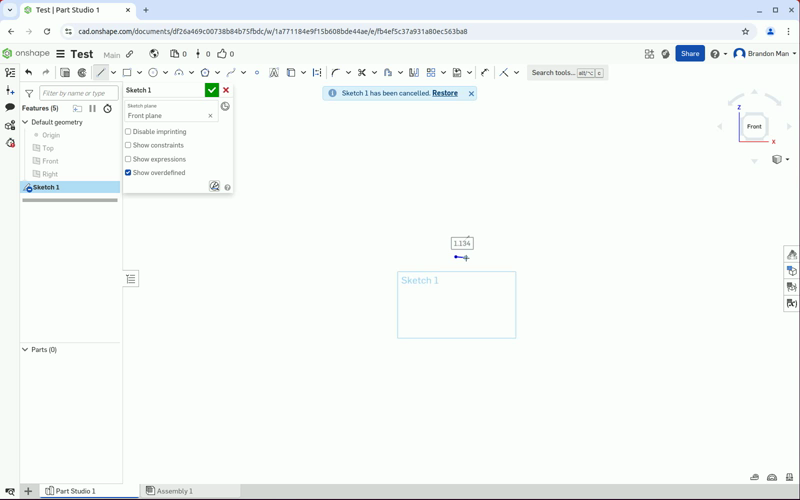
scroll(-6)
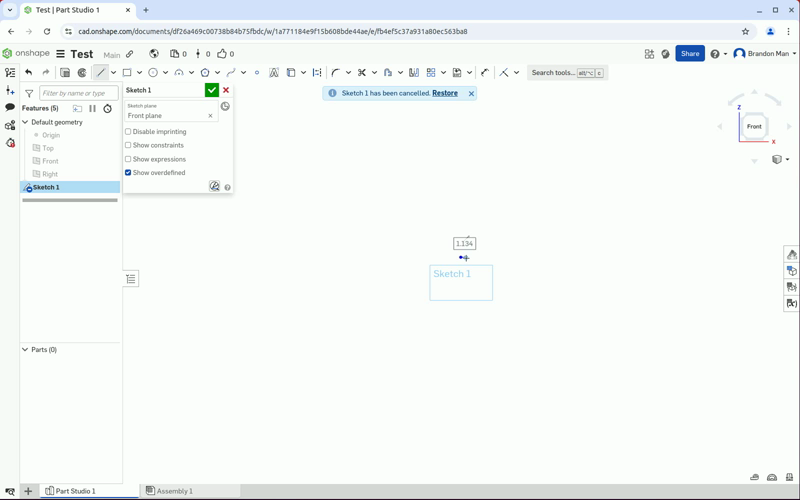
key_up(shift)
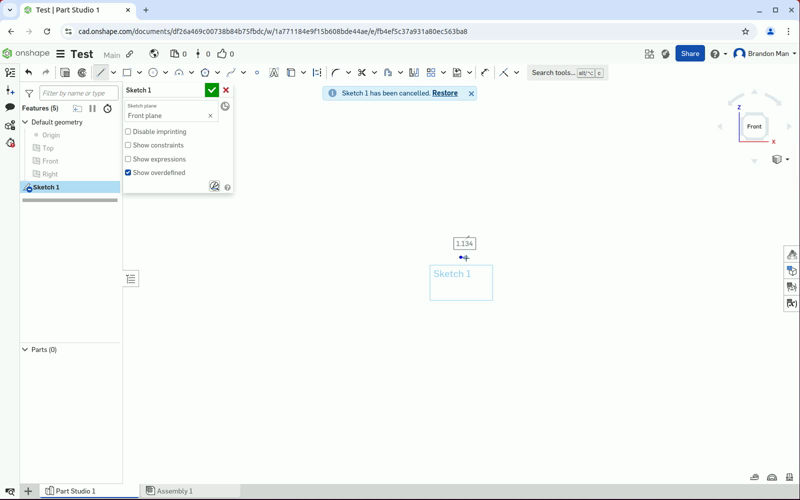
key(esc)
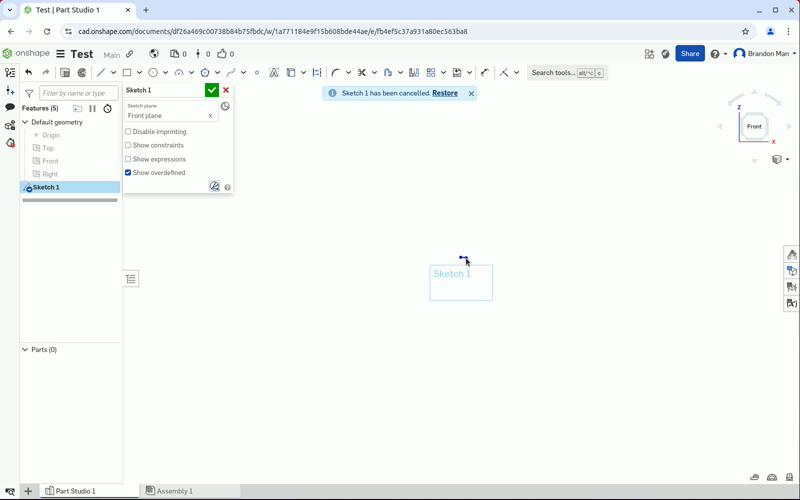
key(a)
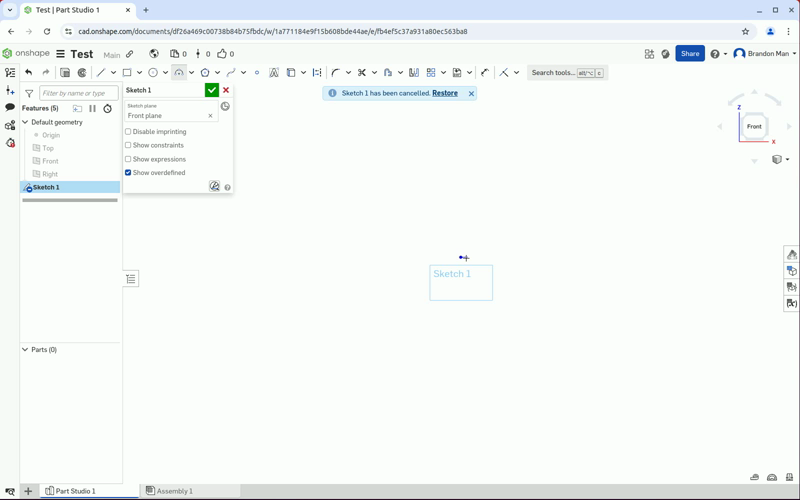
mouse_move(466, 257)
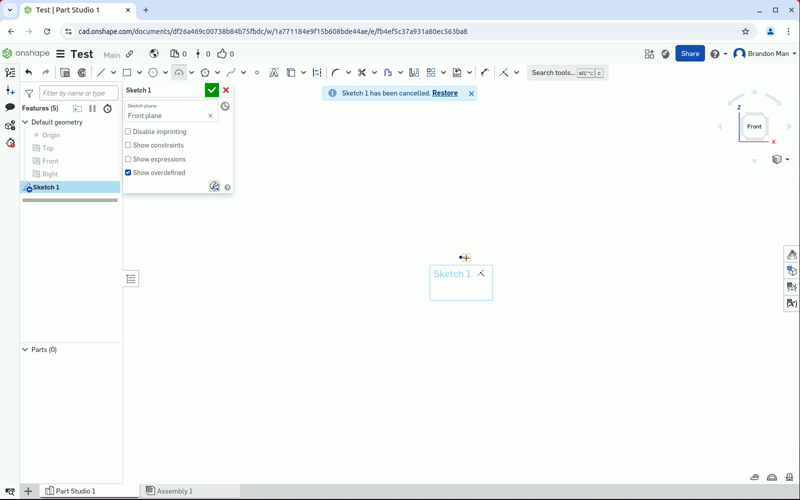
click(466, 257)
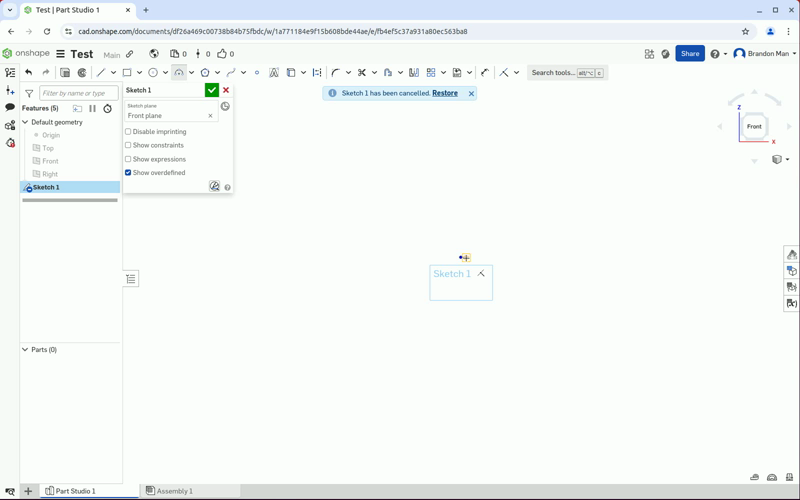
mouse_move(460, 257)
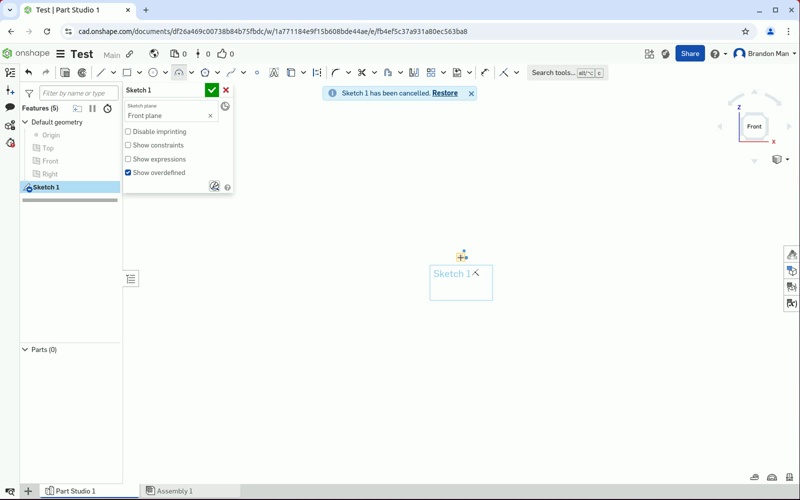
scroll(6)
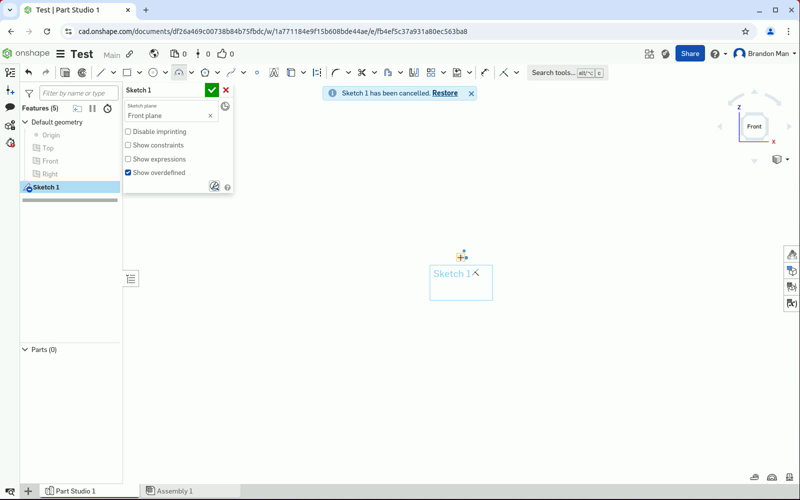
scroll(6)
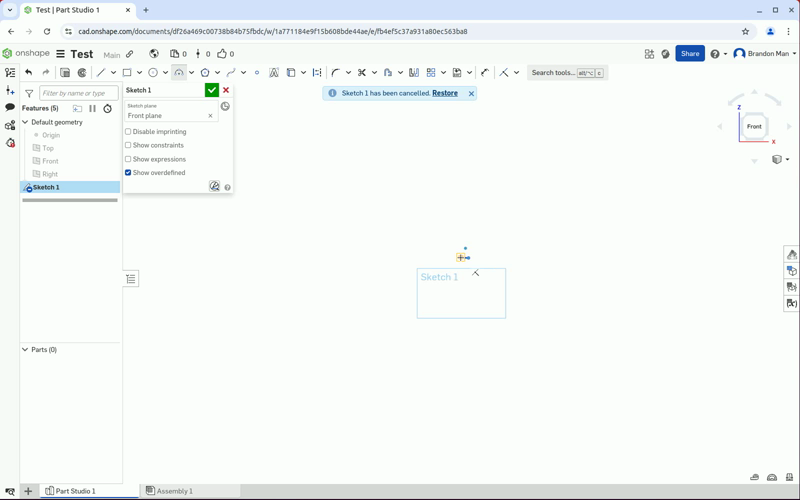
scroll(6)
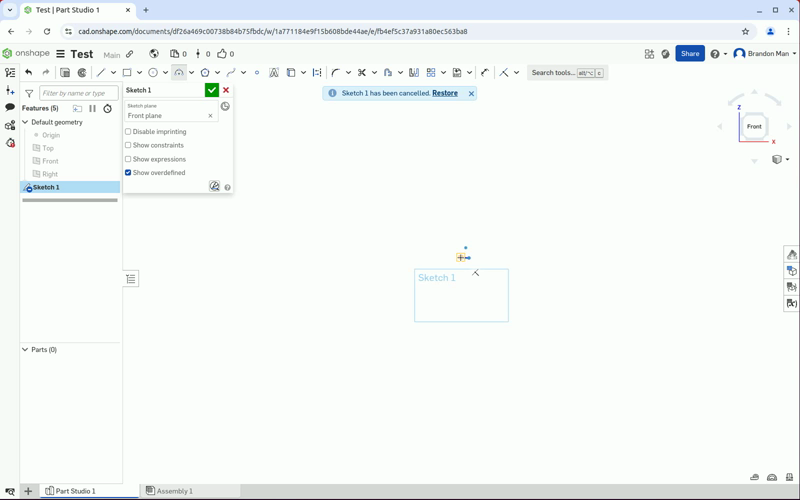
scroll(6)
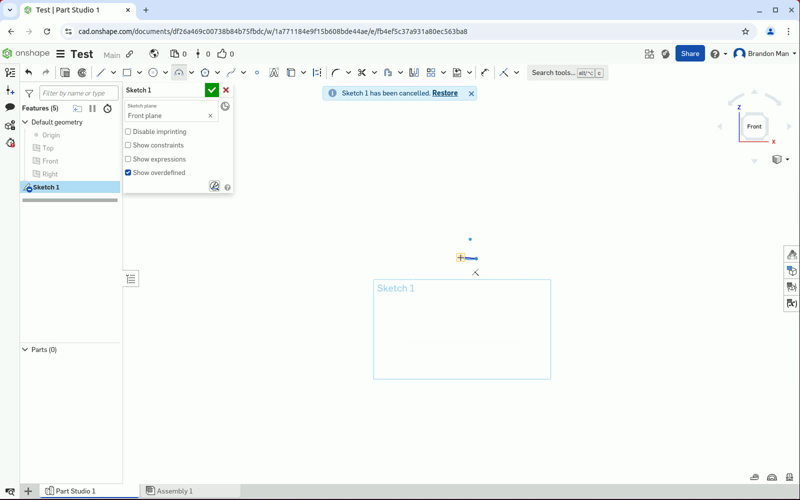
scroll(6)
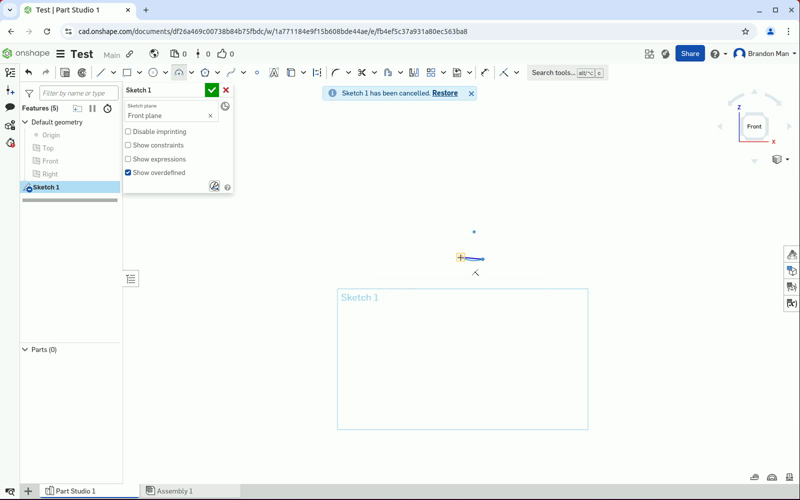
scroll(6)
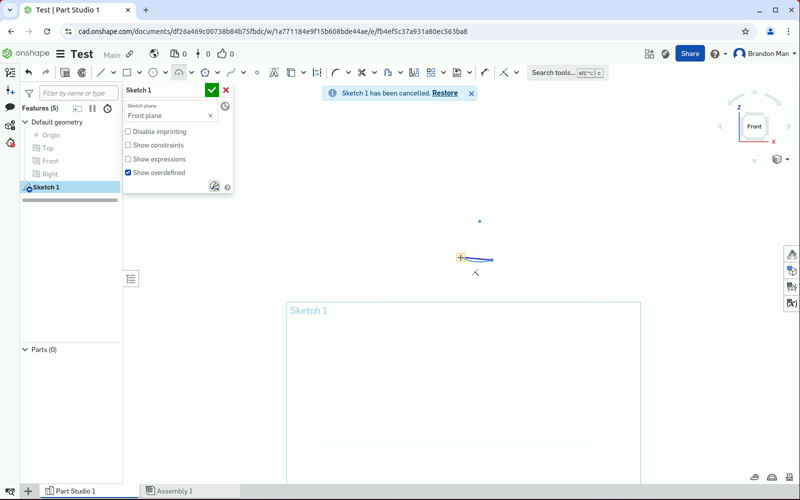
scroll(6)
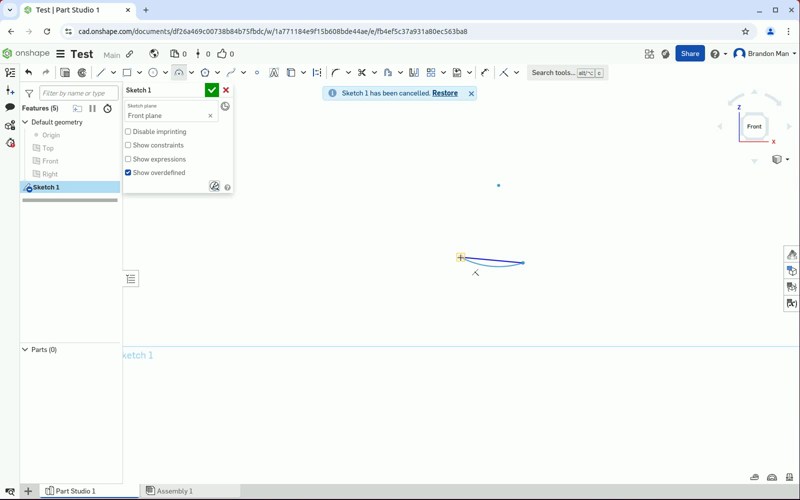
click(460, 257)
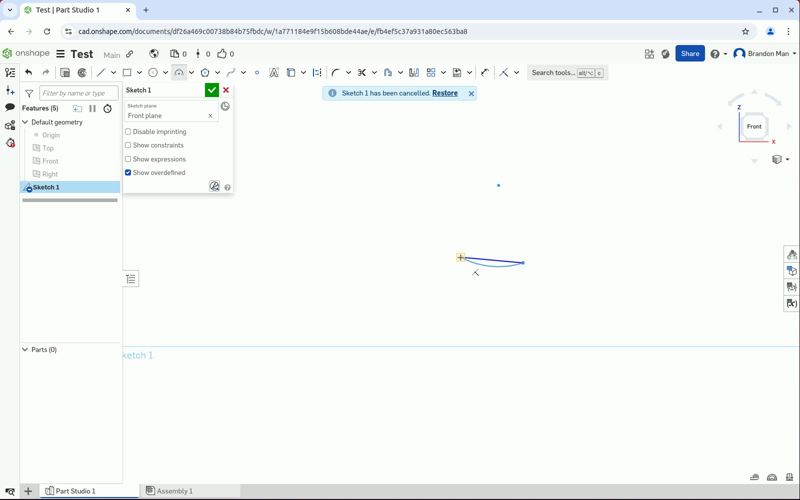
scroll(-6)
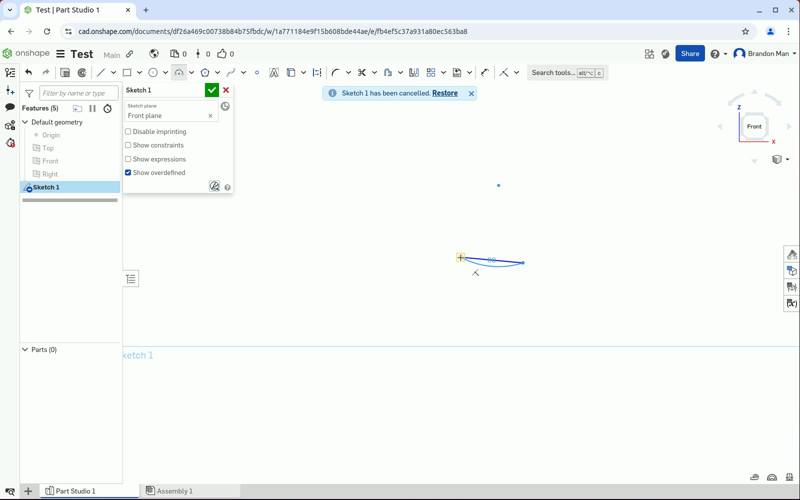
scroll(-6)
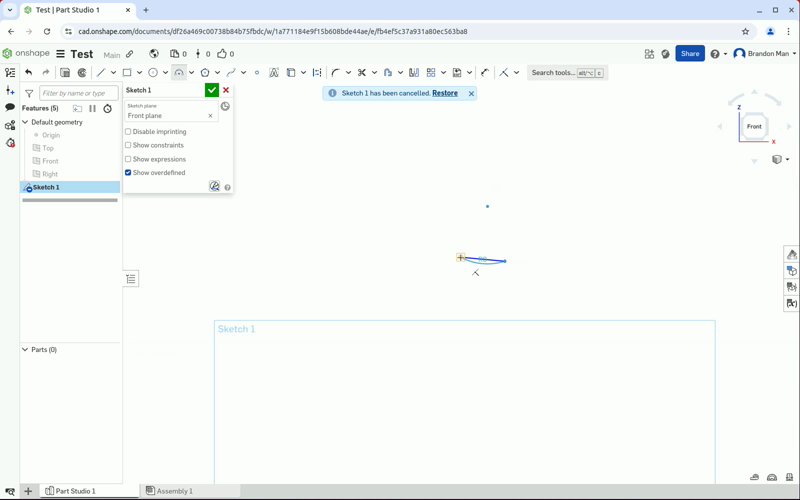
scroll(-6)
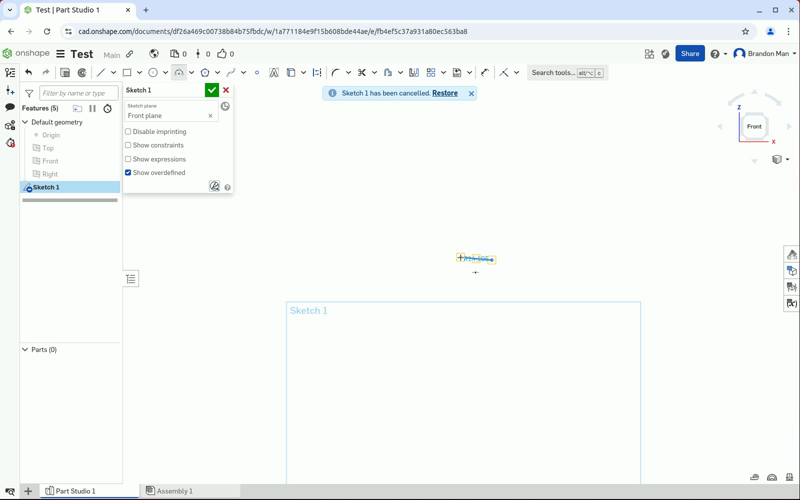
scroll(-6)
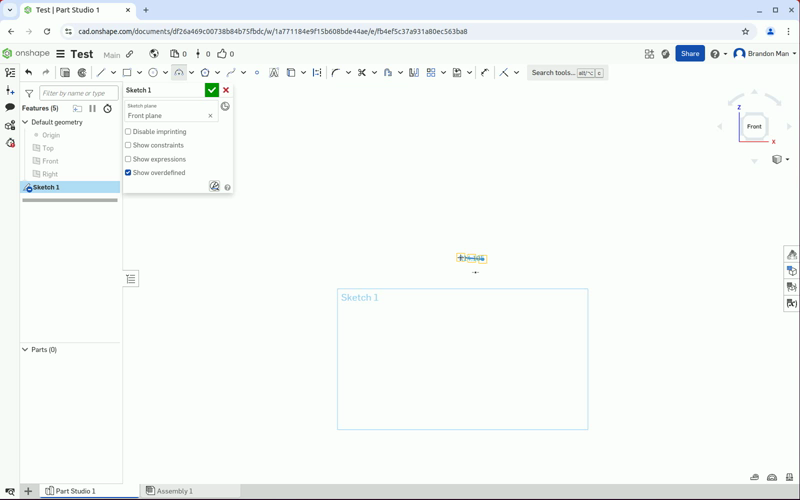
scroll(-6)
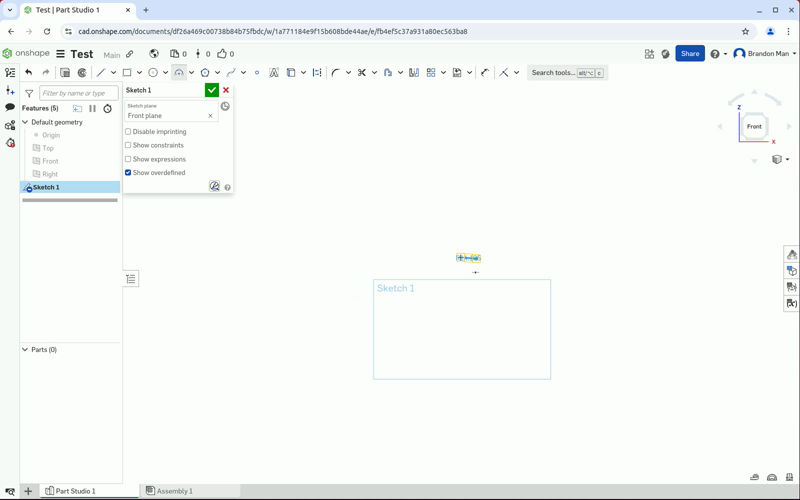
scroll(-6)
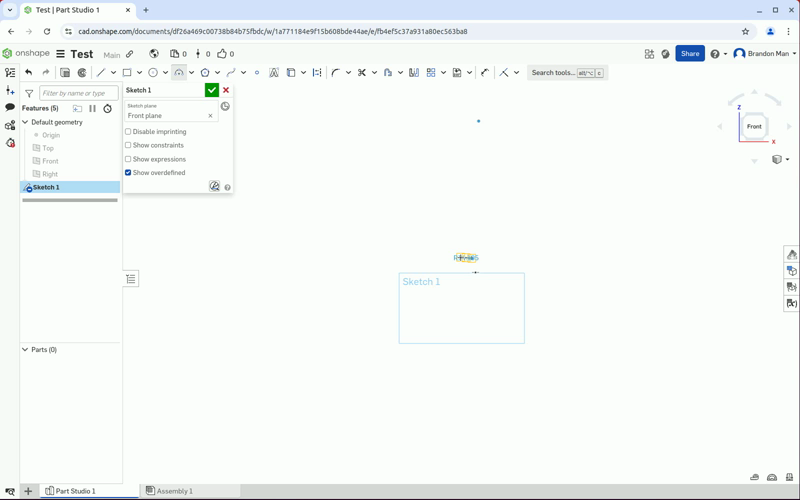
scroll(-6)
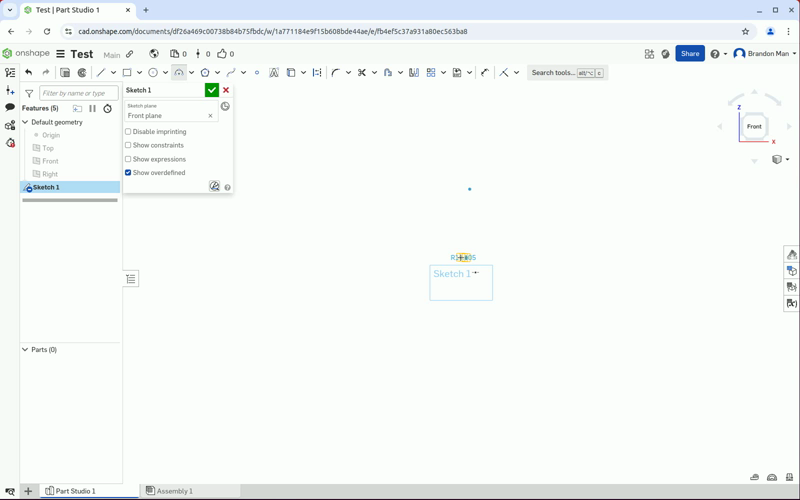
key_down(shift)
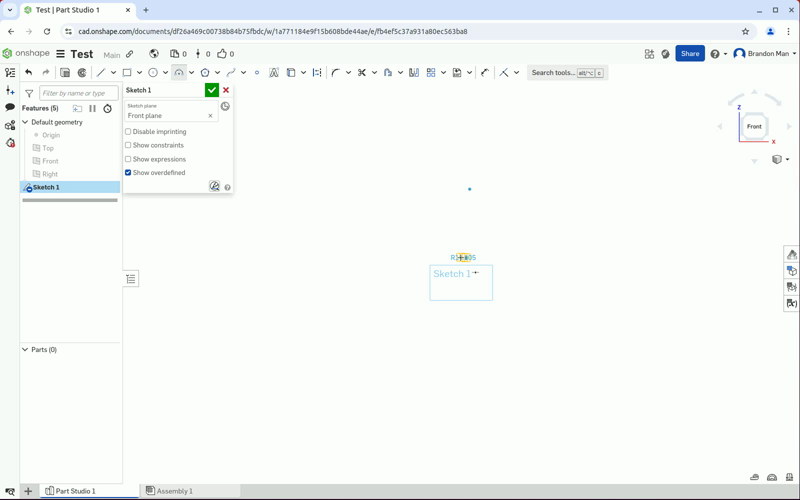
mouse_move(463, 256)
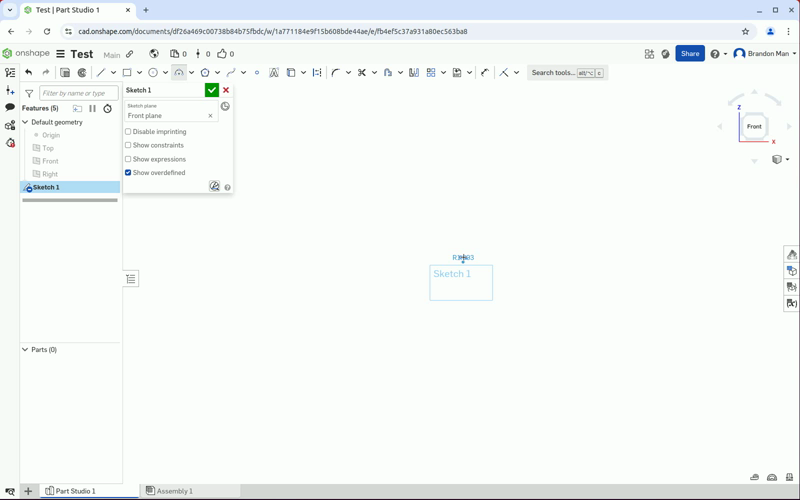
scroll(6)
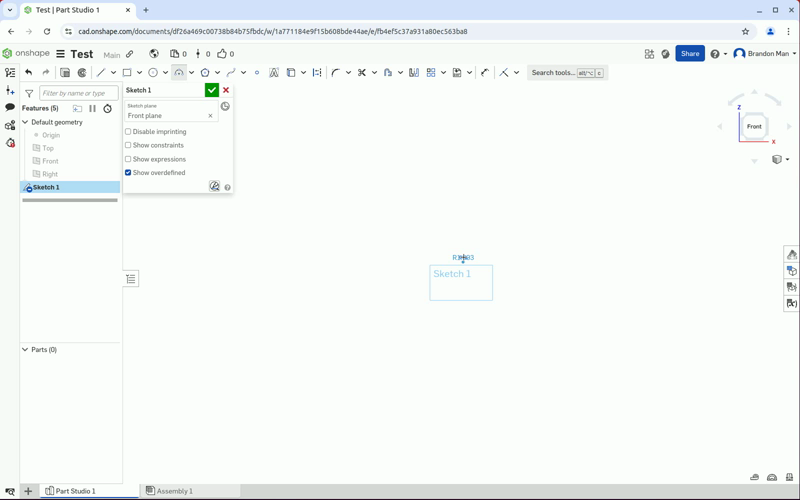
scroll(6)
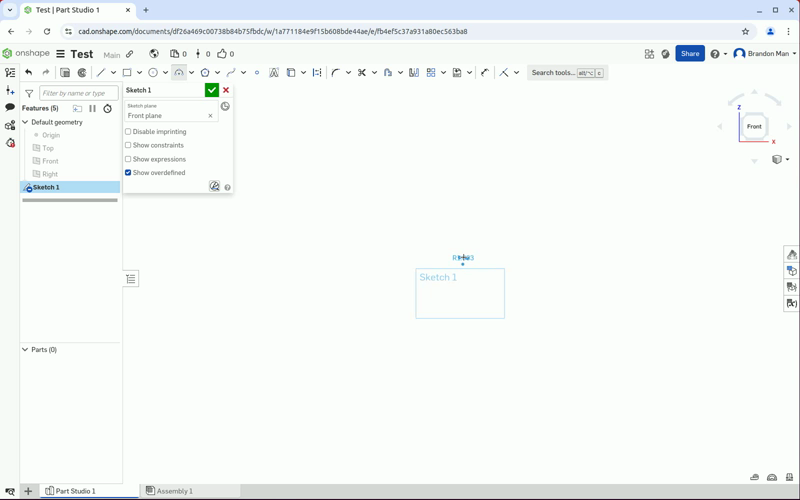
scroll(6)
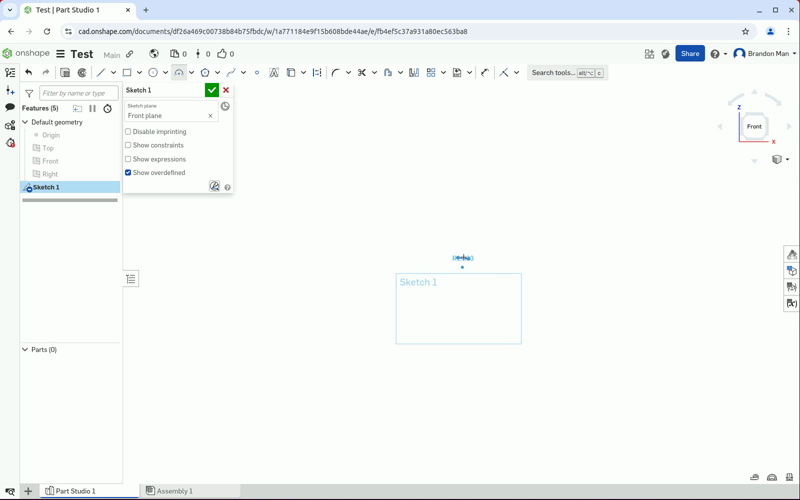
scroll(6)
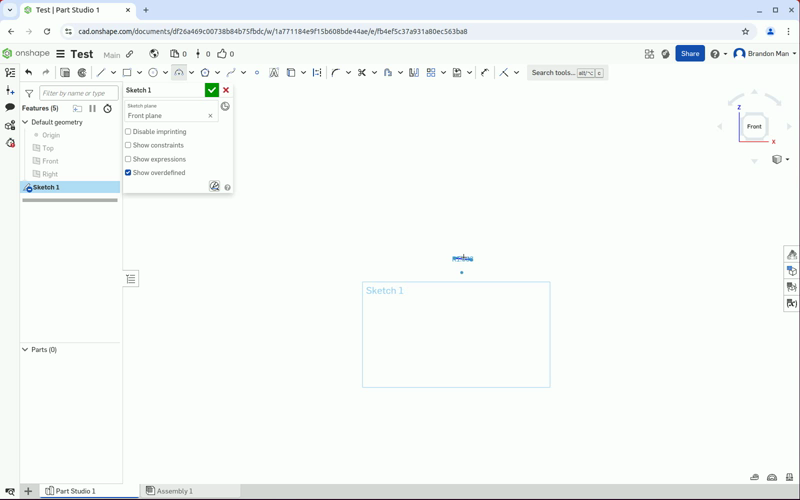
scroll(6)
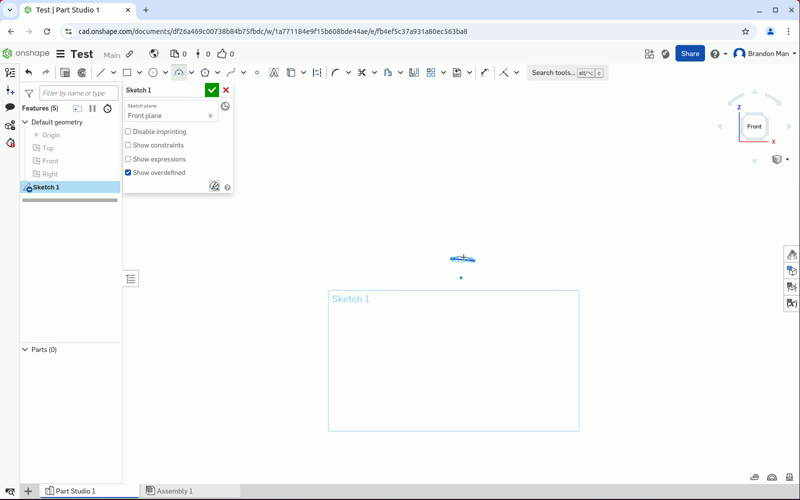
scroll(6)
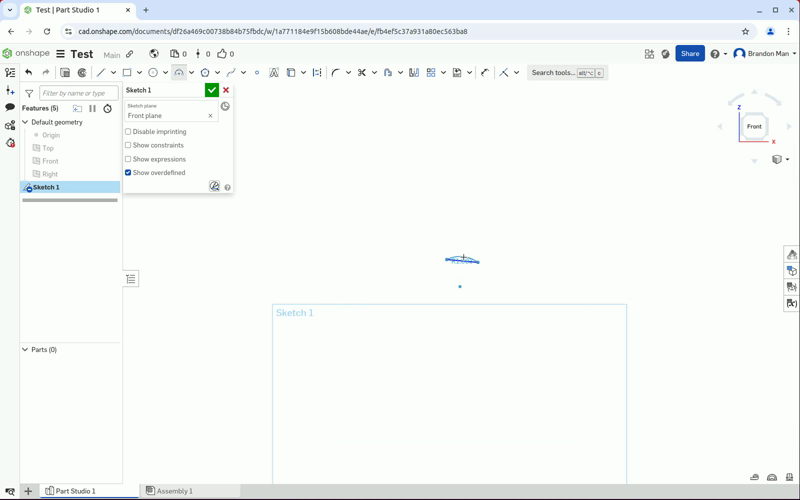
scroll(6)
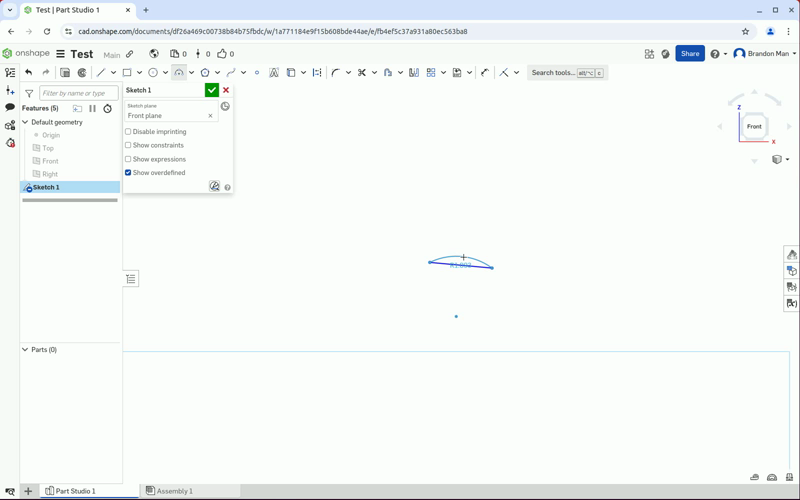
click(463, 256)
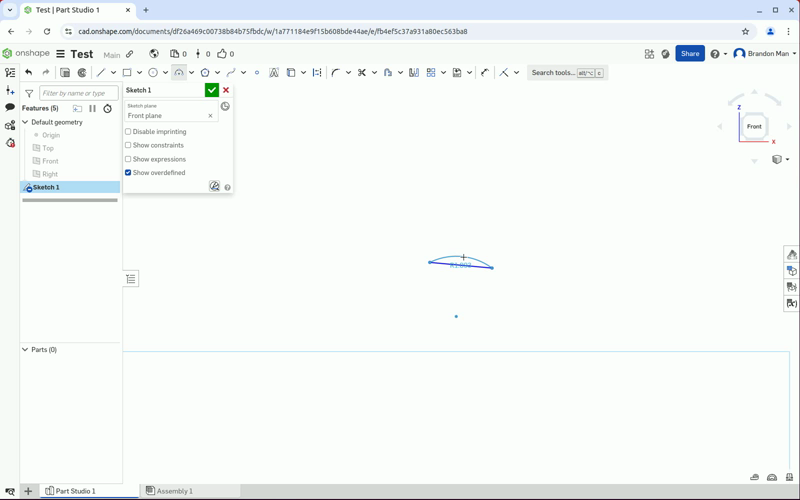
scroll(-6)
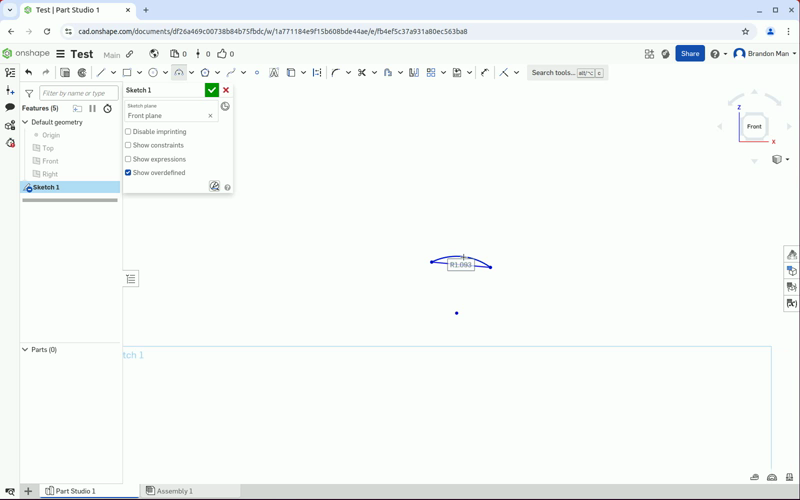
scroll(-6)
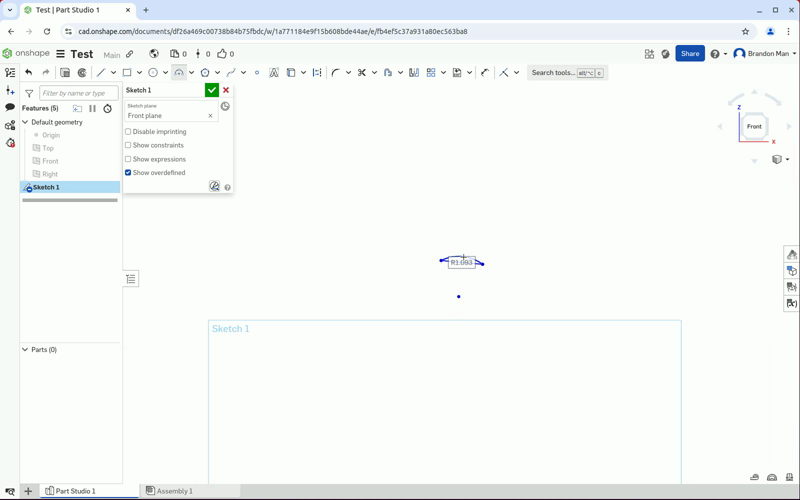
scroll(-6)
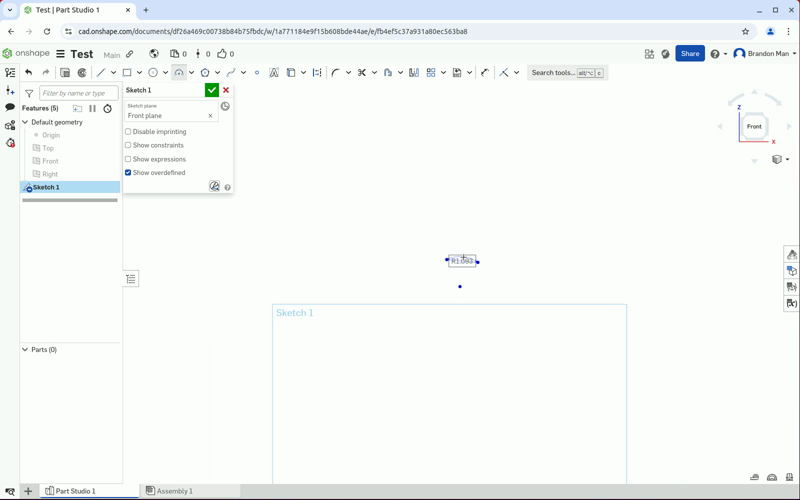
scroll(-6)
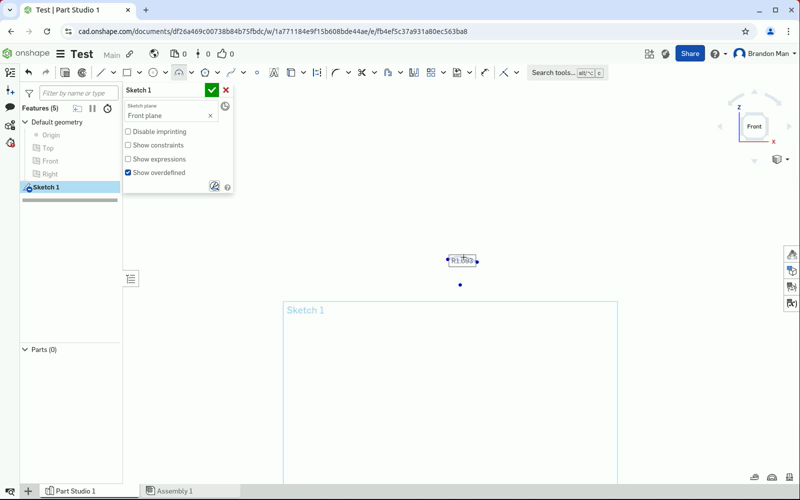
scroll(-6)
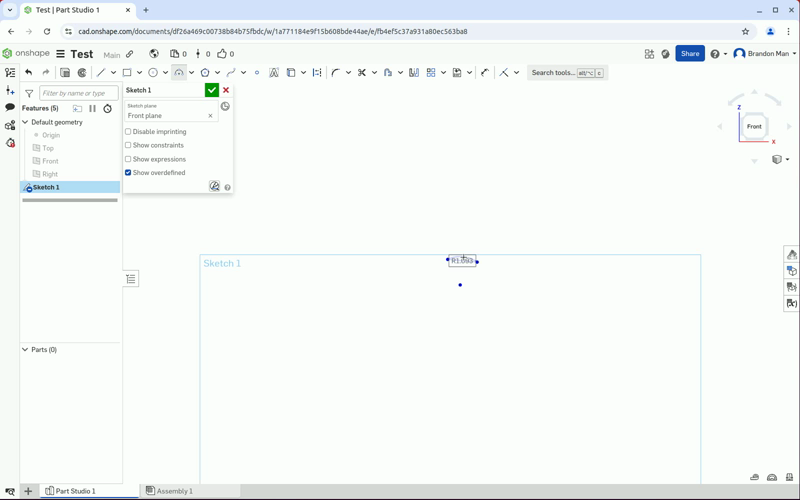
scroll(-6)
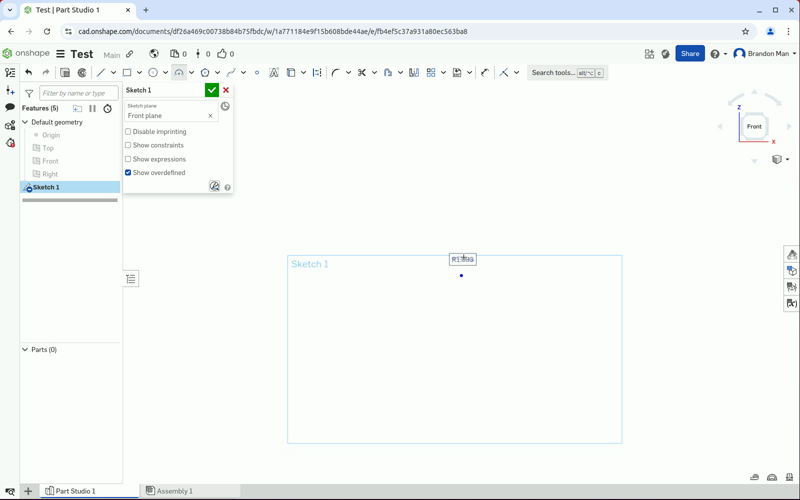
scroll(-6)
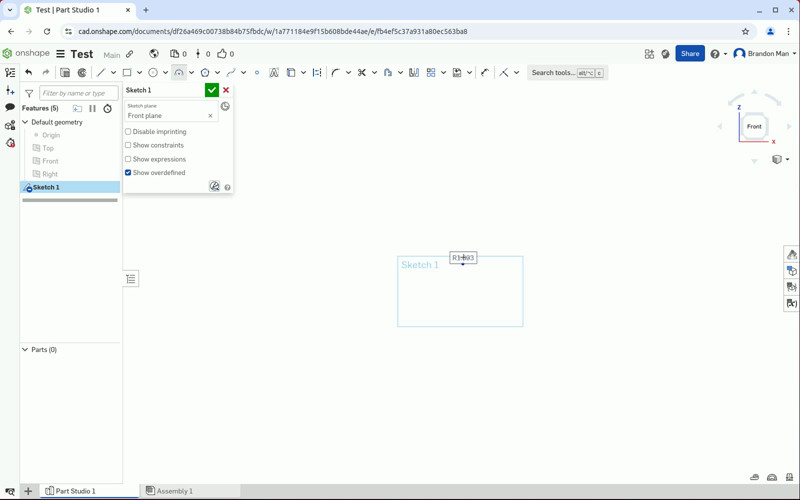
key_up(shift)
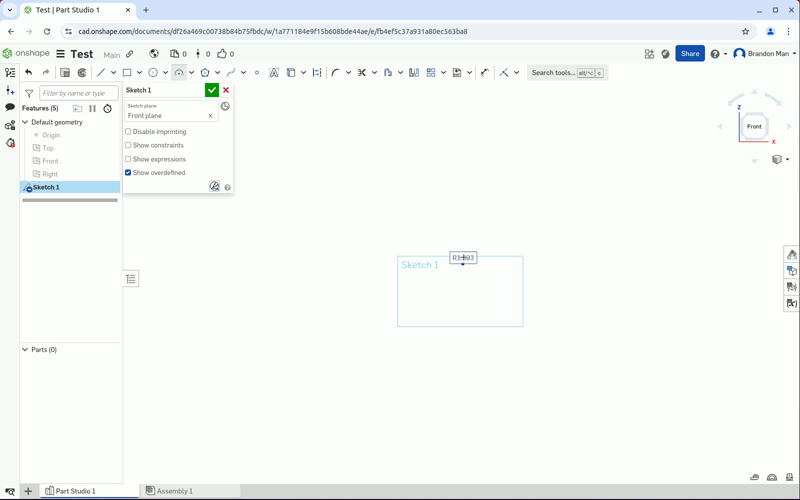
key(esc)
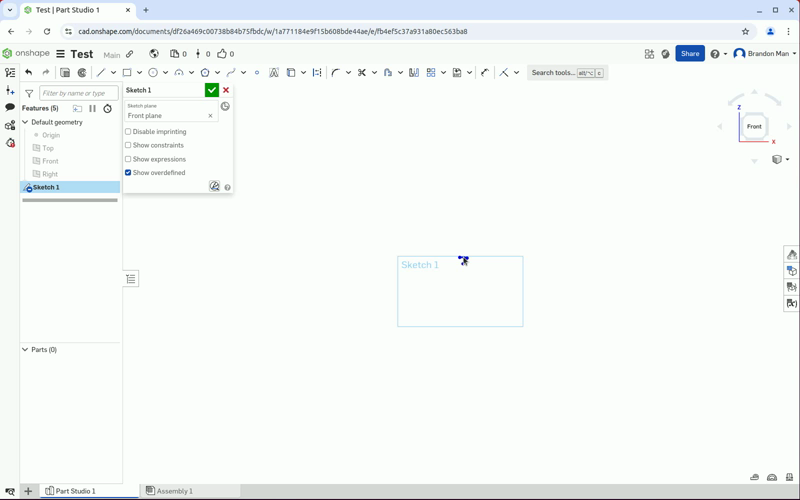
mouse_move(462, 257)
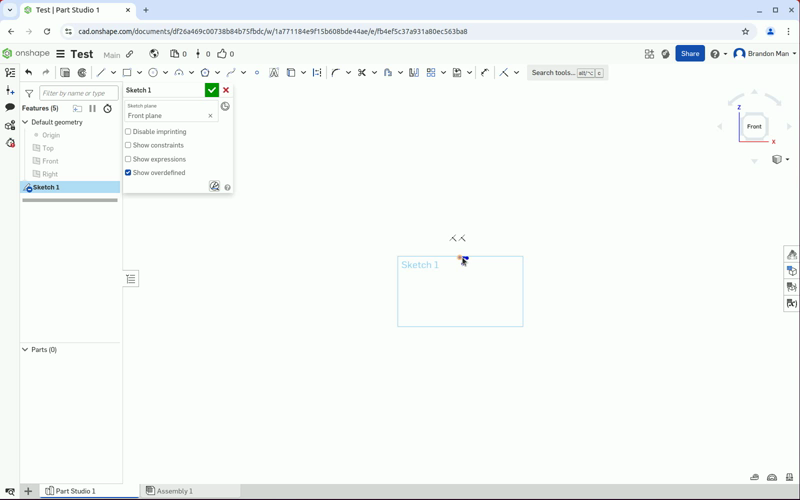
scroll(6)
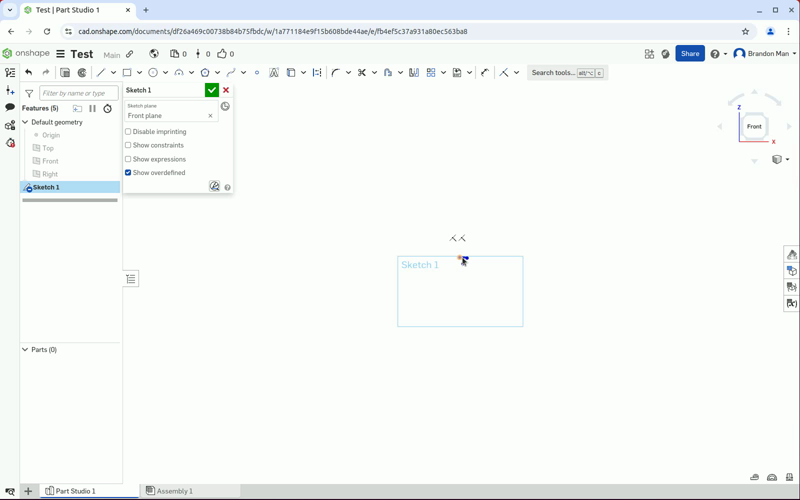
scroll(6)
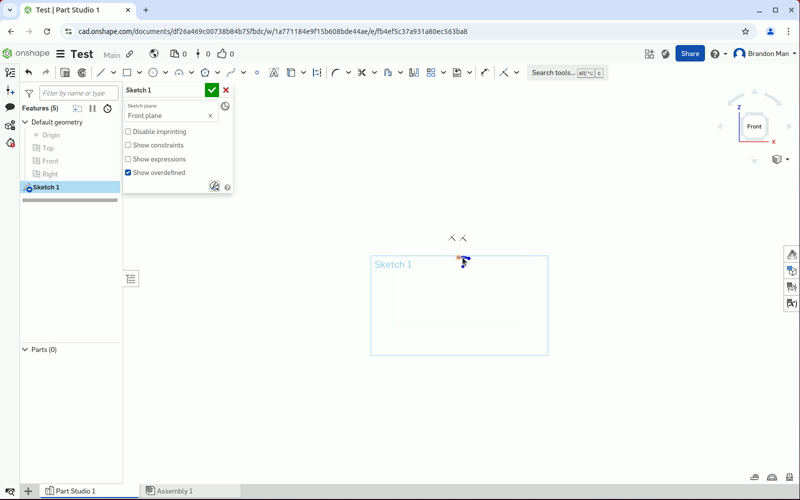
scroll(6)
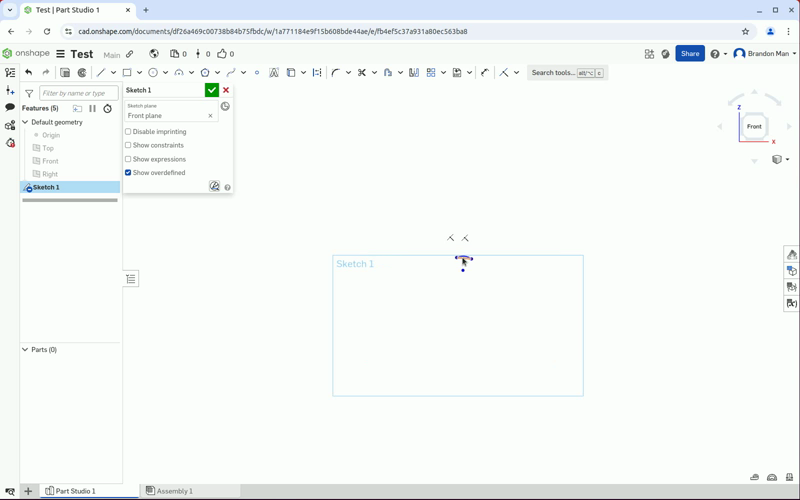
scroll(6)
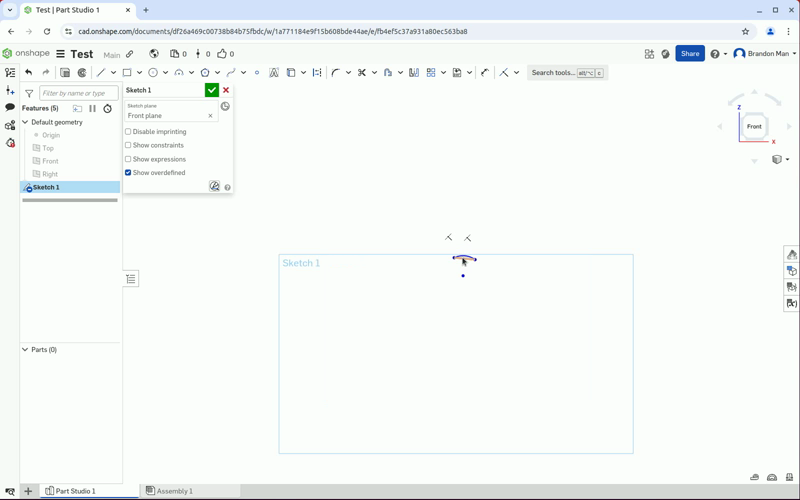
scroll(6)
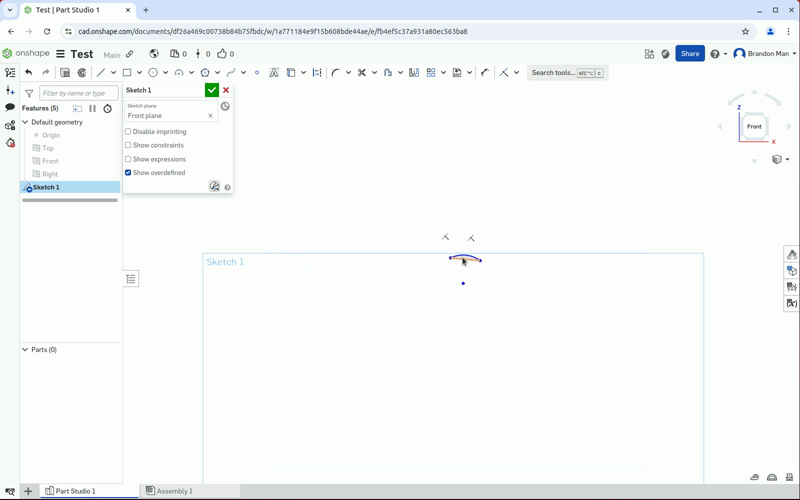
scroll(6)
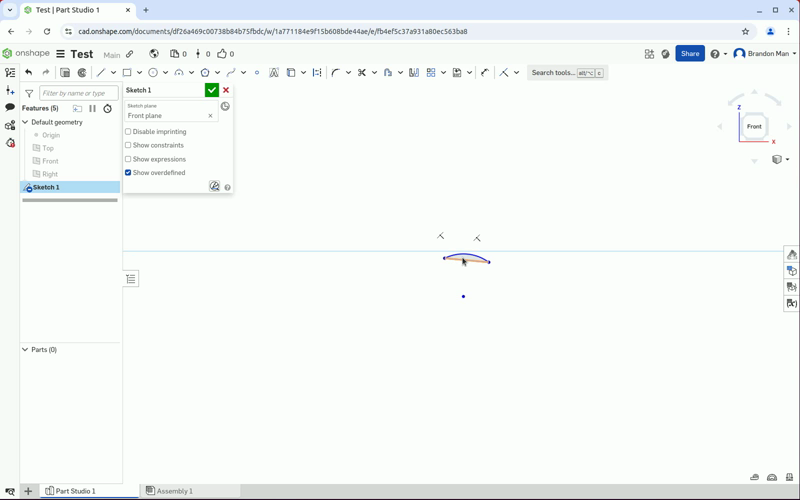
scroll(6)
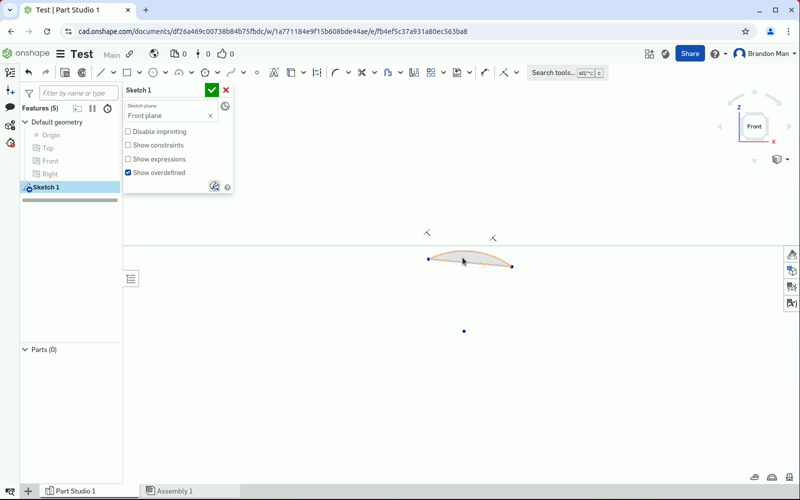
click(462, 257)
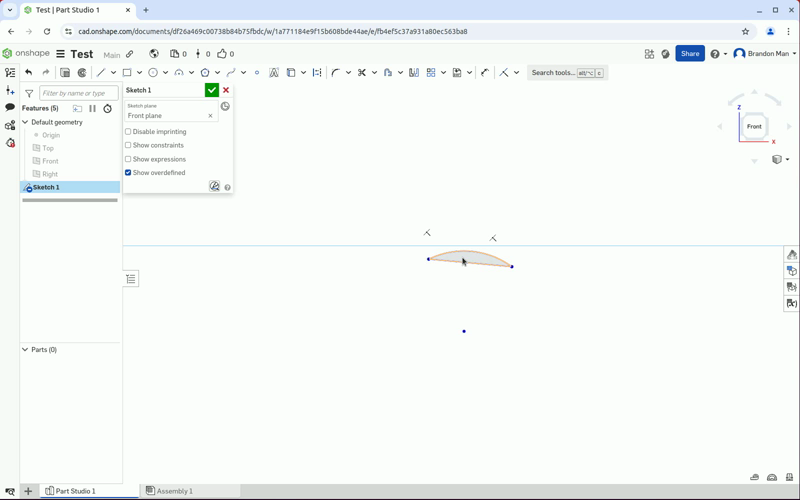
scroll(-6)
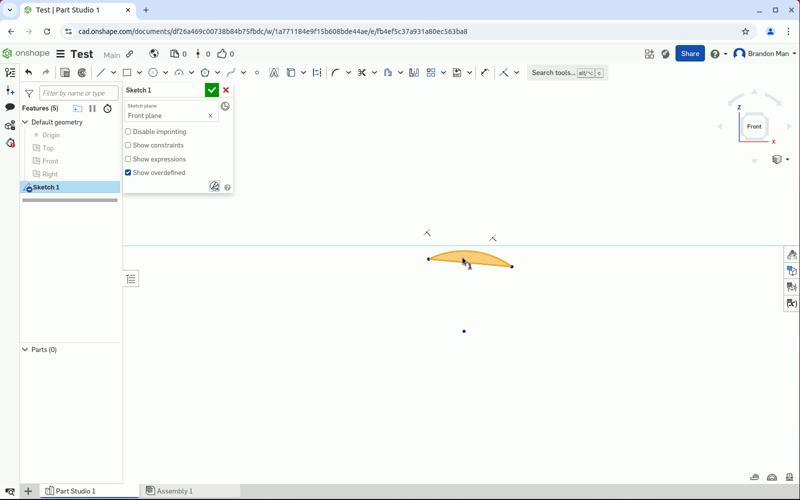
scroll(-6)
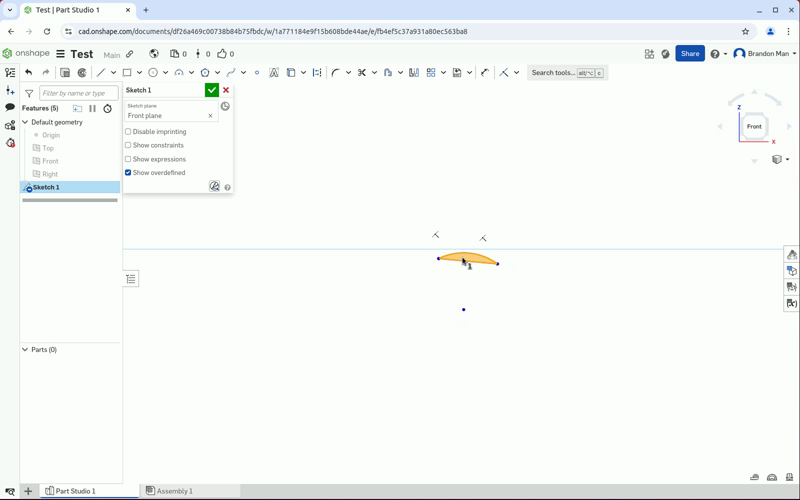
scroll(-6)
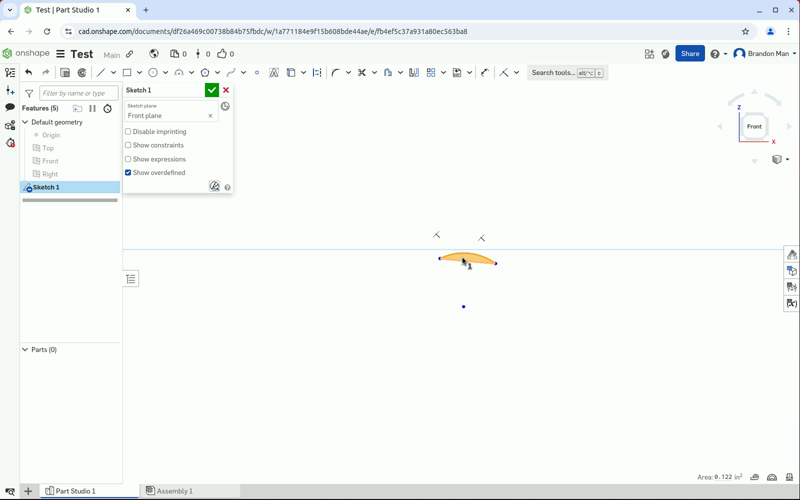
scroll(-6)
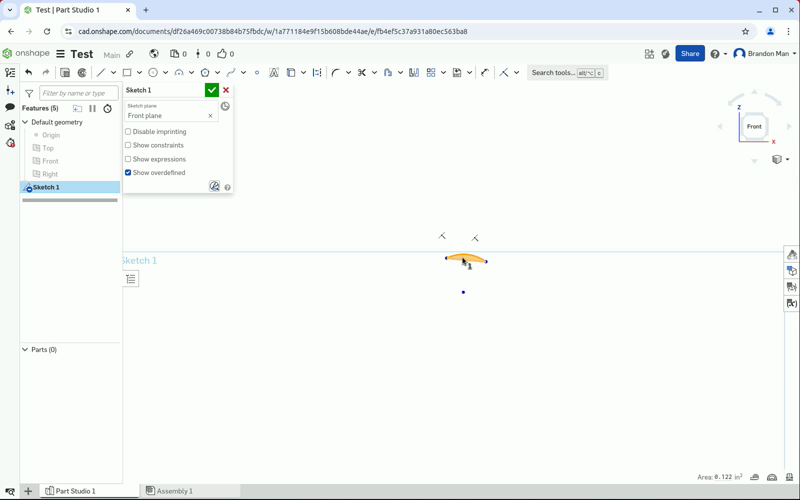
scroll(-6)
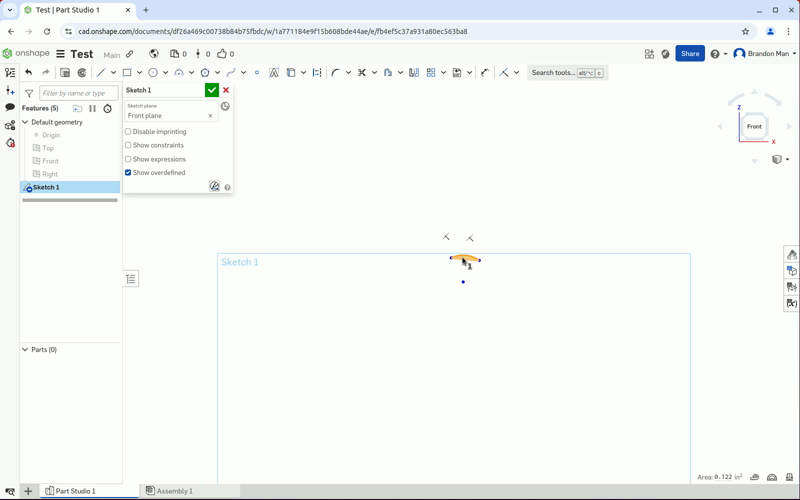
scroll(-6)
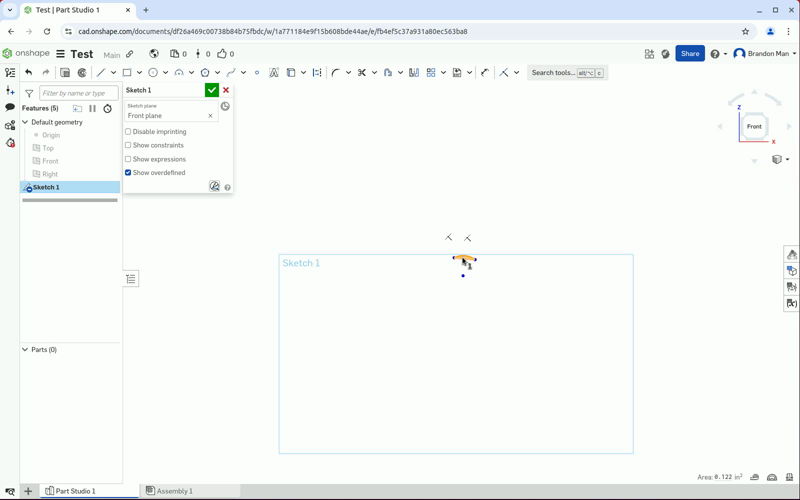
scroll(-6)
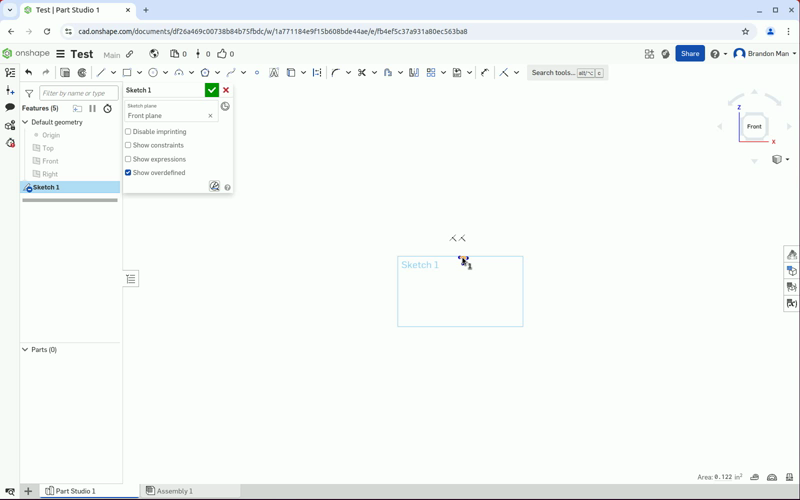
mouse_move(73, 352)
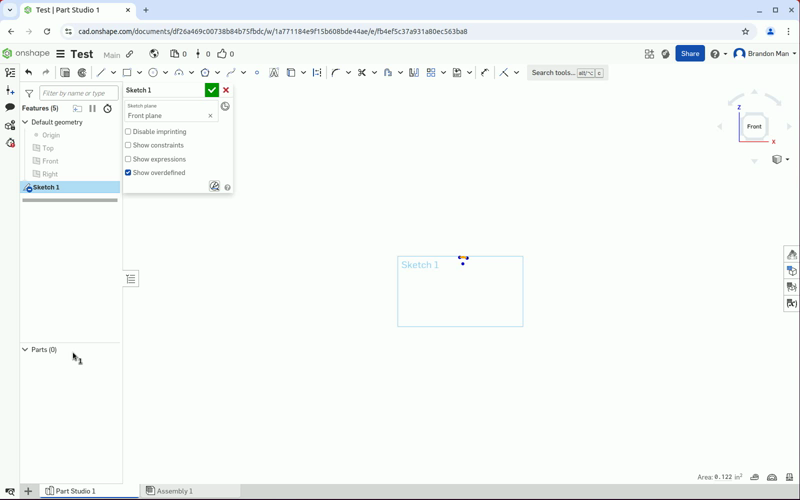
key(shift+y)
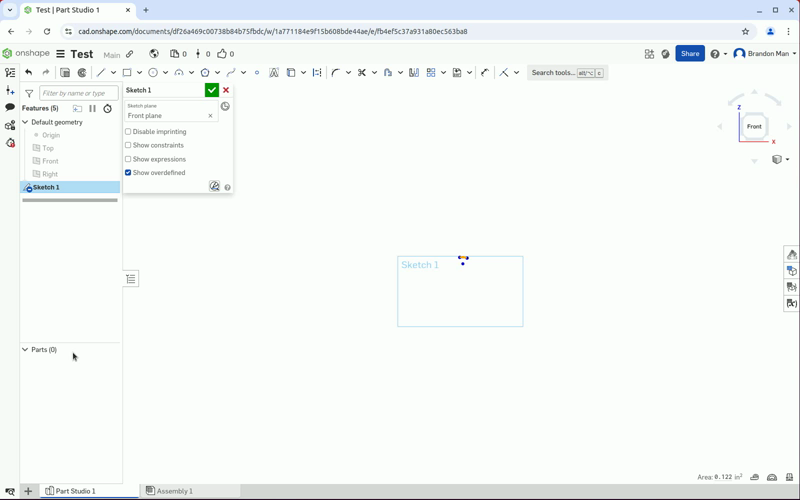
key(shift+e)
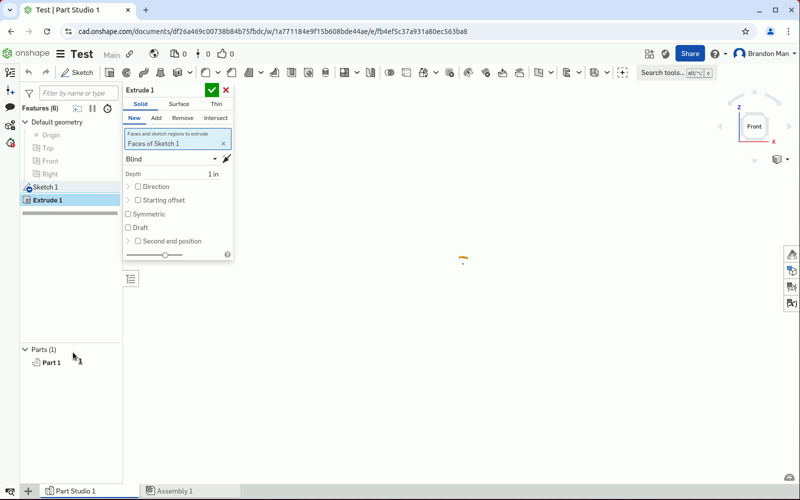
mouse_move(143, 106)
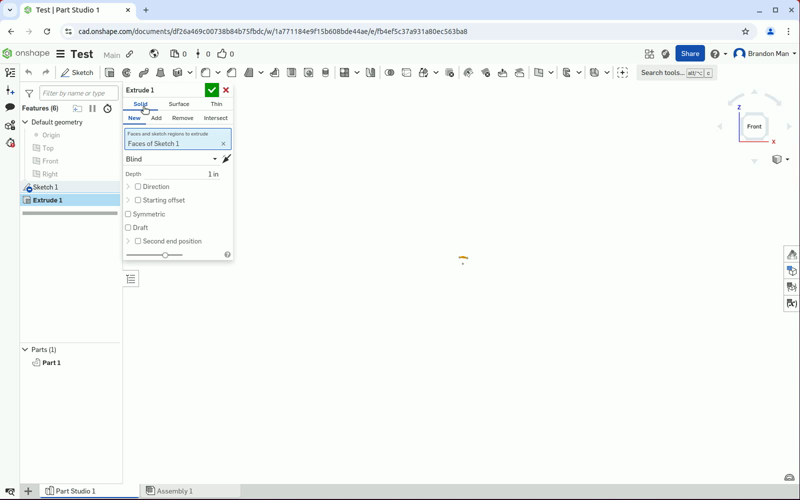
click(143, 106)
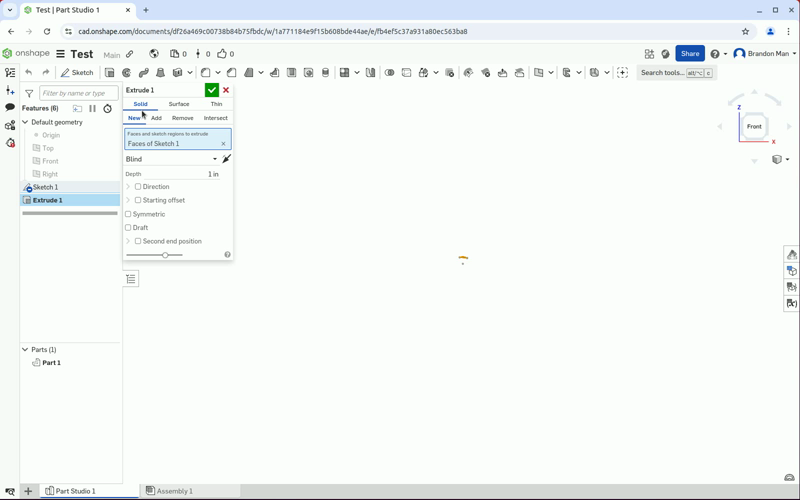
mouse_move(137, 120)
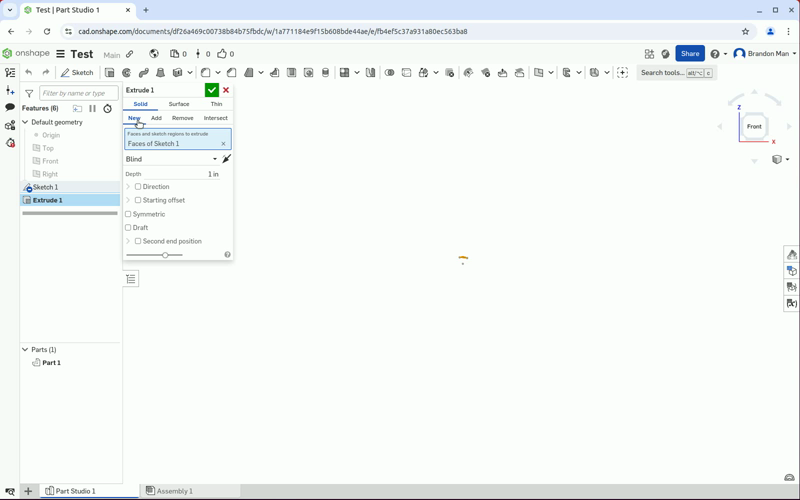
click(137, 120)
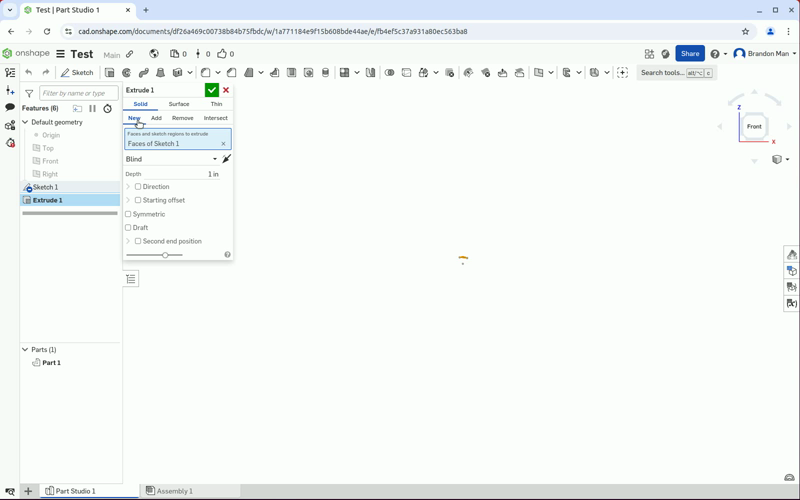
key(tab, 4)
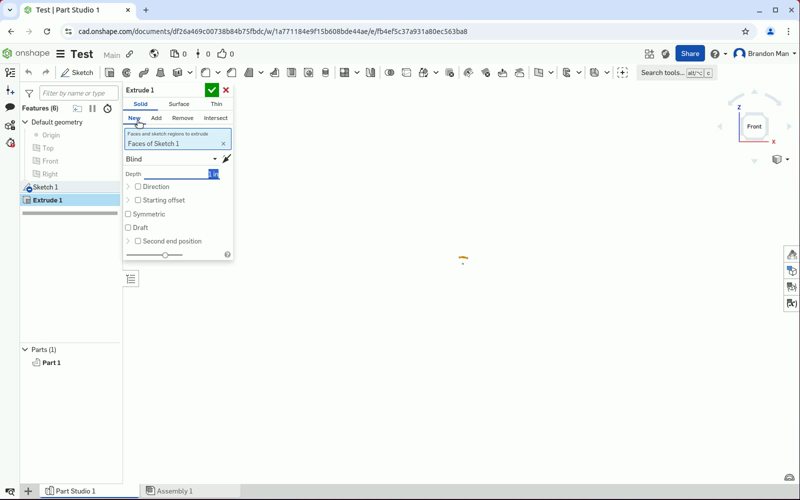
text(5.296)
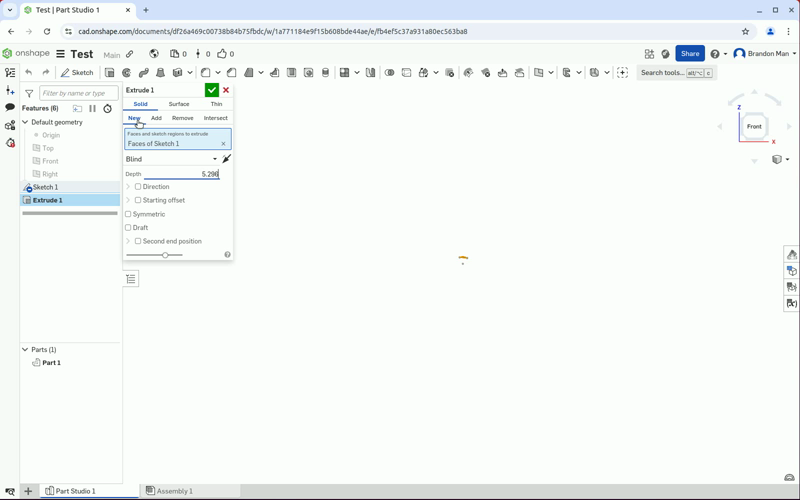
key(enter)
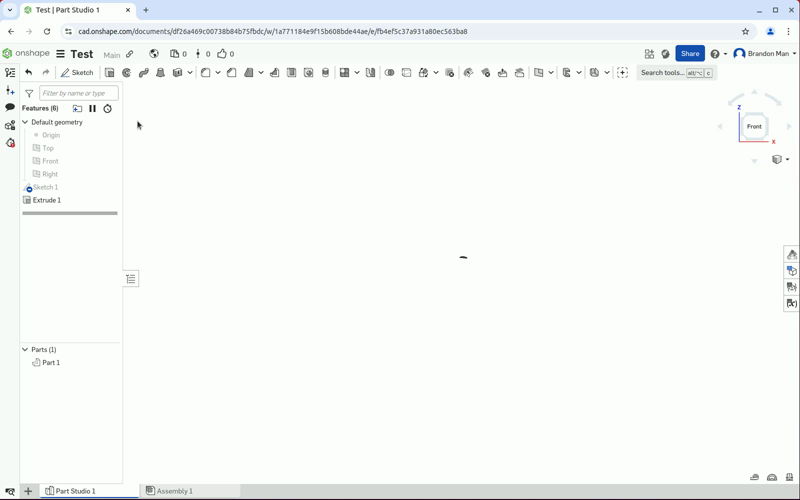
key(shift+h)
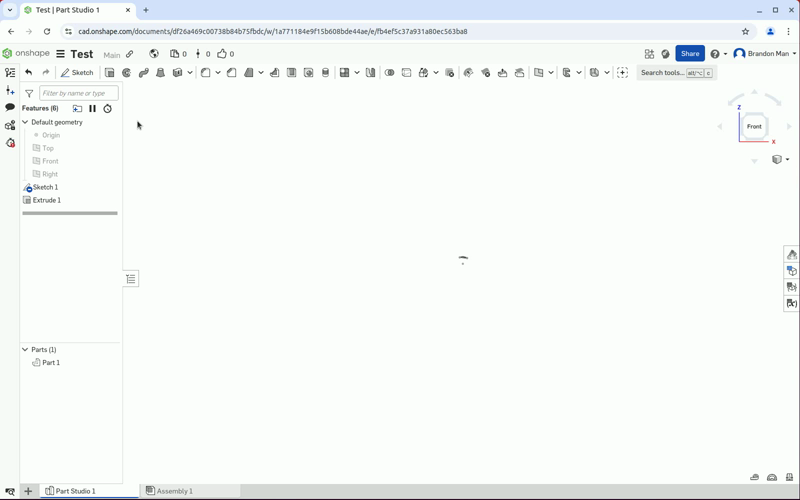
key(shift+h)
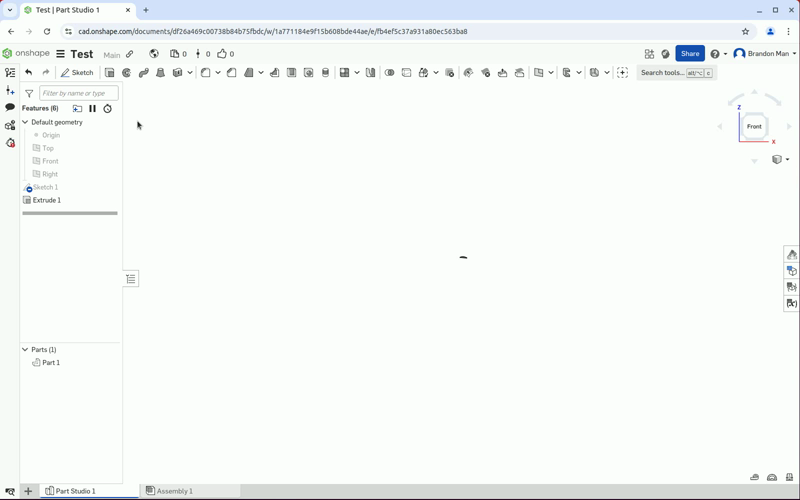
mouse_move(73, 189)
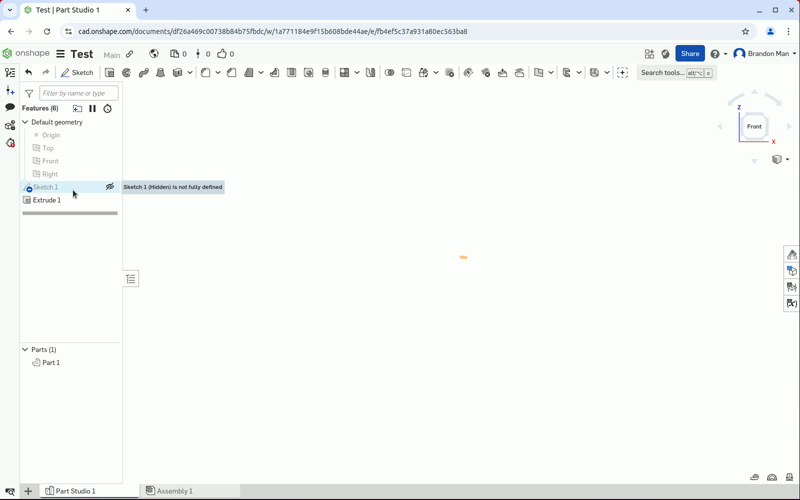
click(73, 189)
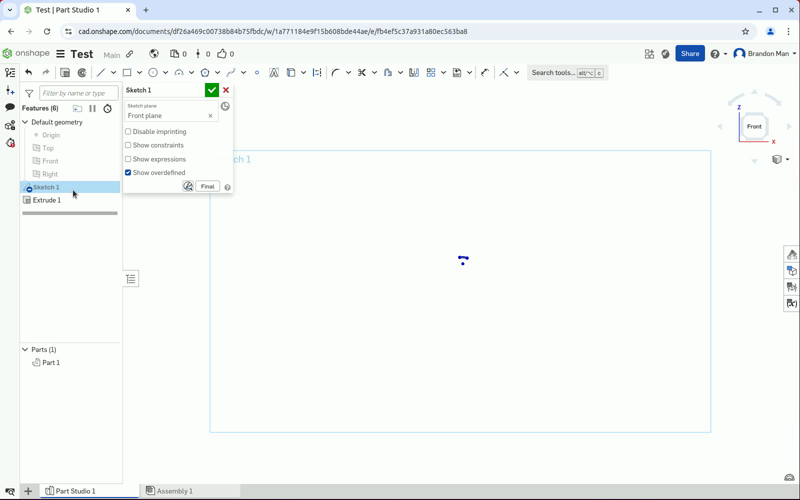
mouse_move(229, 92)
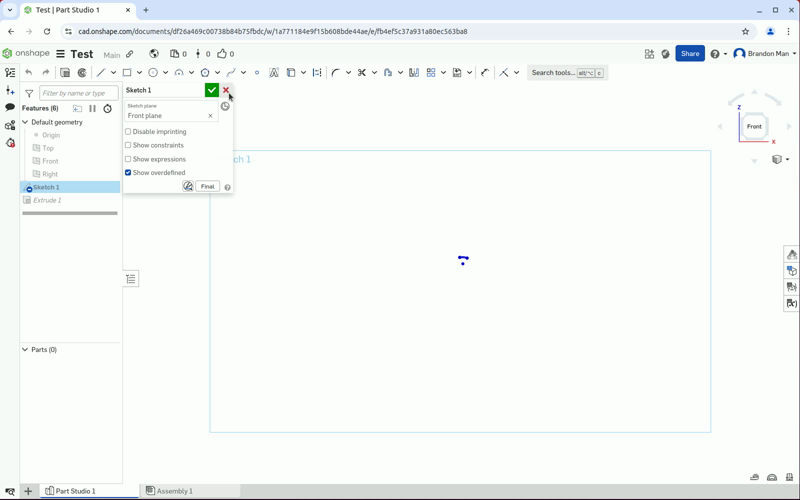
click(229, 92)
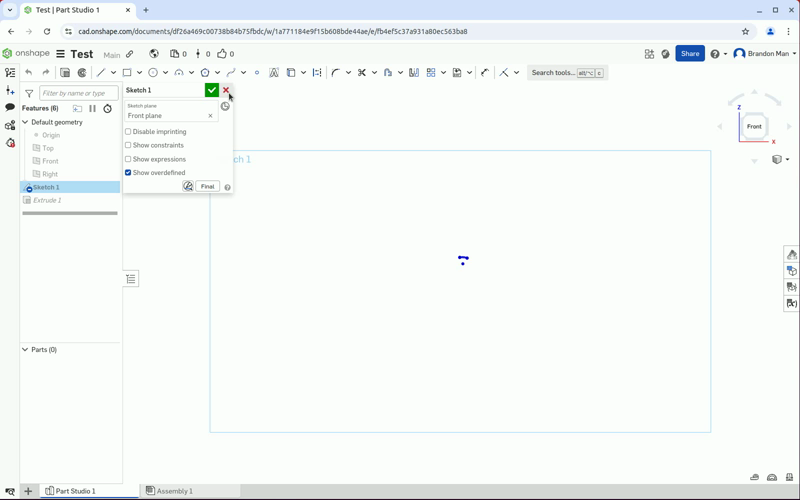
key(shift+s)
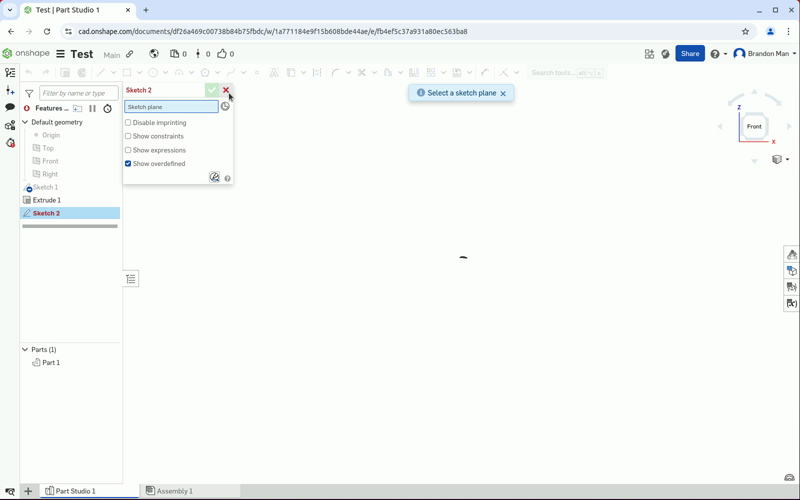
mouse_move(73, 163)
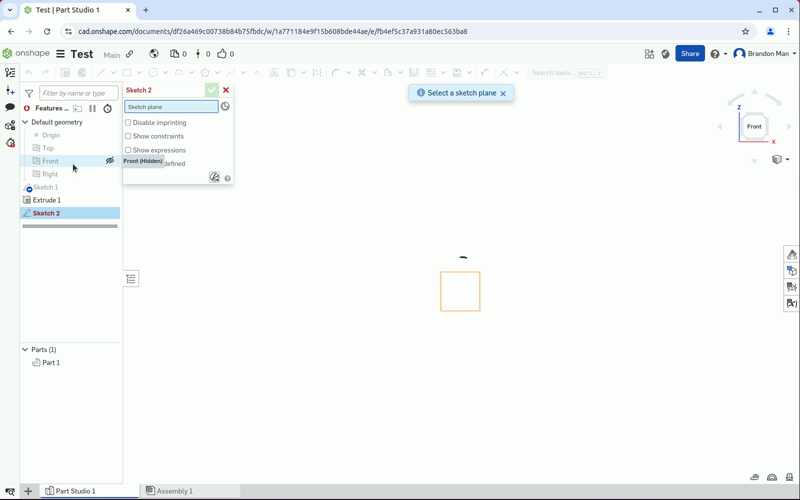
click(73, 163)
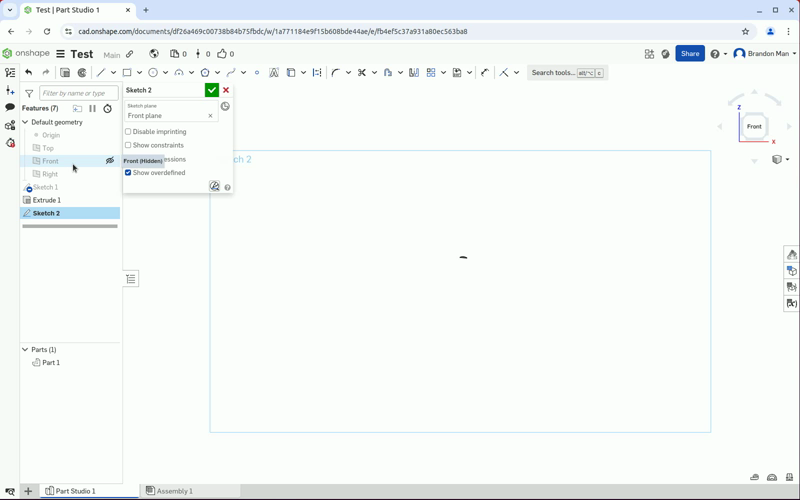
mouse_move(73, 352)
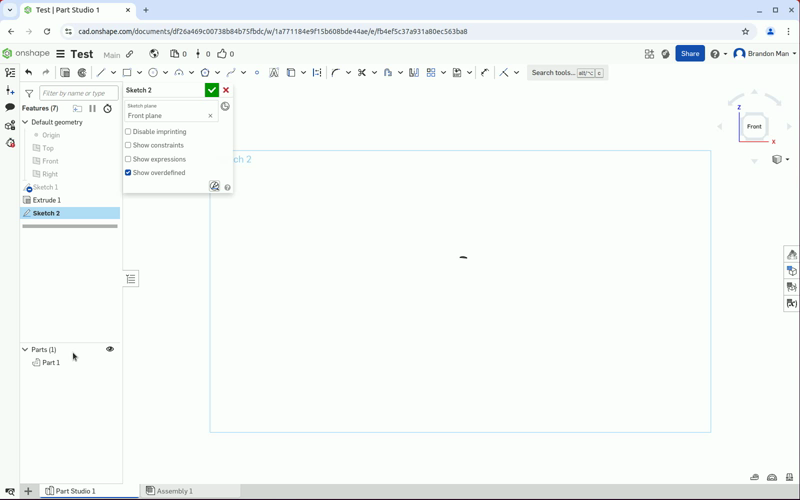
key(y)
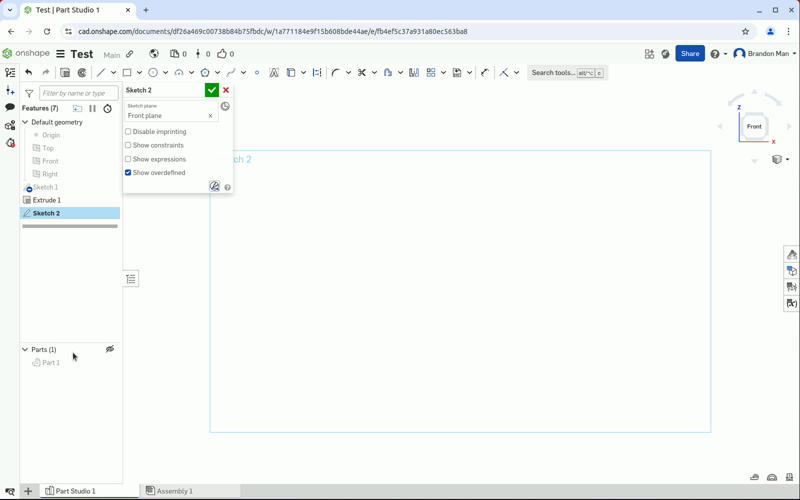
key(a)
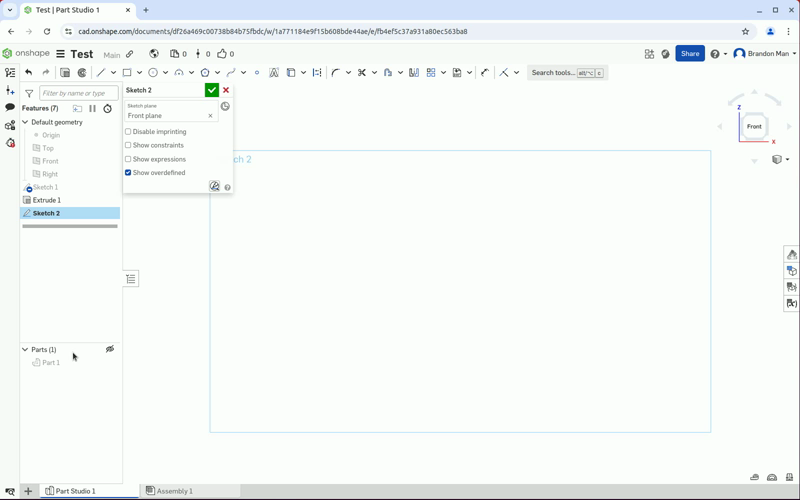
key_down(shift)
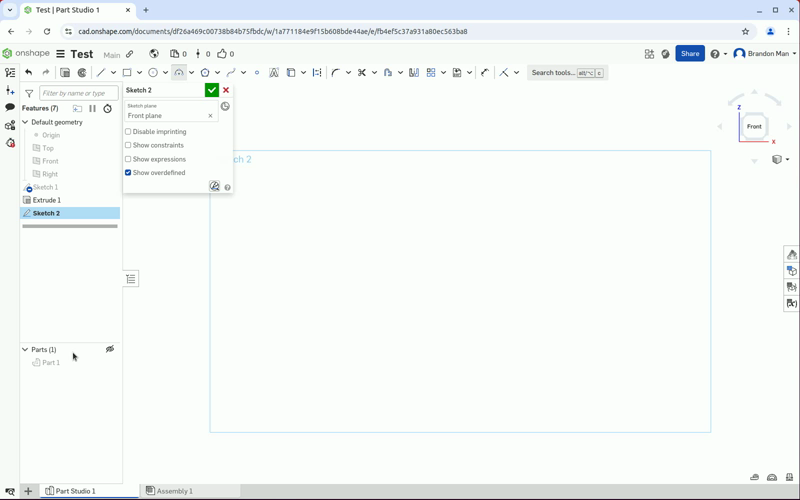
mouse_move(460, 308)
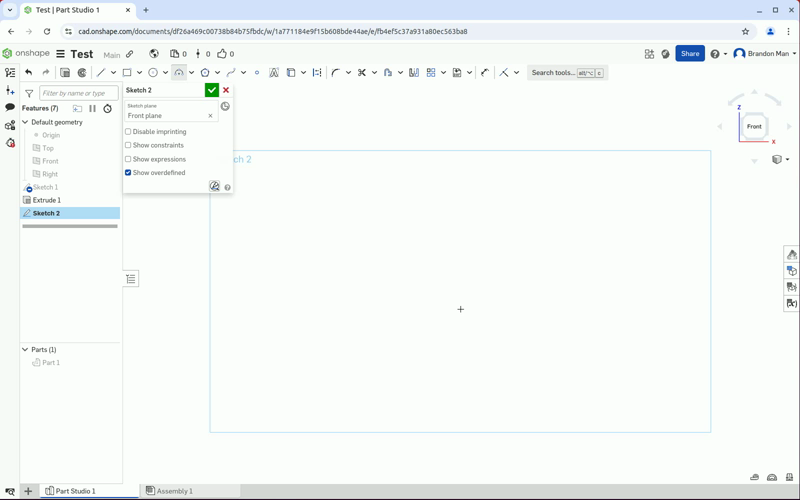
click(460, 308)
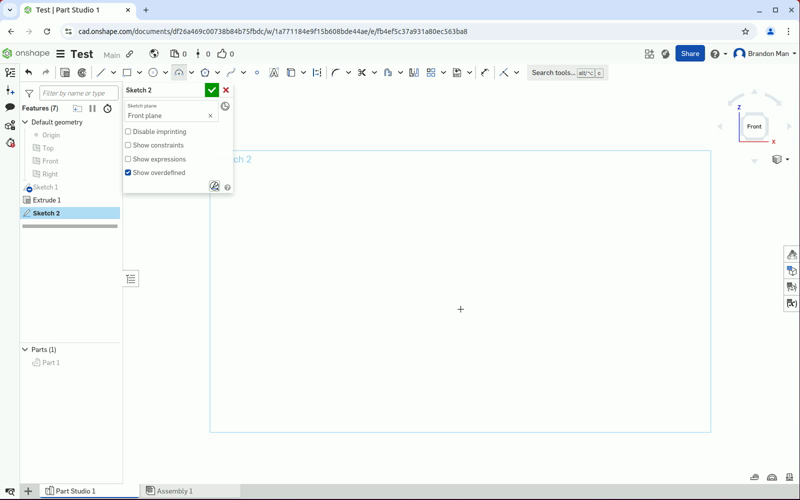
key_up(shift)
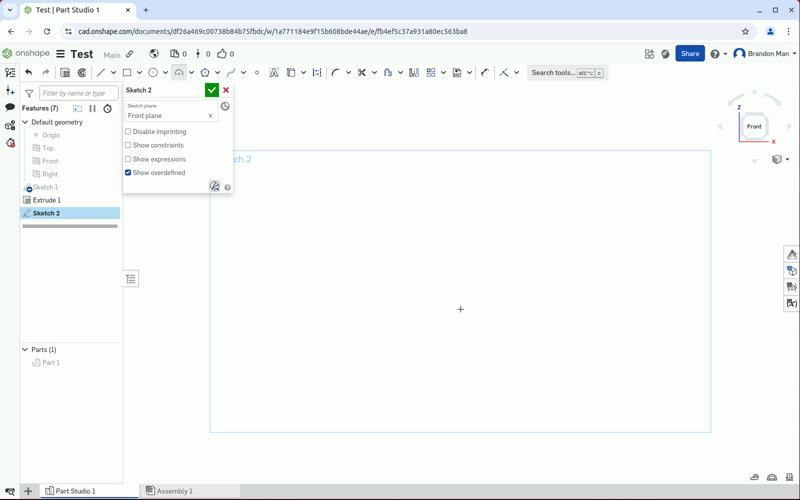
key_down(shift)
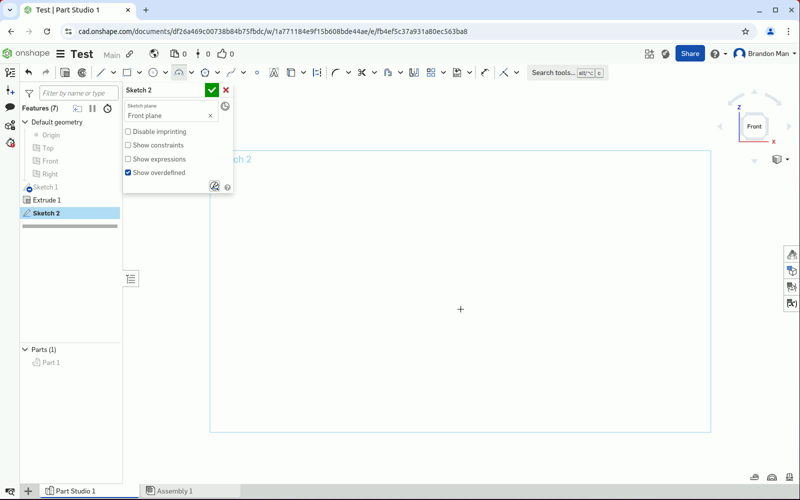
mouse_move(466, 308)
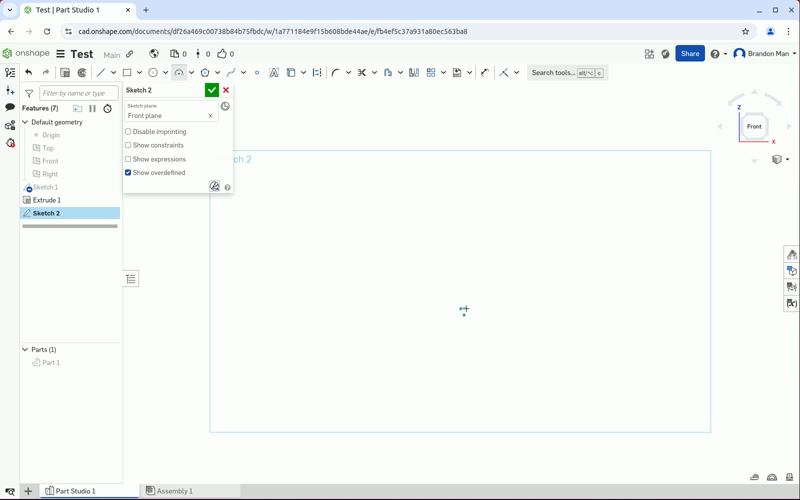
scroll(6)
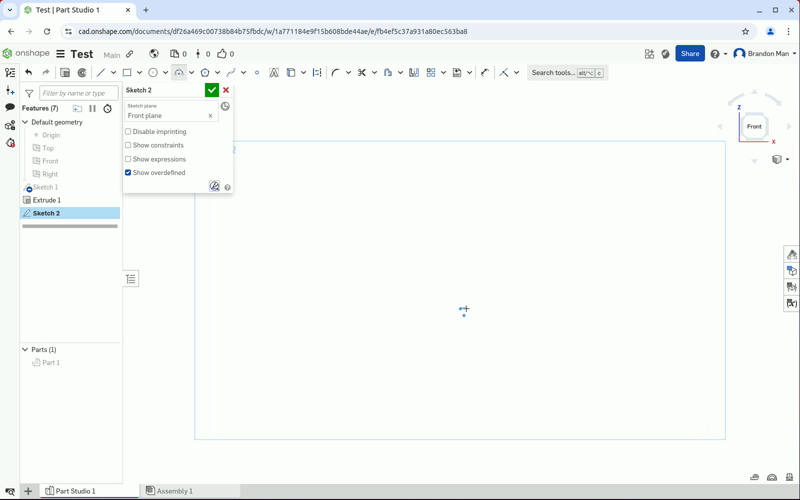
scroll(6)
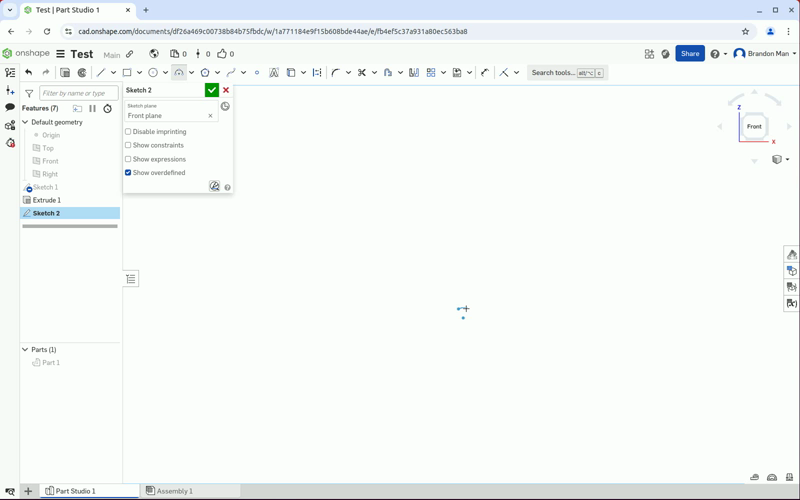
scroll(6)
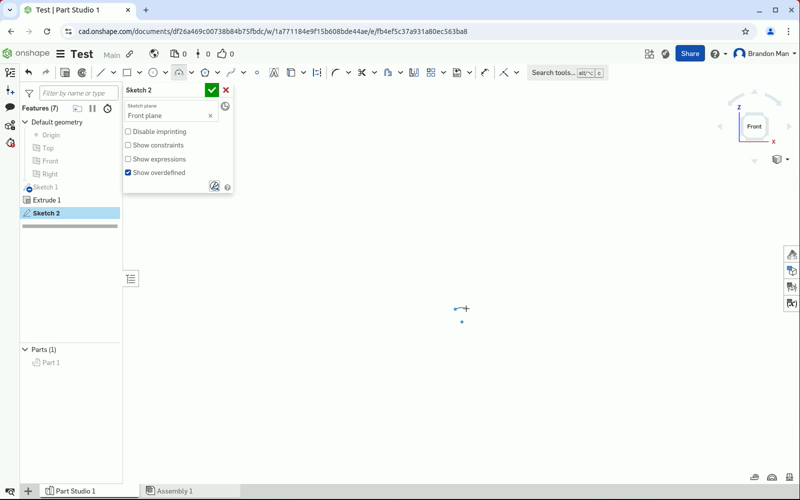
scroll(6)
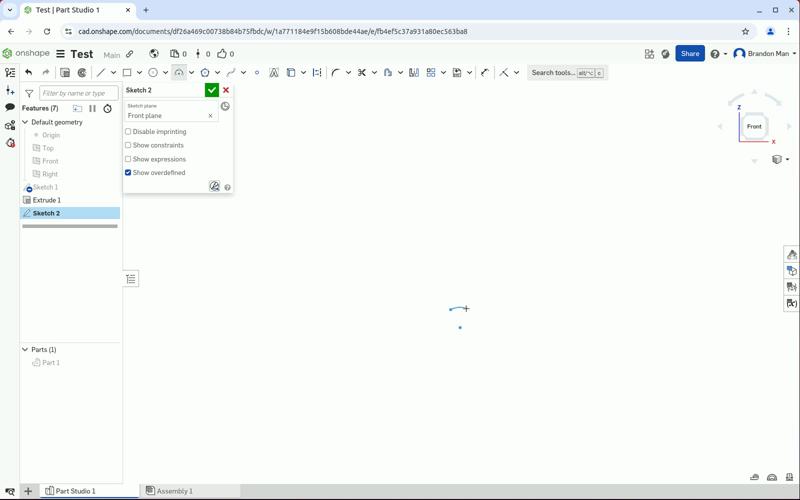
scroll(6)
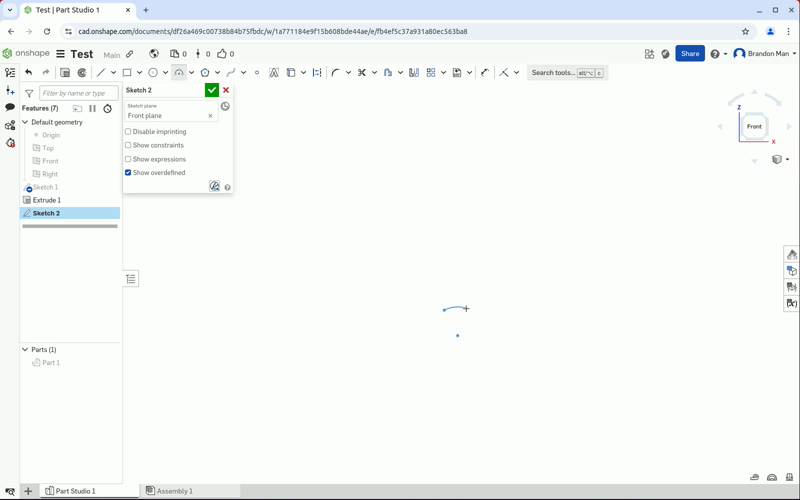
scroll(6)
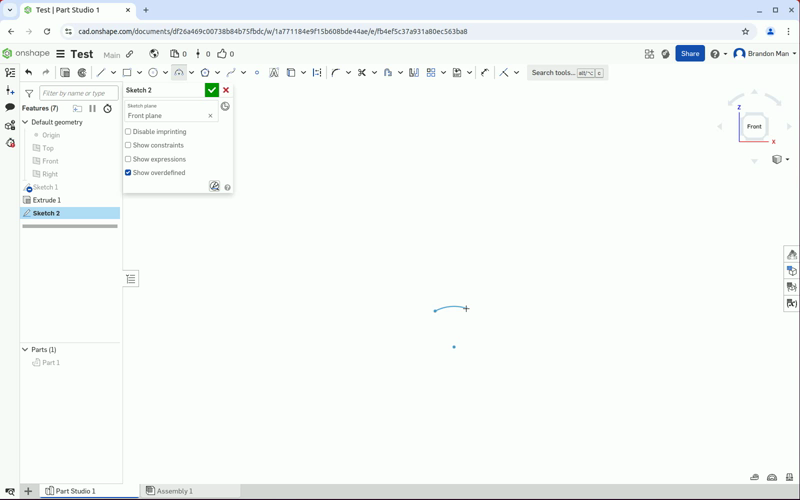
scroll(6)
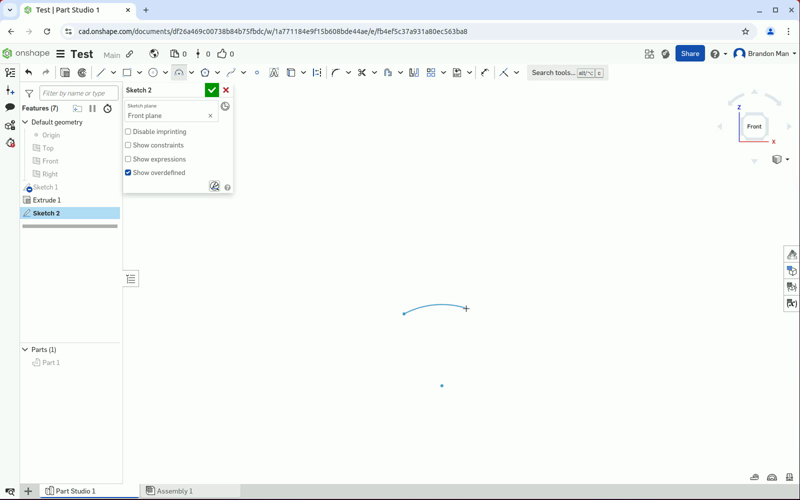
click(466, 308)
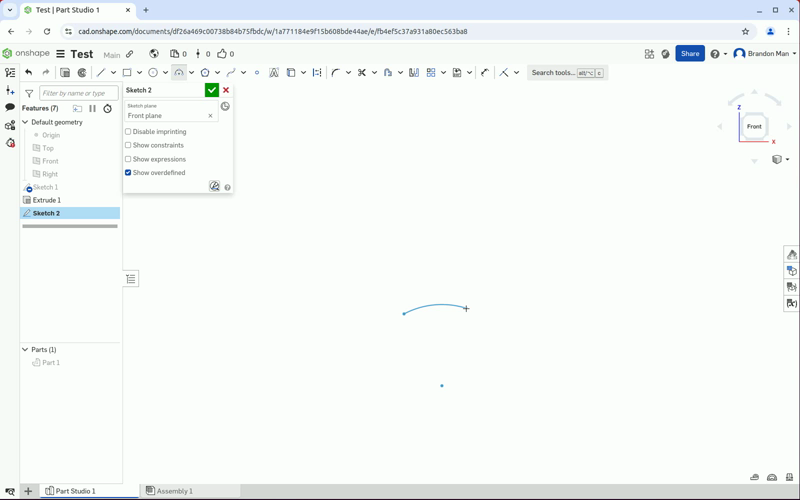
scroll(-6)
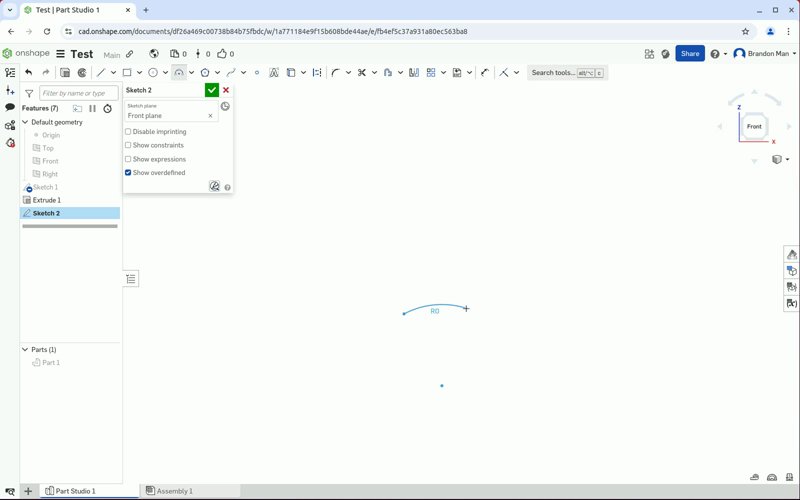
scroll(-6)
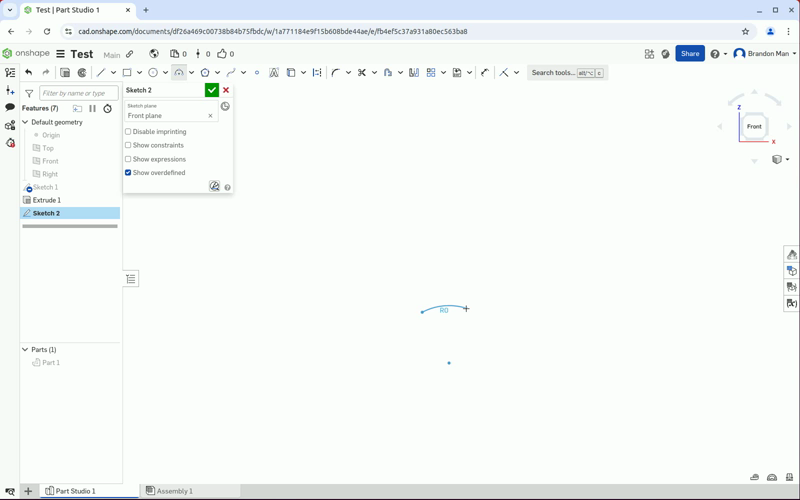
scroll(-6)
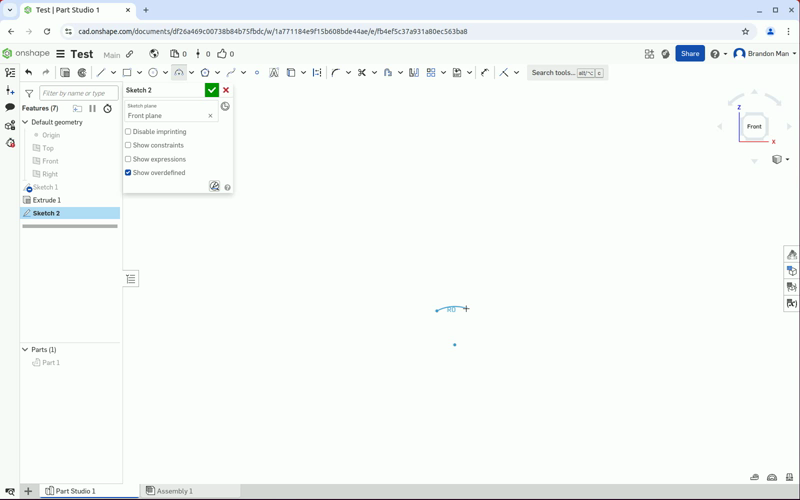
scroll(-6)
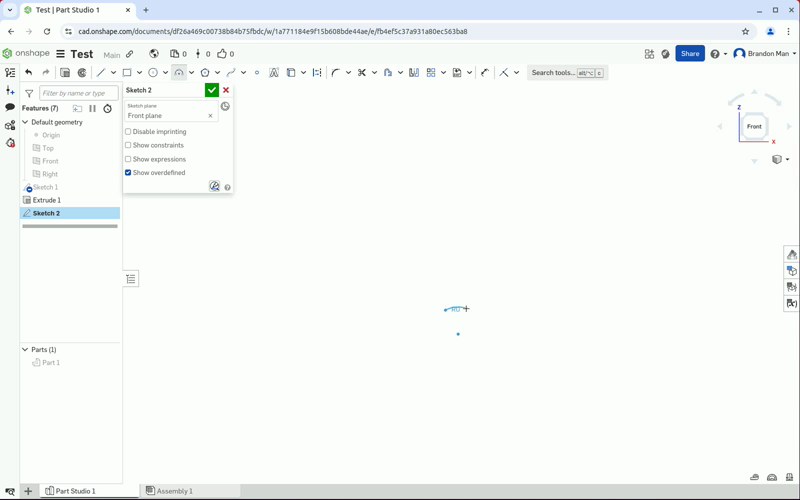
scroll(-6)
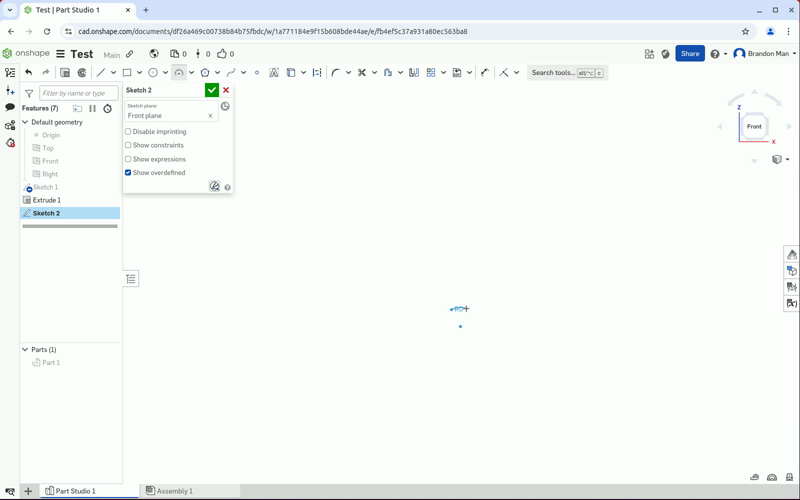
scroll(-6)
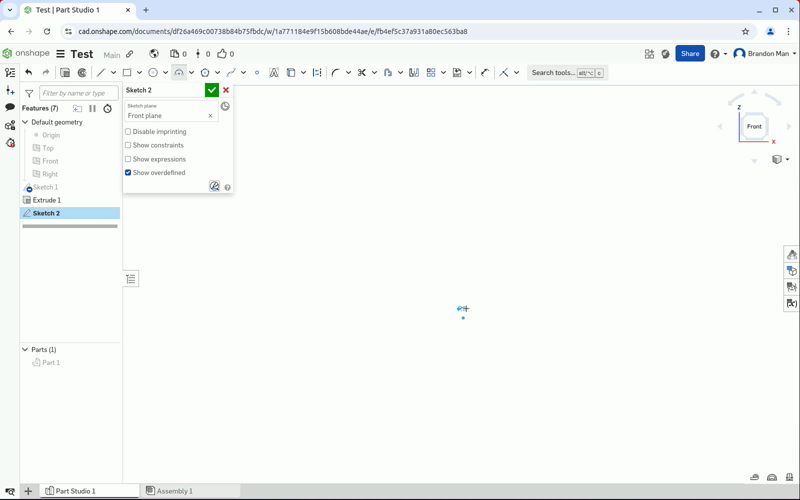
scroll(-6)
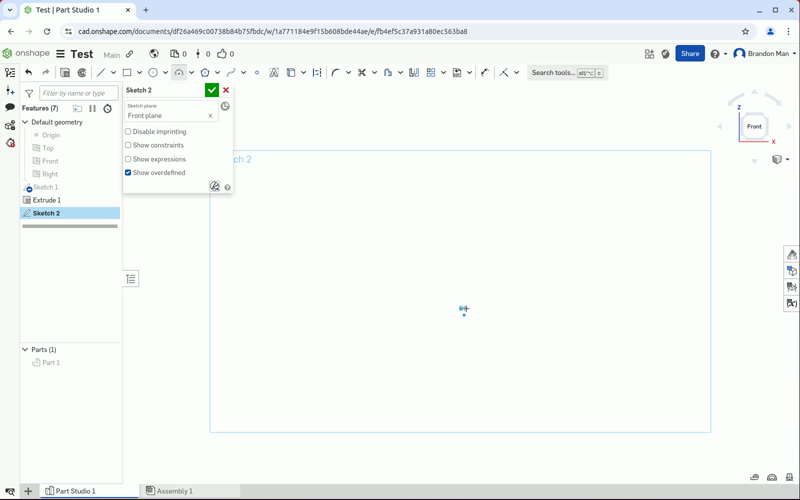
mouse_move(463, 309)
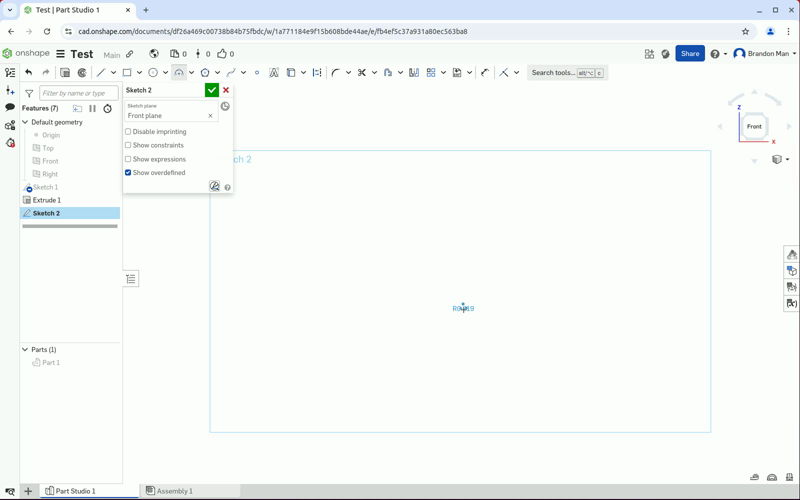
scroll(6)
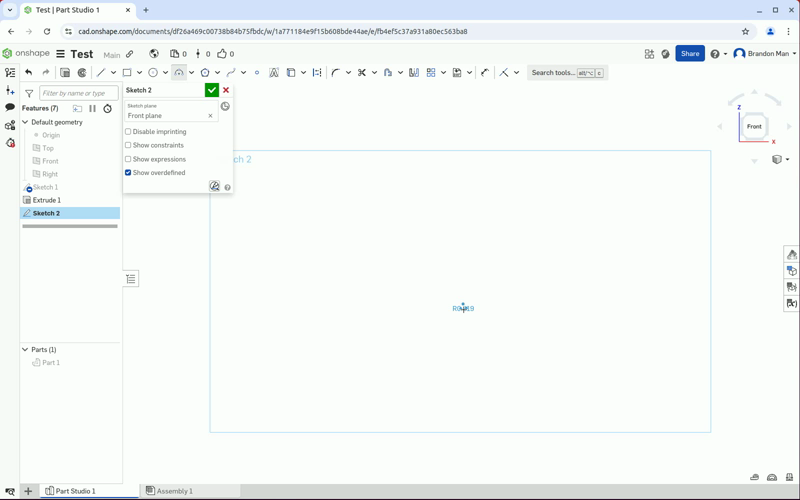
scroll(6)
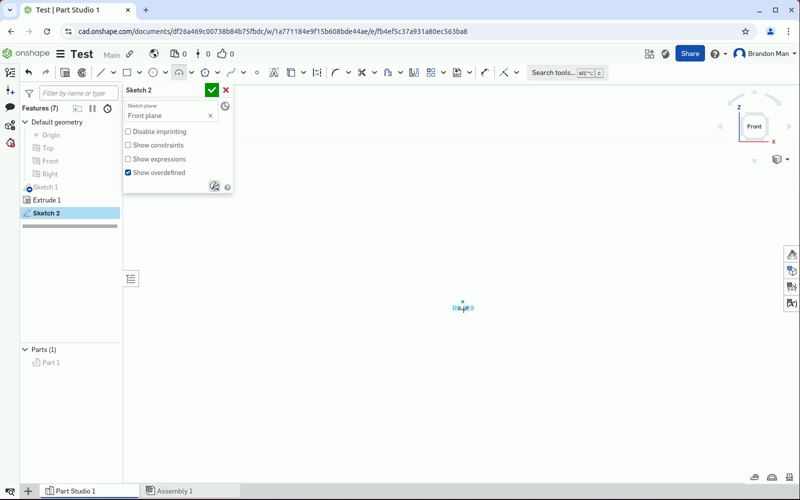
scroll(6)
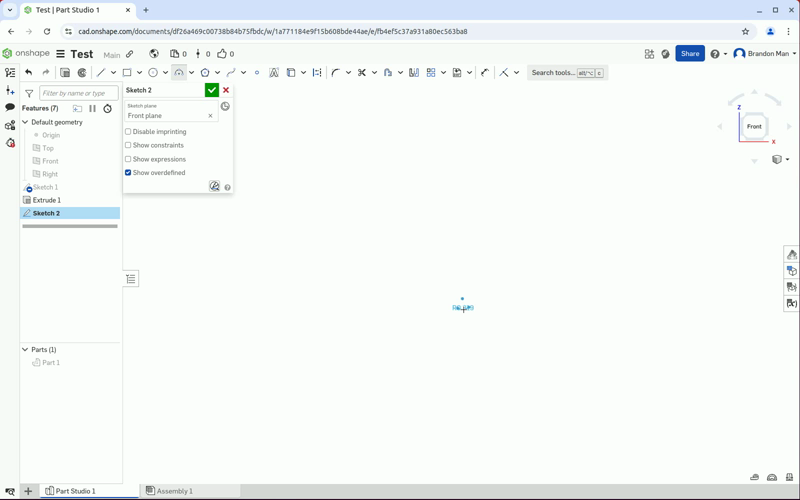
scroll(6)
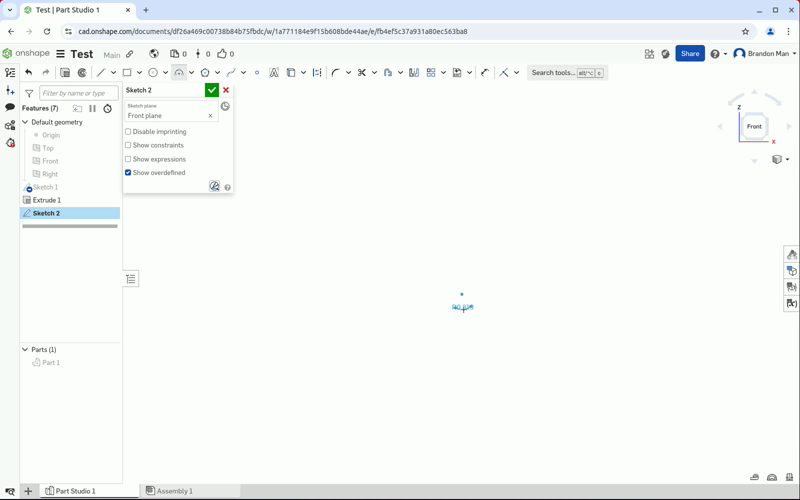
scroll(6)
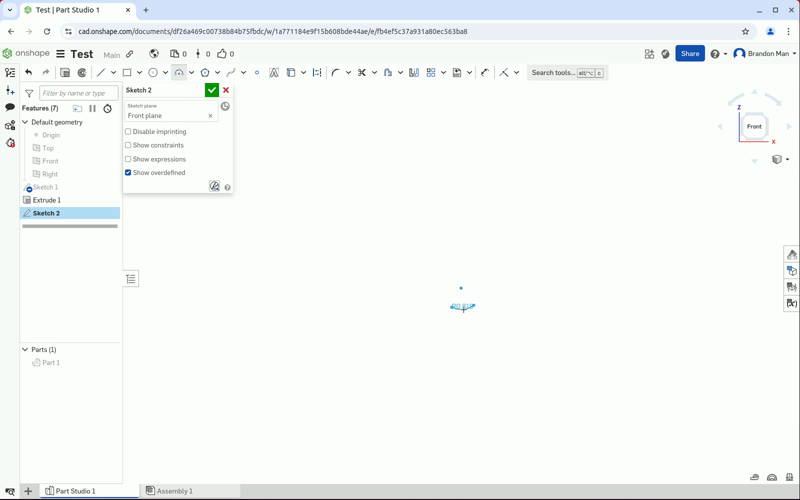
scroll(6)
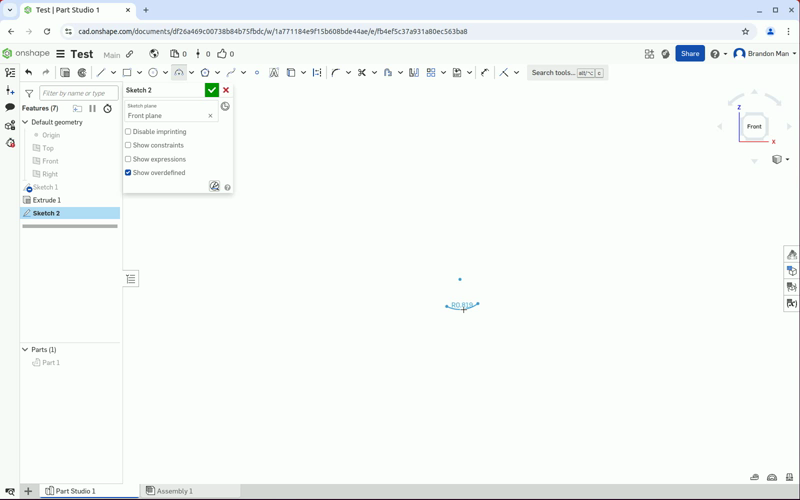
scroll(6)
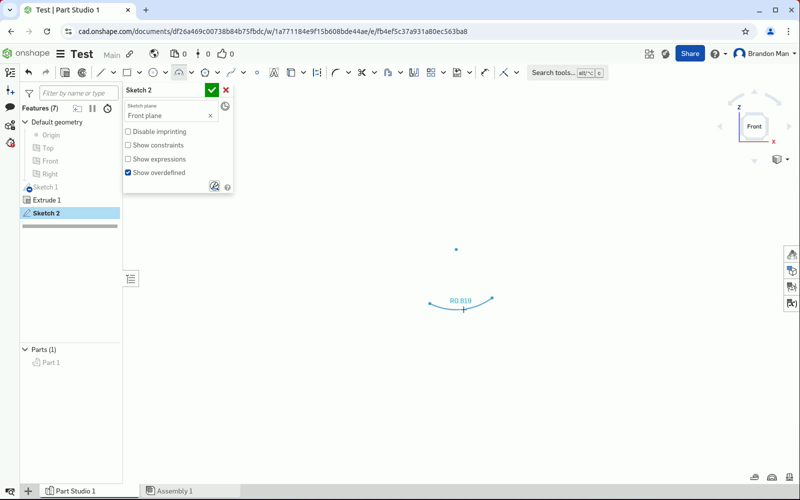
click(463, 309)
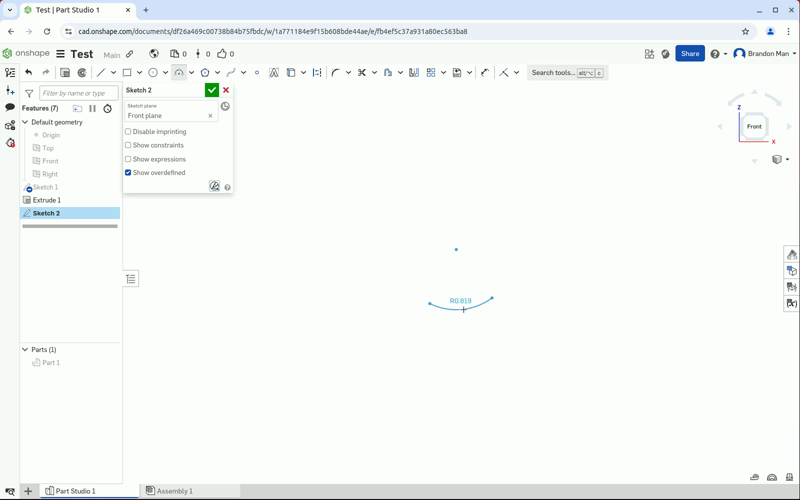
scroll(-6)
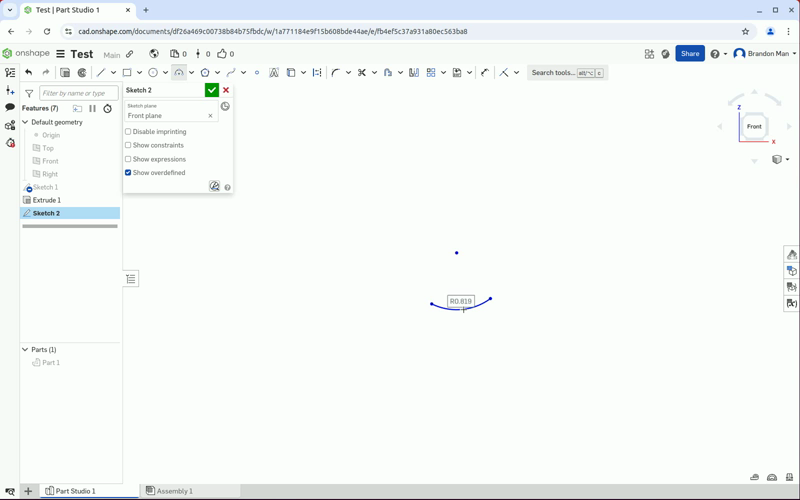
scroll(-6)
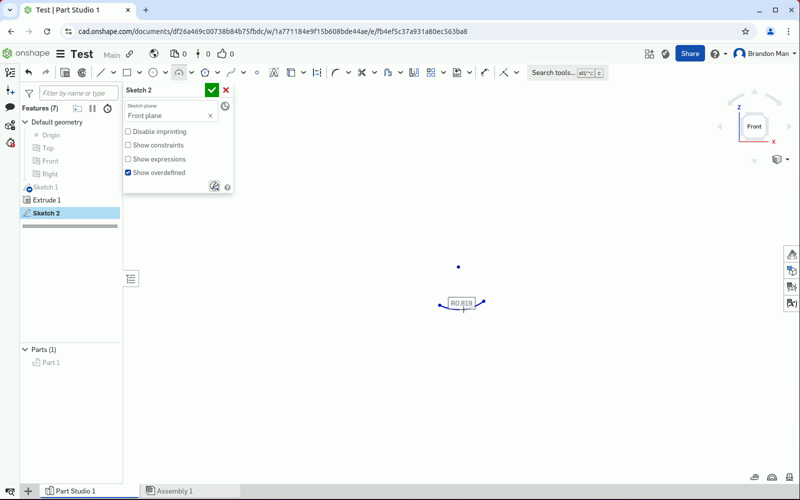
scroll(-6)
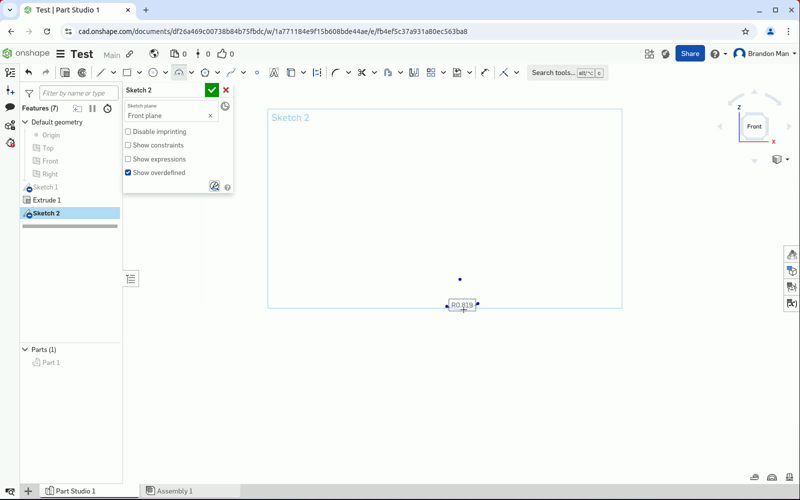
scroll(-6)
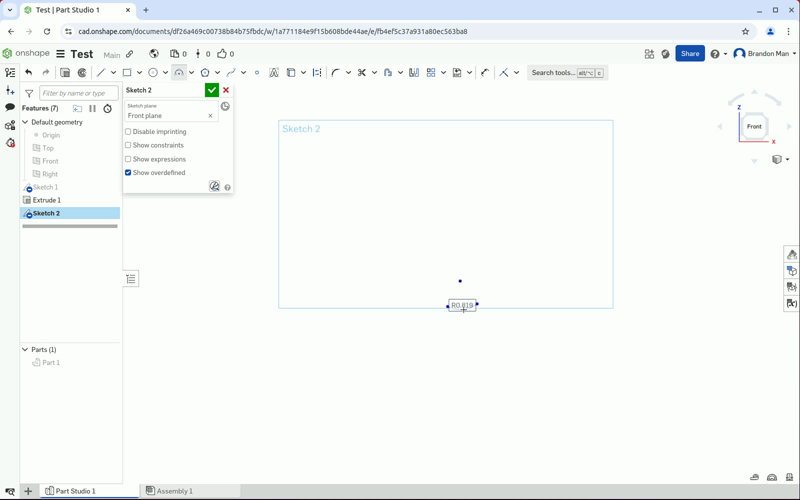
scroll(-6)
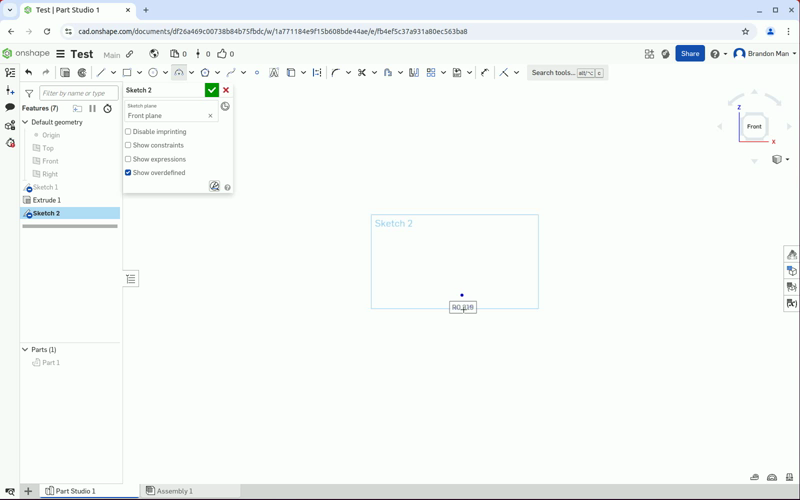
scroll(-6)
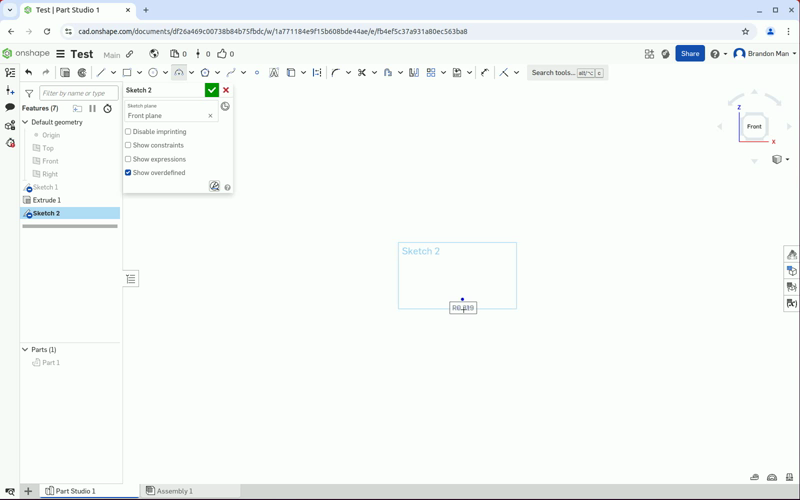
scroll(-6)
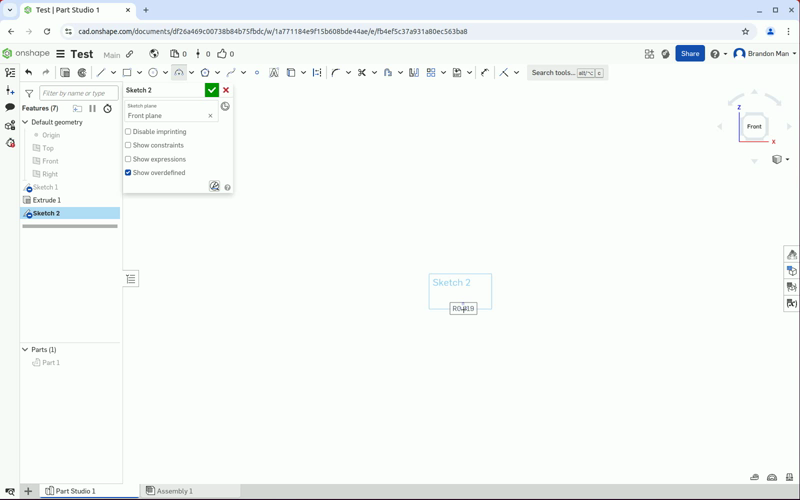
key_up(shift)
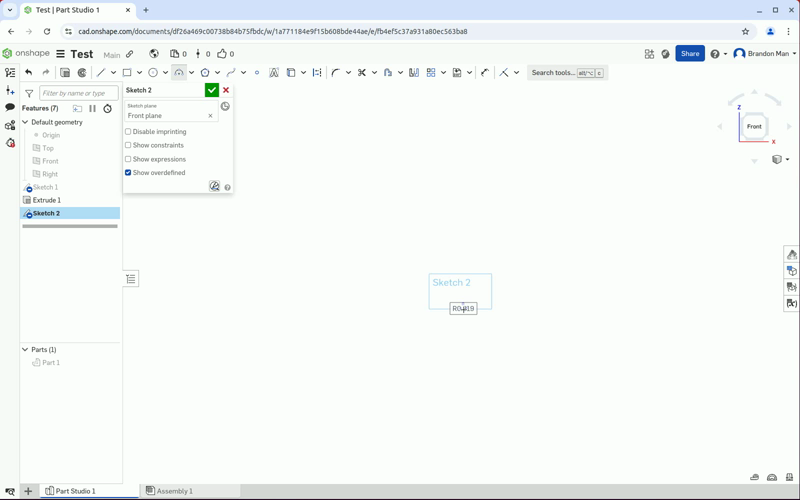
key(esc)
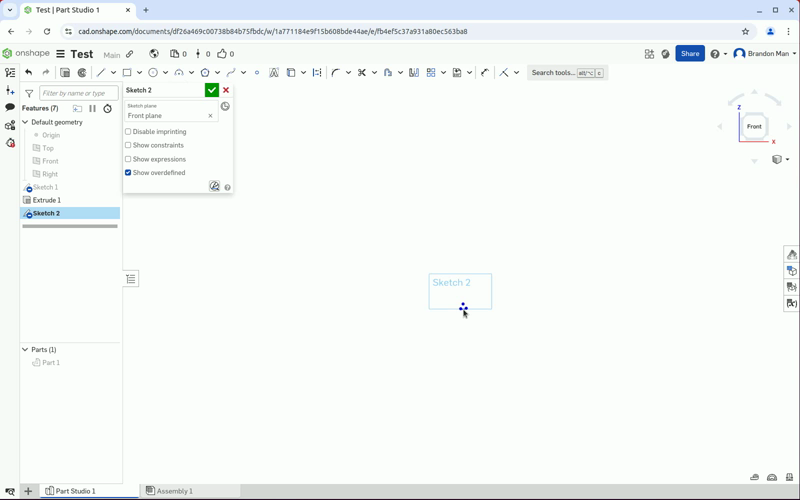
key(l)
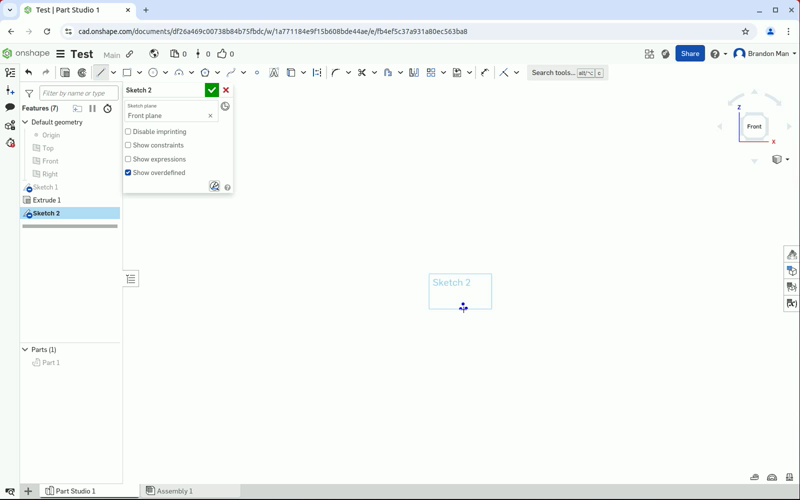
mouse_move(466, 308)
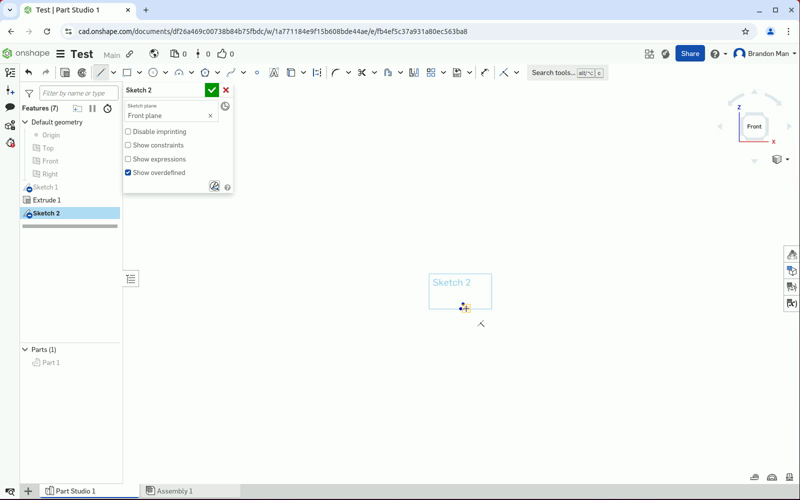
scroll(6)
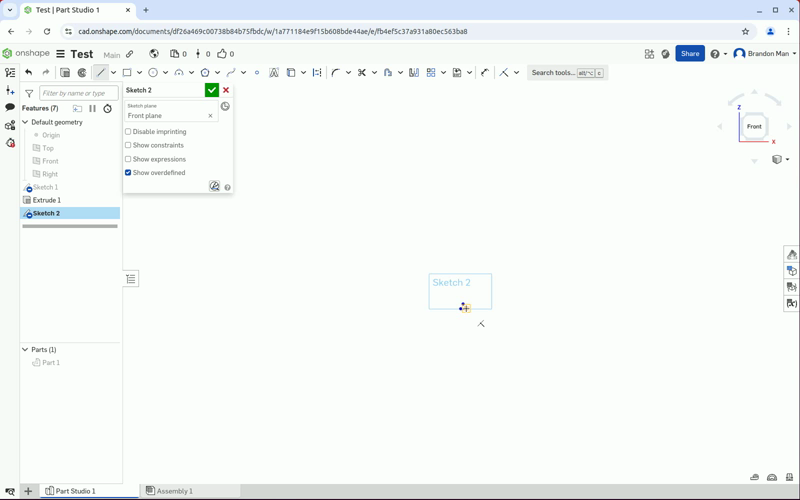
scroll(6)
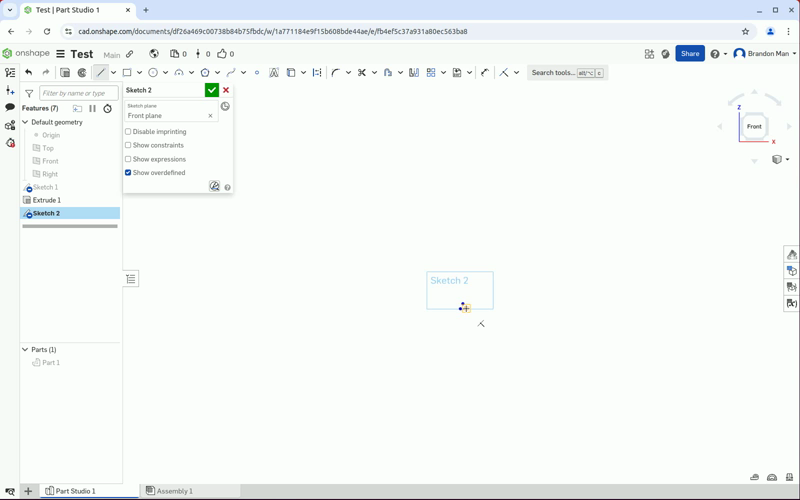
scroll(6)
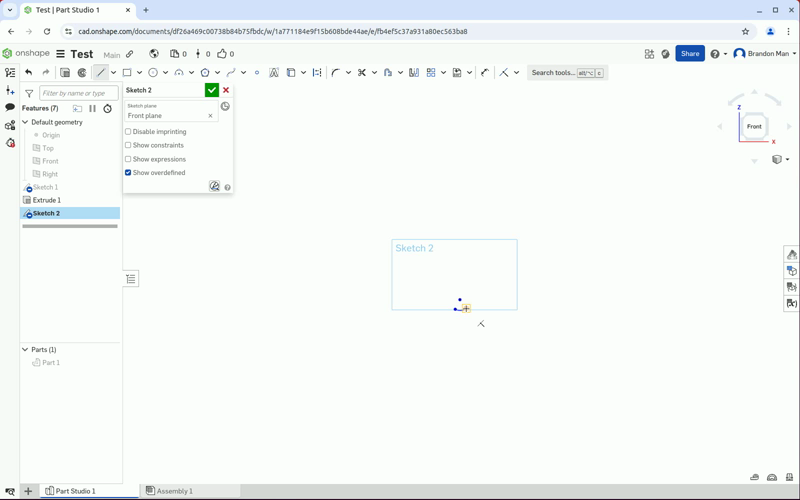
scroll(6)
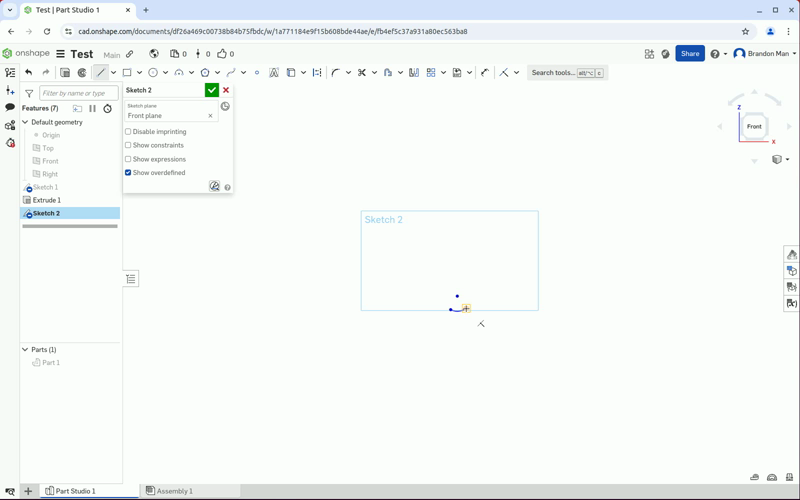
scroll(6)
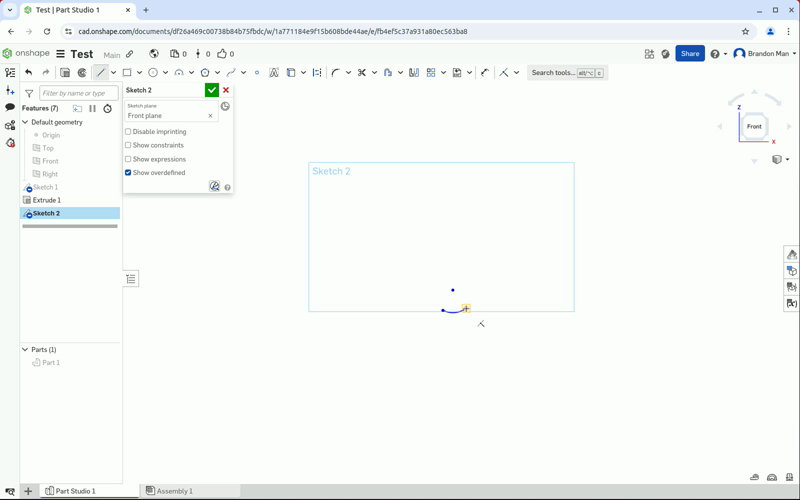
scroll(6)
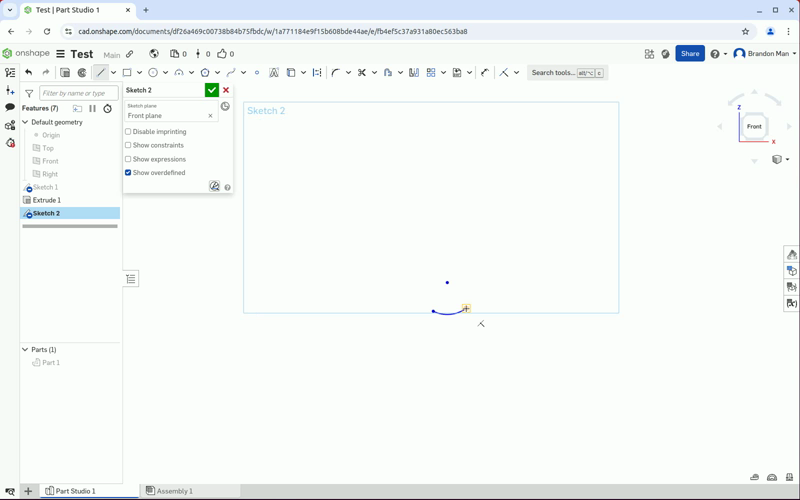
scroll(6)
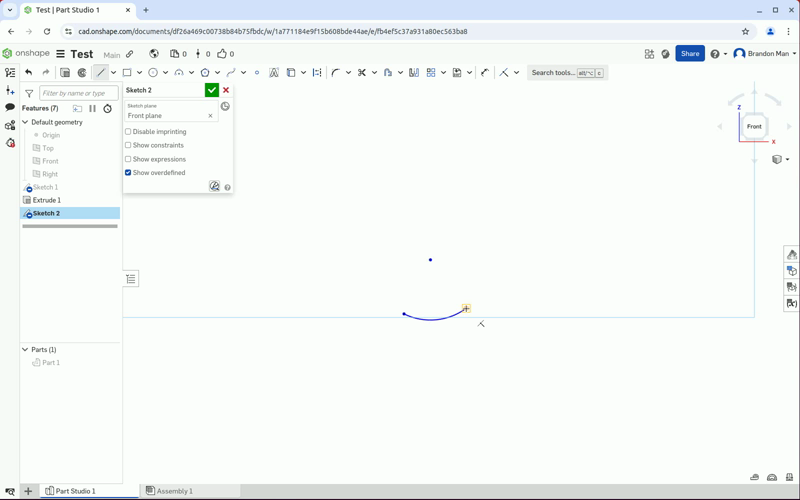
click(466, 308)
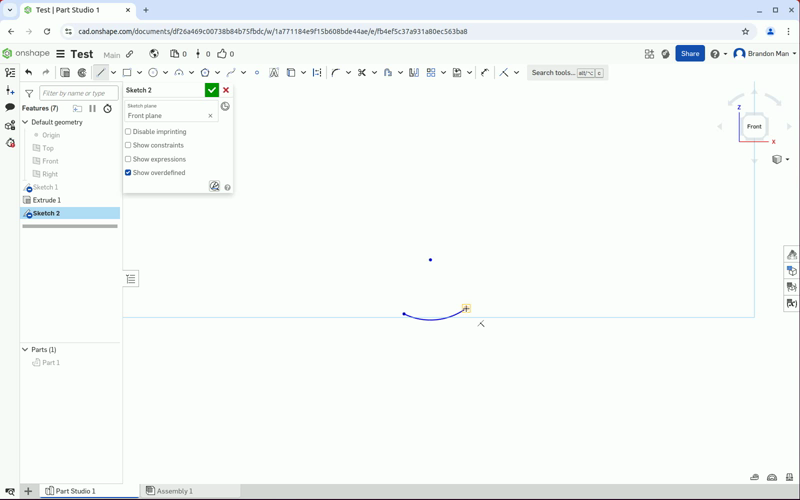
scroll(-6)
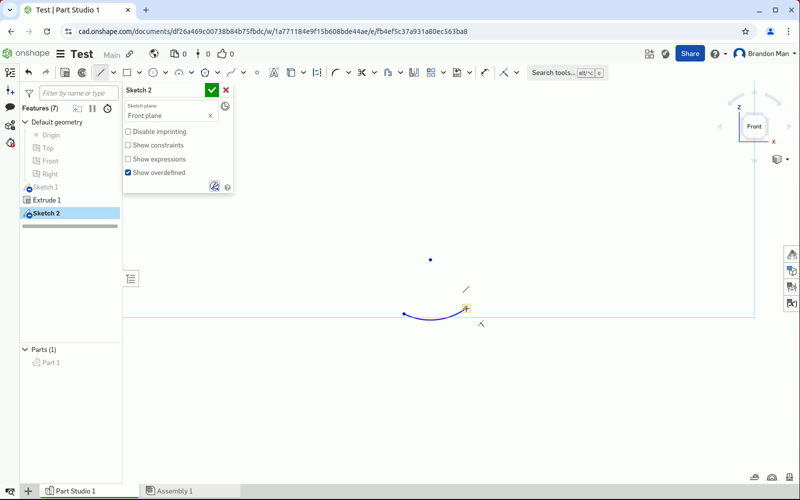
scroll(-6)
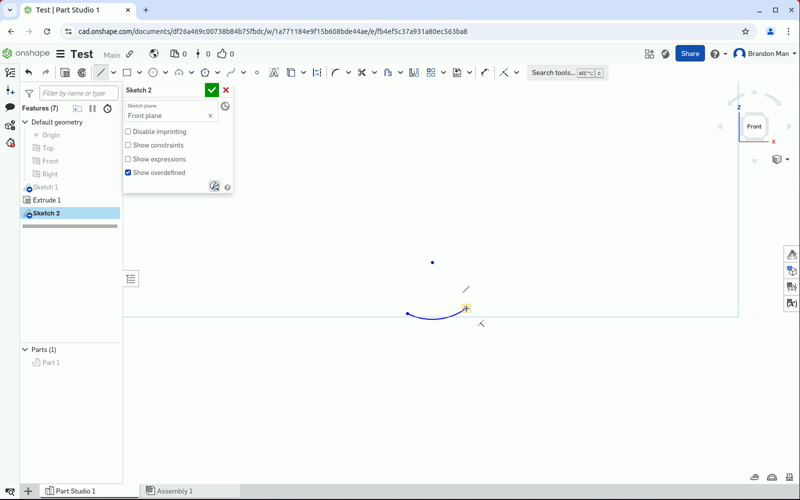
scroll(-6)
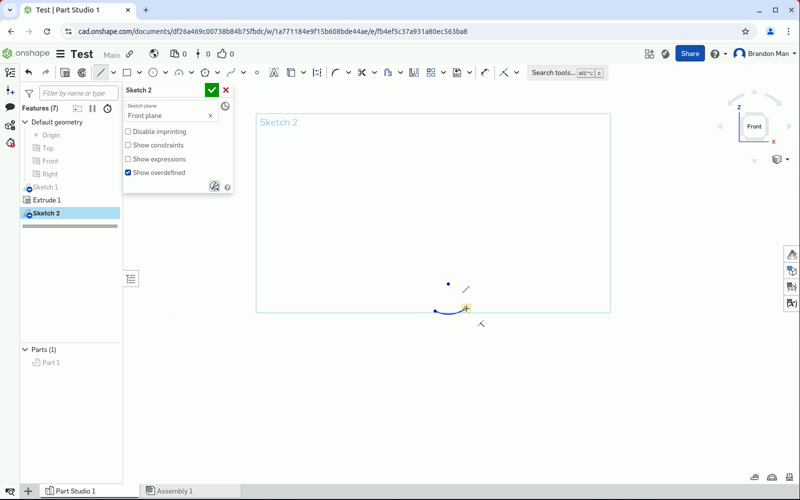
scroll(-6)
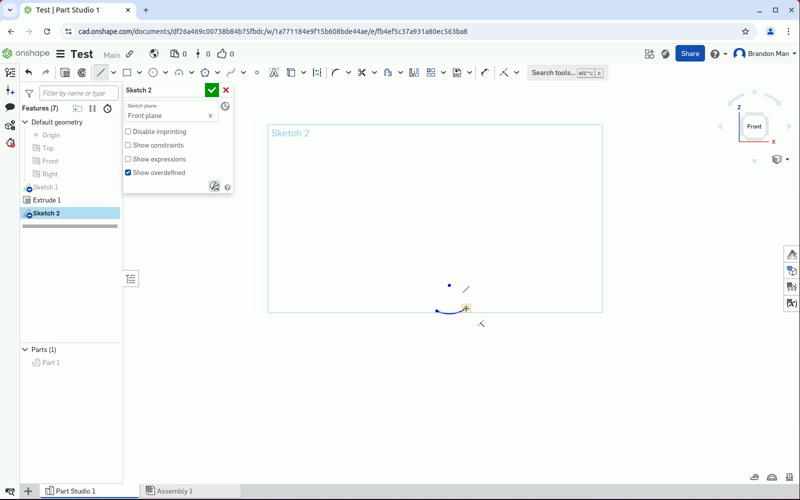
scroll(-6)
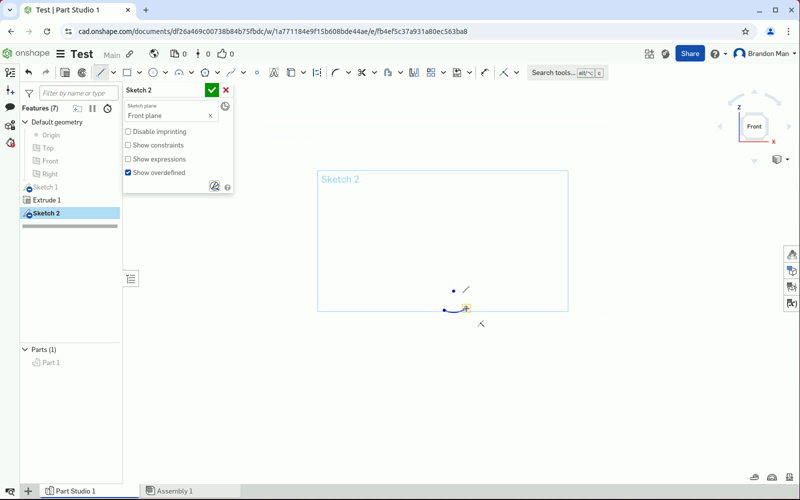
scroll(-6)
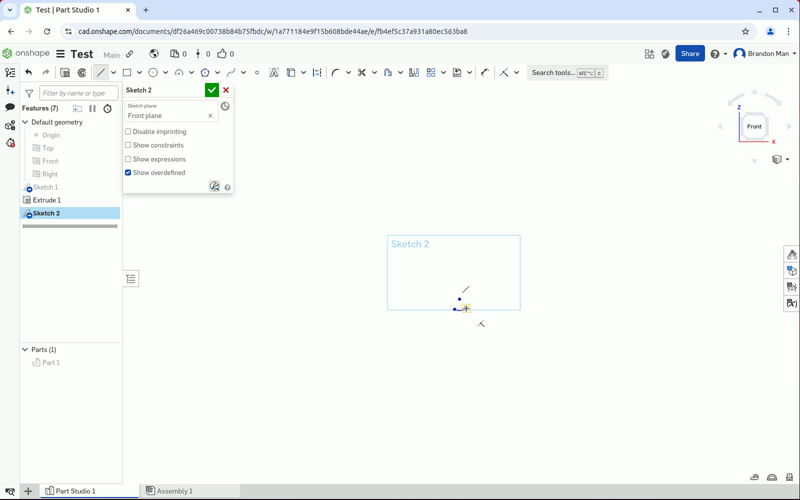
scroll(-6)
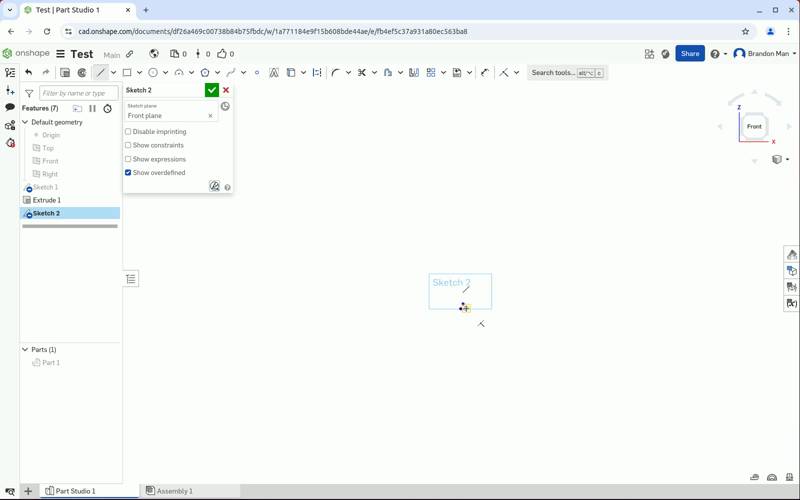
mouse_move(496, 308)
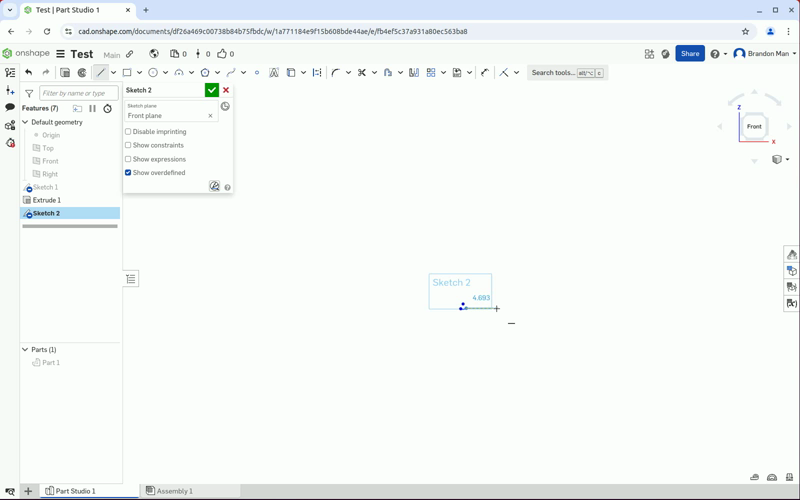
key_down(shift)
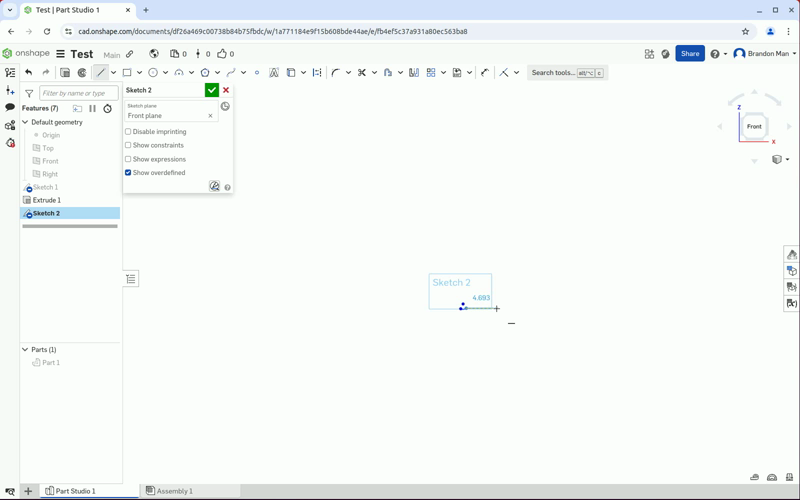
mouse_move(460, 308)
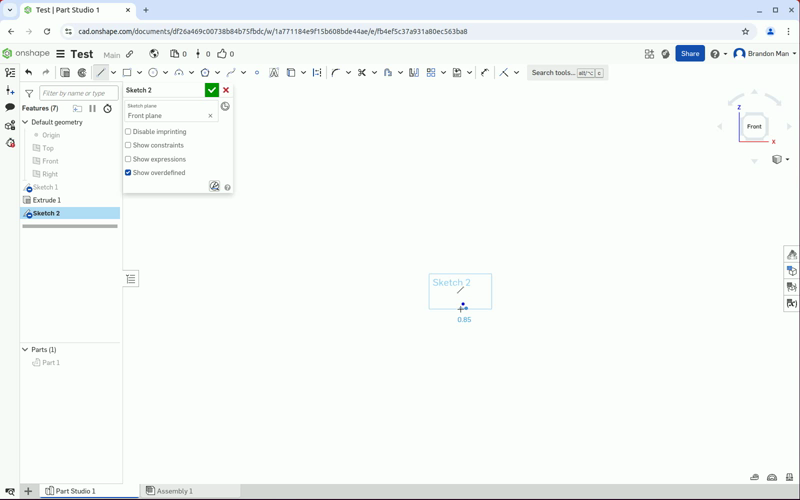
scroll(6)
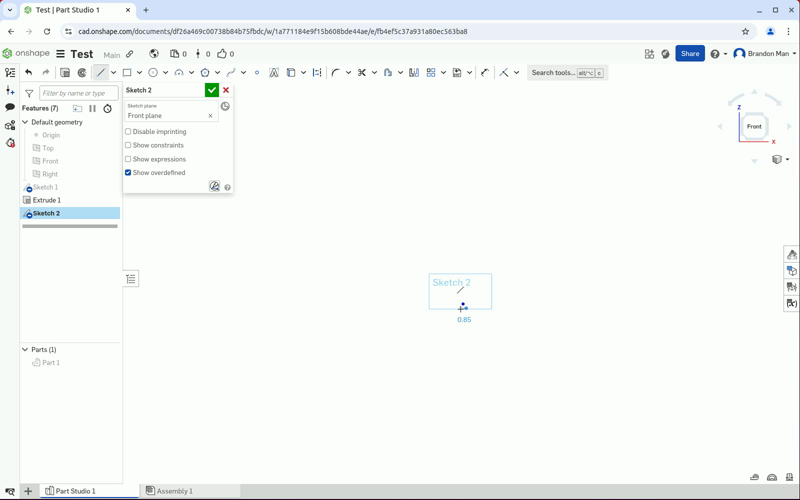
scroll(6)
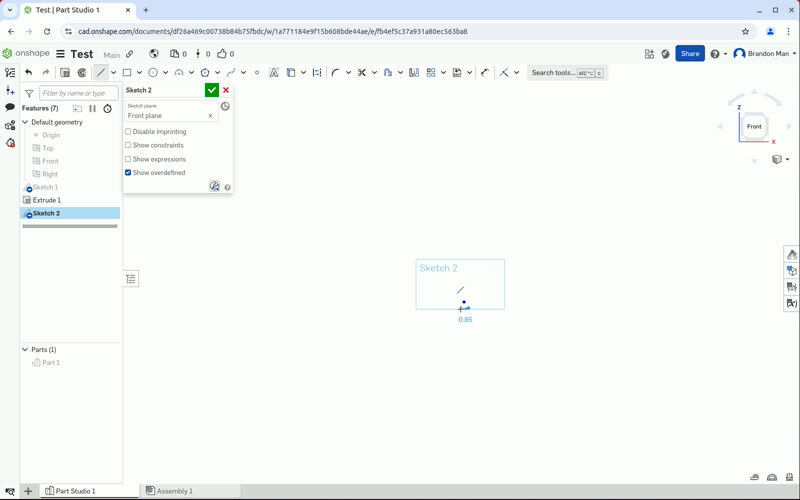
scroll(6)
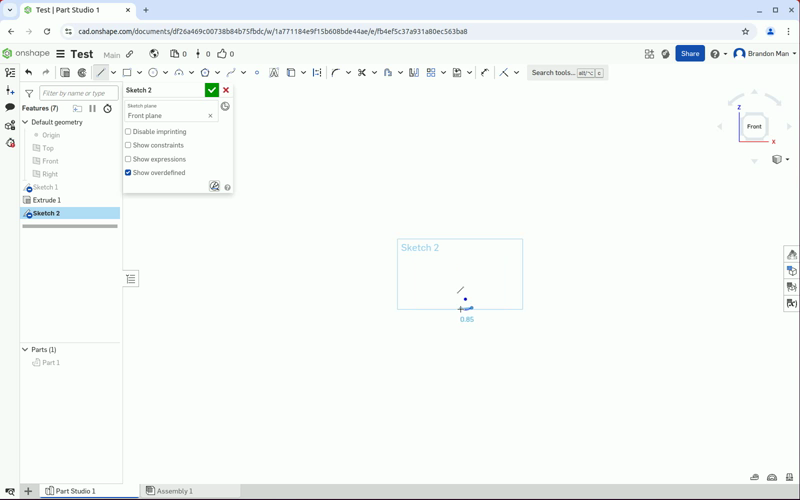
scroll(6)
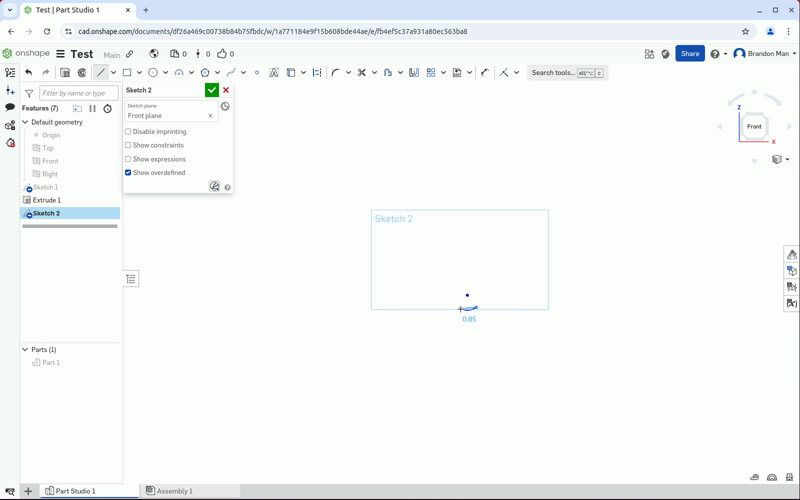
scroll(6)
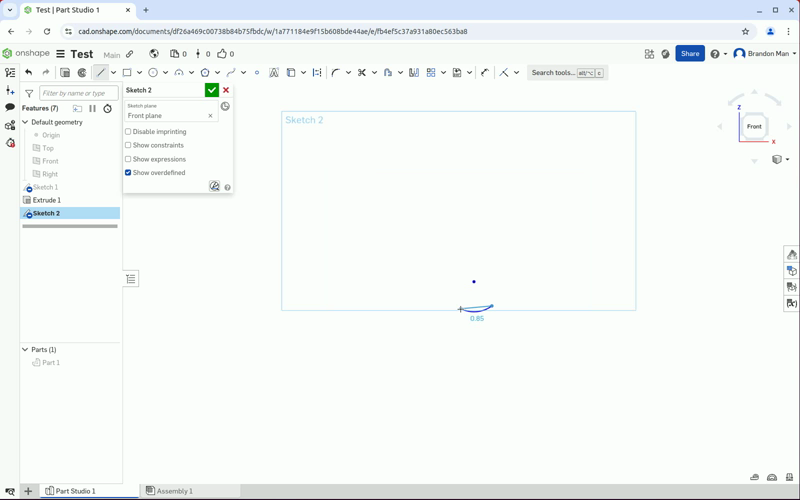
scroll(6)
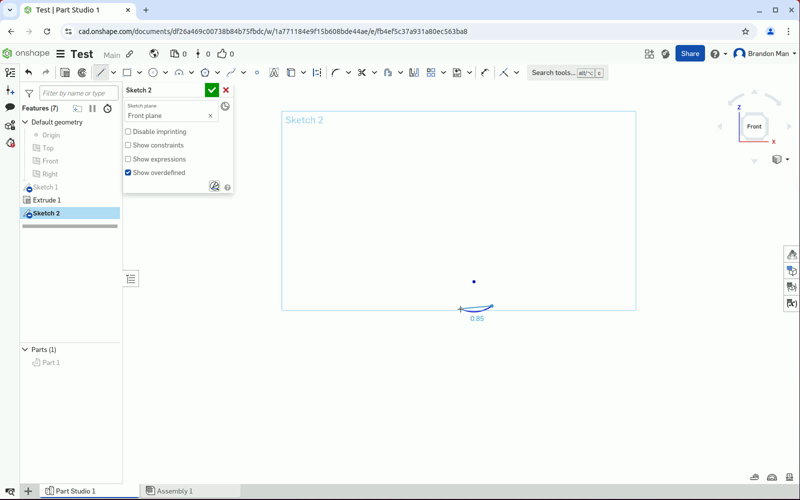
scroll(6)
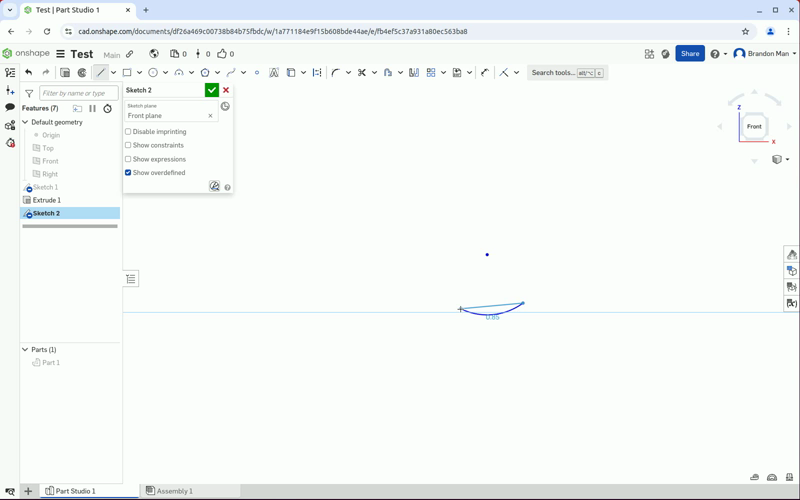
key_up(shift)
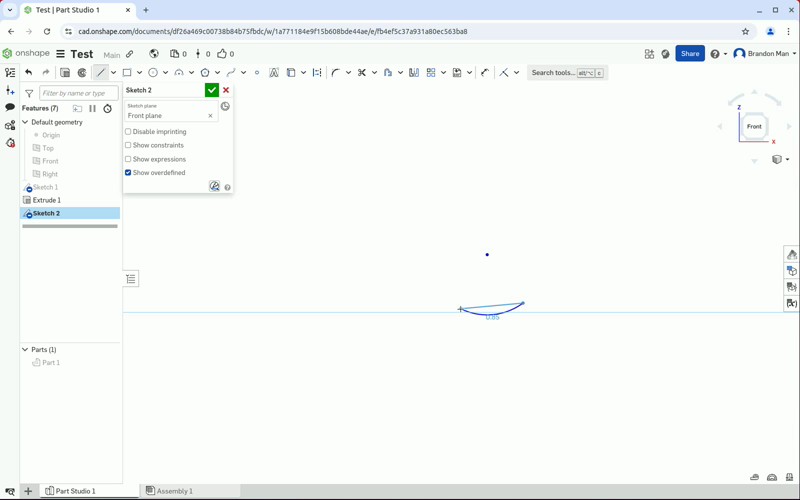
click(460, 308)
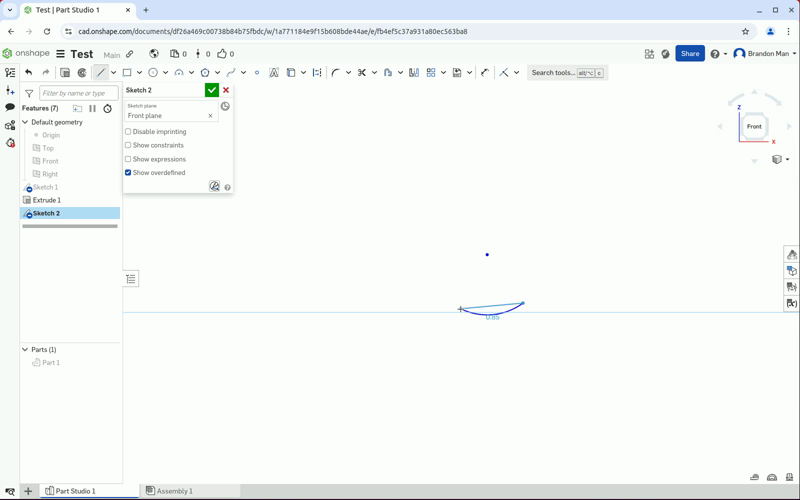
scroll(-6)
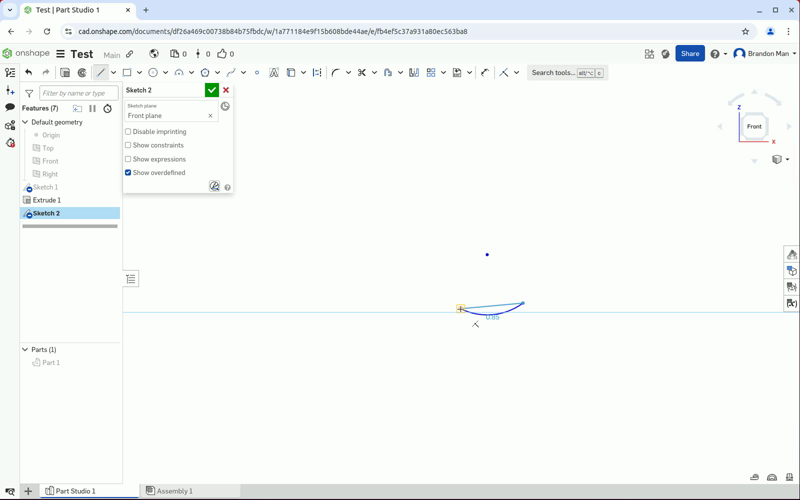
scroll(-6)
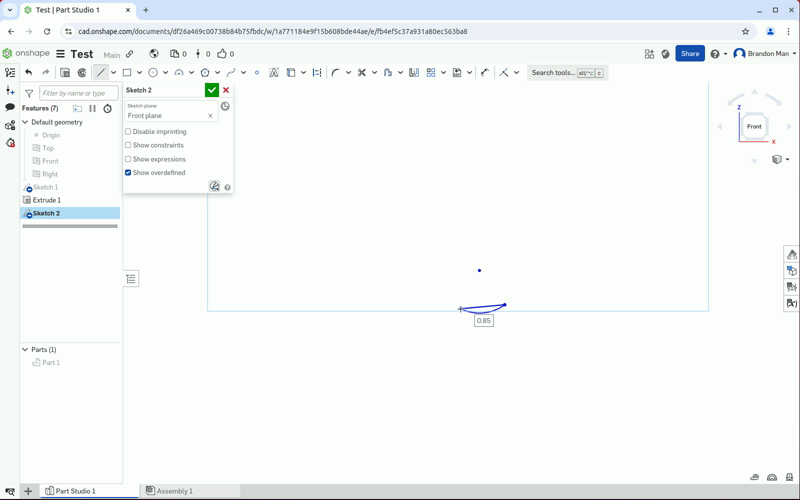
scroll(-6)
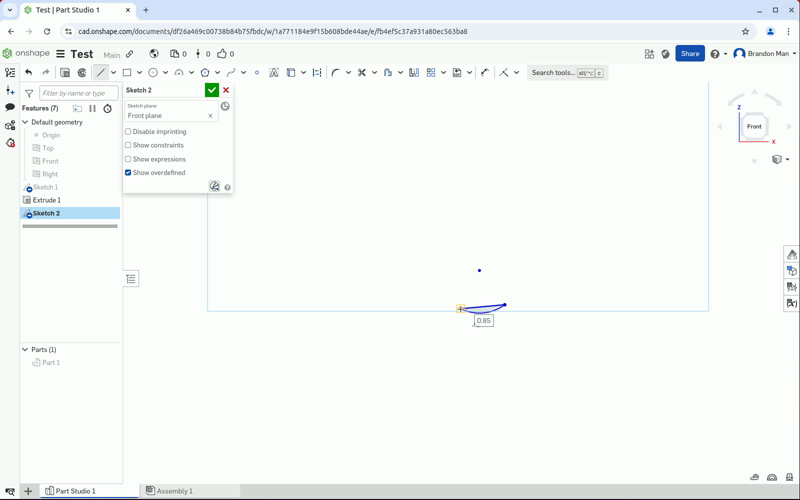
scroll(-6)
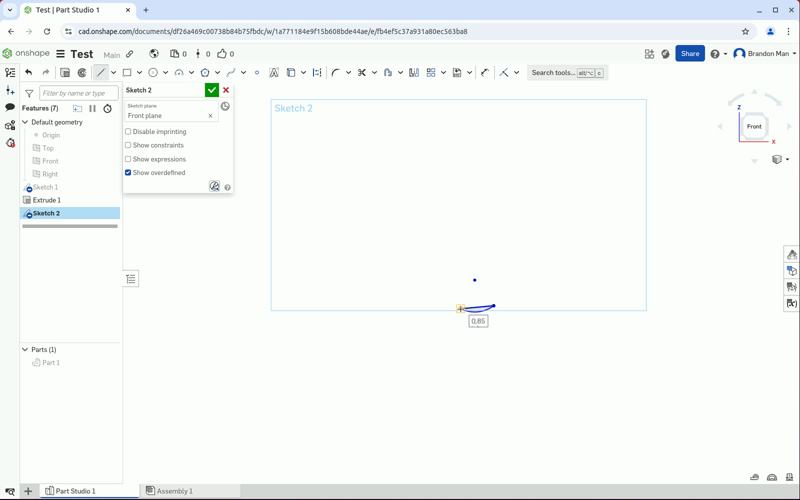
scroll(-6)
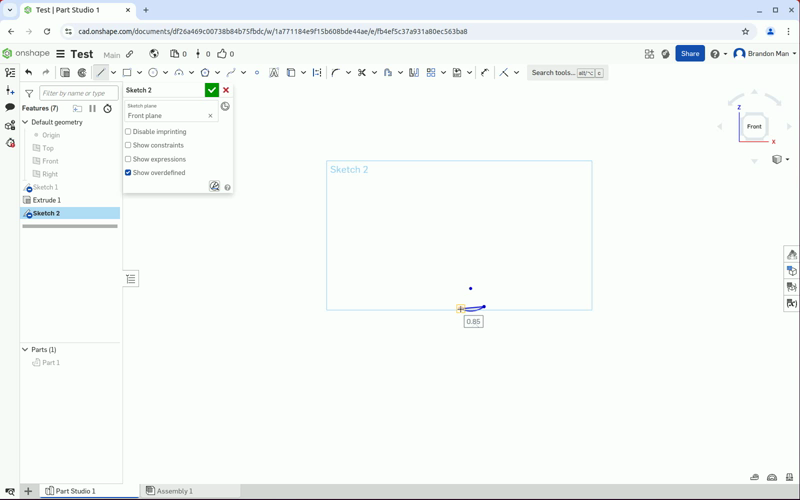
scroll(-6)
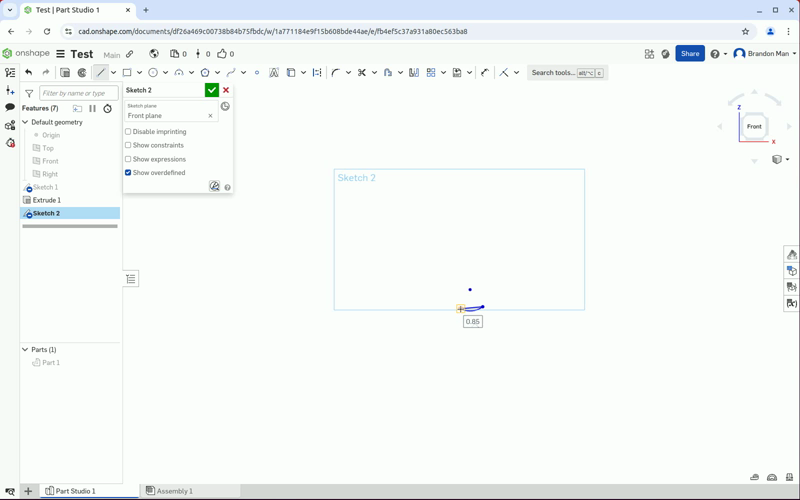
scroll(-6)
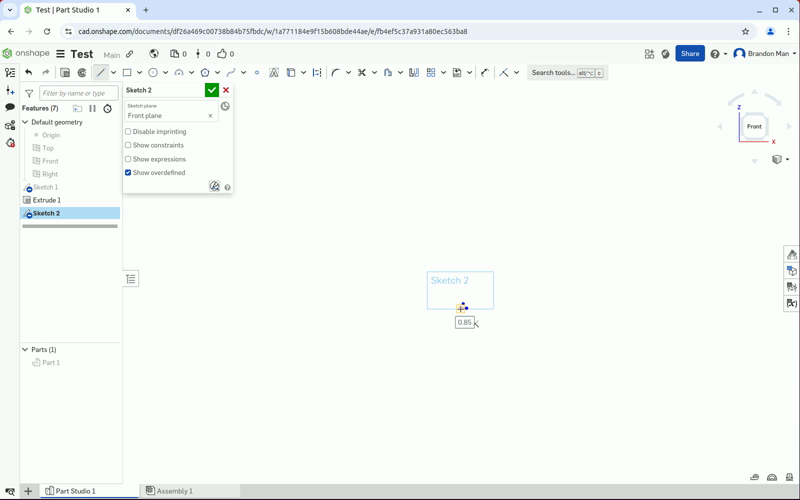
key(esc)
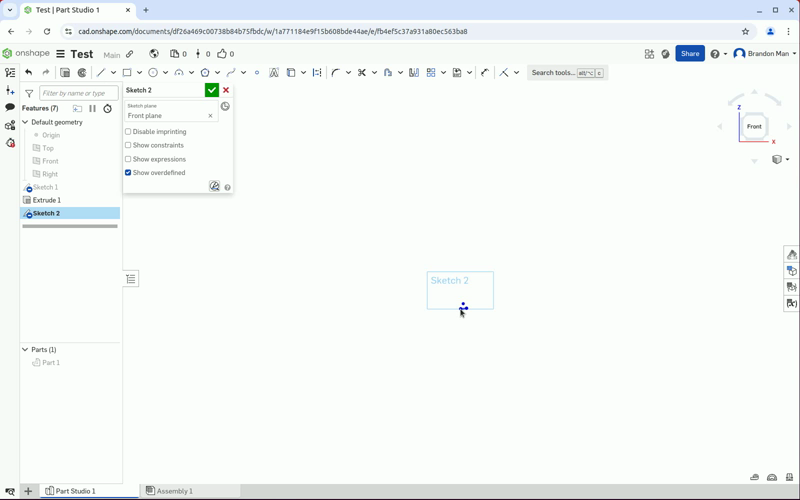
mouse_move(465, 308)
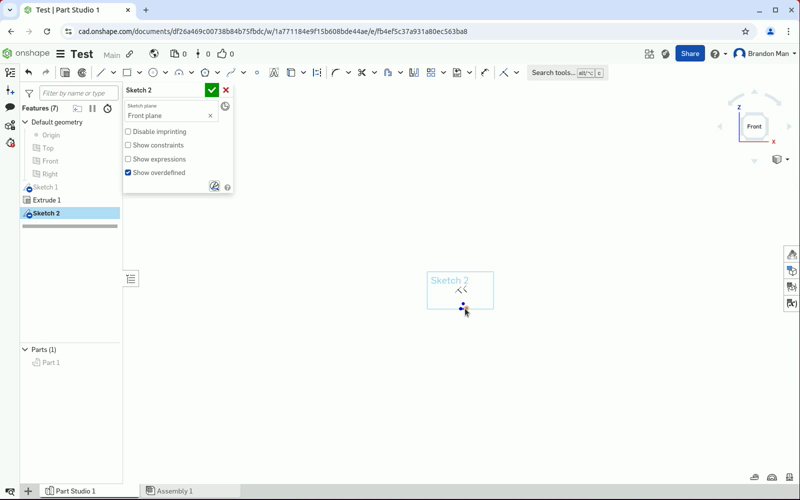
scroll(6)
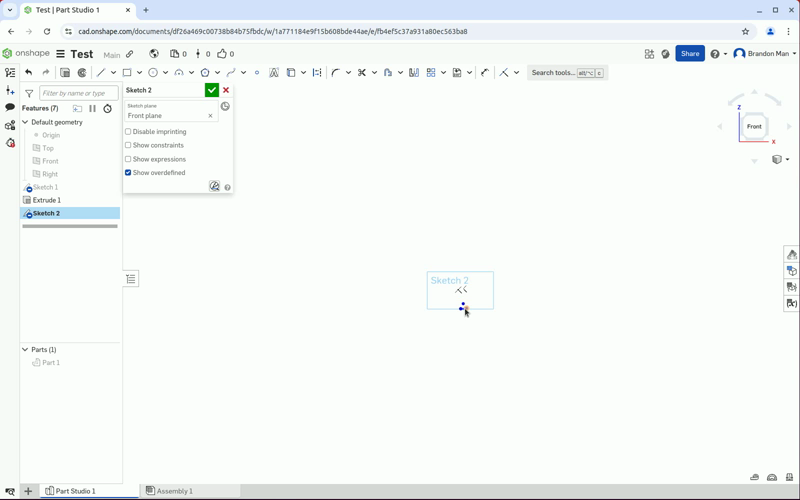
scroll(6)
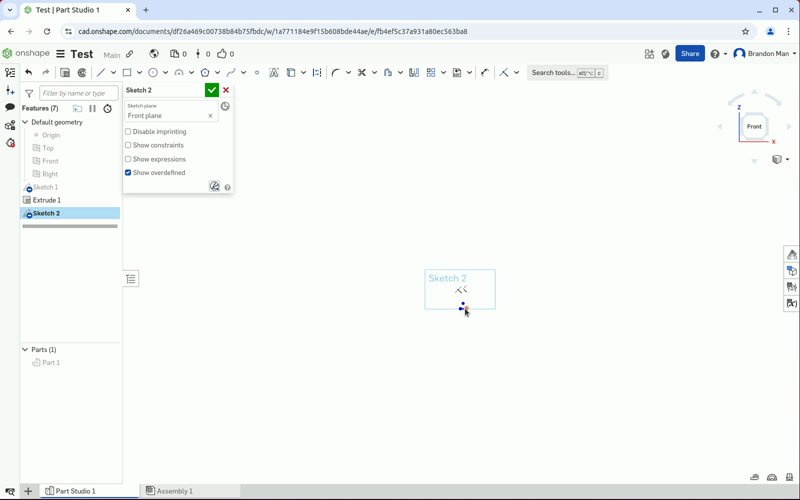
scroll(6)
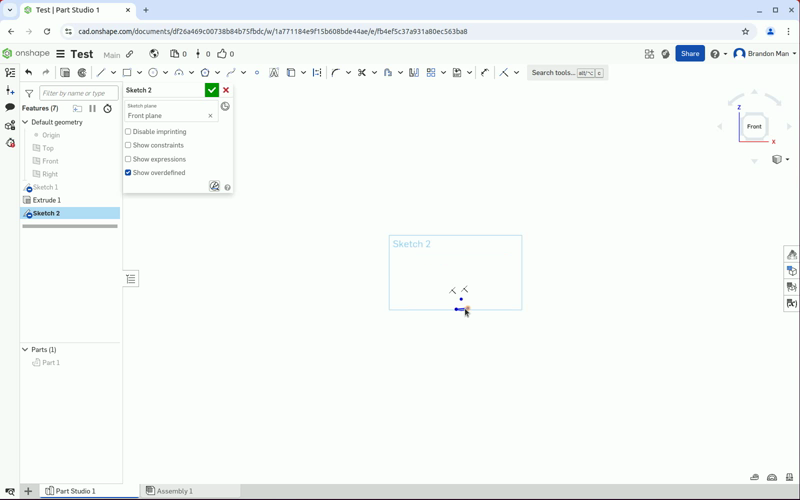
scroll(6)
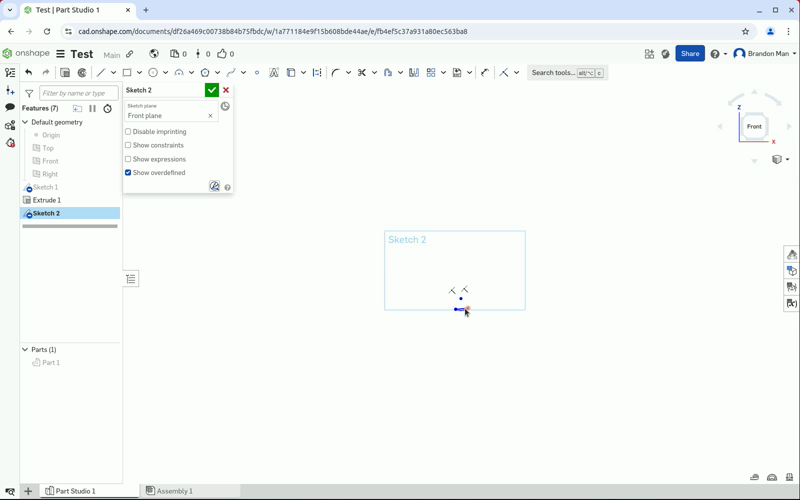
scroll(6)
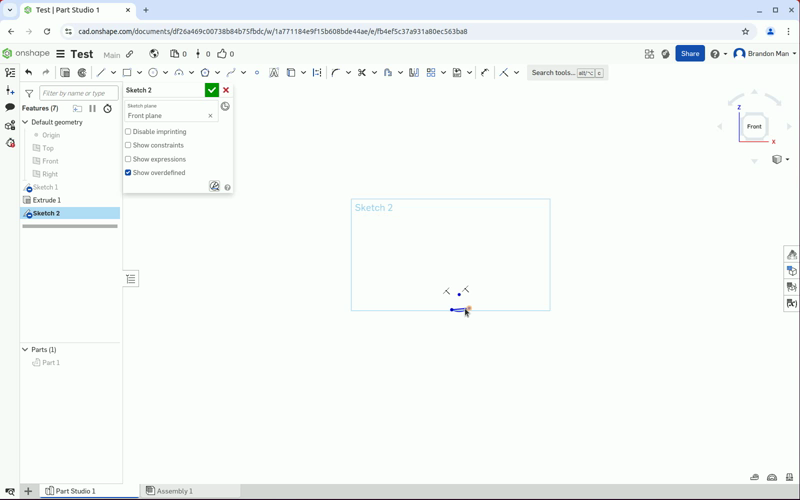
scroll(6)
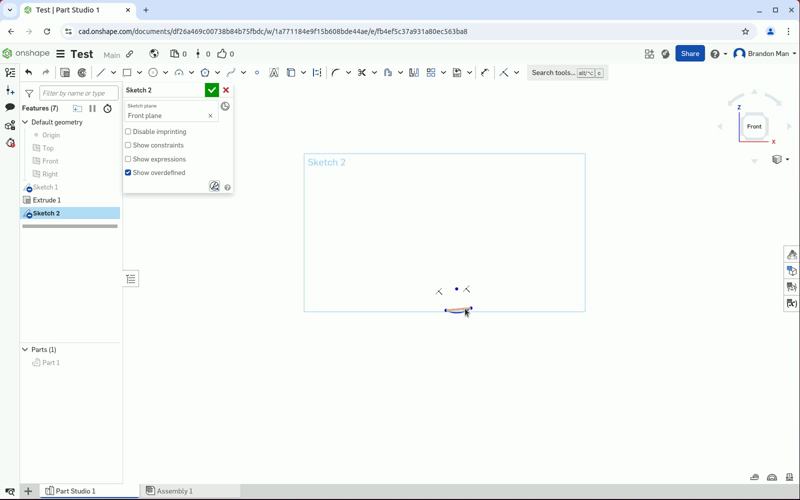
scroll(6)
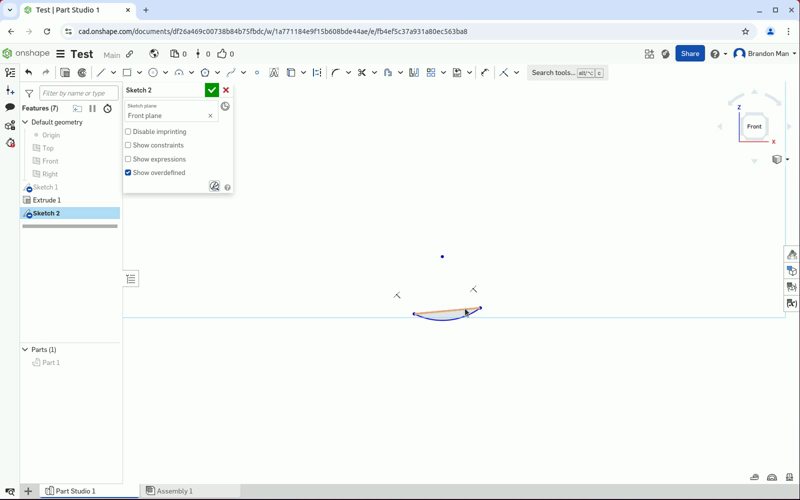
click(465, 308)
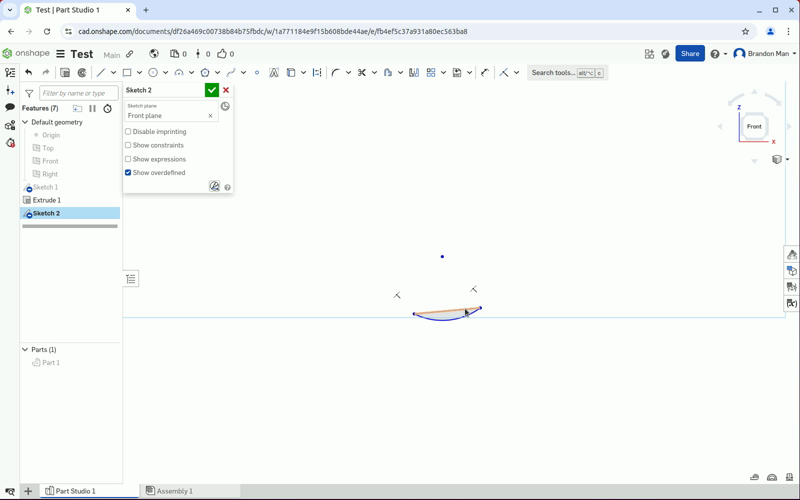
scroll(-6)
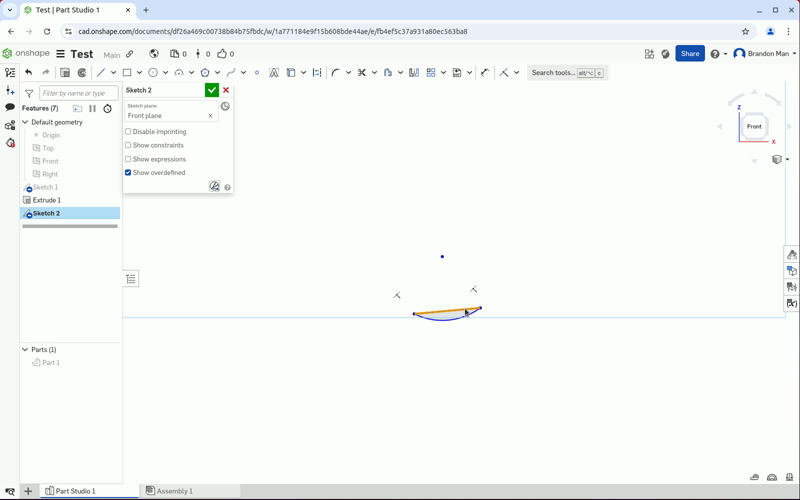
scroll(-6)
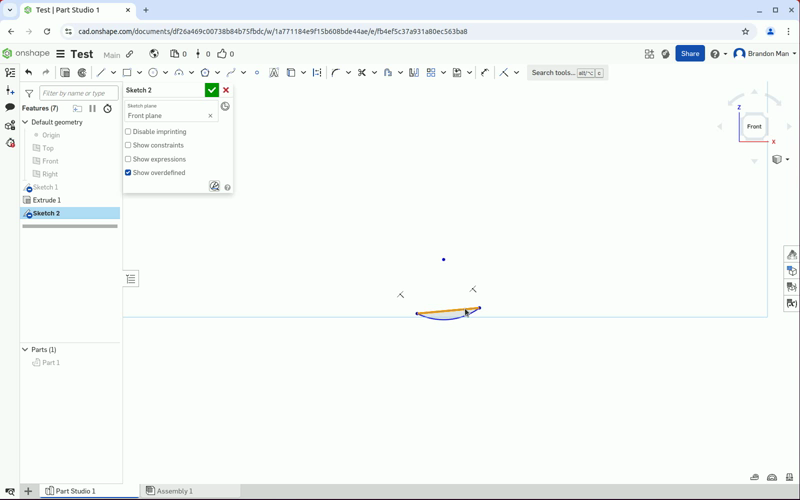
scroll(-6)
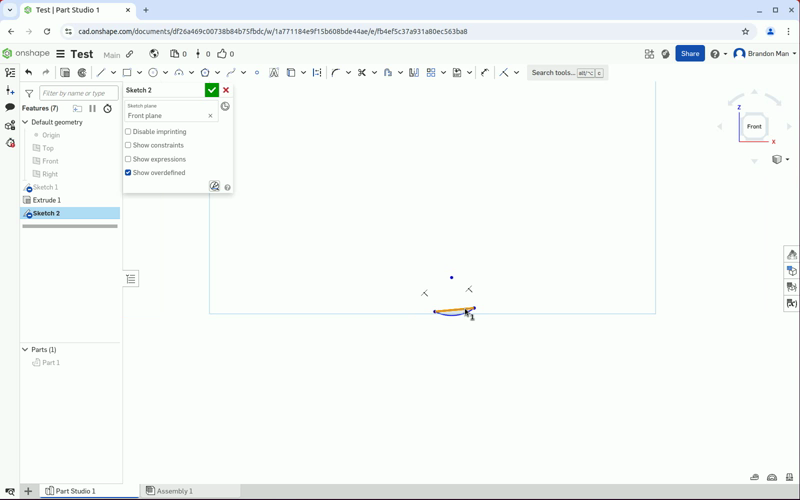
scroll(-6)
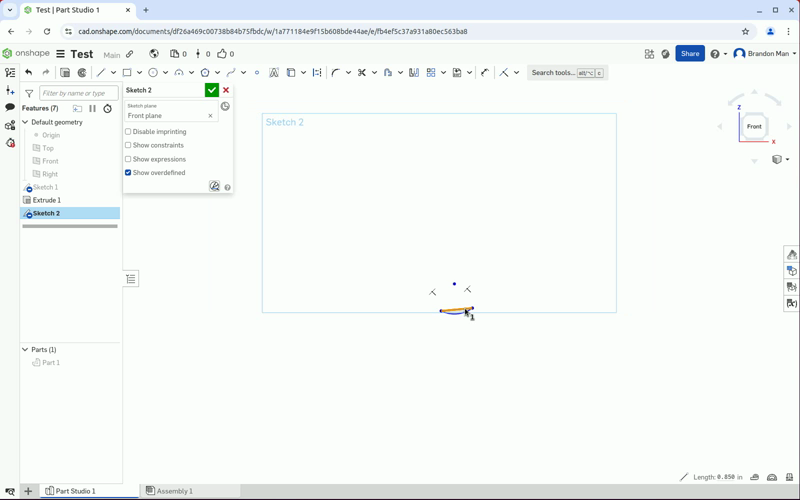
scroll(-6)
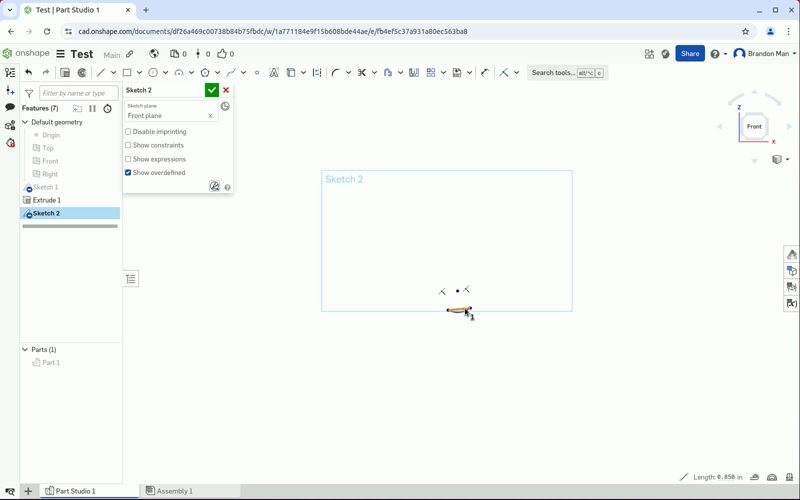
scroll(-6)
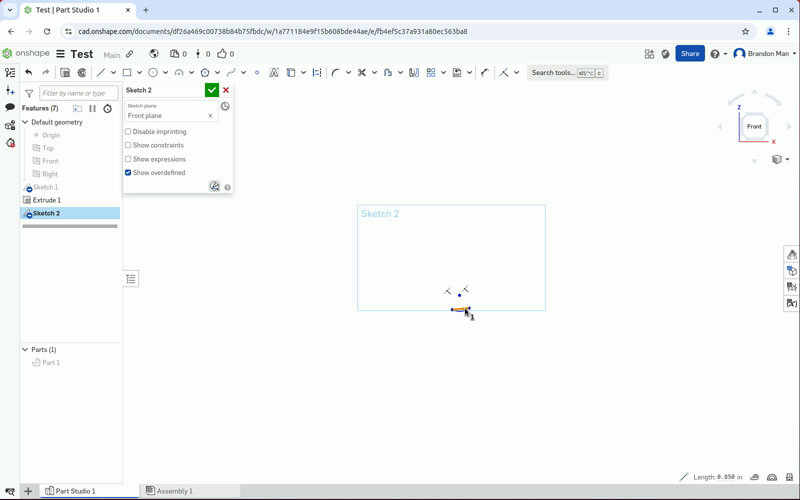
scroll(-6)
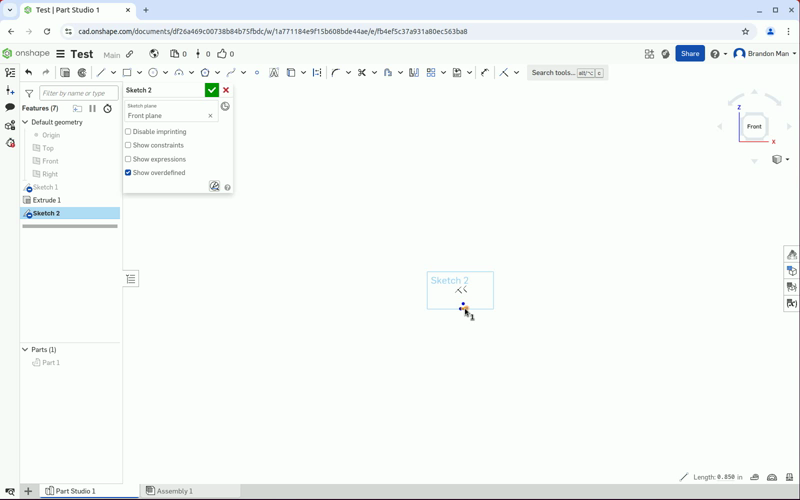
mouse_move(73, 352)
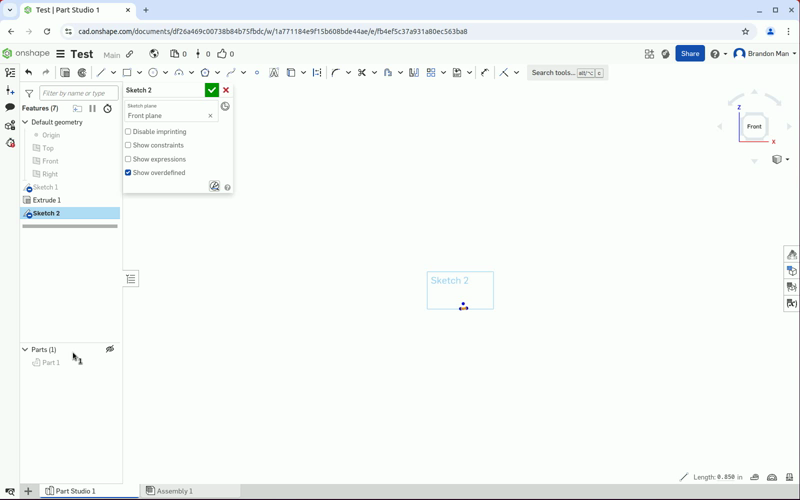
key(shift+y)
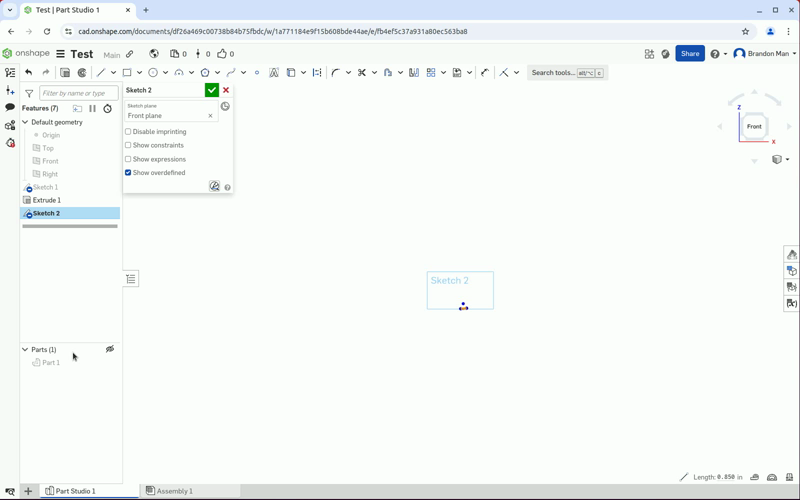
key(shift+e)
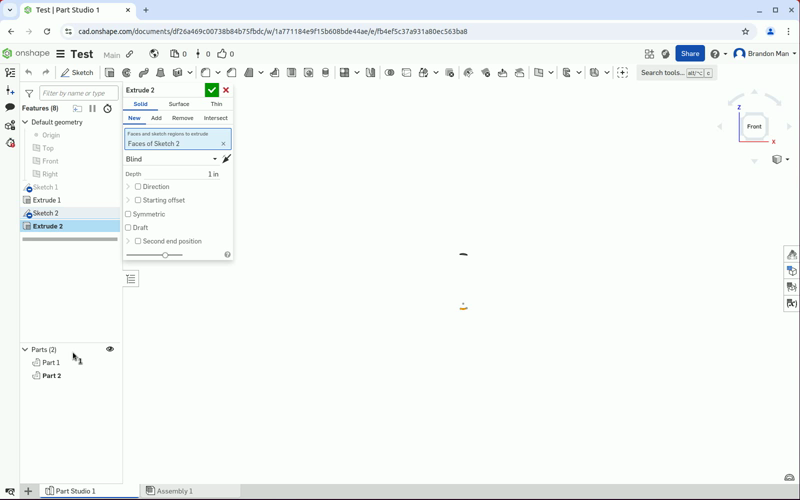
mouse_move(143, 106)
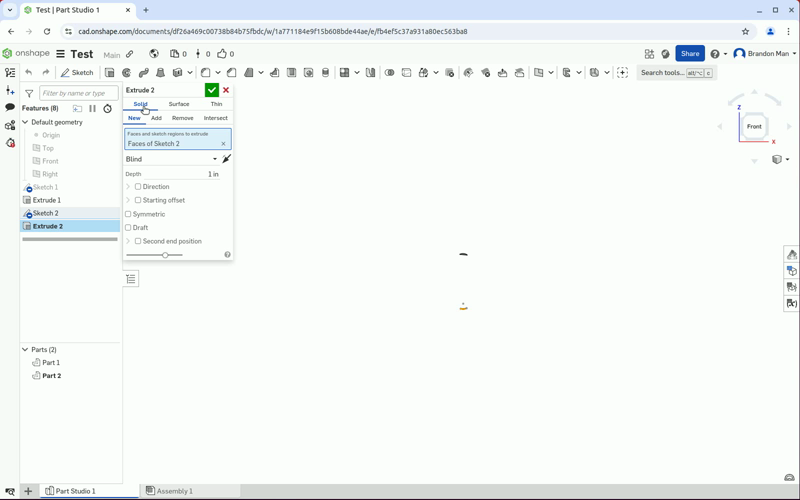
click(143, 106)
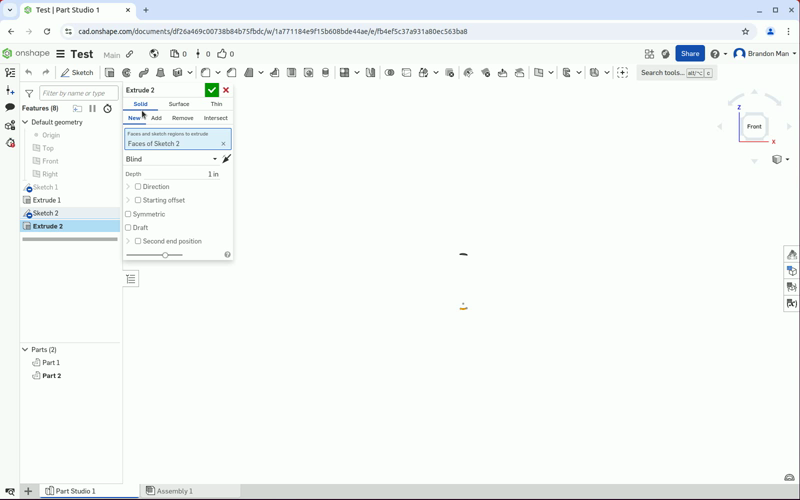
mouse_move(137, 120)
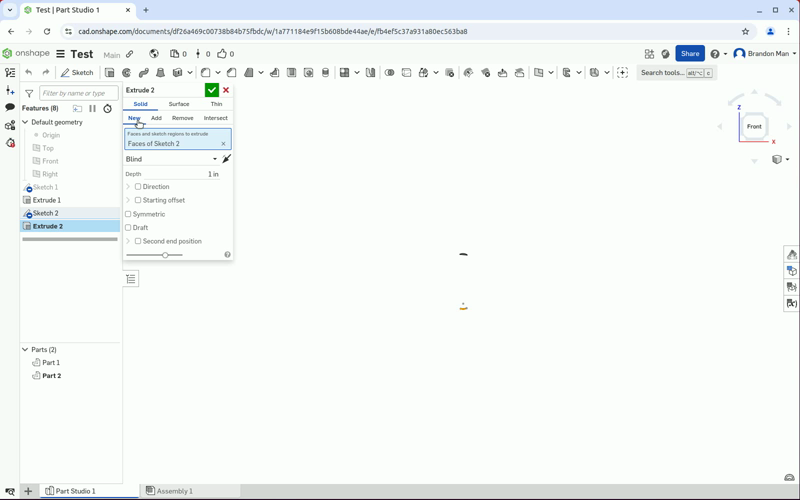
click(137, 120)
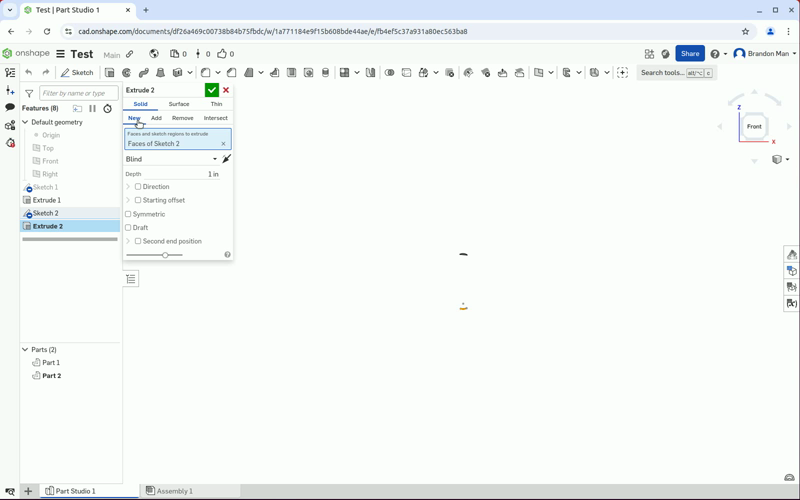
key(tab, 4)
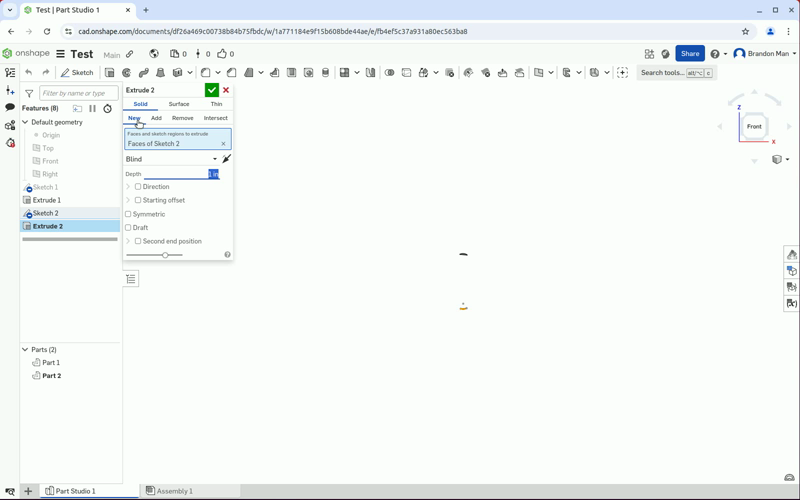
text(5.296)
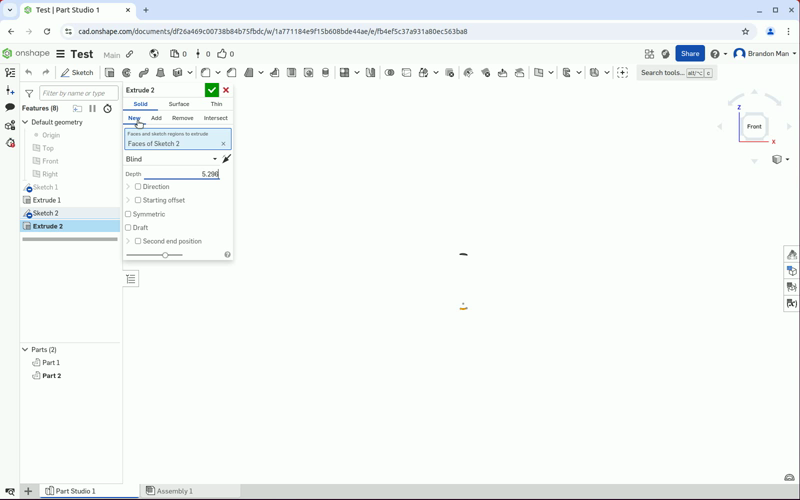
key(enter)
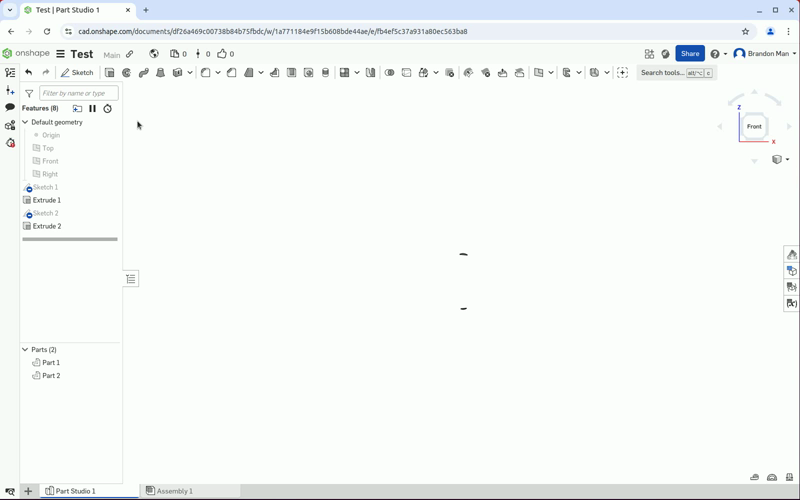
key(shift+h)
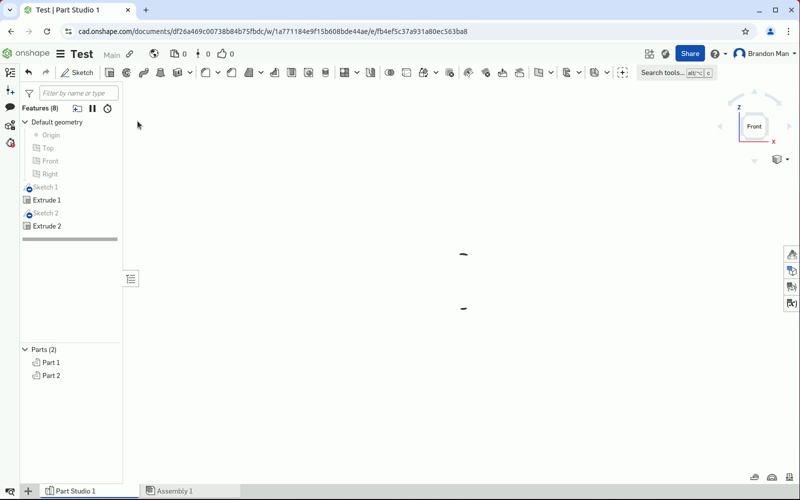
key(shift+h)
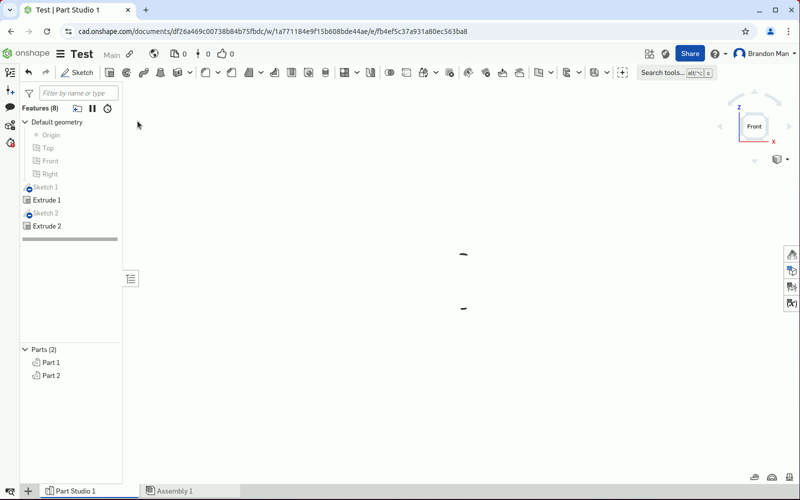
mouse_move(73, 189)
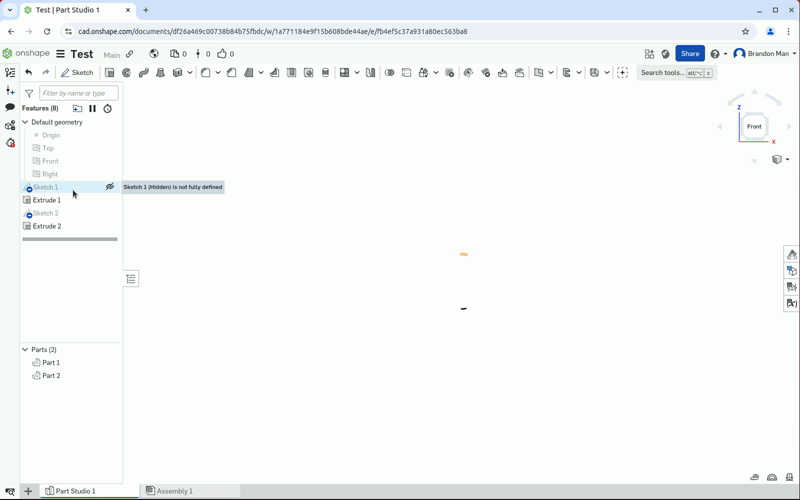
click(73, 189)
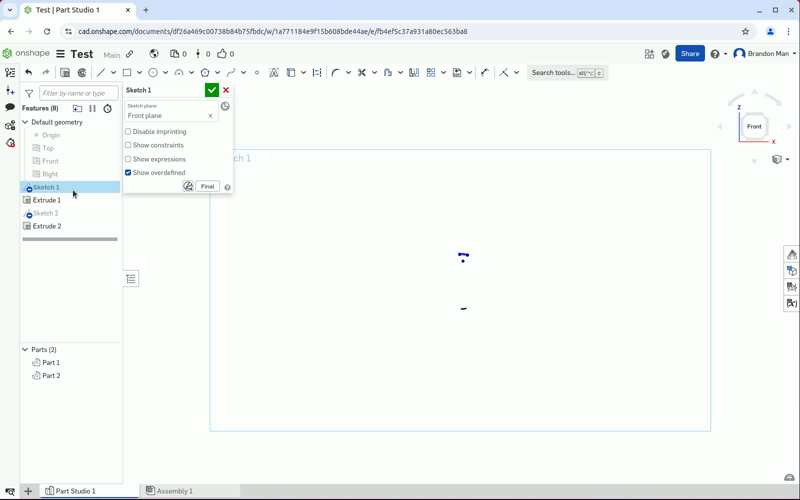
mouse_move(229, 92)
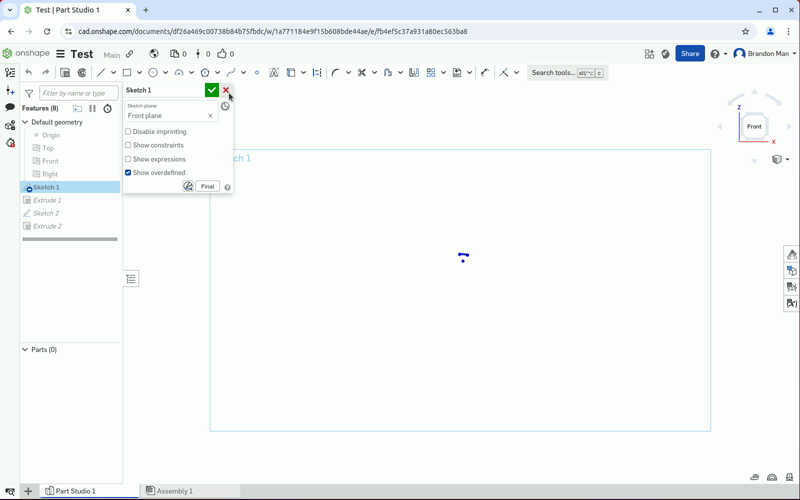
click(229, 92)
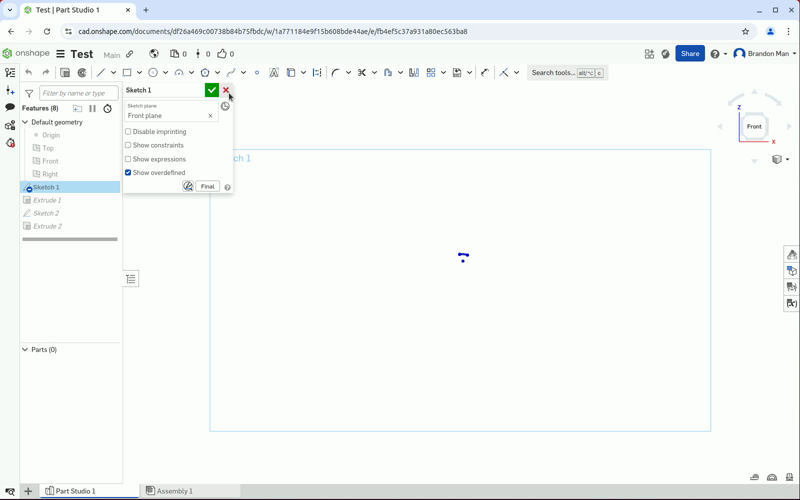
key(shift+s)
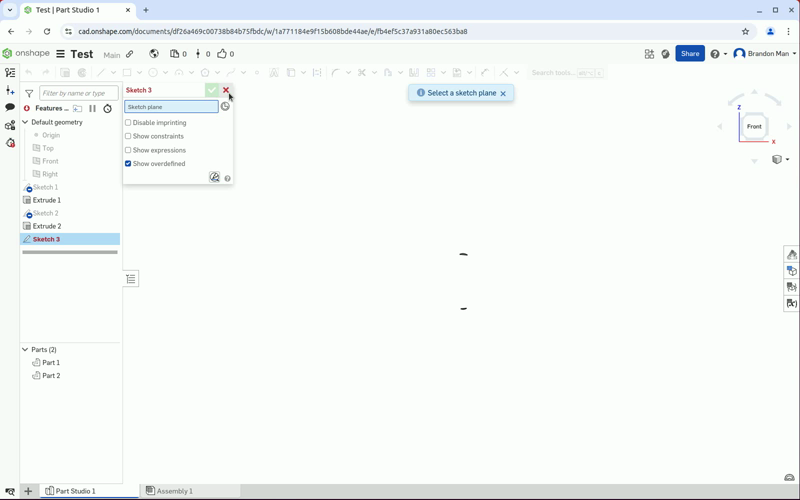
mouse_move(73, 163)
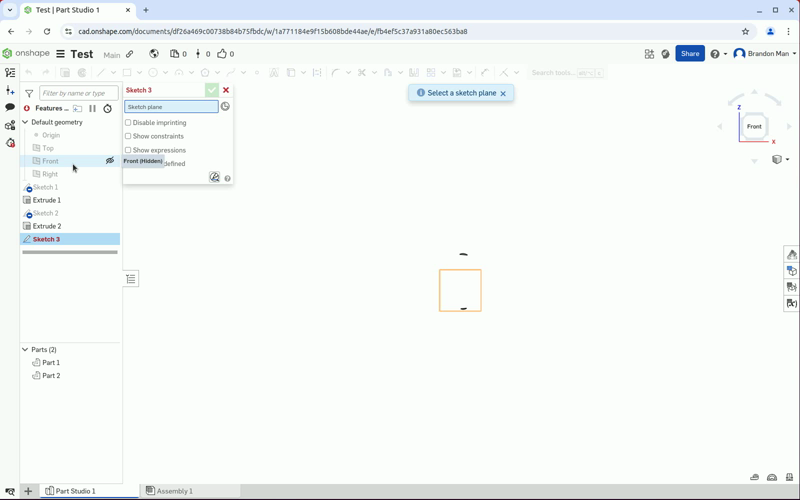
click(73, 163)
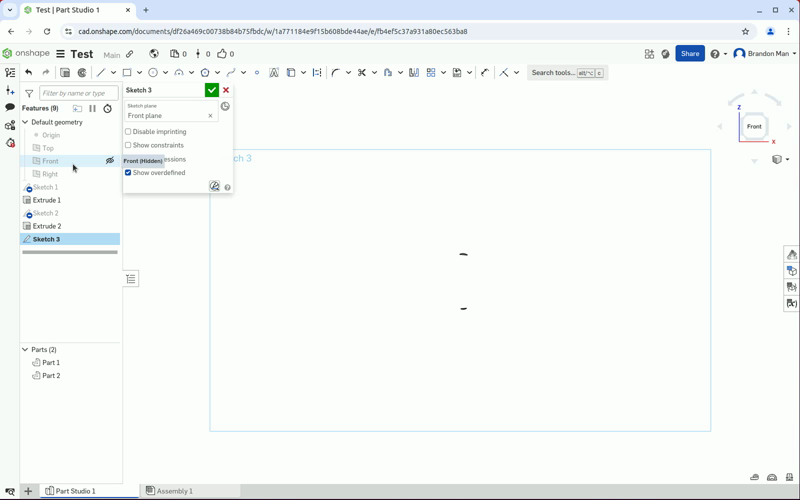
mouse_move(73, 352)
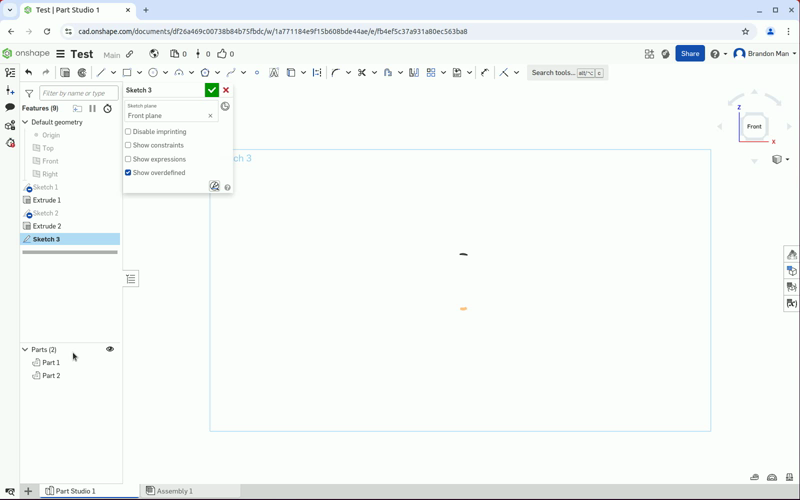
key(y)
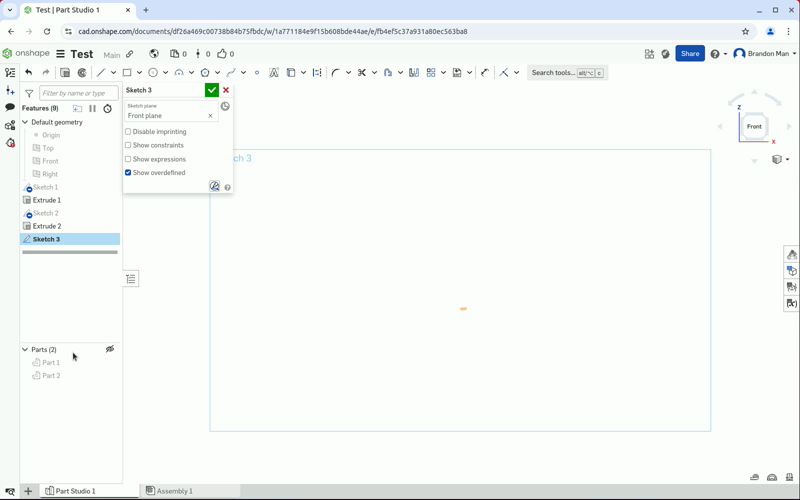
key(l)
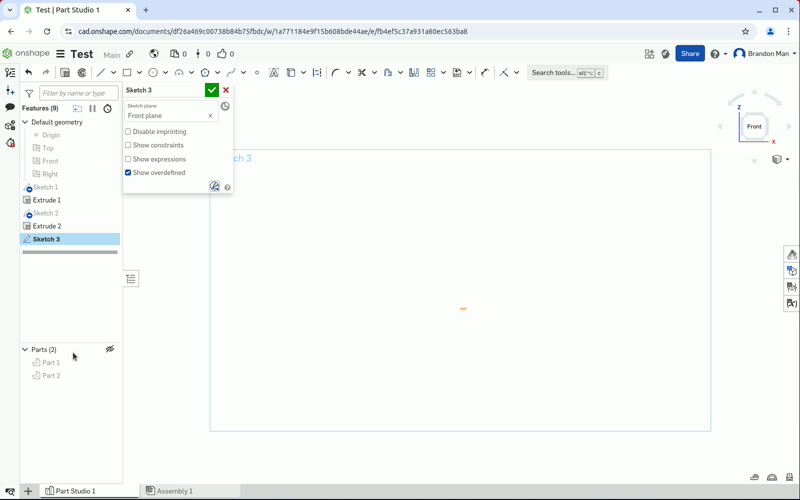
key_down(shift)
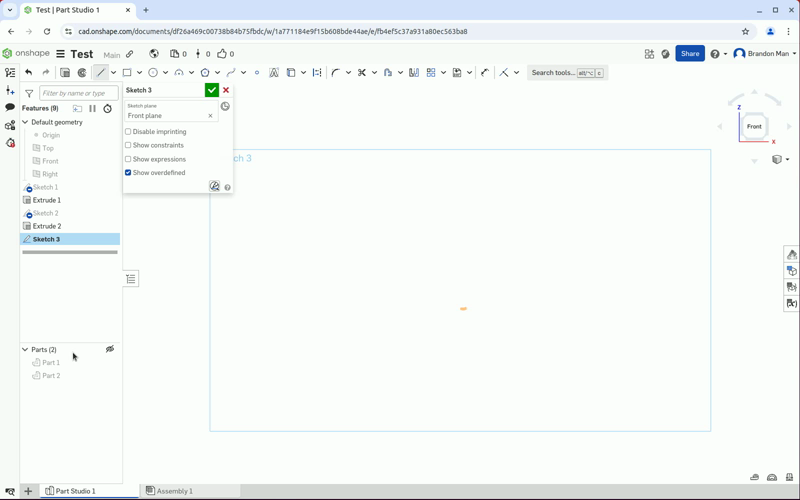
mouse_move(465, 308)
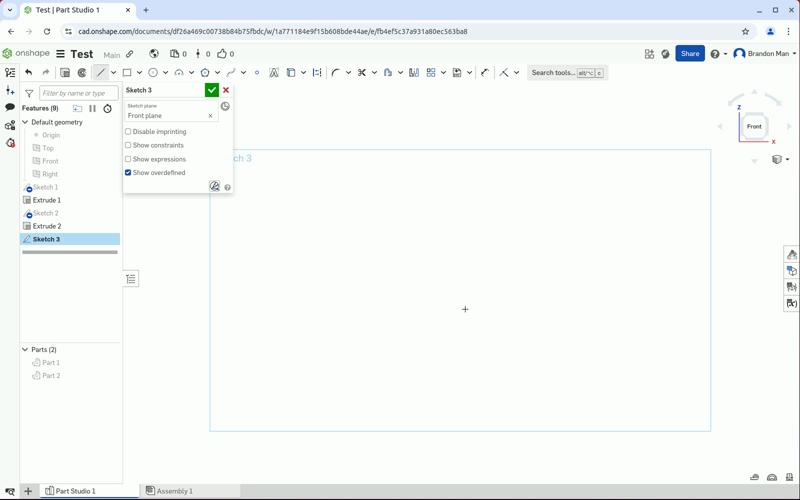
click(465, 308)
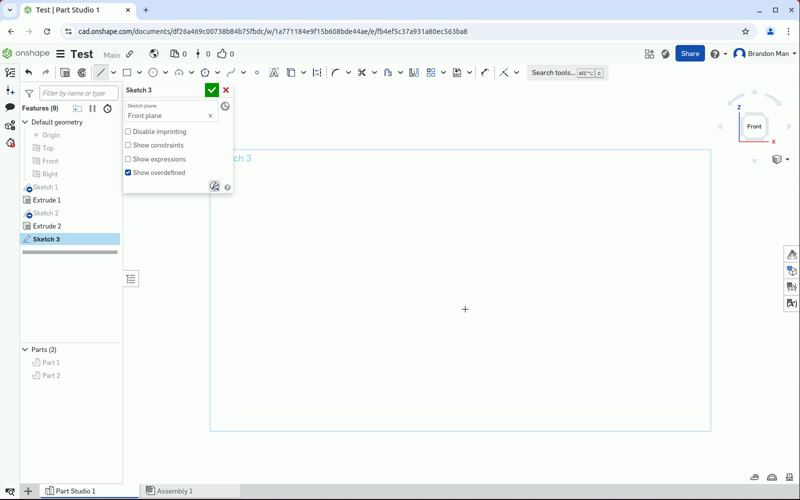
key_up(shift)
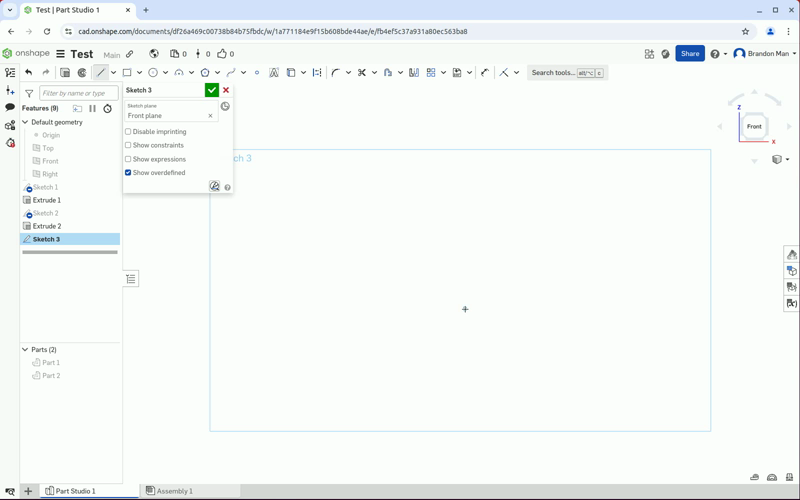
key_down(shift)
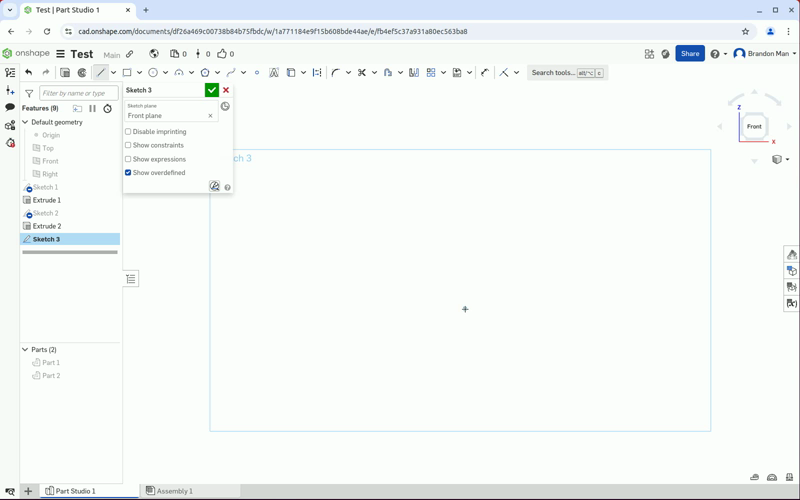
mouse_move(557, 300)
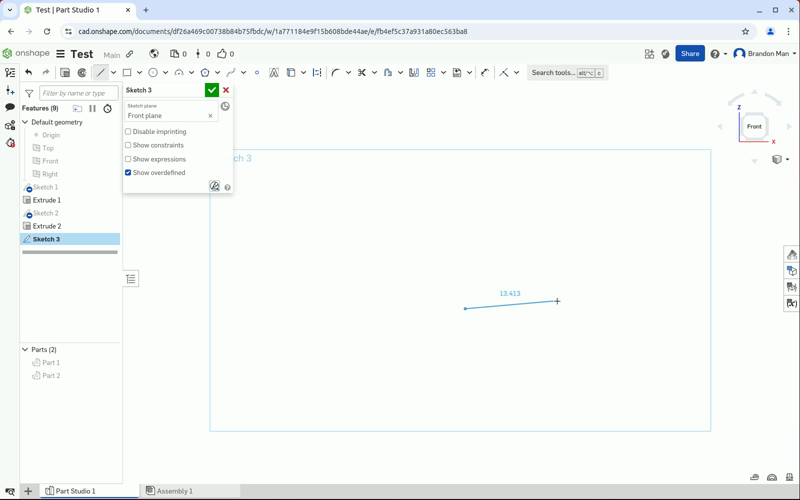
click(557, 300)
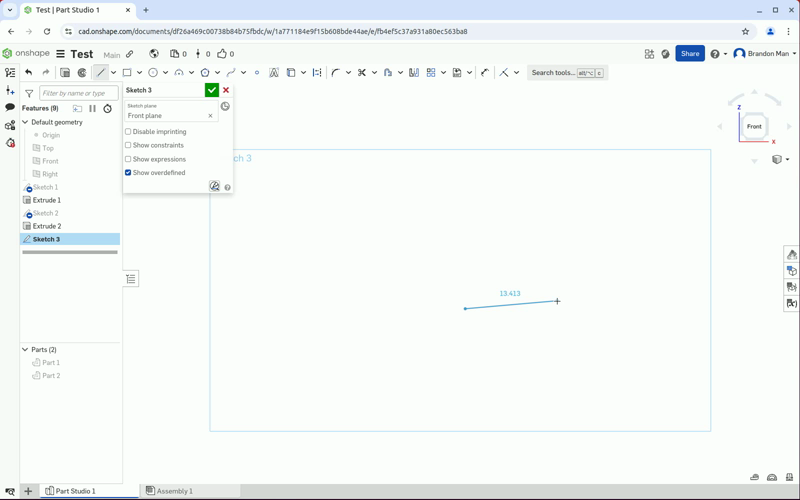
key_up(shift)
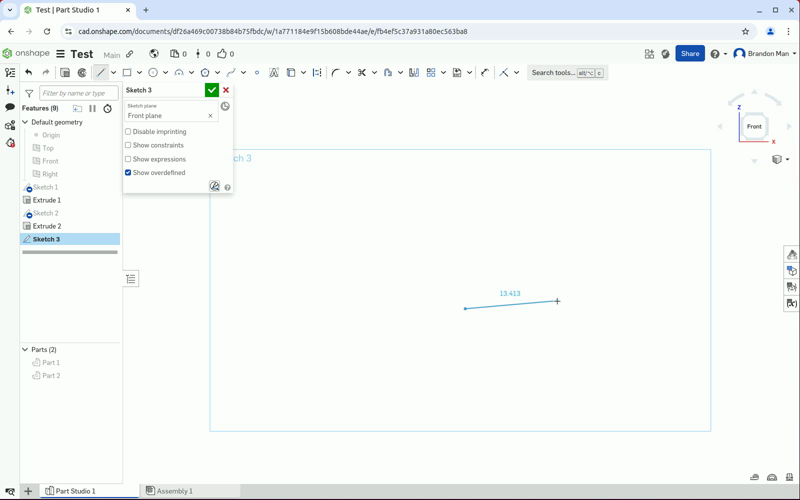
key(esc)
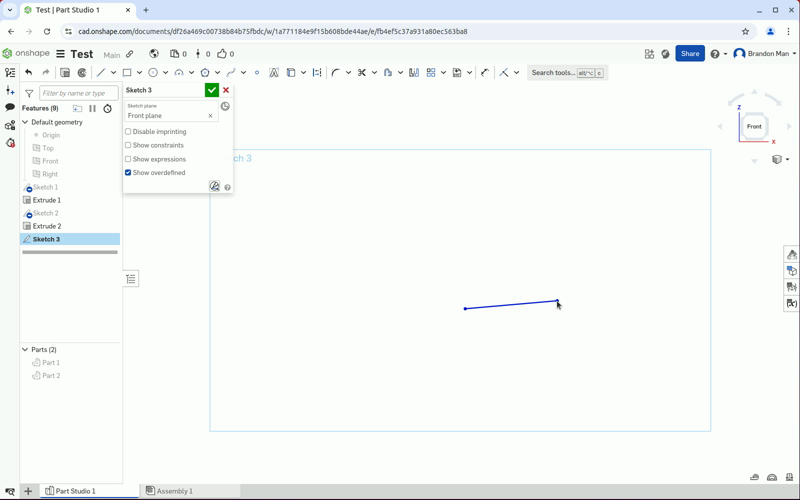
key(a)
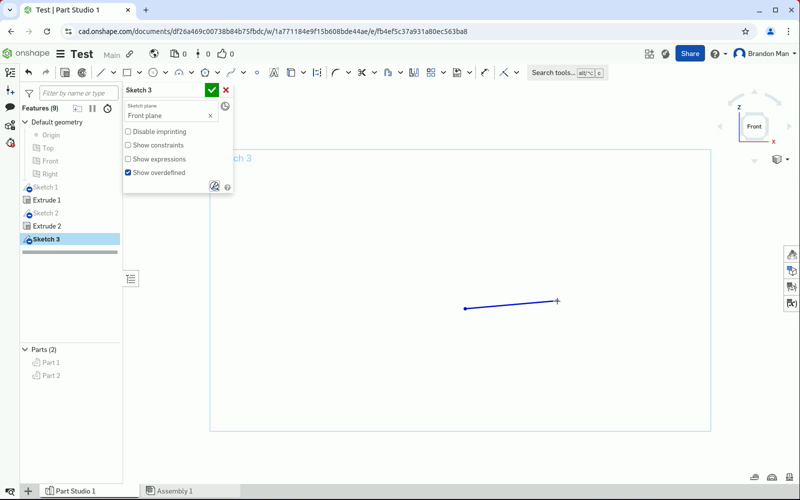
mouse_move(557, 300)
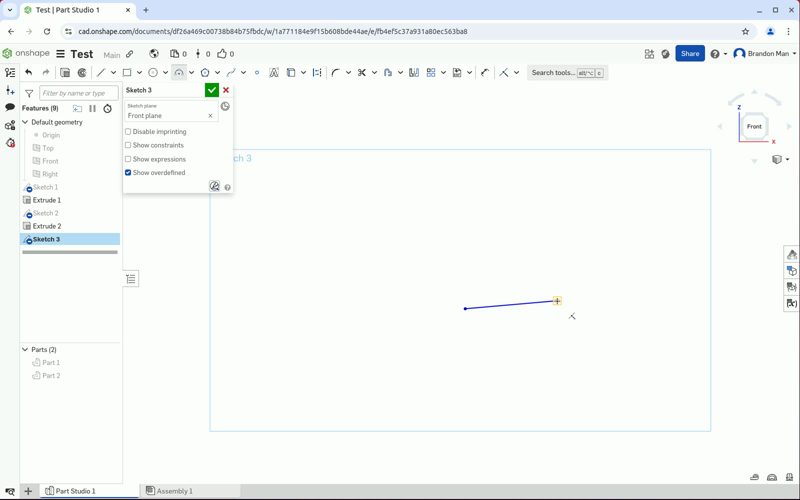
click(557, 300)
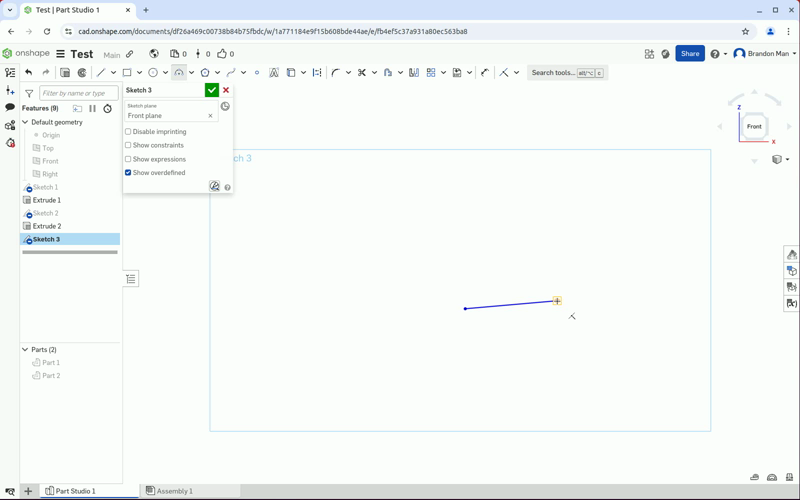
key_down(shift)
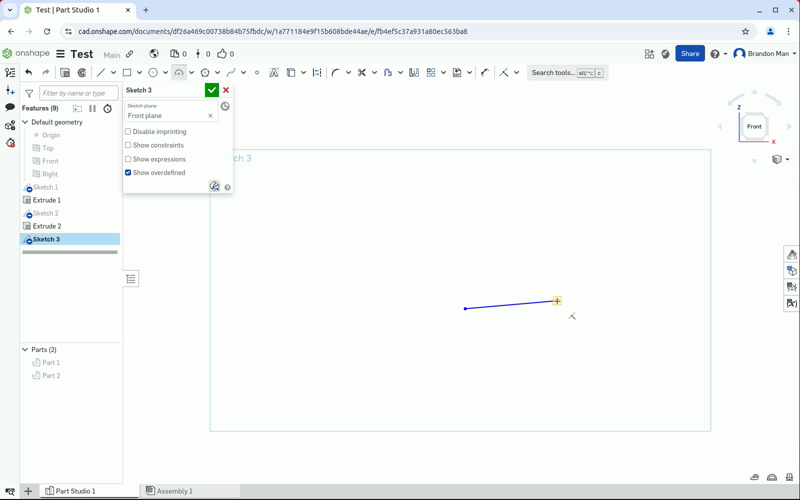
mouse_move(557, 264)
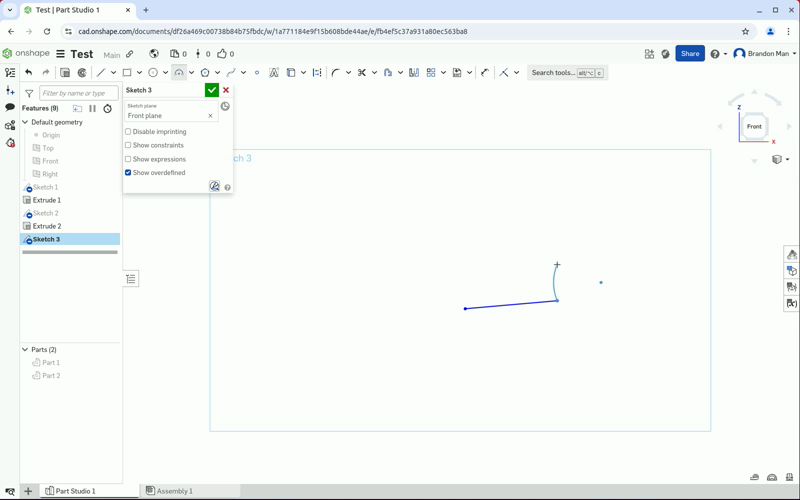
click(557, 264)
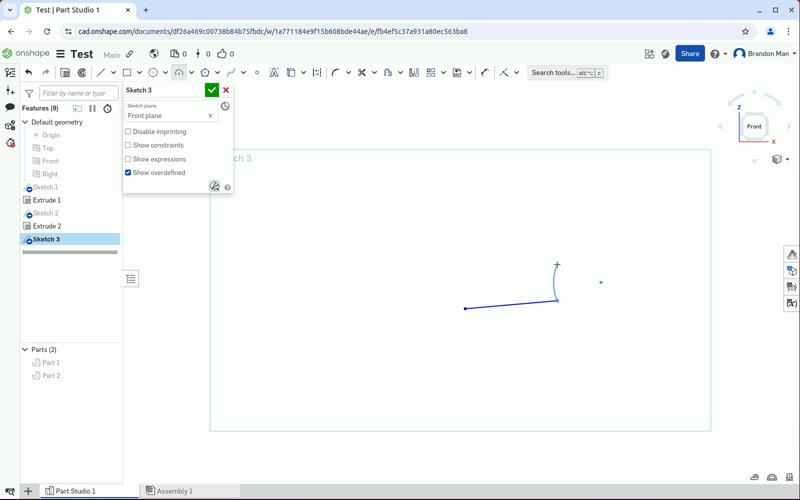
mouse_move(537, 282)
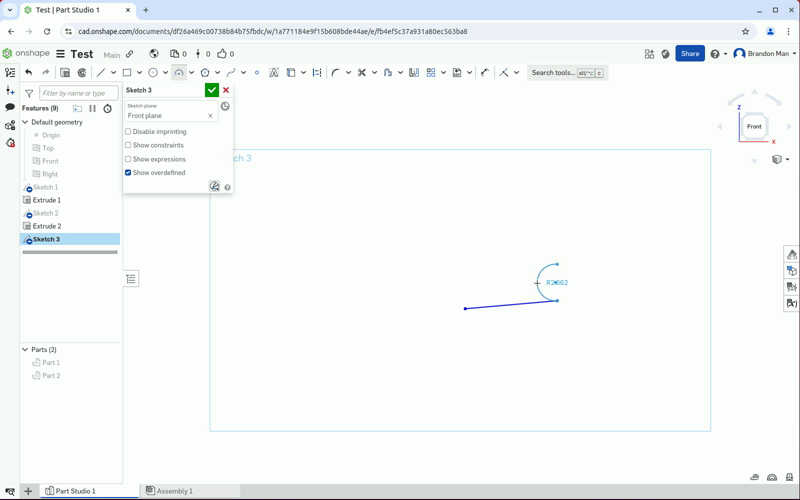
click(537, 282)
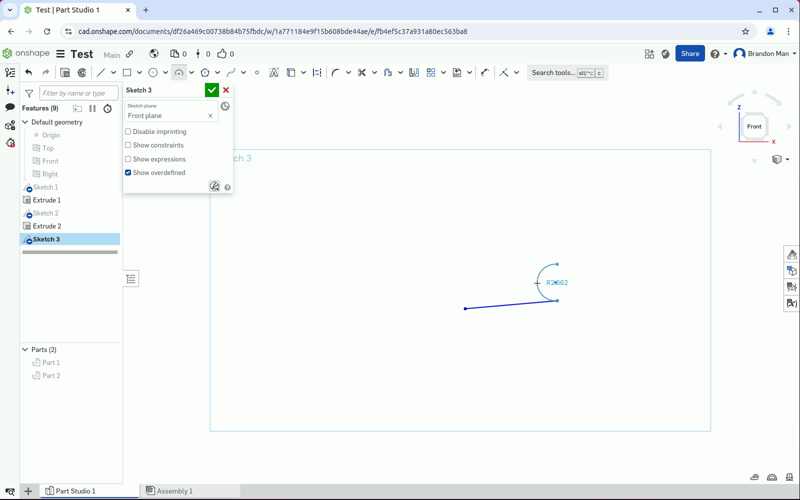
key_up(shift)
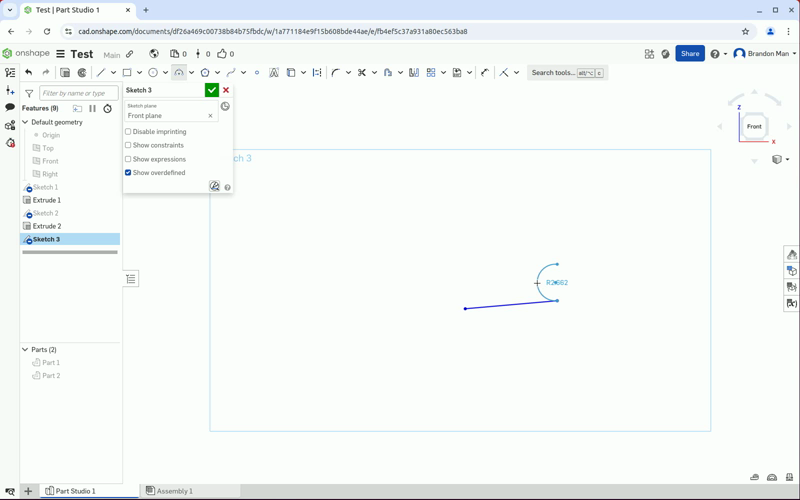
key(esc)
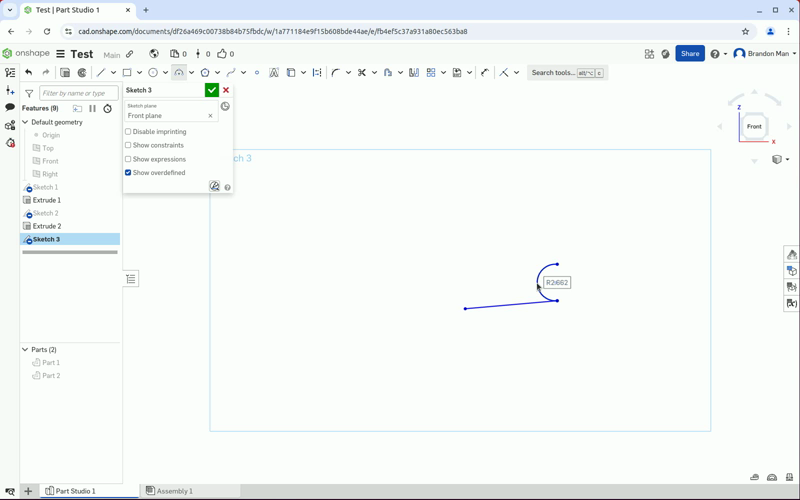
key(l)
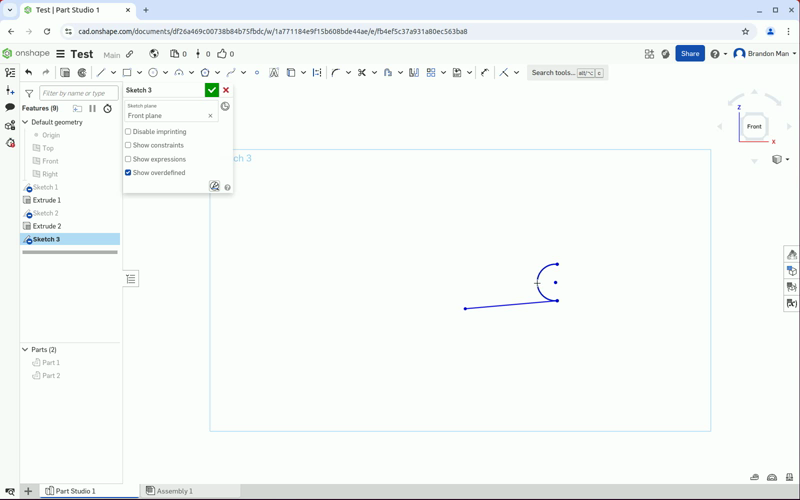
mouse_move(557, 264)
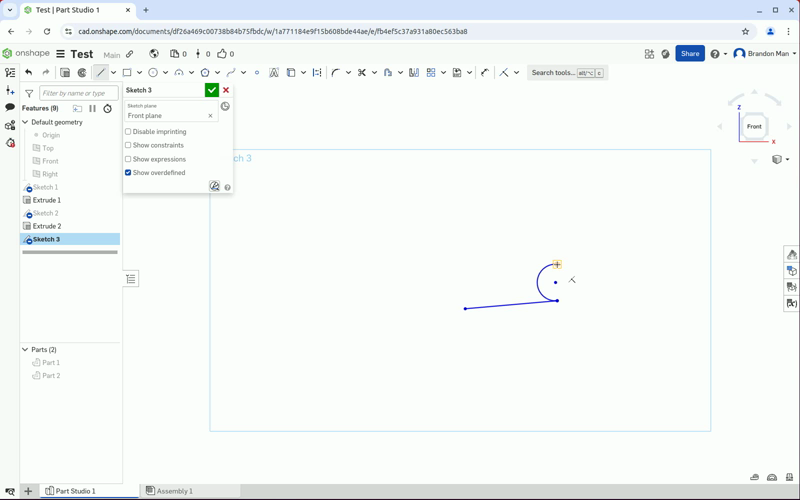
click(557, 264)
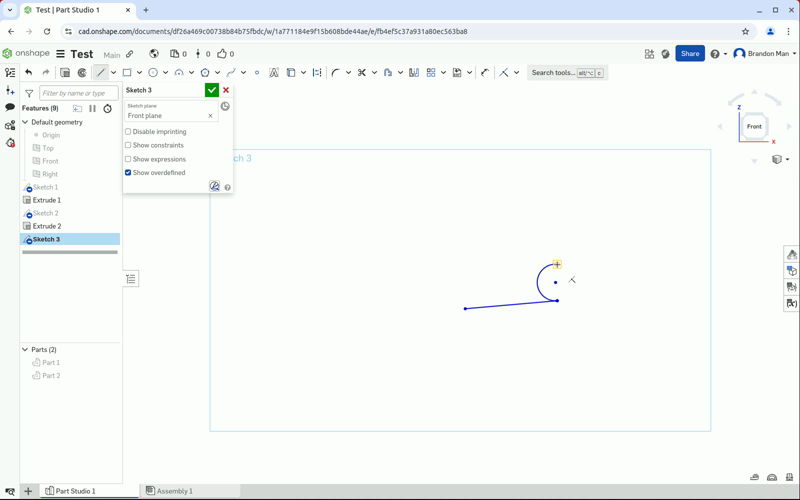
key_down(shift)
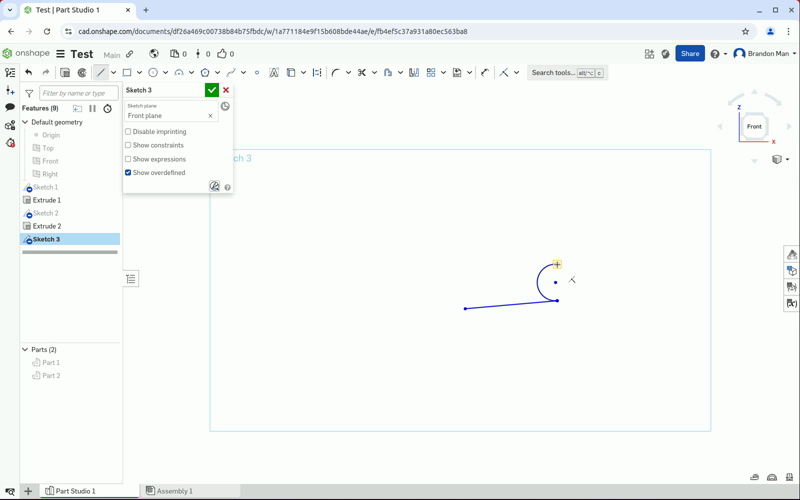
mouse_move(465, 256)
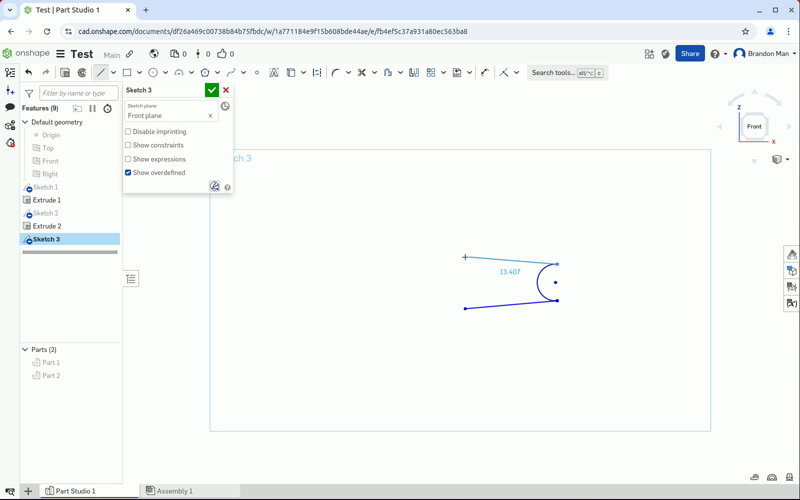
click(465, 256)
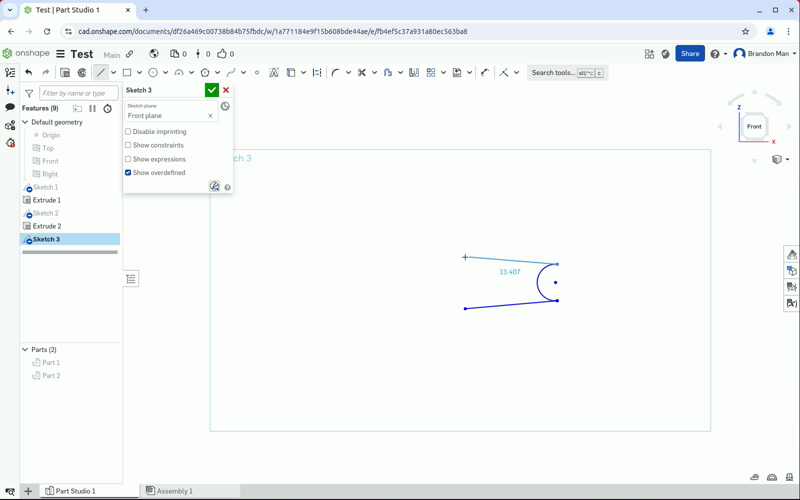
key_up(shift)
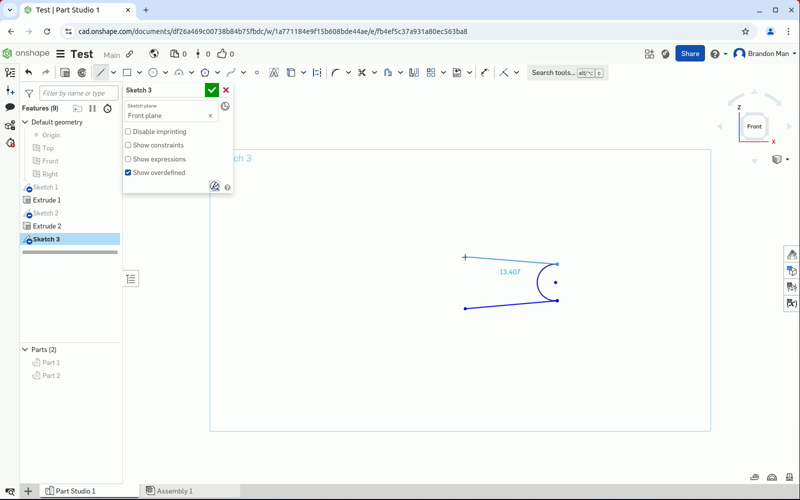
key(esc)
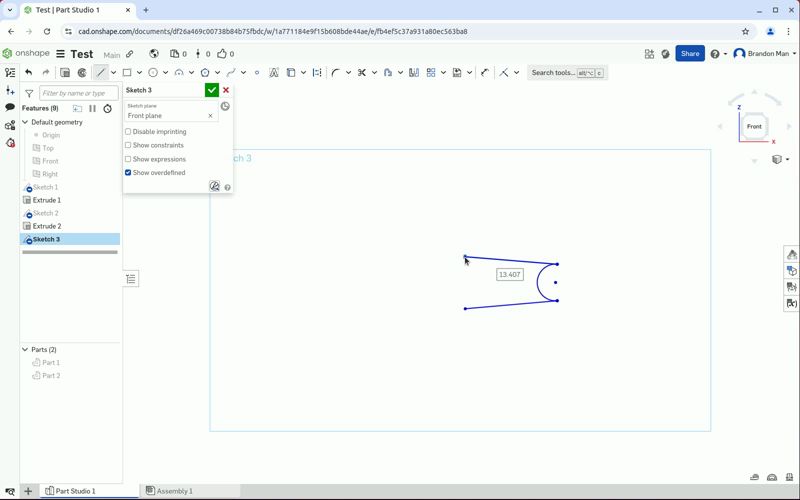
key(a)
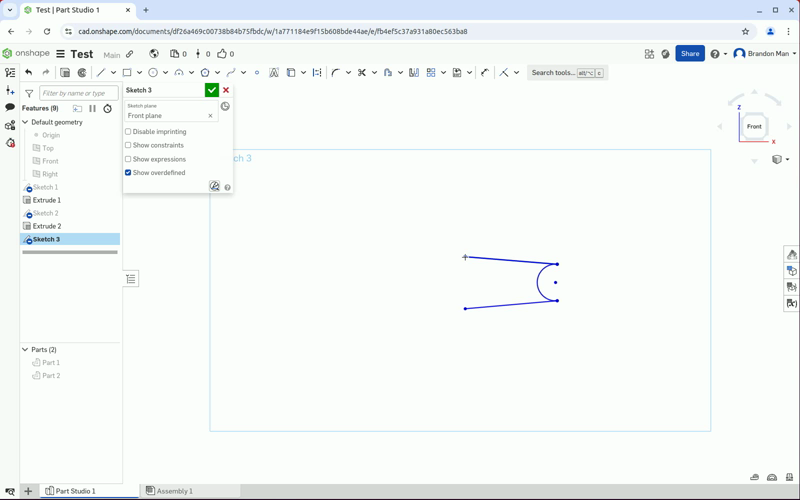
mouse_move(465, 256)
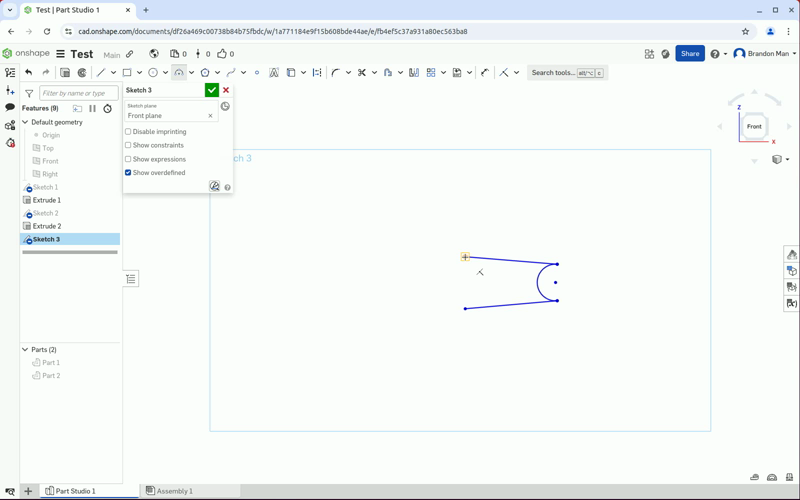
click(465, 256)
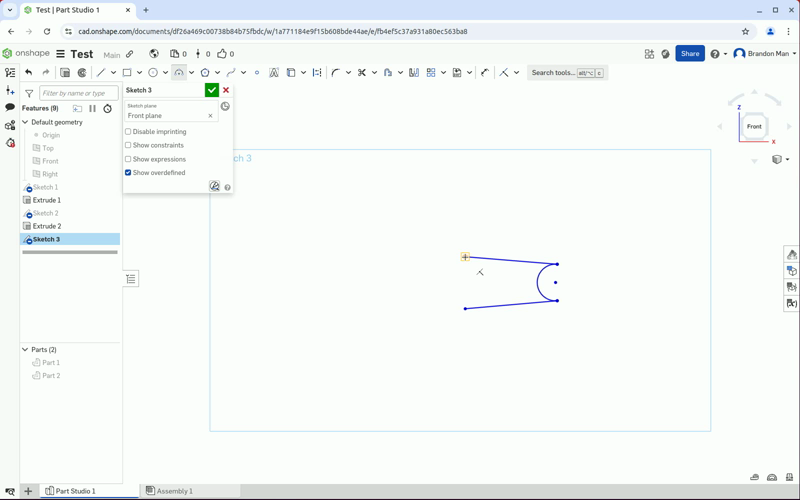
mouse_move(465, 308)
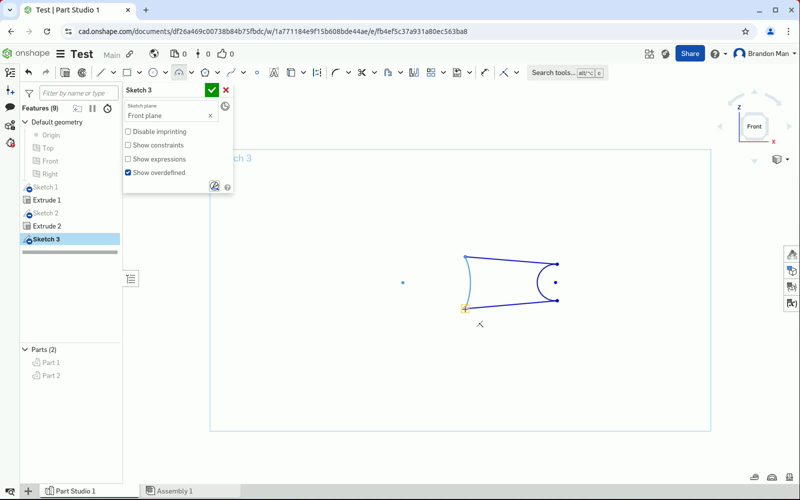
click(465, 308)
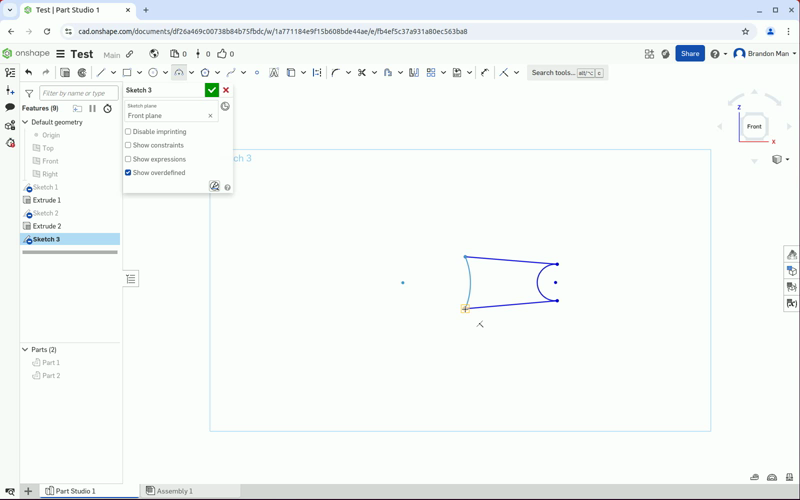
key_down(shift)
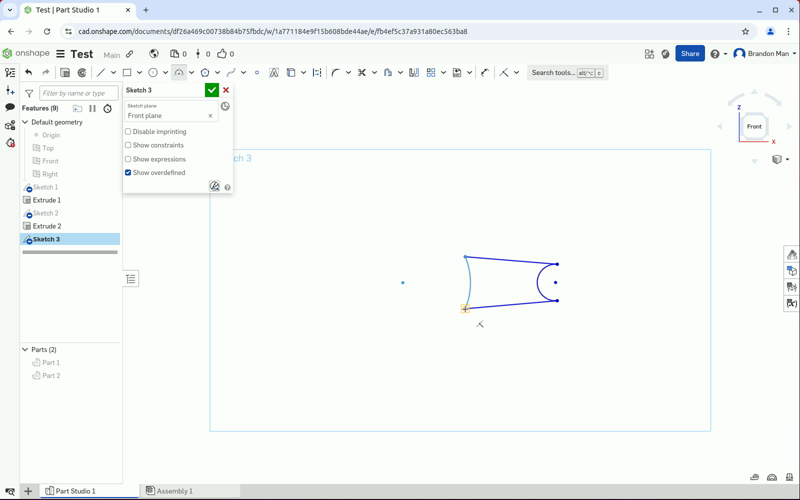
mouse_move(487, 282)
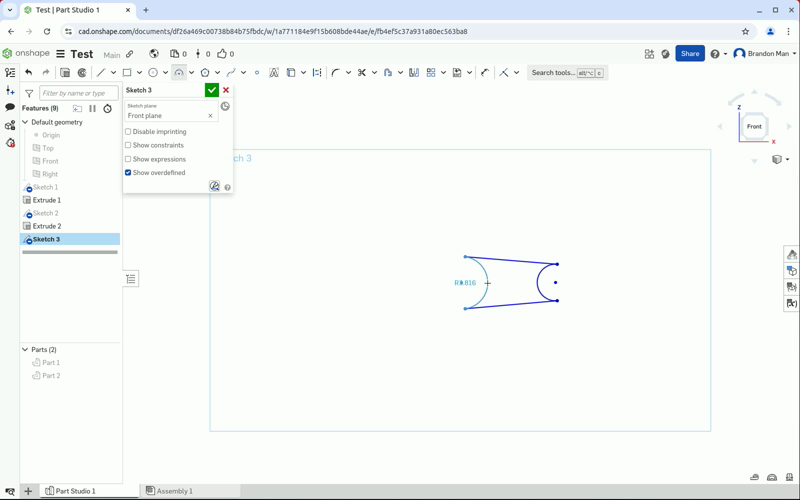
click(487, 282)
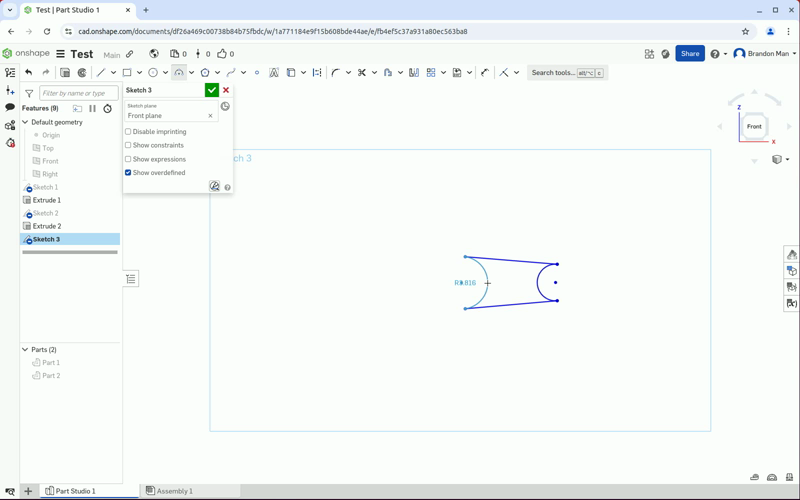
key_up(shift)
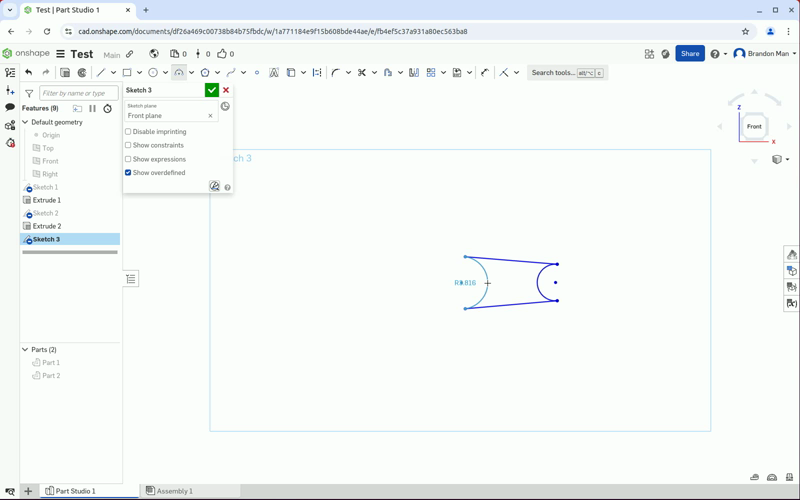
key(esc)
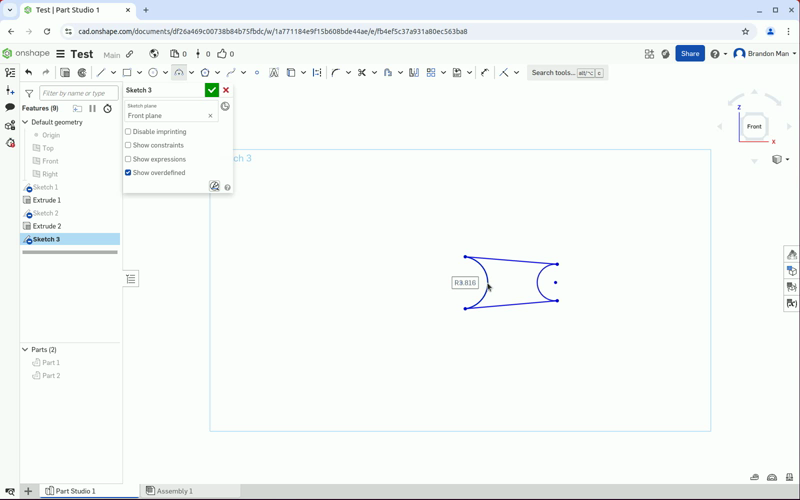
mouse_move(507, 302)
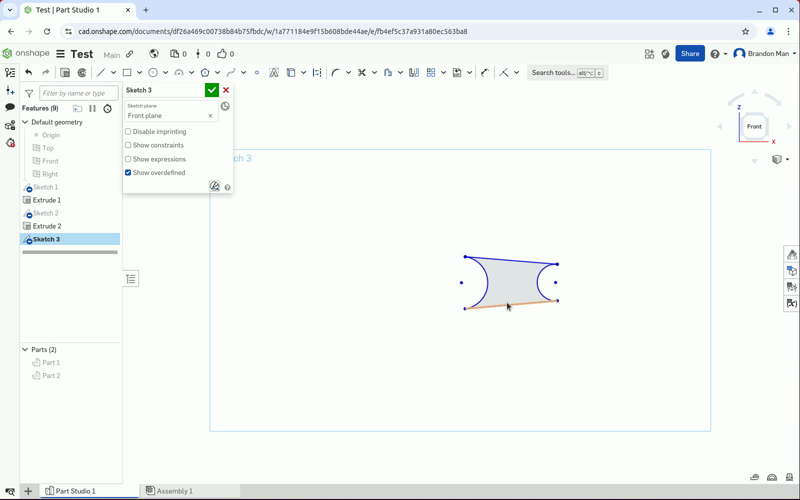
click(507, 302)
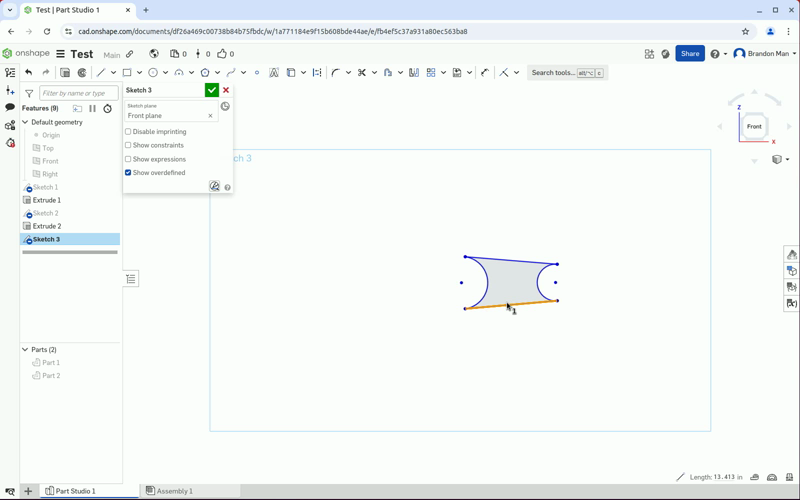
mouse_move(73, 352)
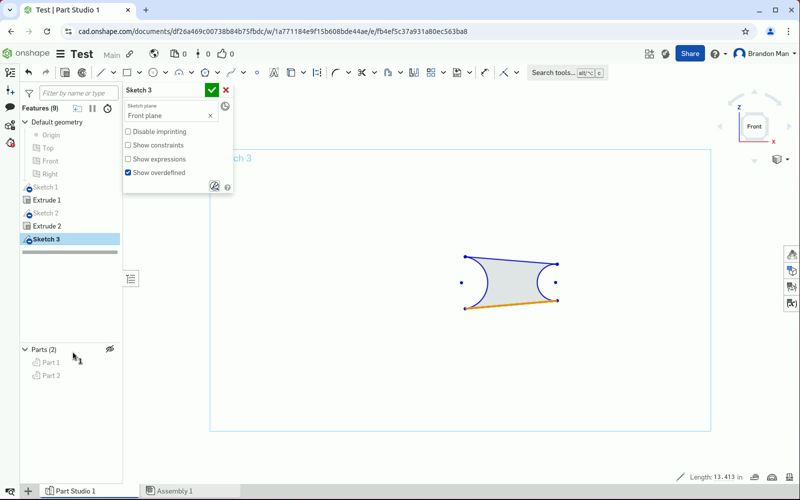
key(shift+y)
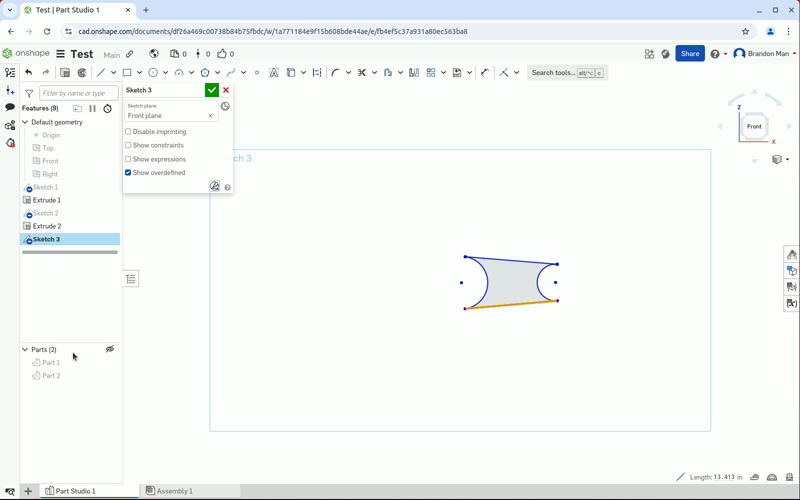
key(shift+e)
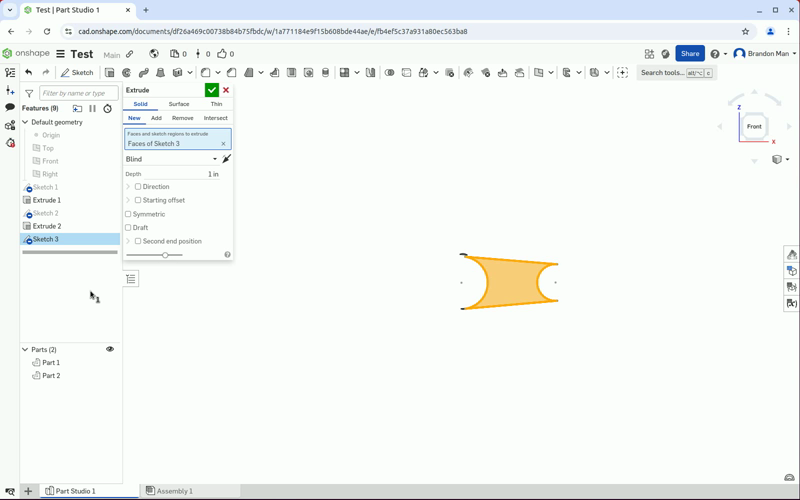
mouse_move(143, 106)
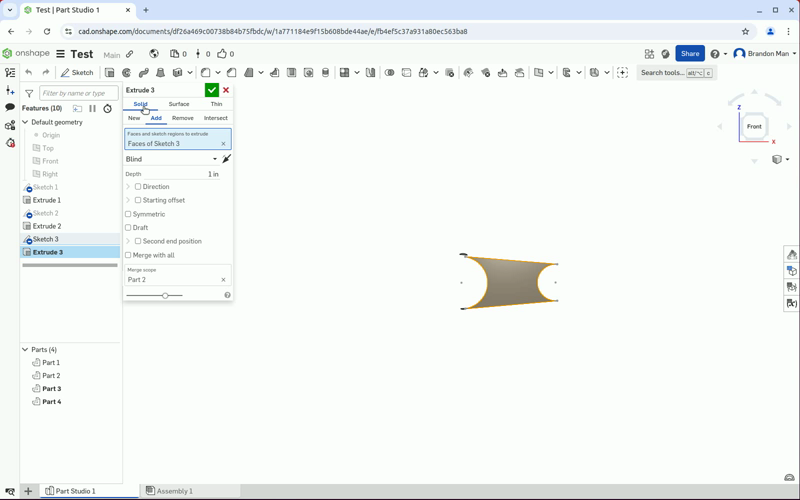
click(143, 106)
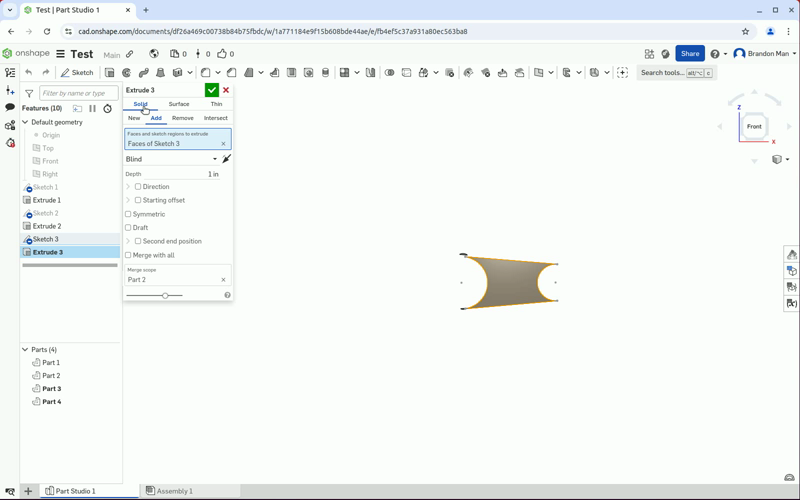
mouse_move(137, 120)
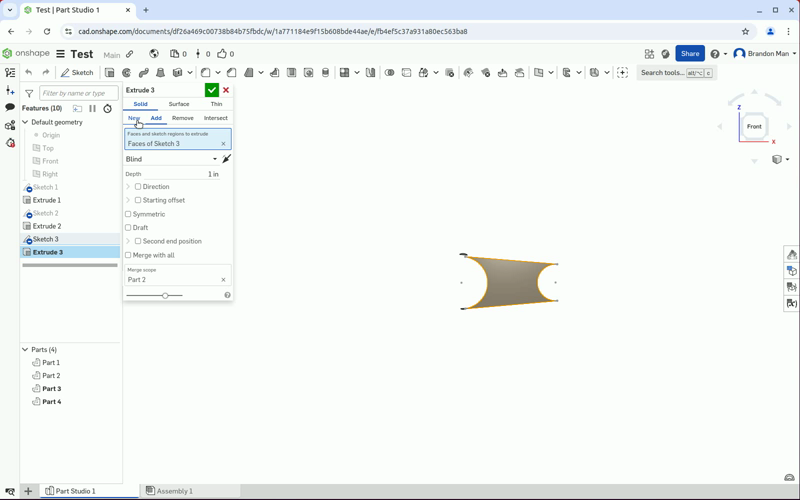
click(137, 120)
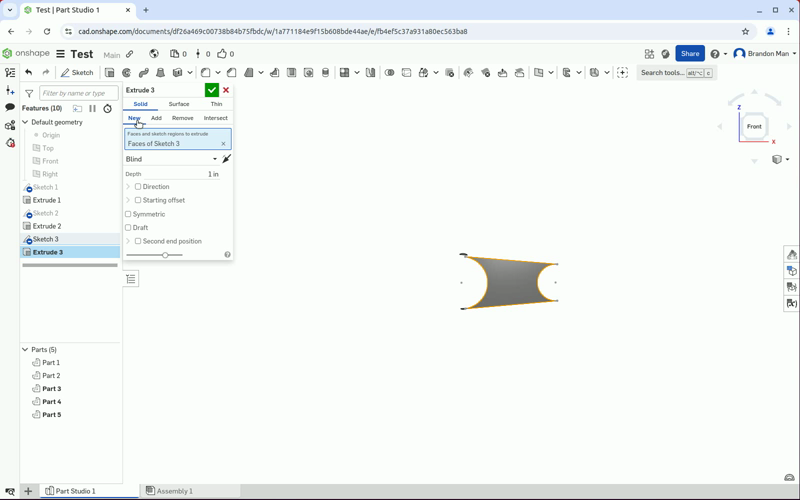
key(tab, 4)
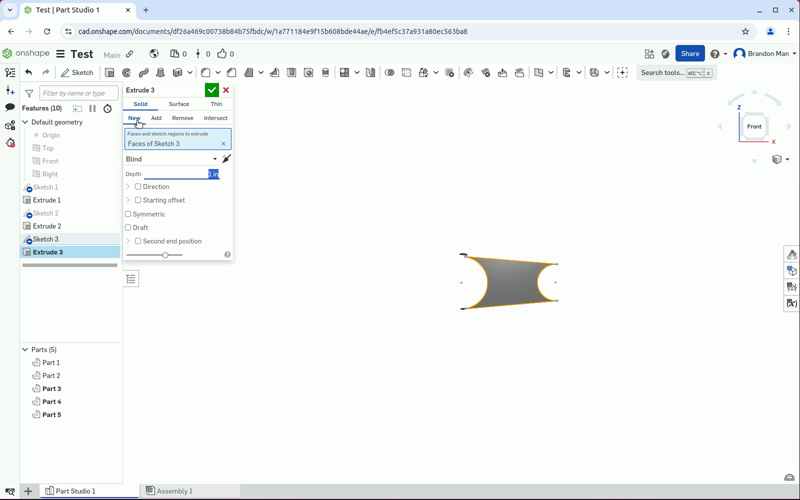
text(5.296)
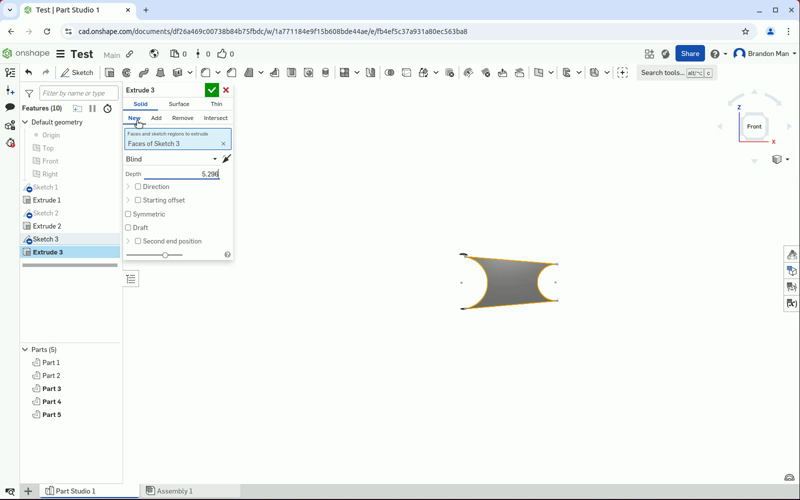
key(enter)
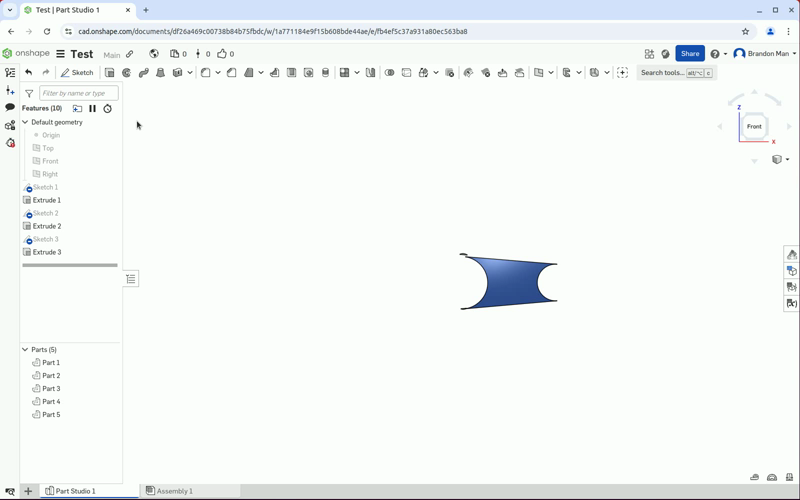
key(shift+h)
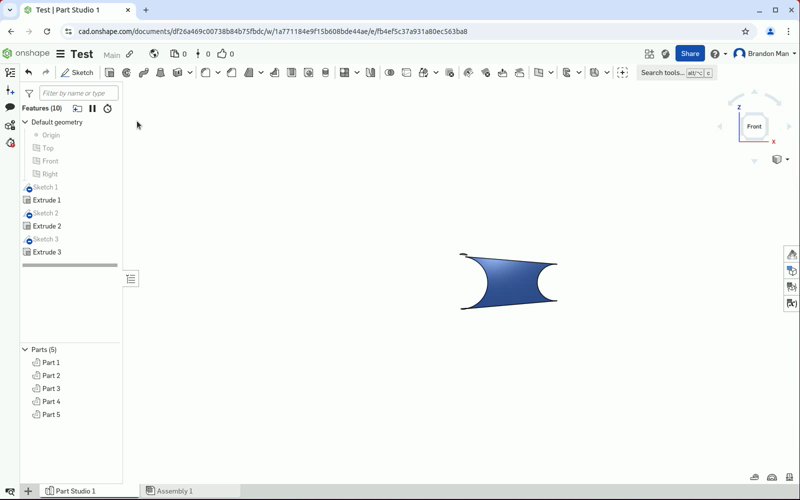
key(shift+h)
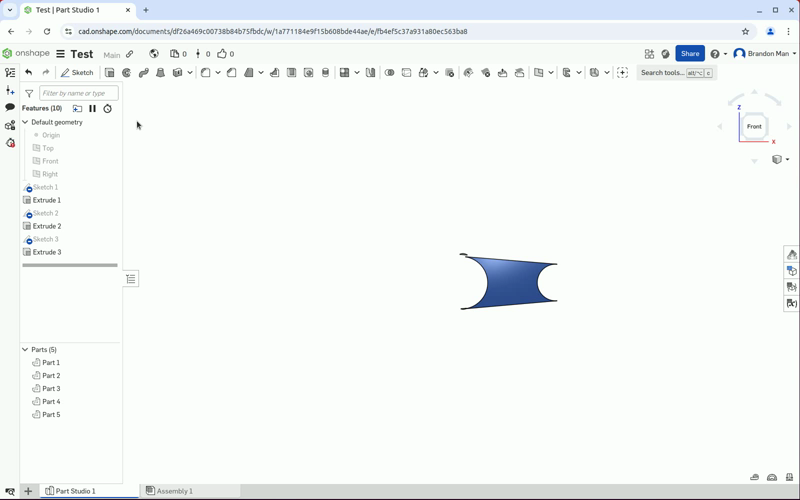
mouse_move(73, 189)
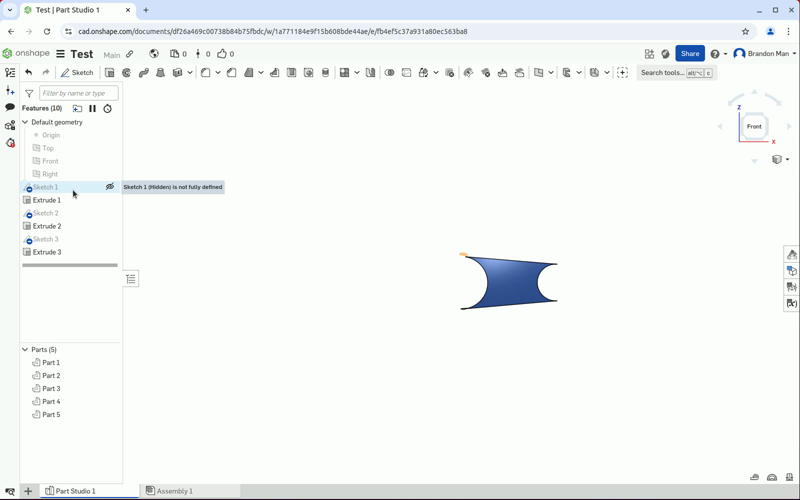
click(73, 189)
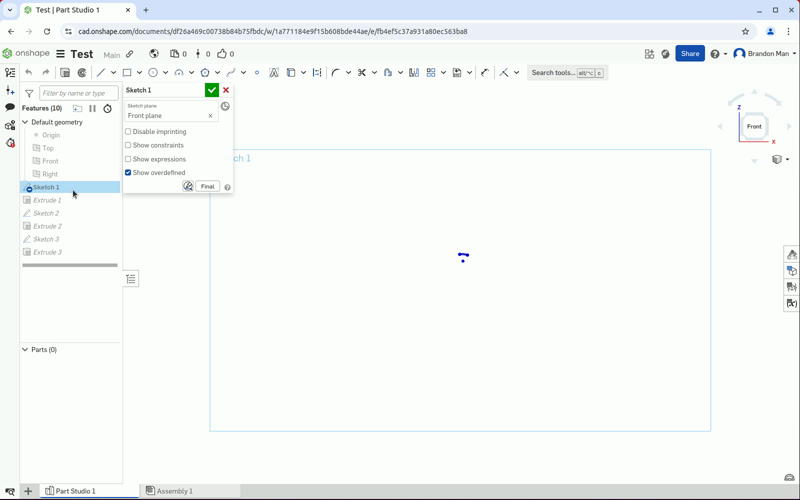
mouse_move(229, 92)
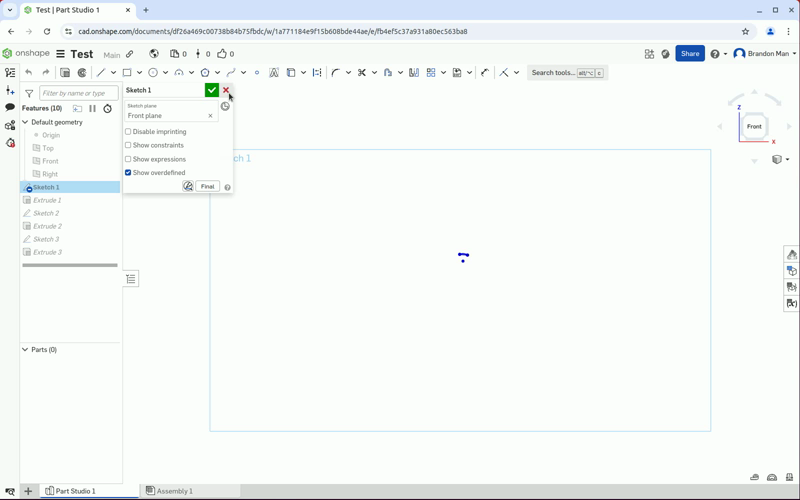
click(229, 92)
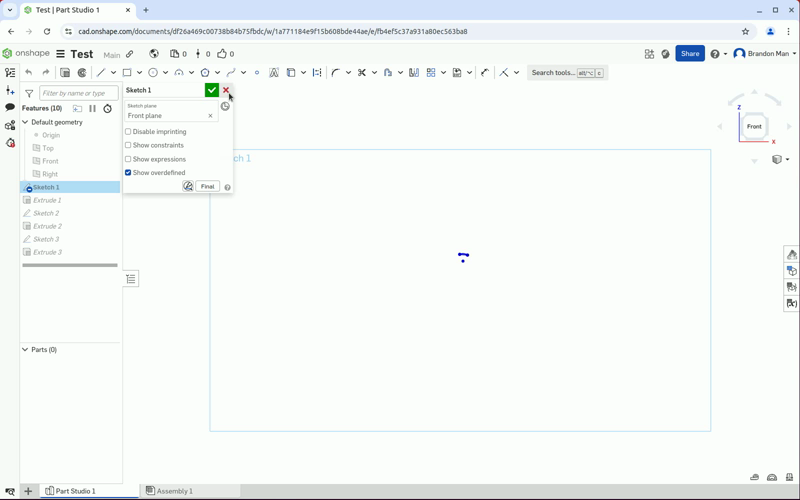
key(shift+s)
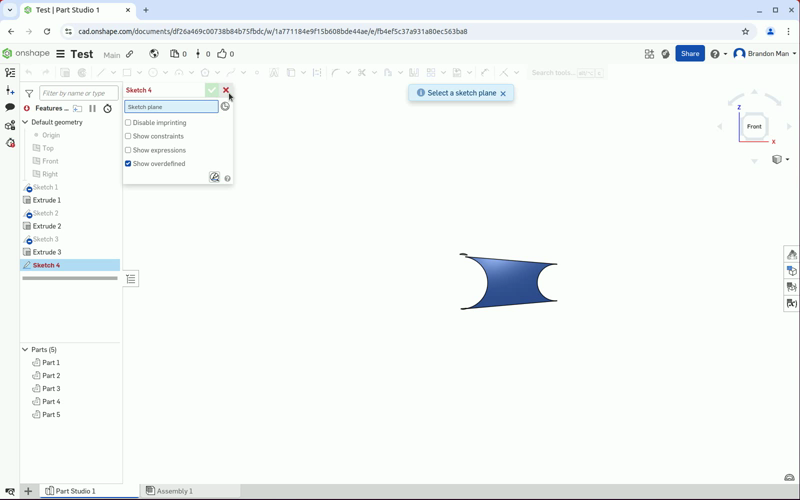
mouse_move(73, 163)
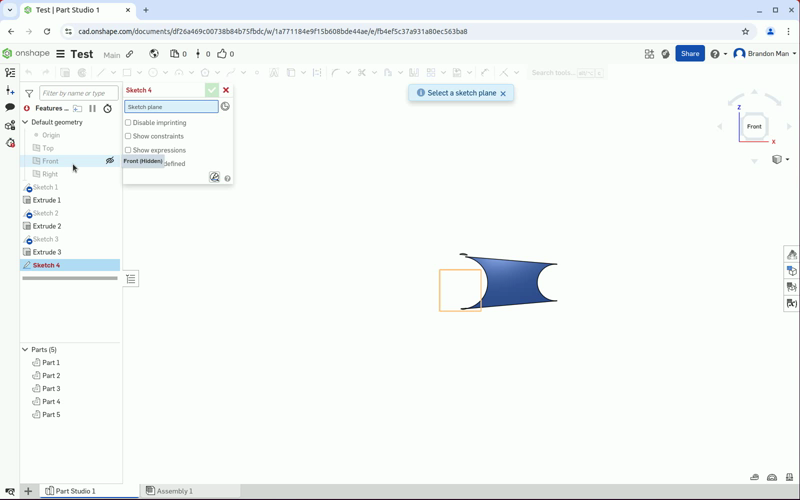
click(73, 163)
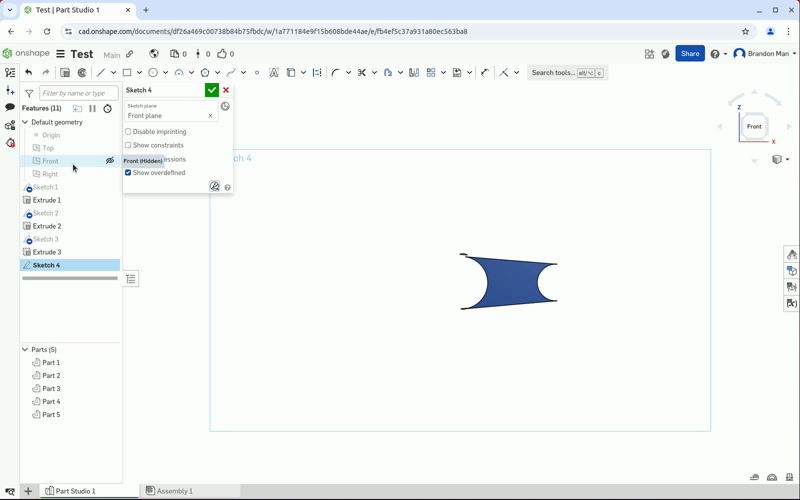
mouse_move(73, 352)
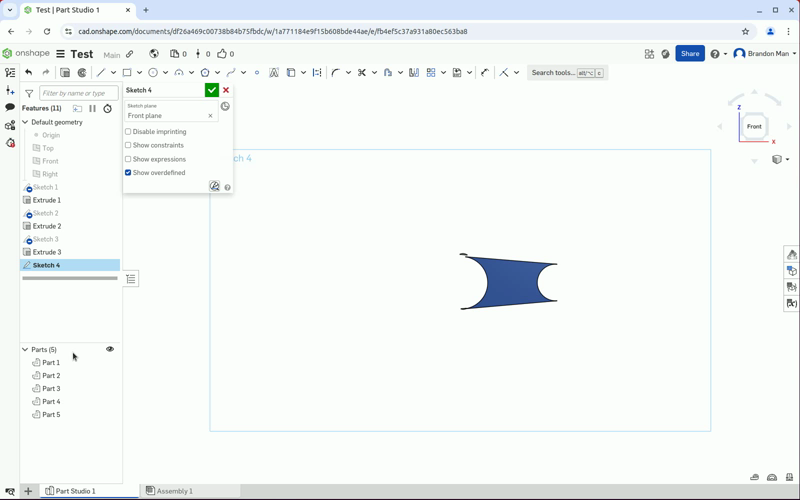
key(y)
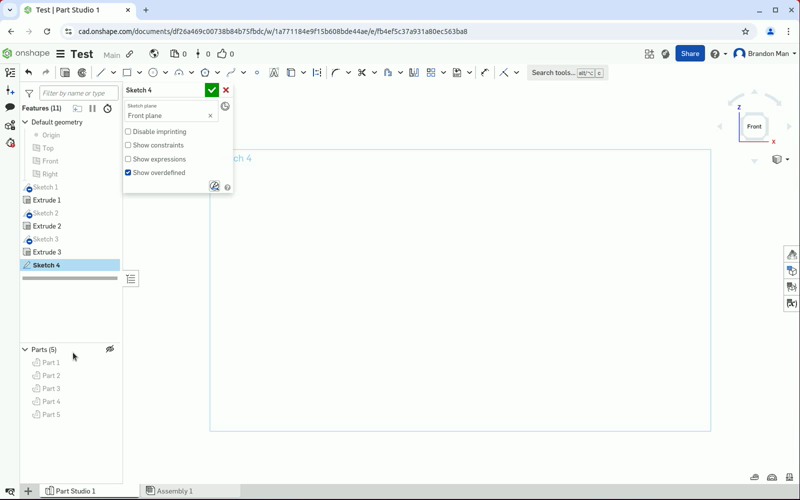
key(c)
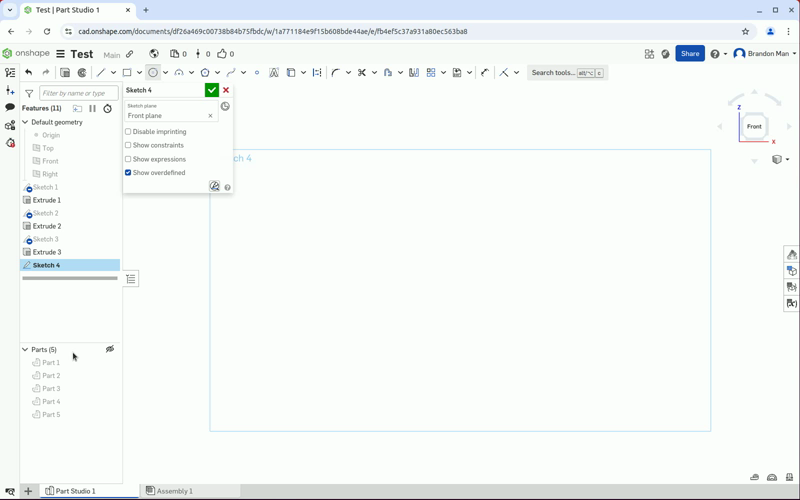
key_down(shift)
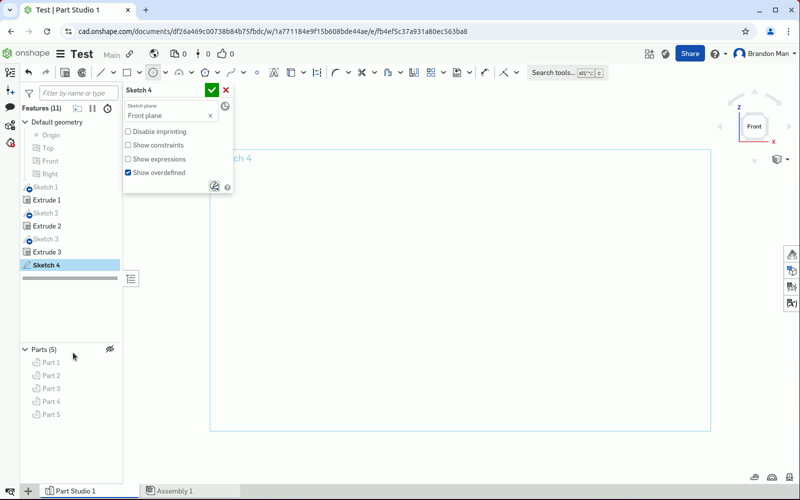
mouse_move(555, 282)
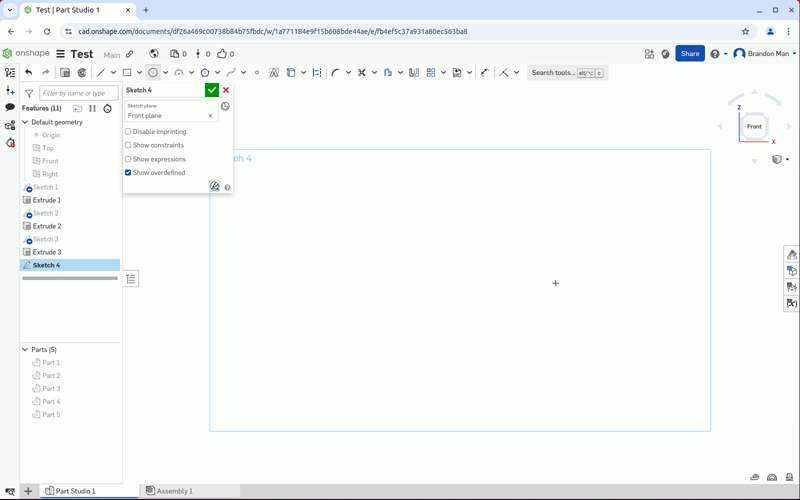
click(555, 282)
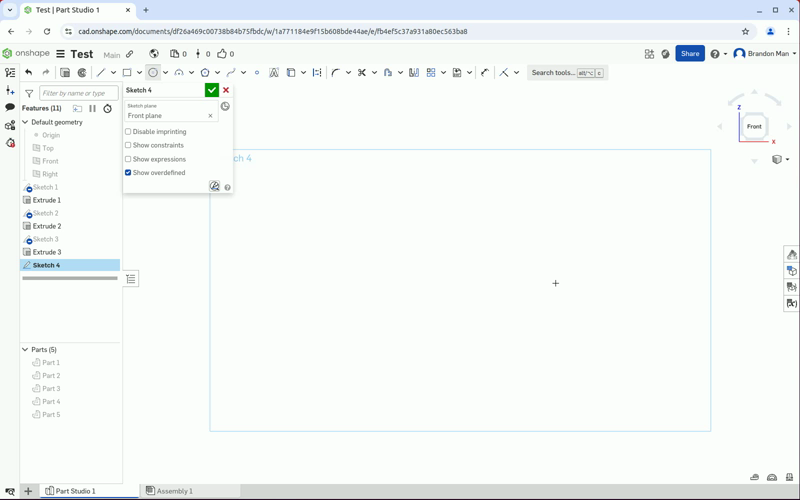
key_up(shift)
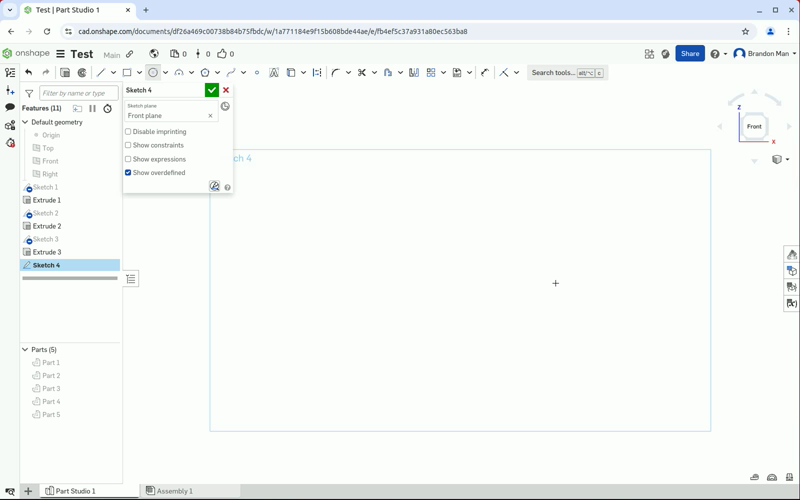
mouse_move(574, 282)
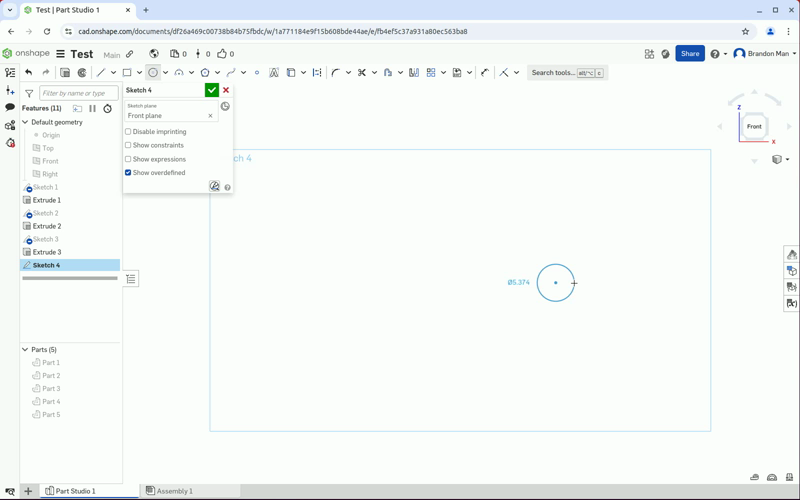
click(574, 282)
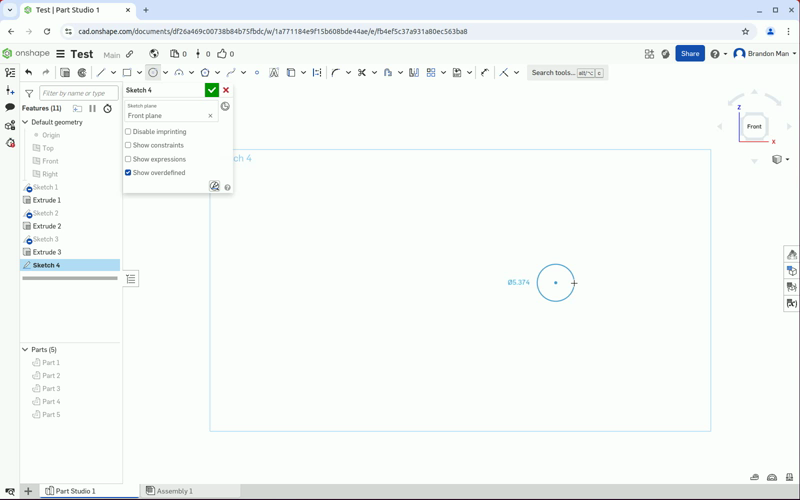
key(esc)
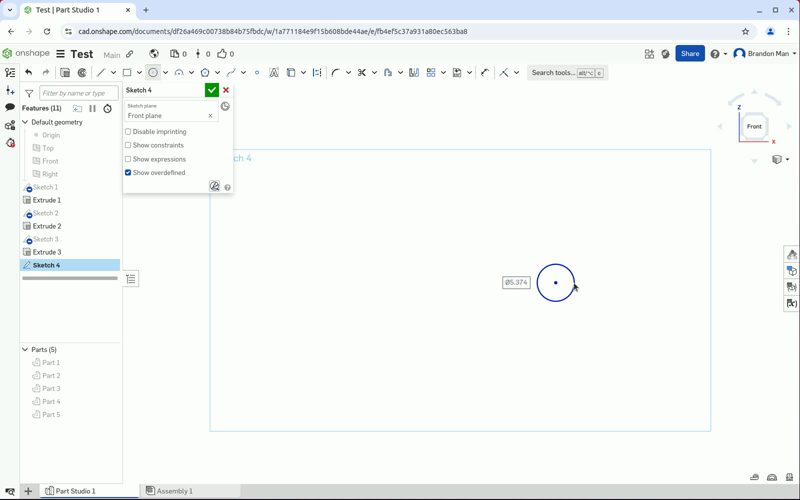
key(c)
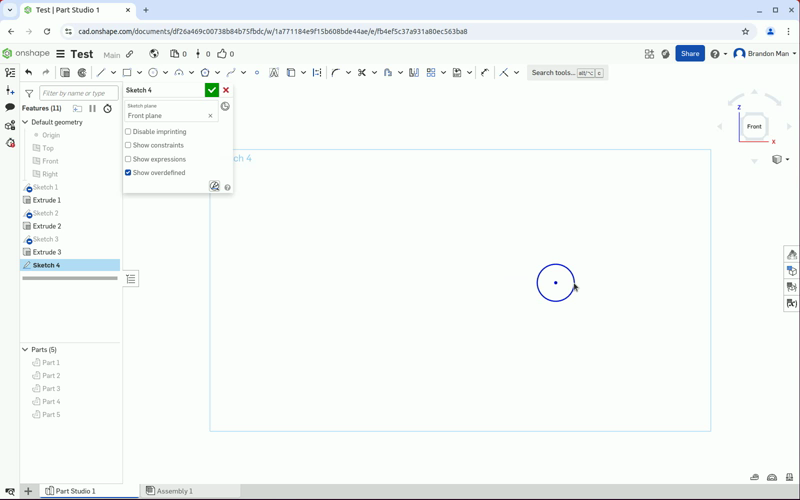
key_down(shift)
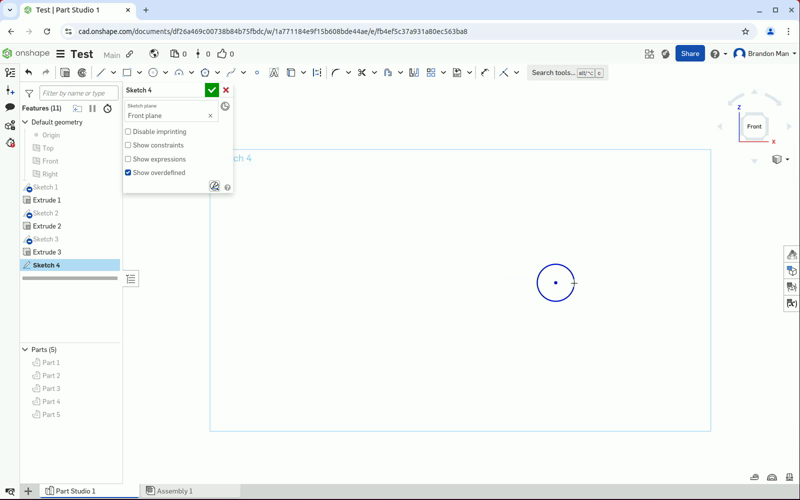
mouse_move(555, 282)
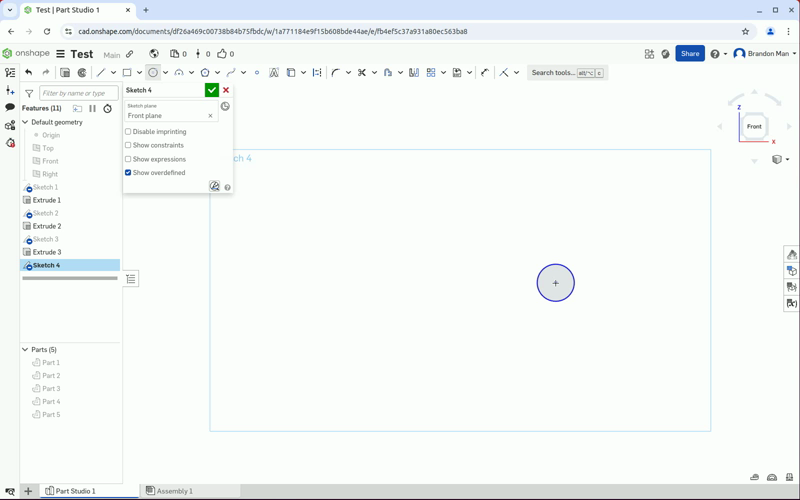
click(555, 282)
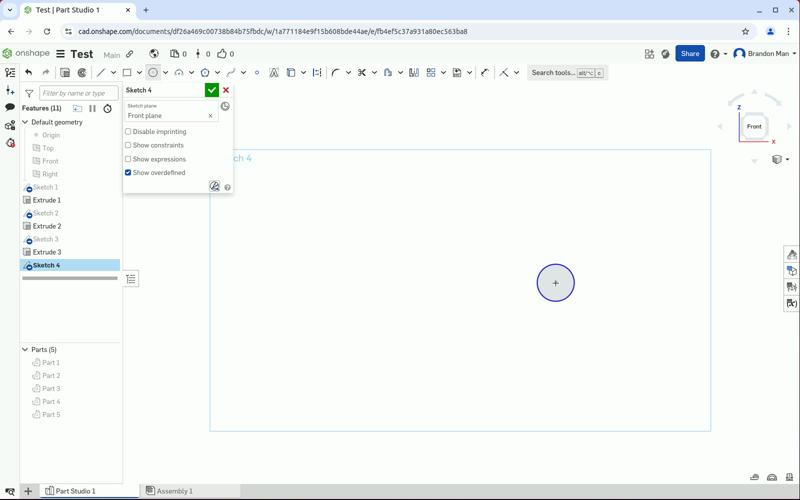
key_up(shift)
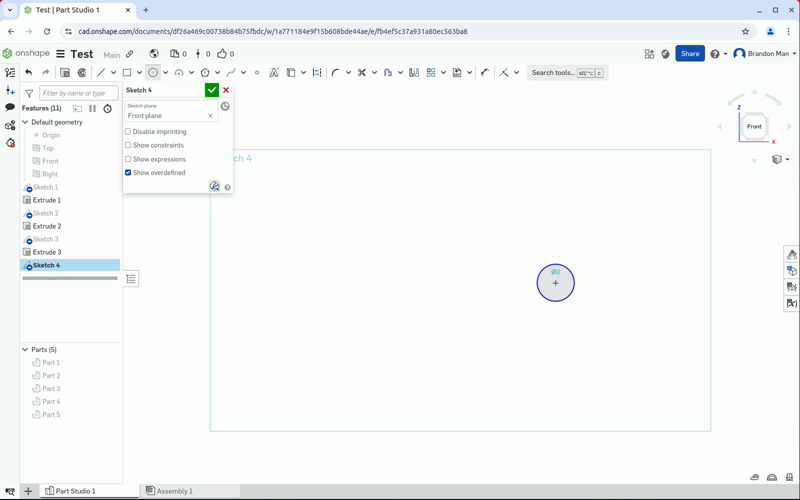
mouse_move(563, 282)
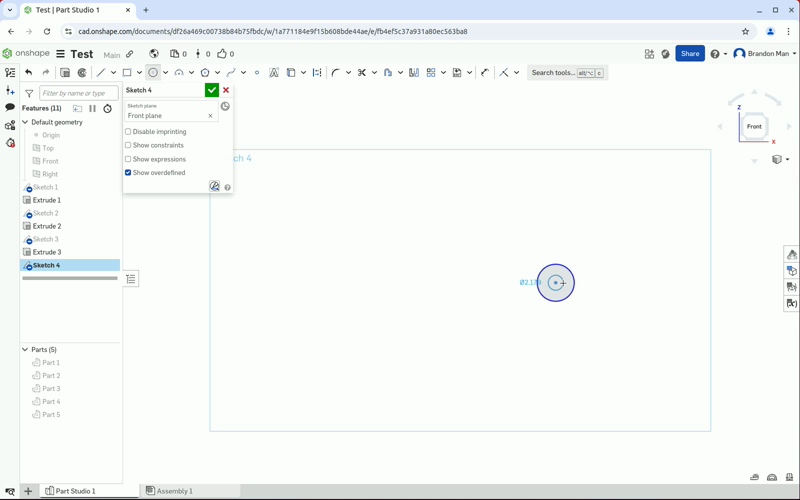
click(563, 282)
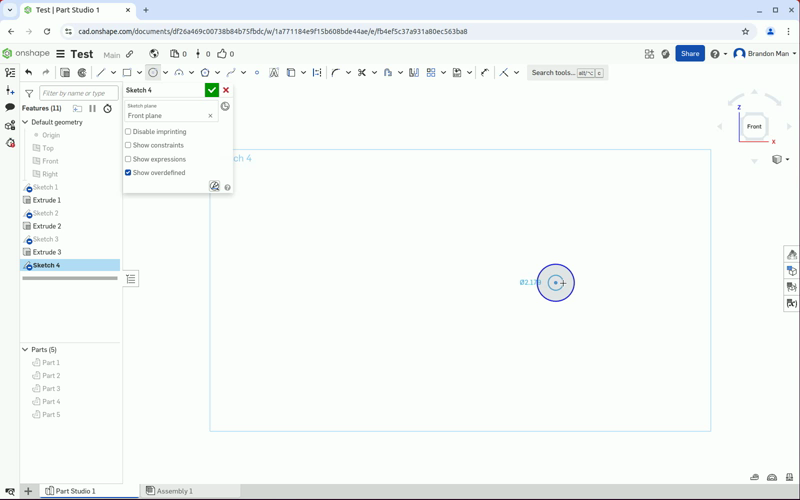
key(esc)
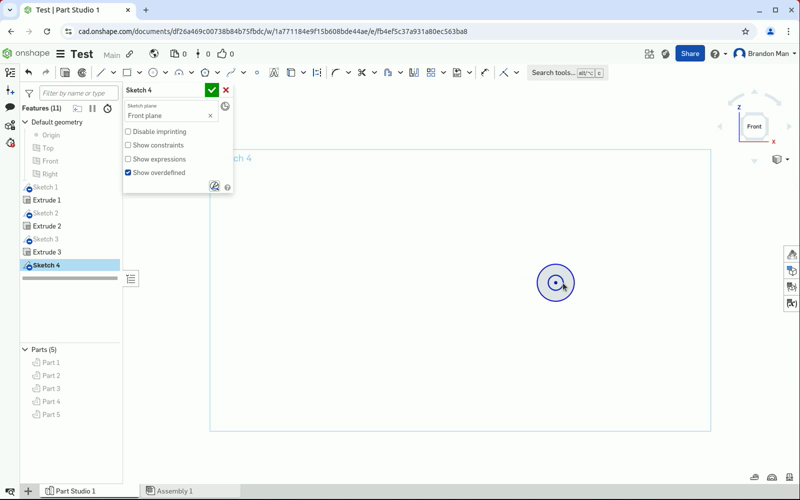
mouse_move(568, 285)
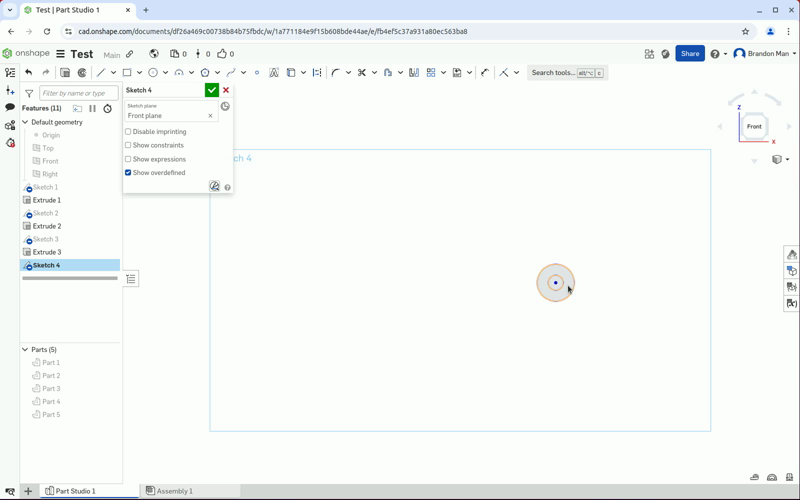
scroll(6)
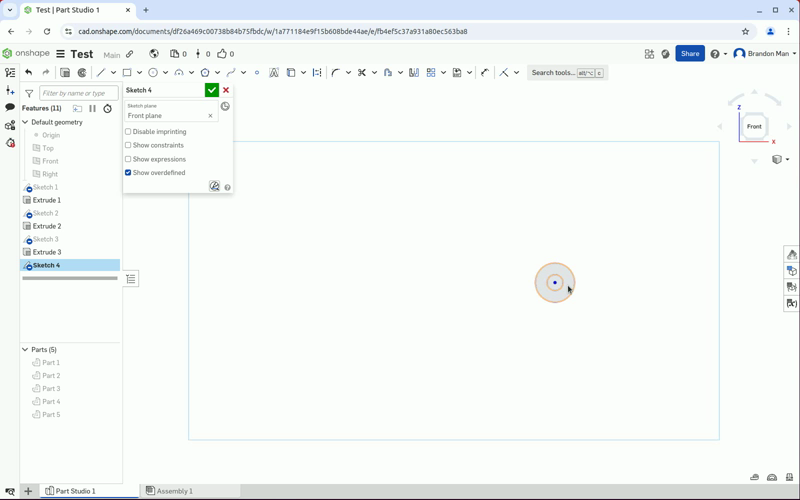
scroll(6)
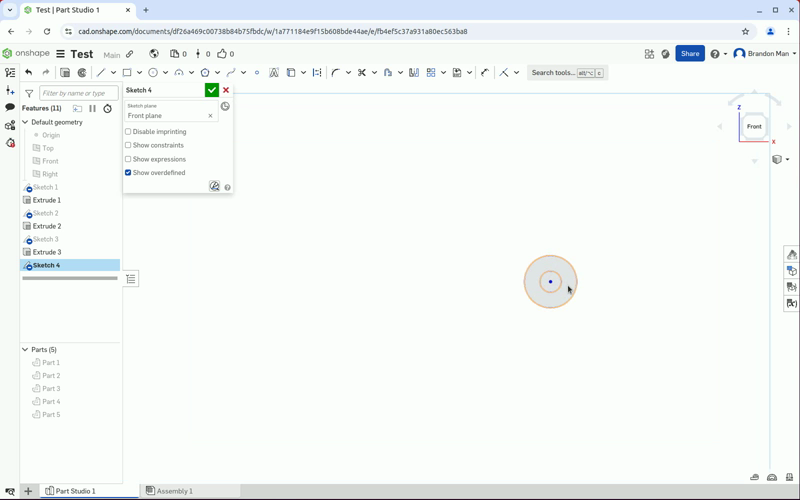
scroll(6)
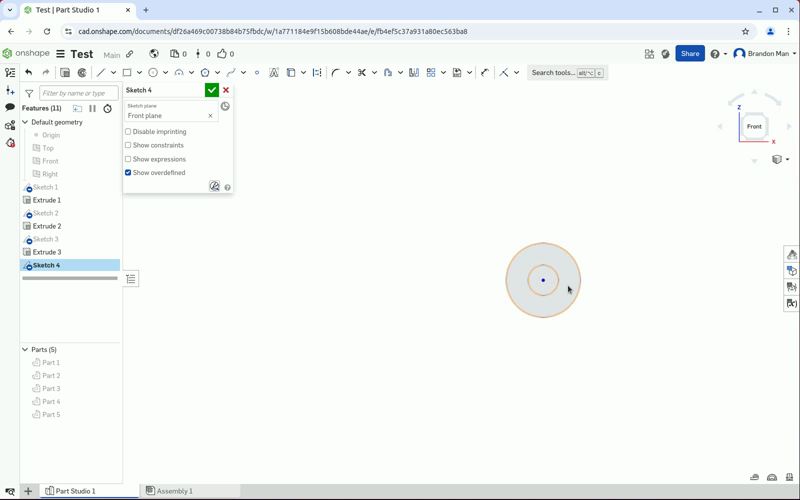
scroll(6)
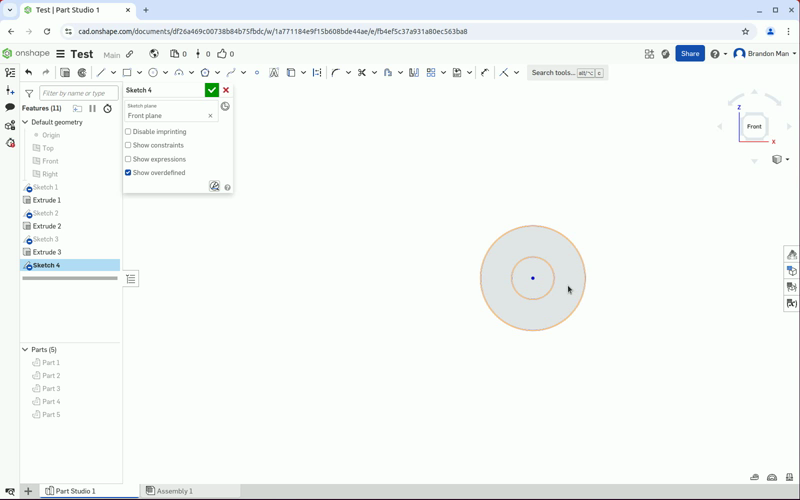
scroll(6)
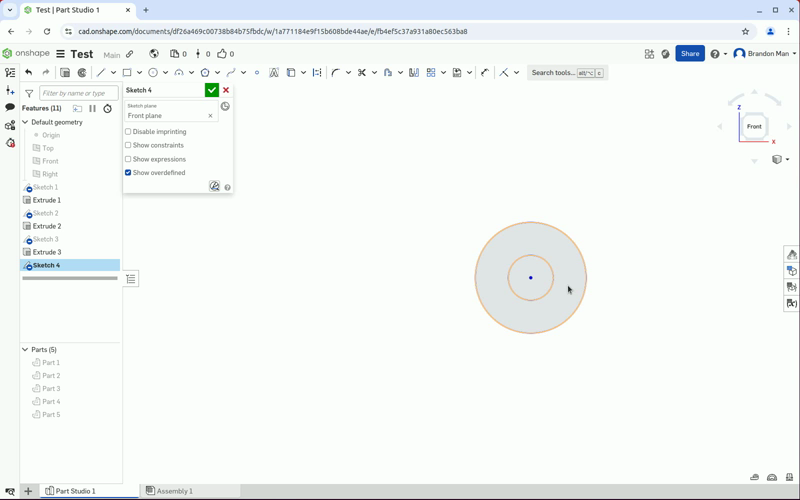
scroll(6)
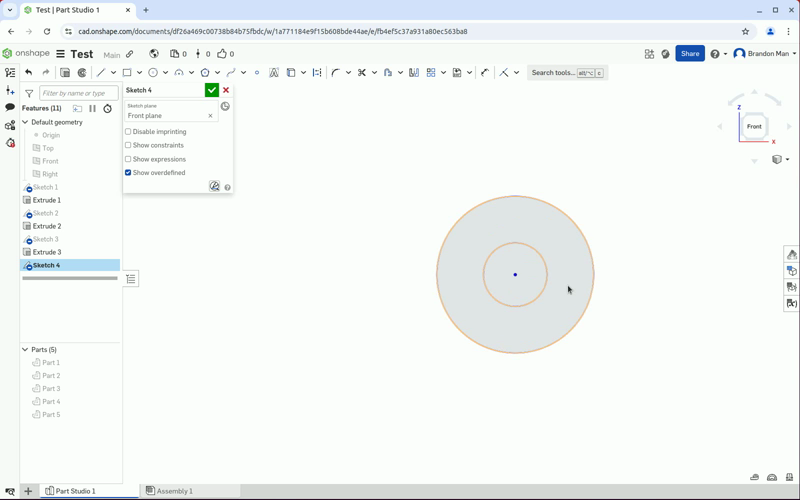
scroll(6)
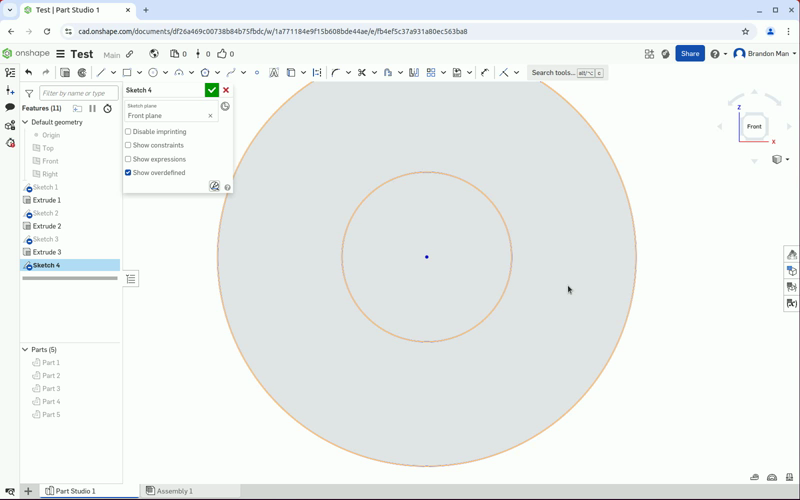
click(568, 285)
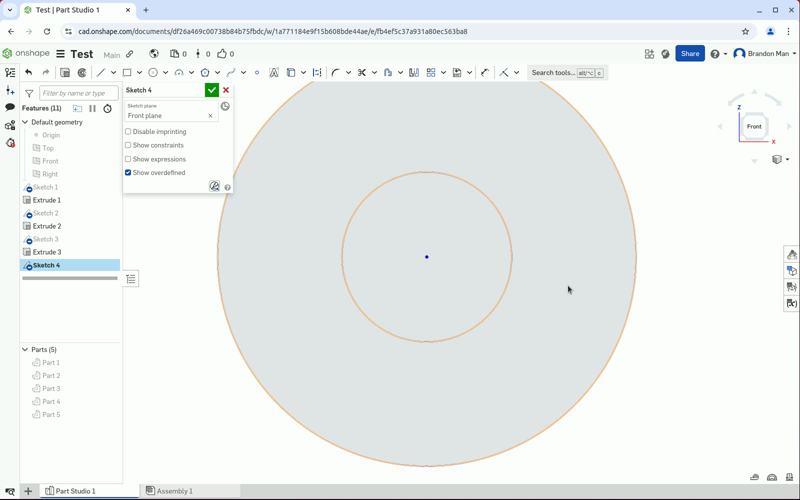
scroll(-6)
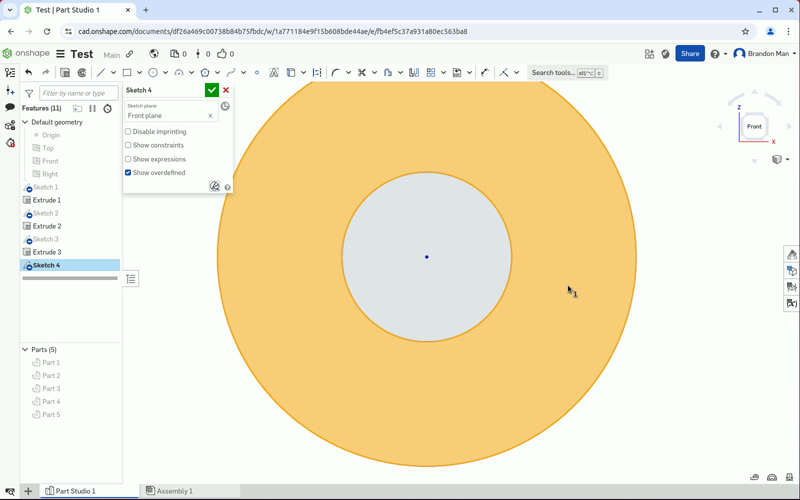
scroll(-6)
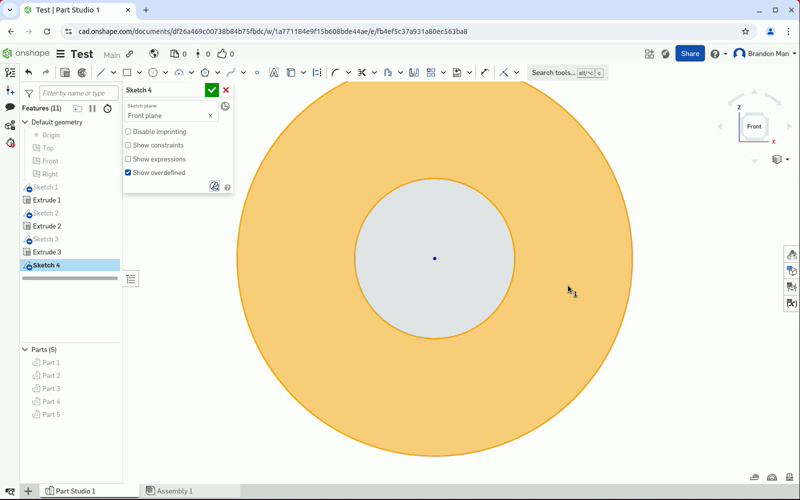
scroll(-6)
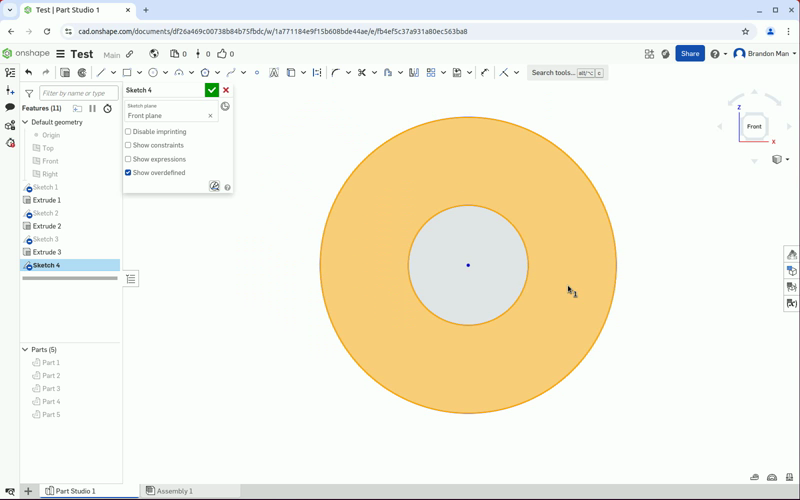
scroll(-6)
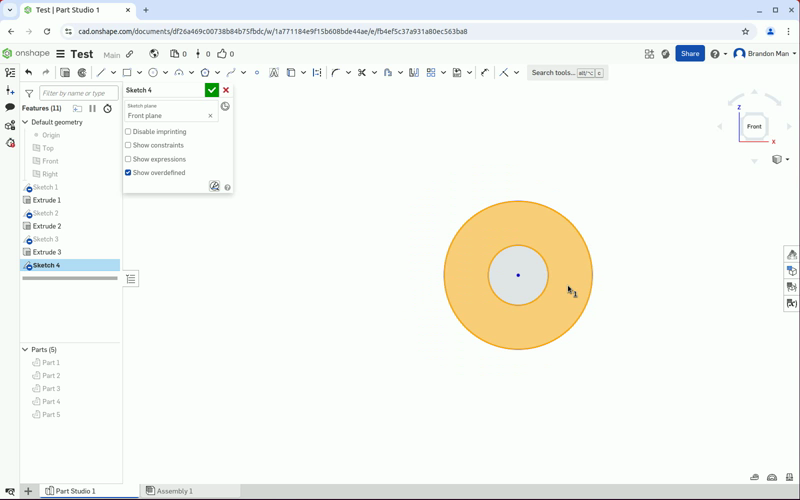
scroll(-6)
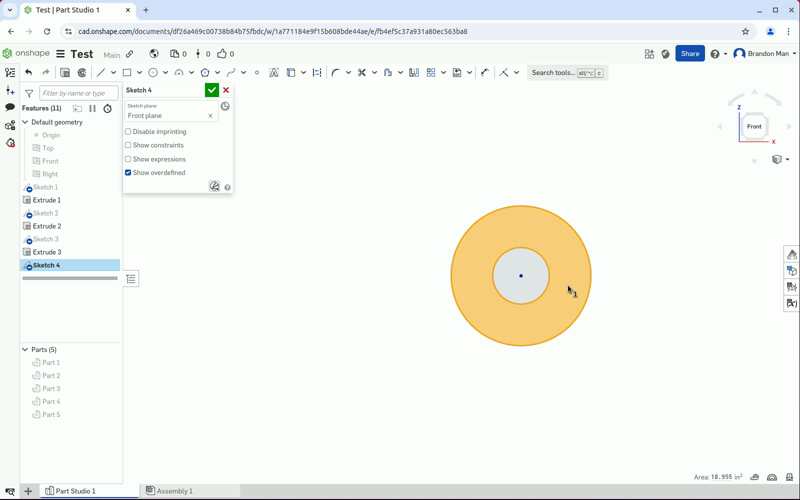
scroll(-6)
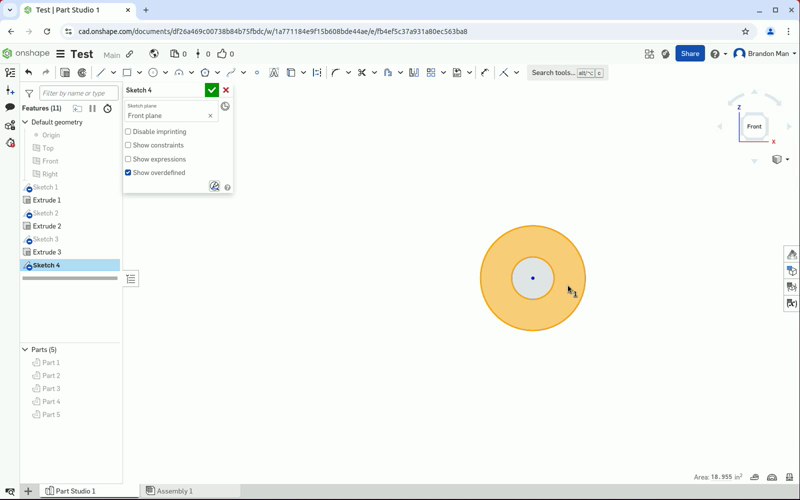
scroll(-6)
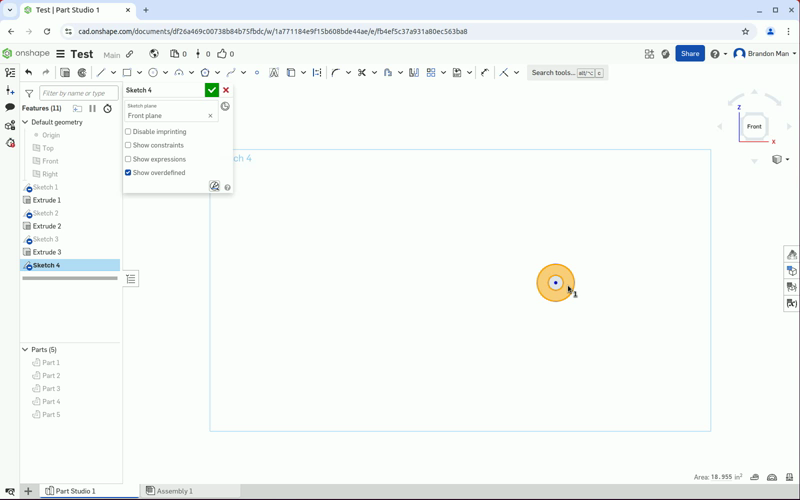
mouse_move(73, 352)
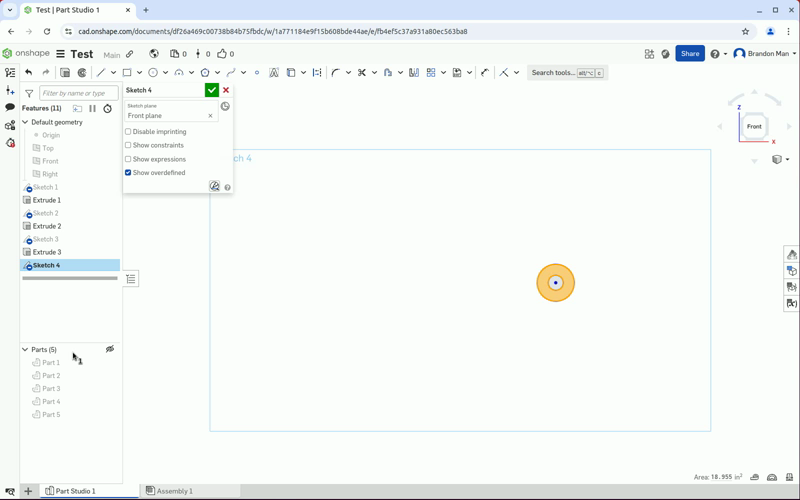
key(shift+y)
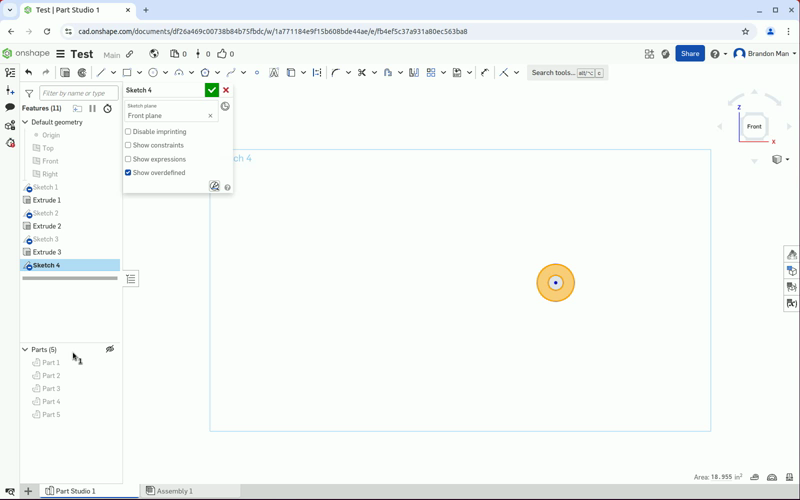
key(shift+e)
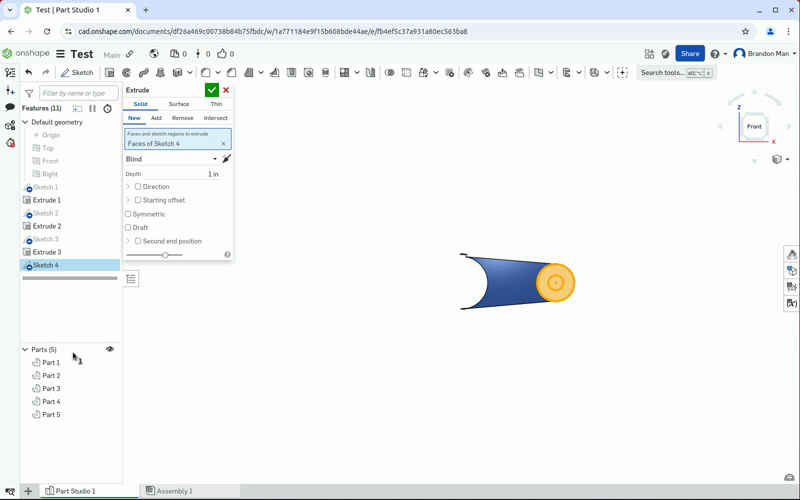
mouse_move(143, 106)
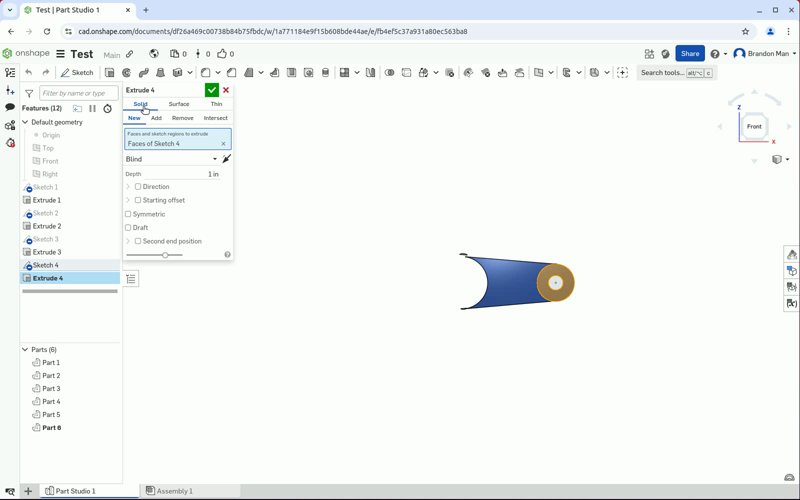
click(143, 106)
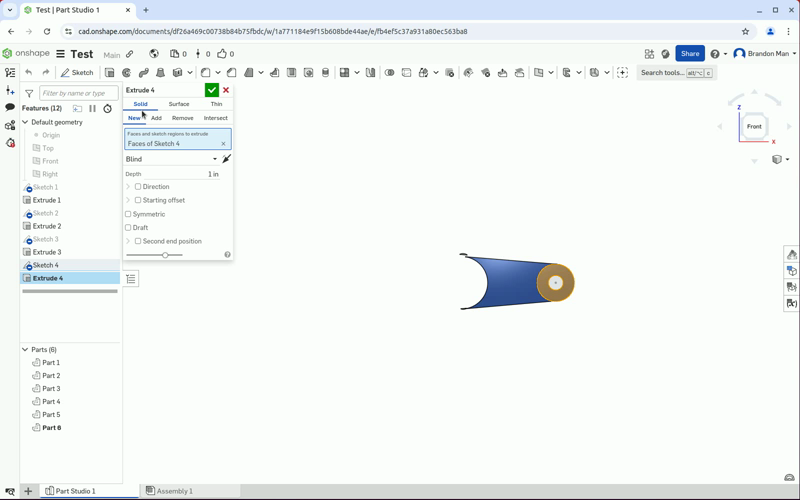
mouse_move(137, 120)
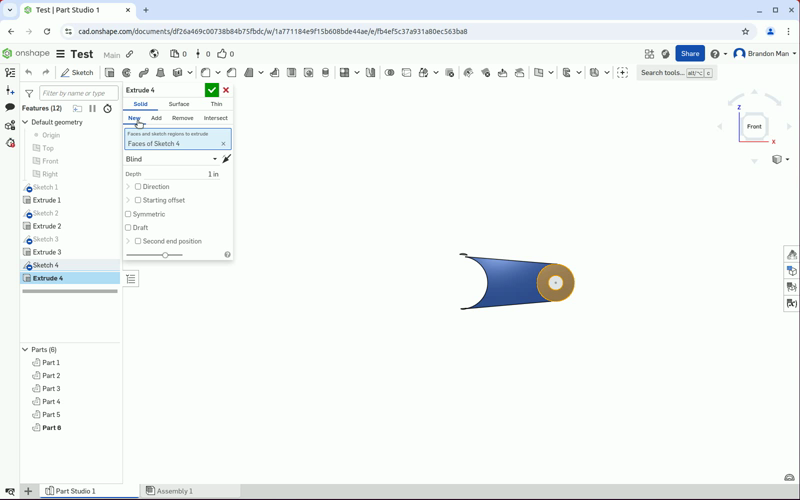
click(137, 120)
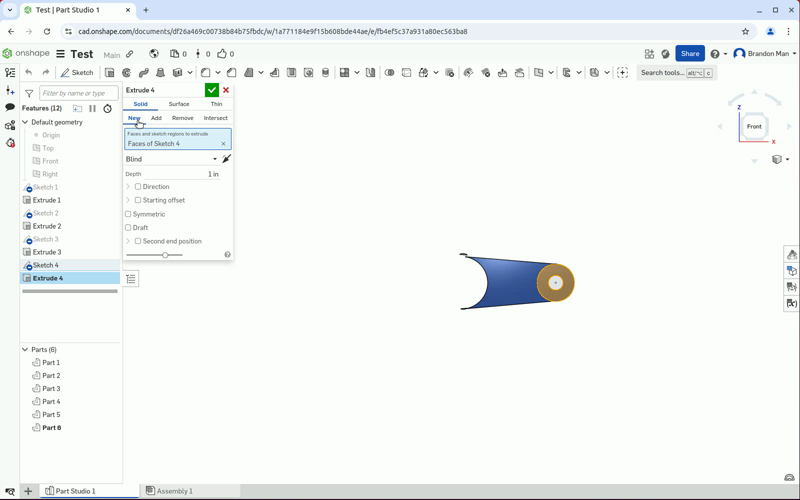
key(tab, 4)
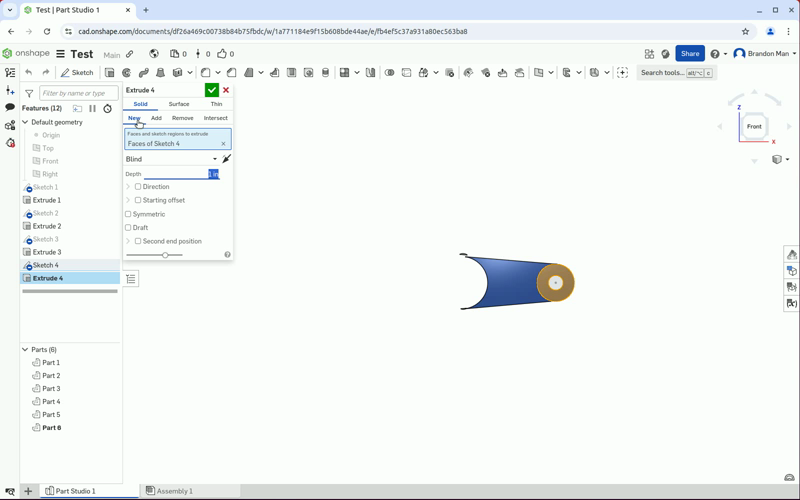
text(5.296)
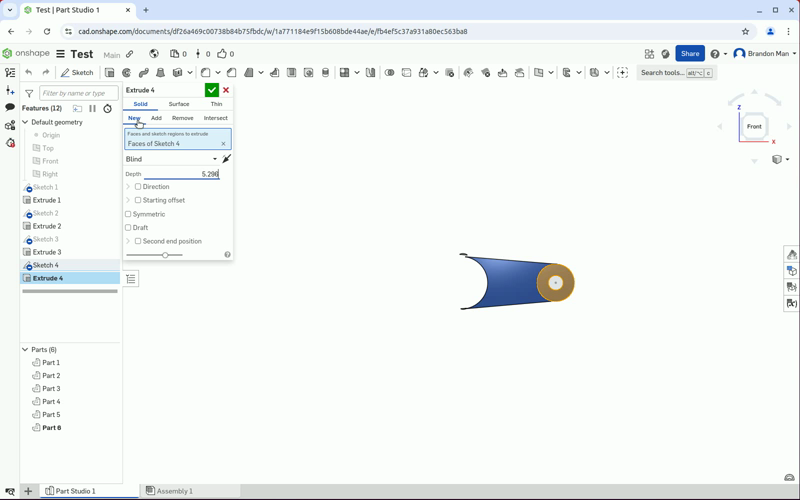
key(enter)
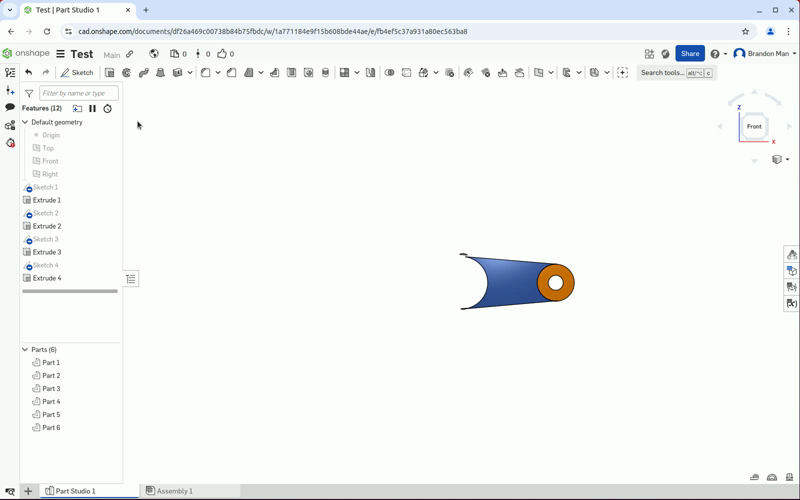
key(shift+h)
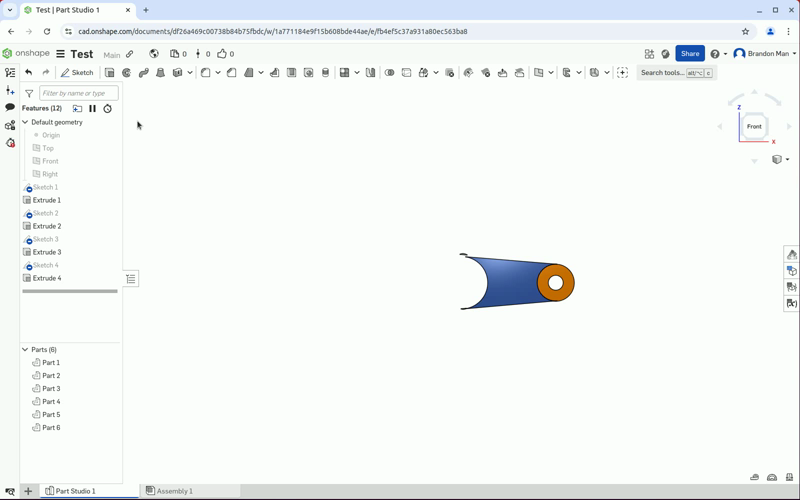
key(shift+h)
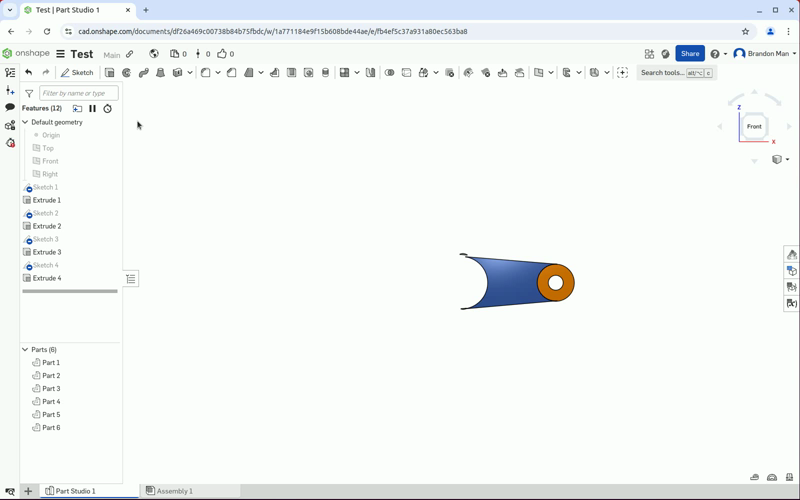
mouse_move(73, 189)
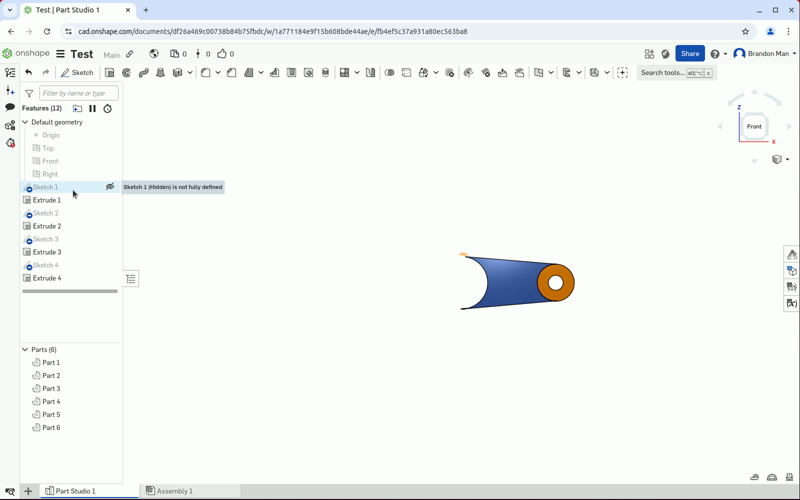
click(73, 189)
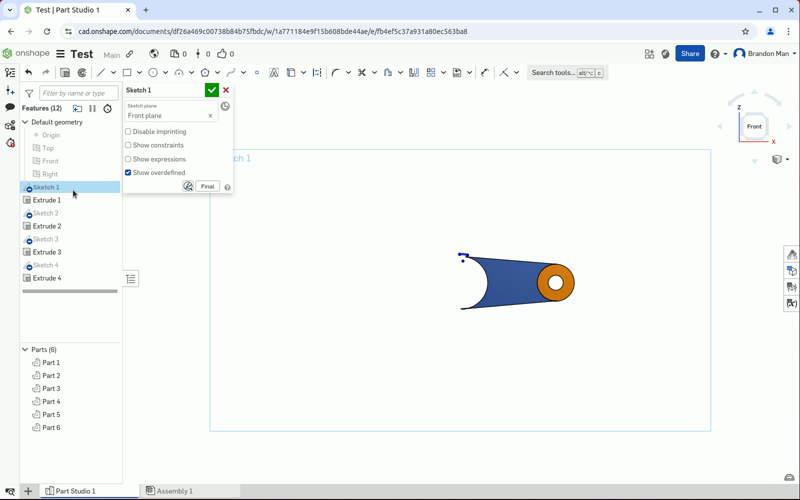
mouse_move(229, 92)
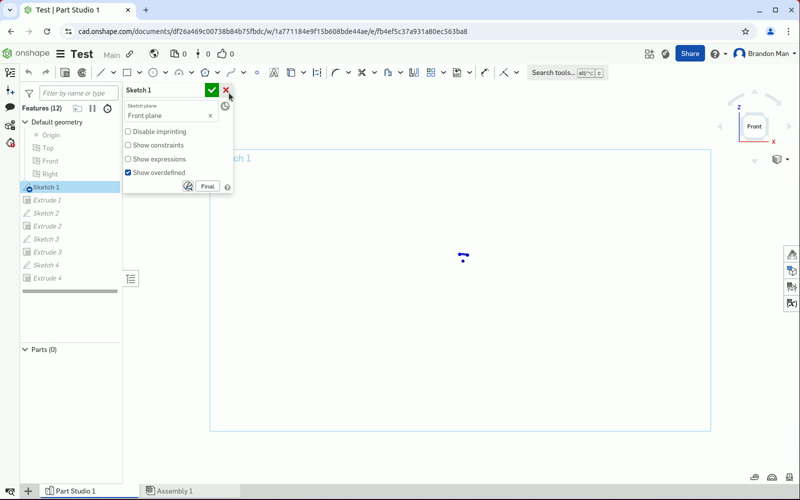
click(229, 92)
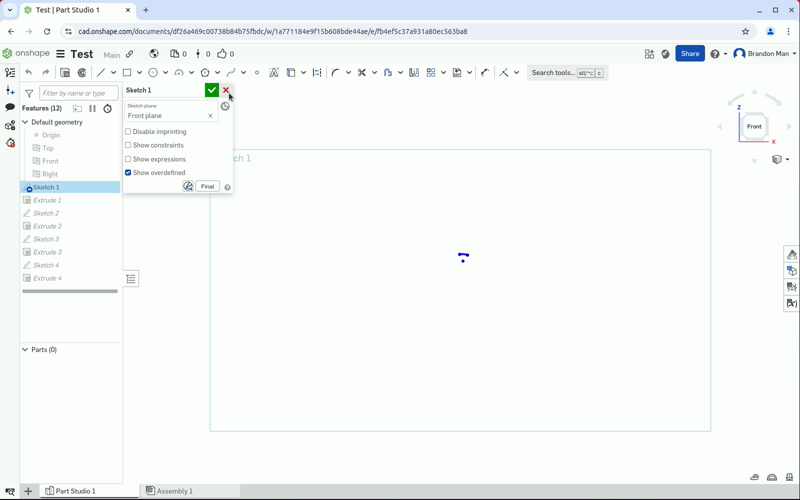
key(shift+s)
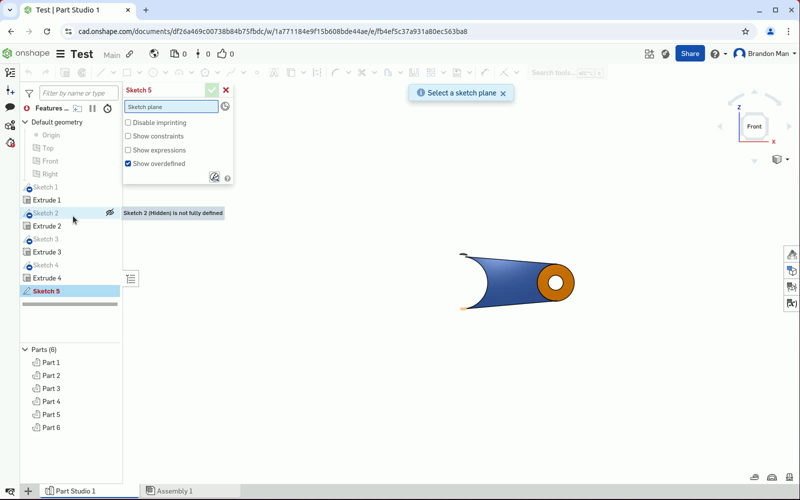
scroll(3)
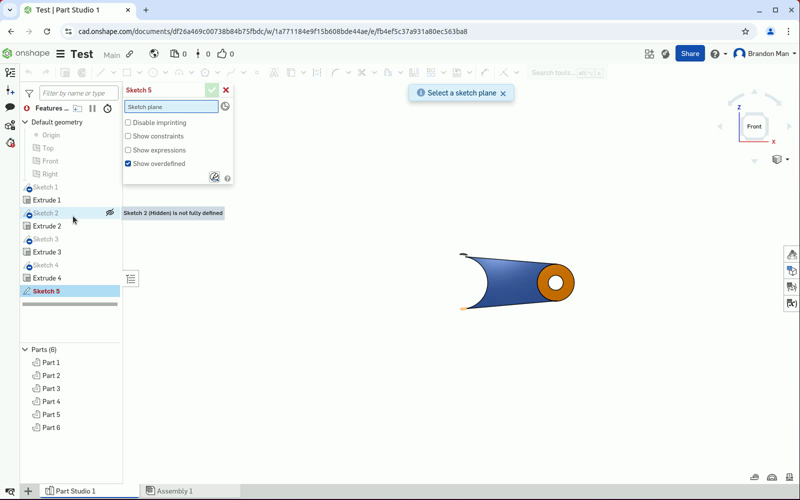
mouse_move(73, 163)
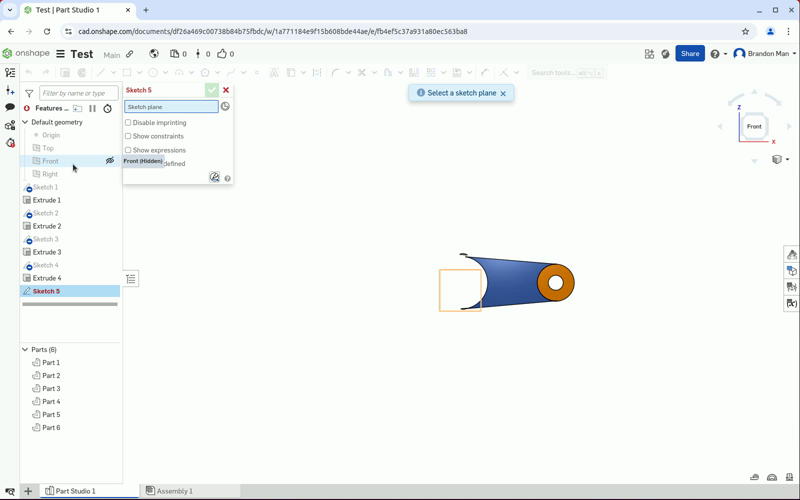
click(73, 163)
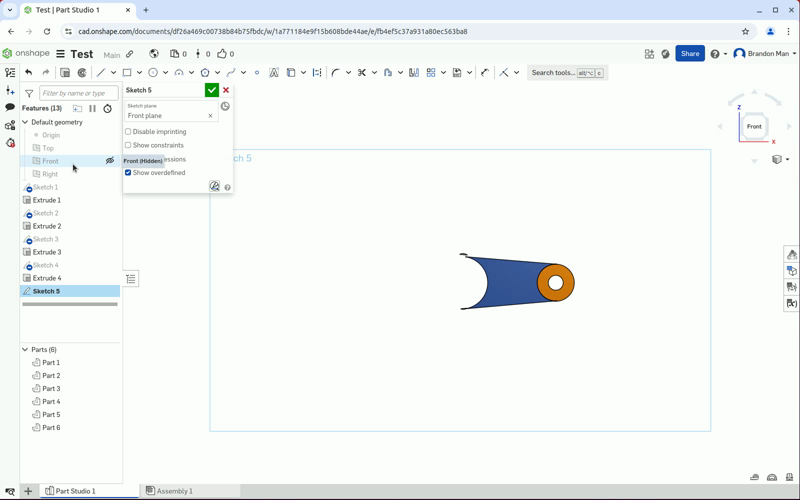
mouse_move(73, 352)
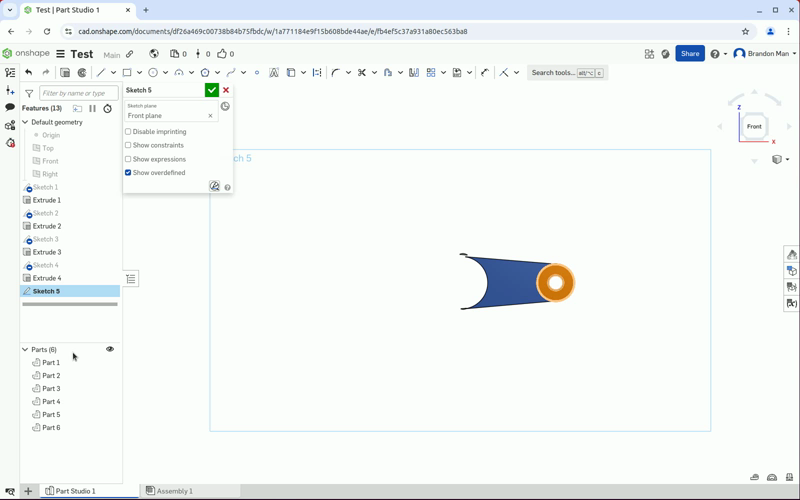
key(y)
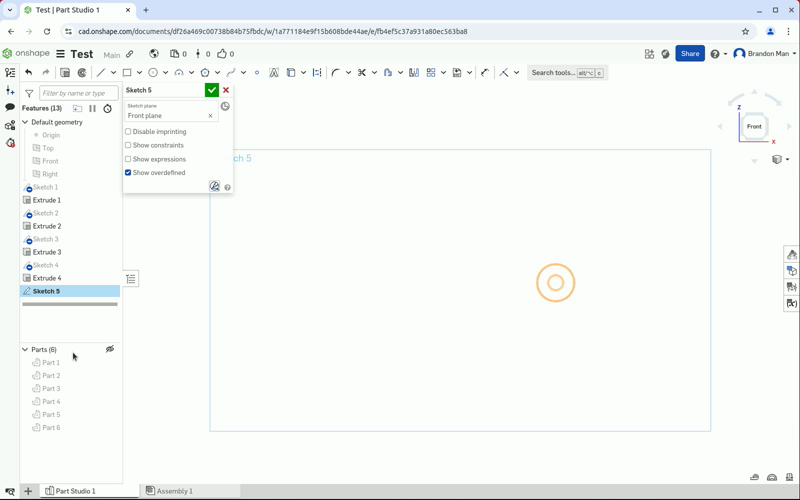
key(l)
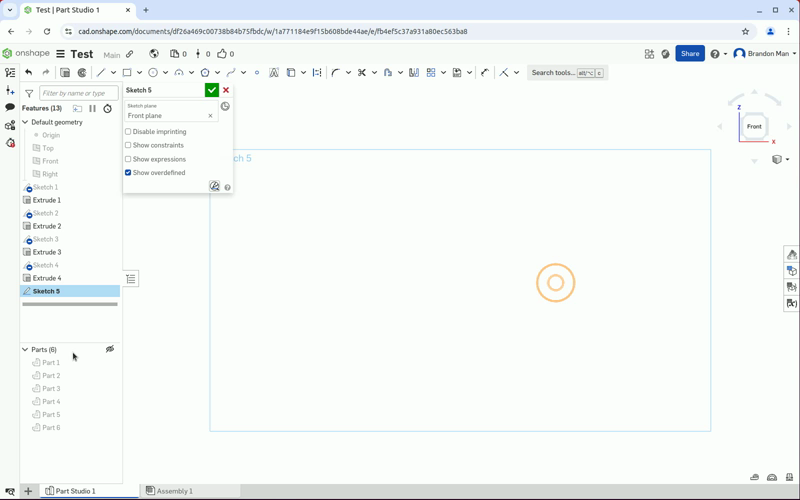
key_down(shift)
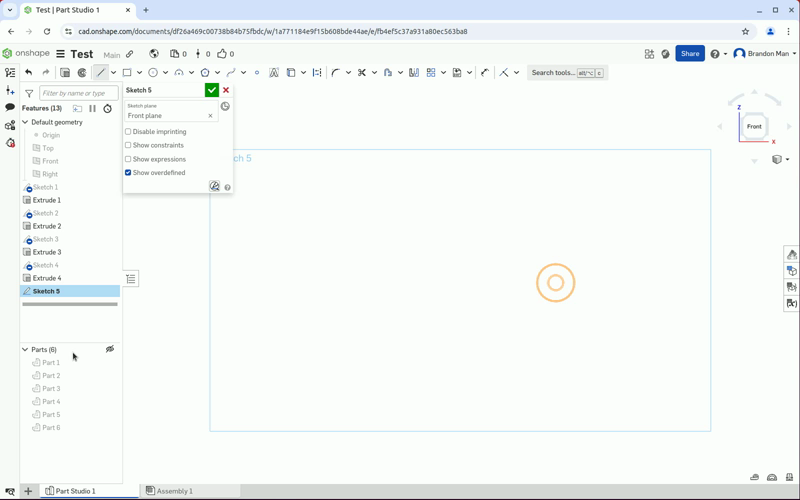
mouse_move(460, 308)
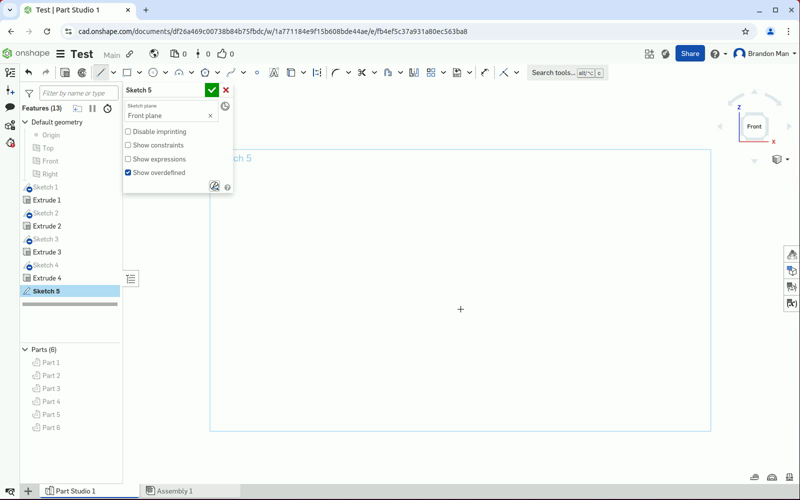
click(460, 308)
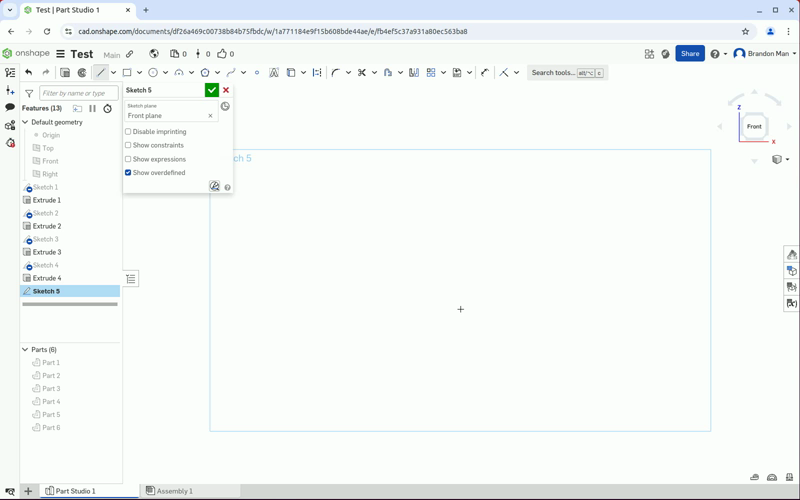
key_up(shift)
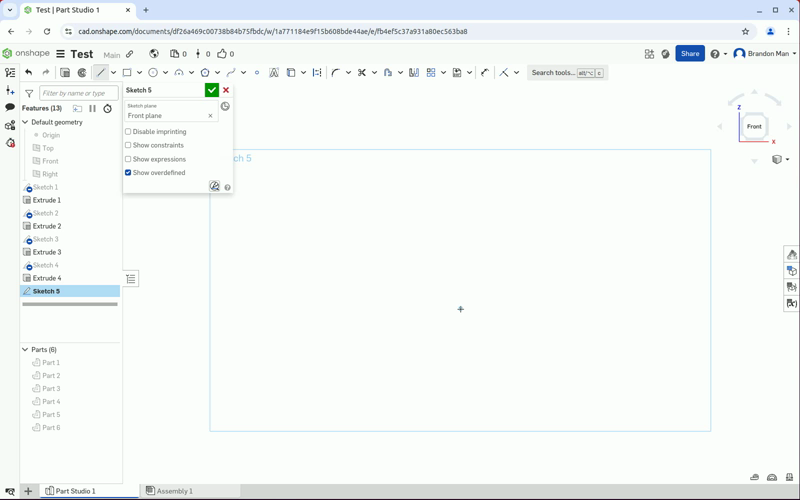
key_down(shift)
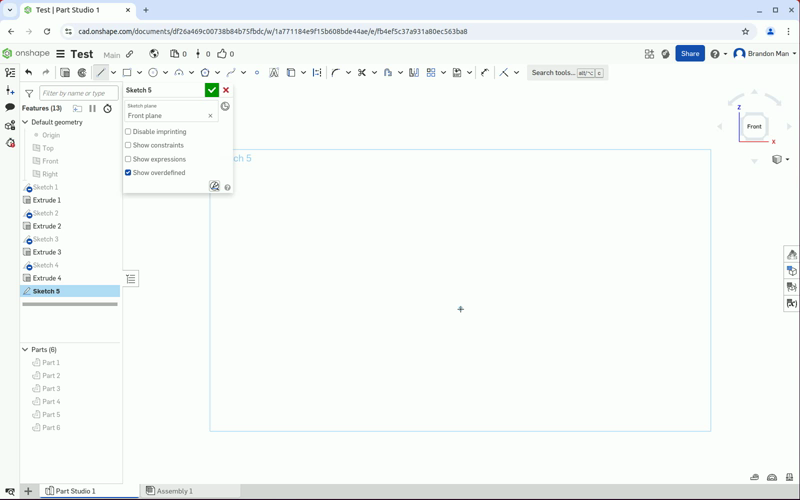
mouse_move(490, 308)
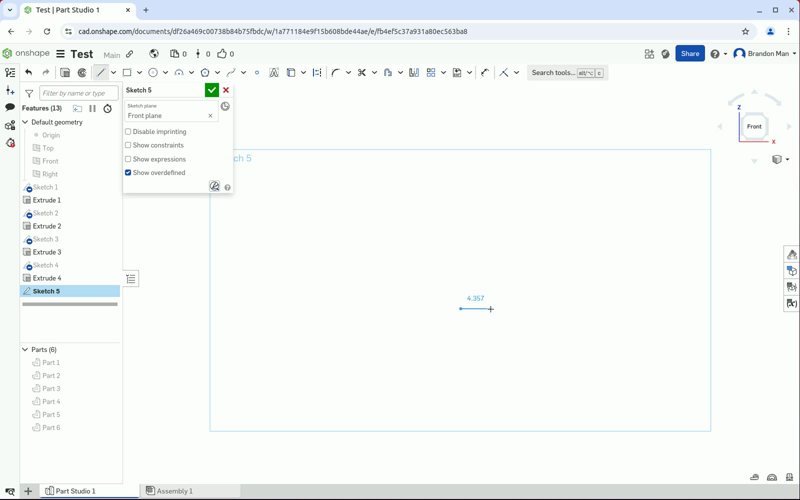
mouse_move(465, 308)
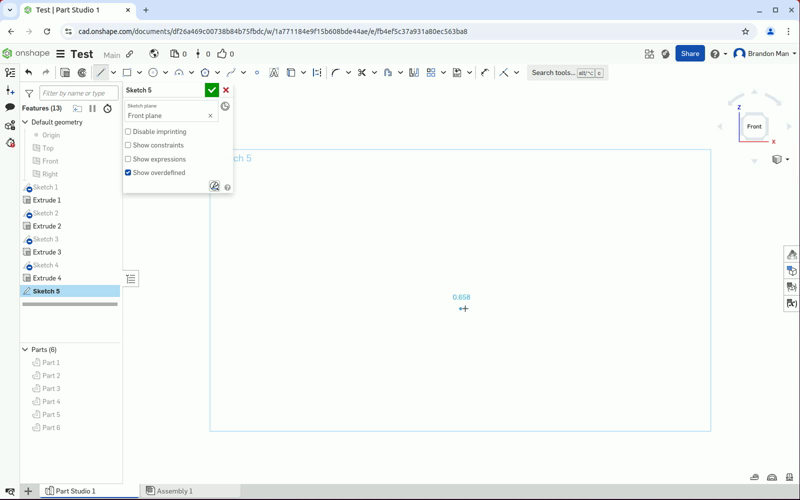
scroll(6)
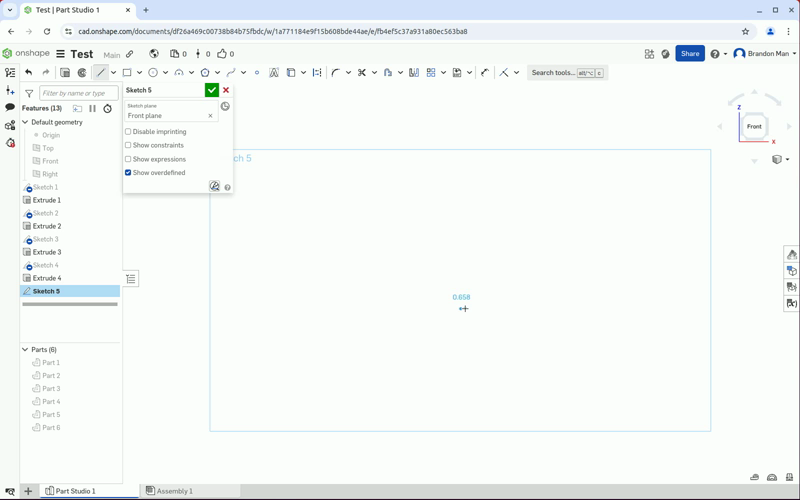
scroll(6)
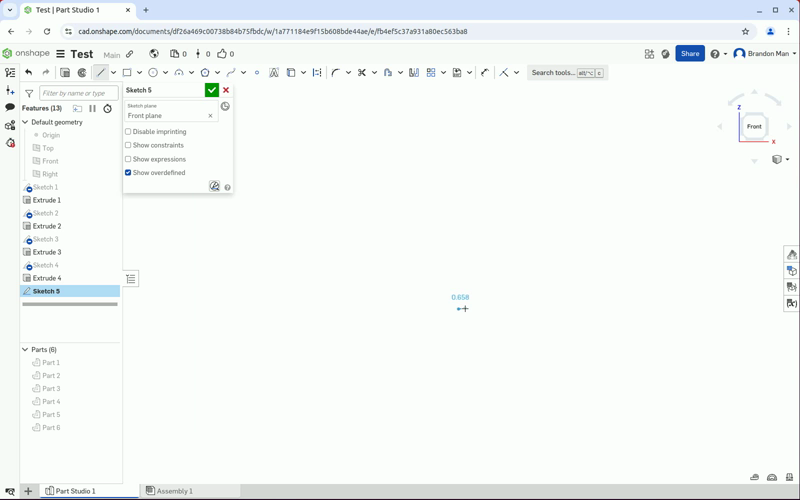
scroll(6)
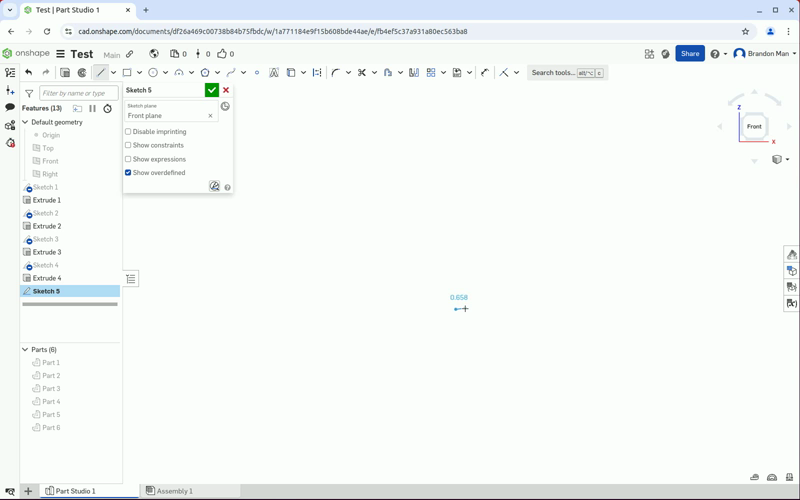
scroll(6)
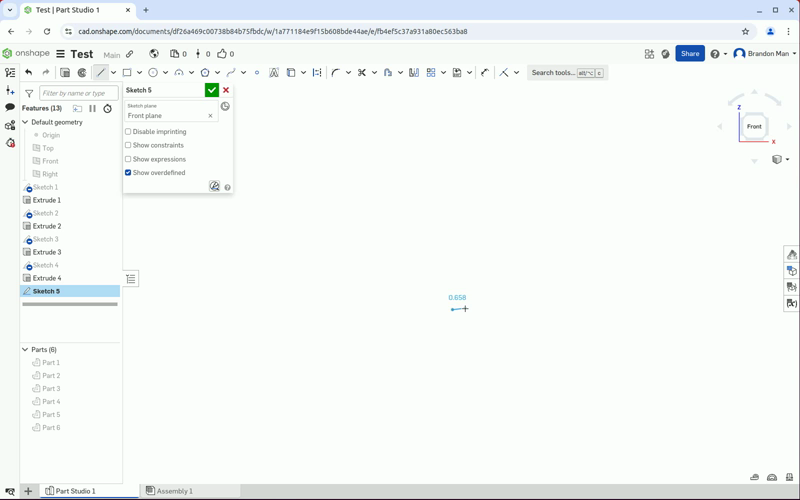
scroll(6)
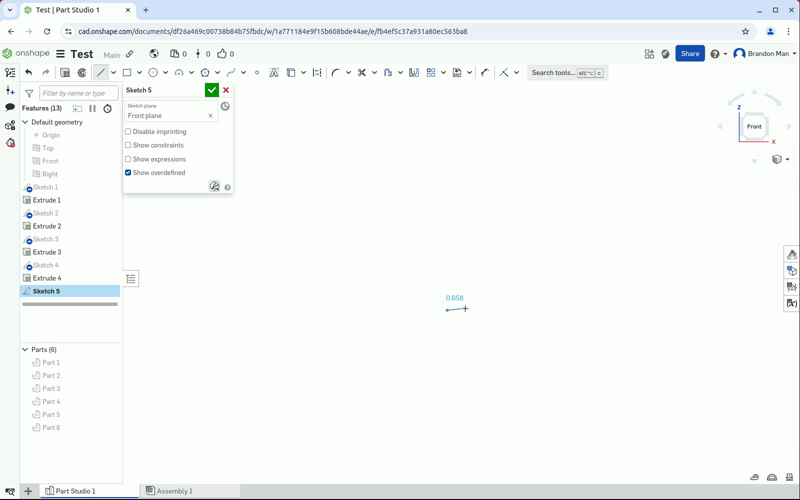
scroll(6)
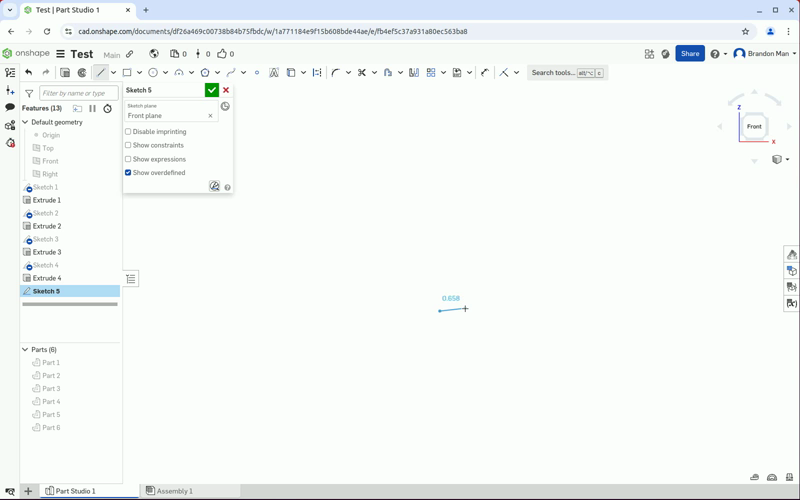
scroll(6)
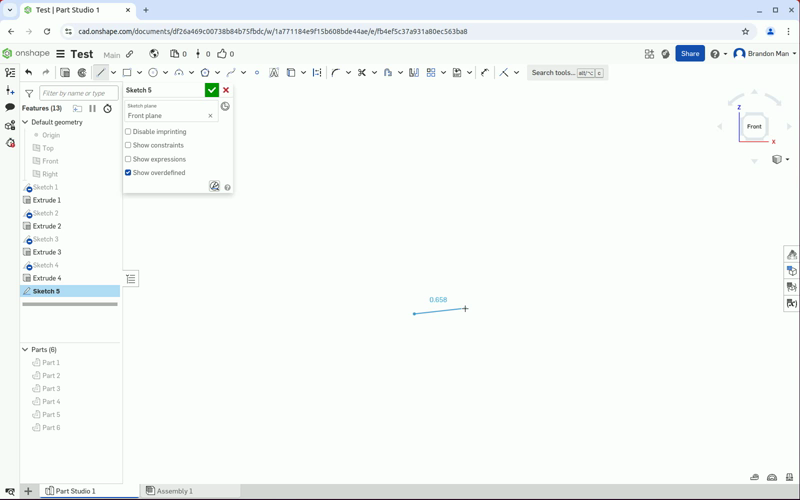
click(465, 308)
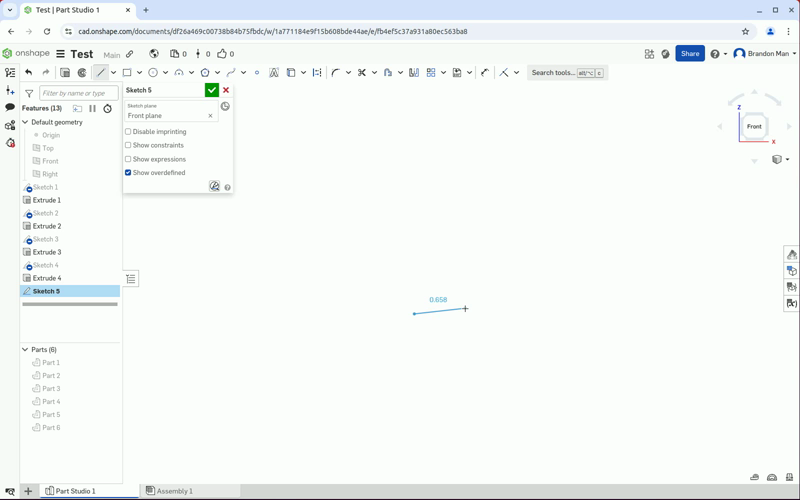
scroll(-6)
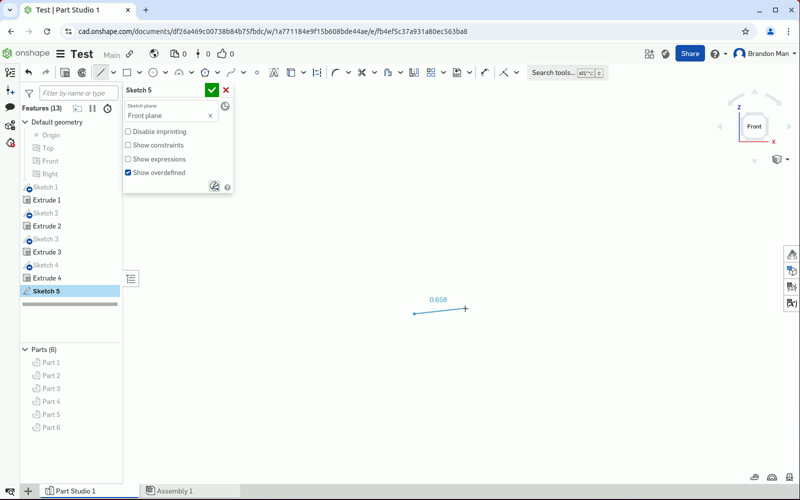
scroll(-6)
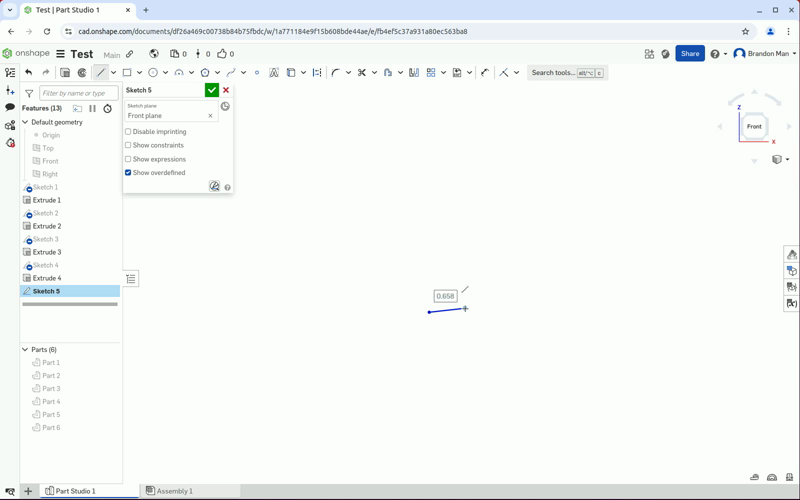
scroll(-6)
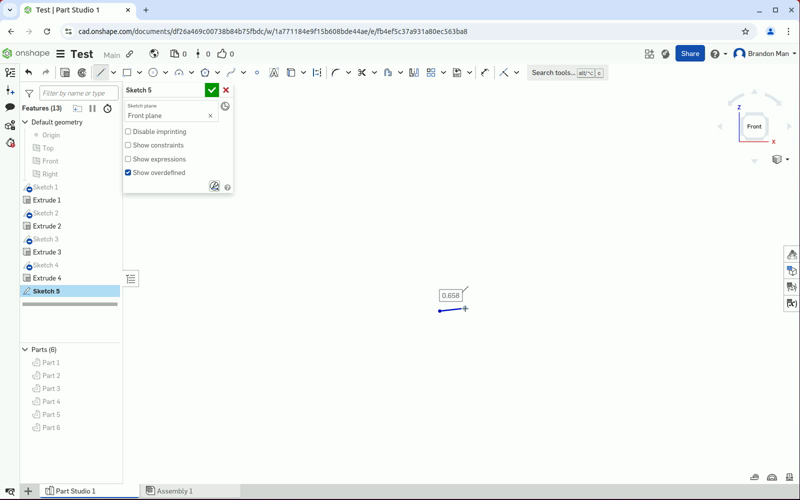
scroll(-6)
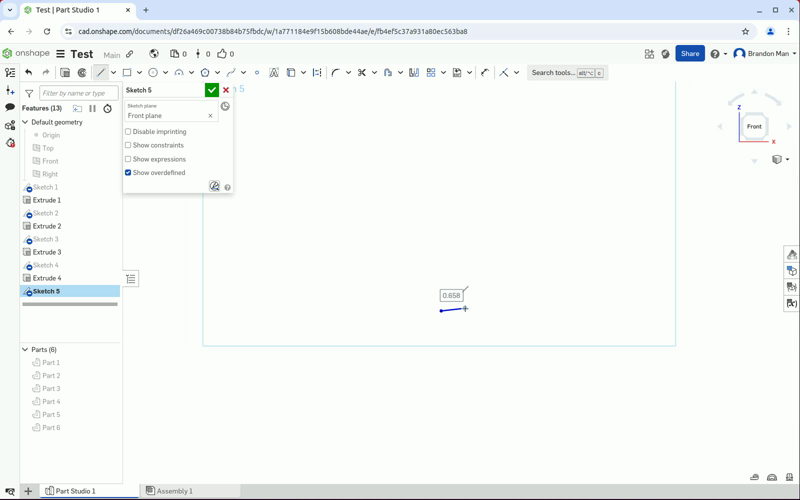
scroll(-6)
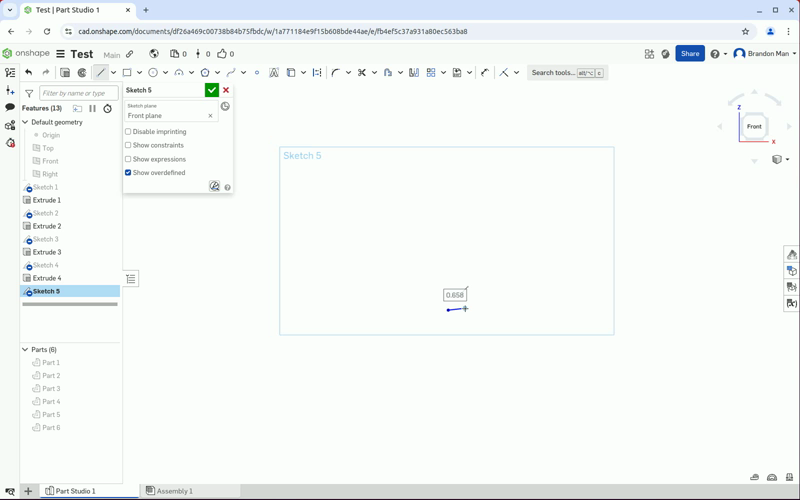
scroll(-6)
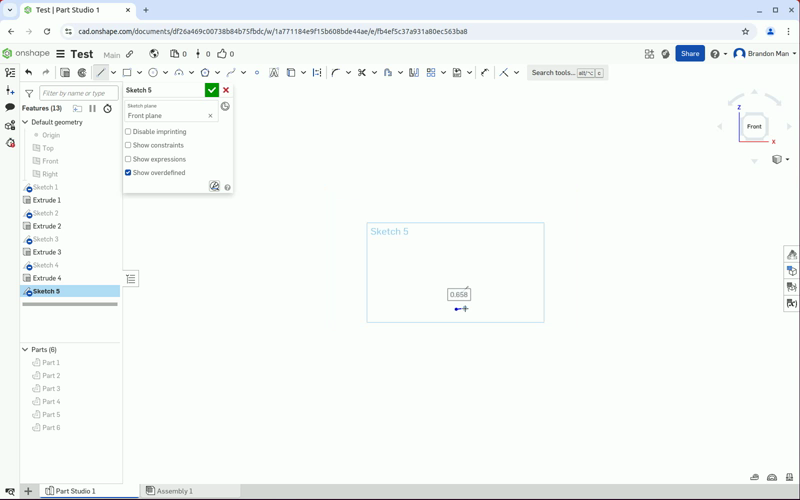
scroll(-6)
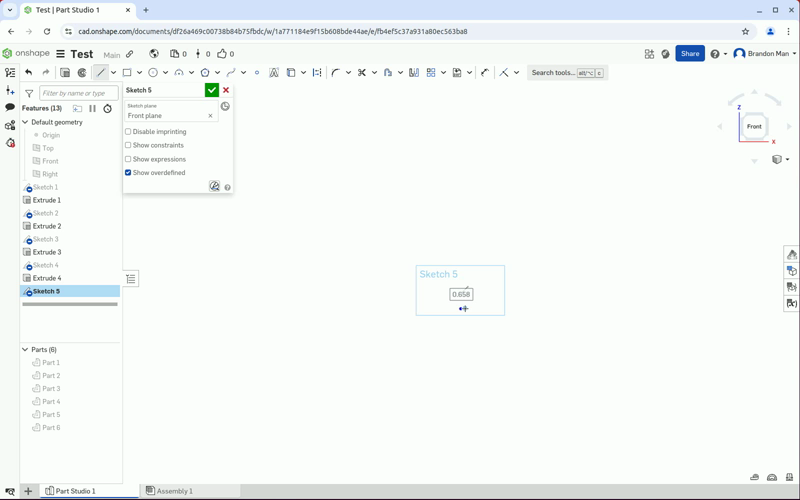
key_up(shift)
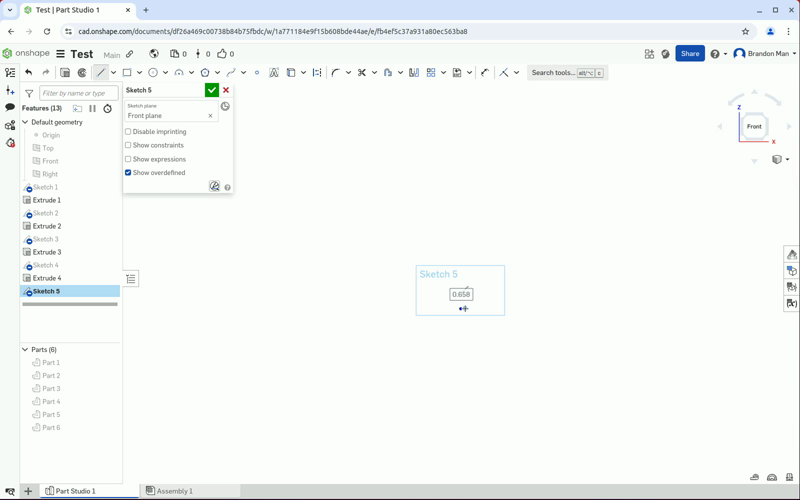
key(esc)
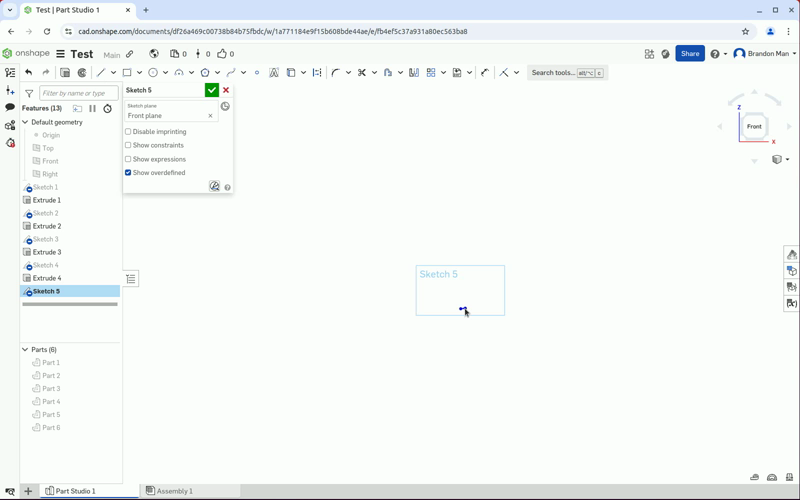
key(a)
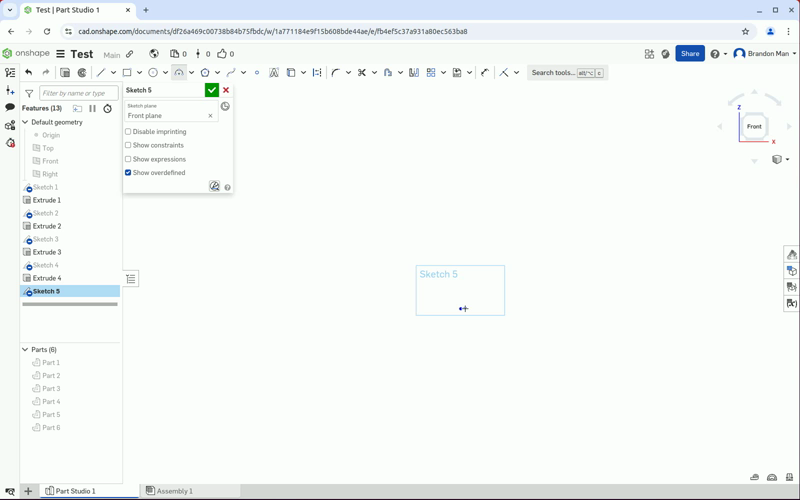
mouse_move(465, 308)
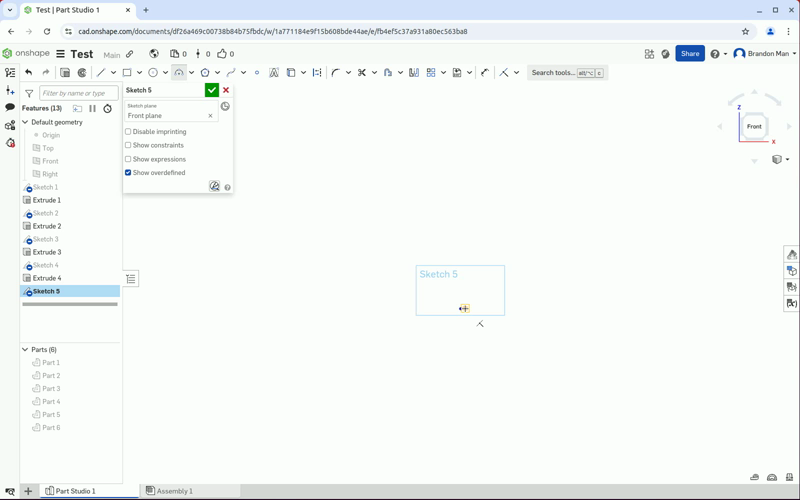
click(465, 308)
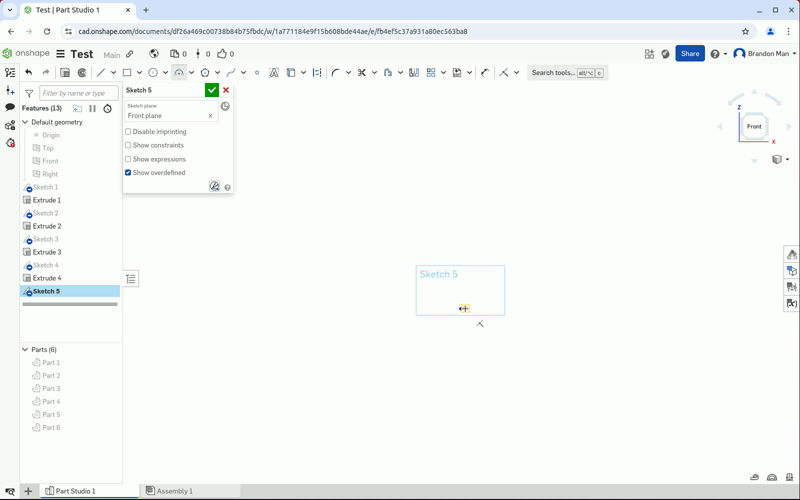
key_down(shift)
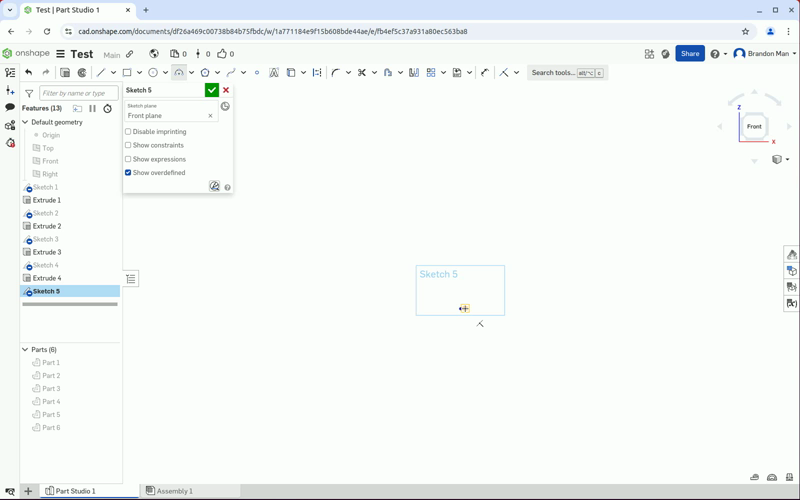
mouse_move(465, 255)
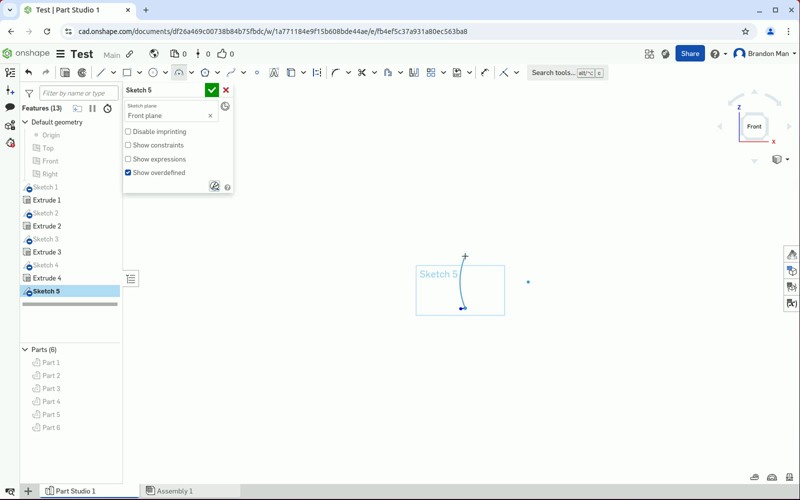
click(465, 255)
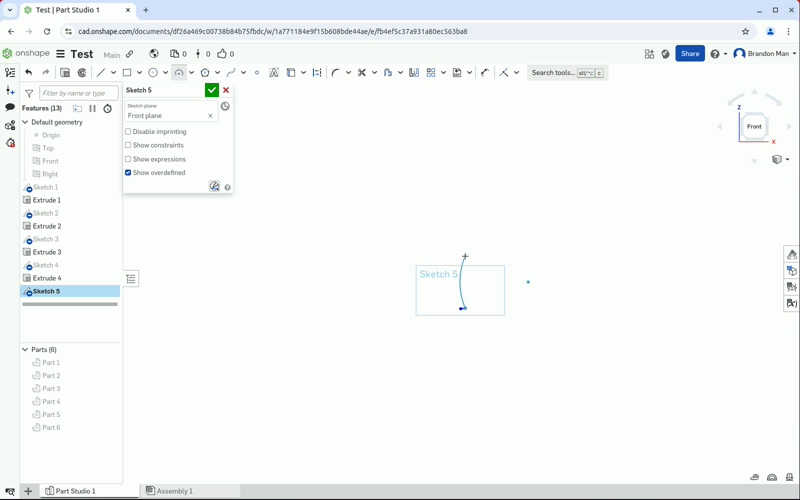
mouse_move(487, 282)
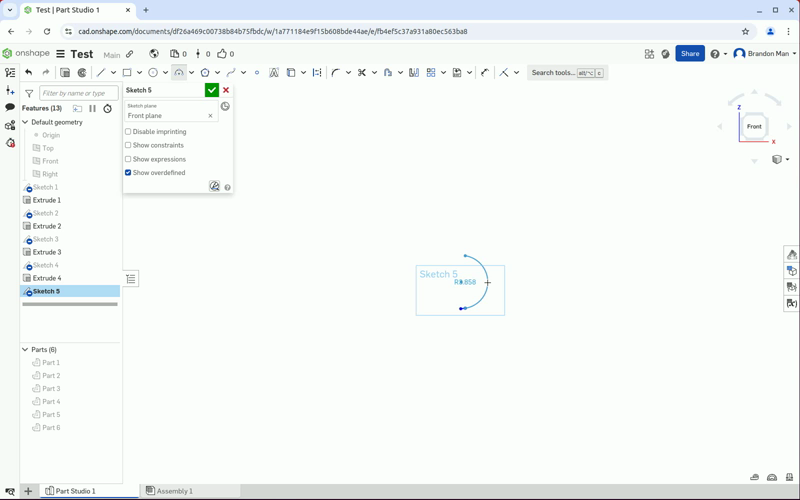
click(487, 282)
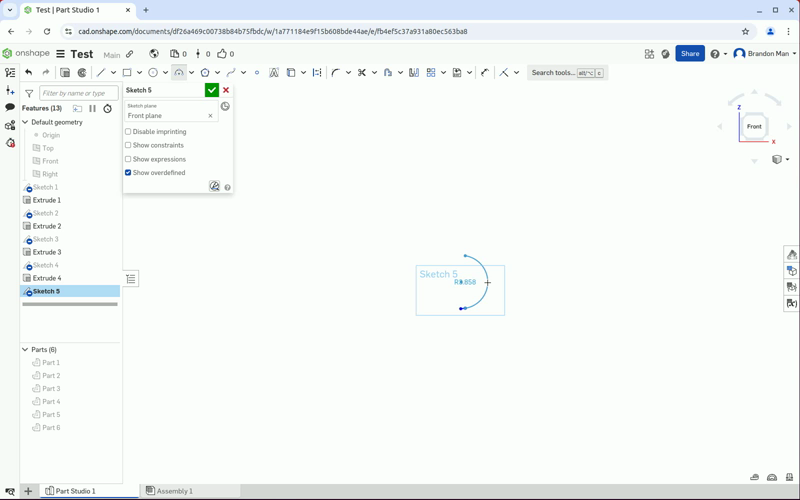
key_up(shift)
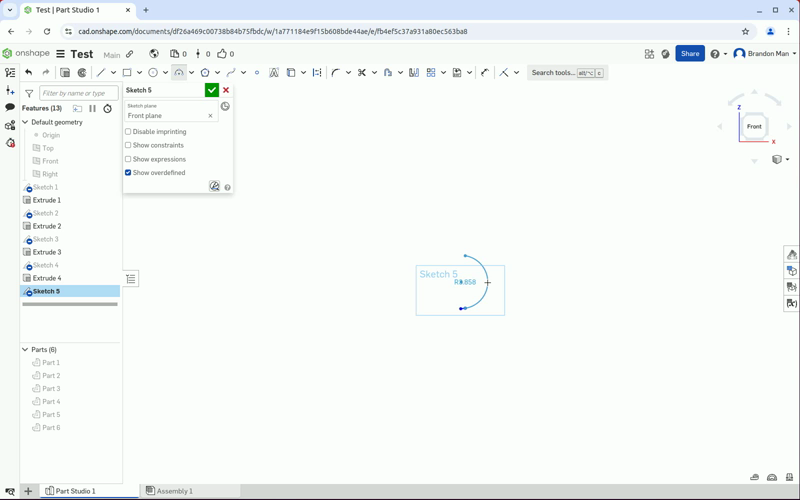
key(esc)
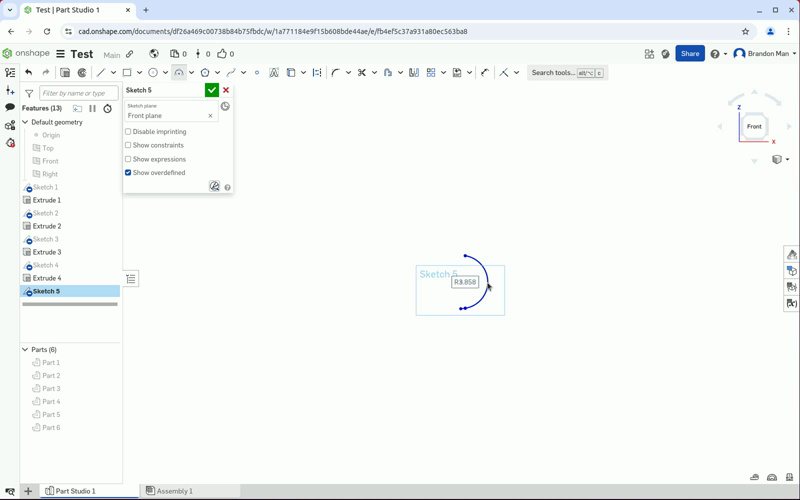
key(l)
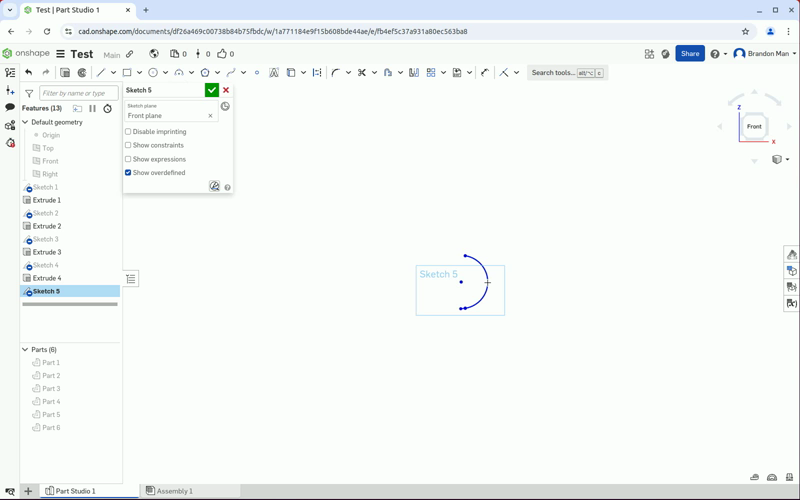
mouse_move(465, 255)
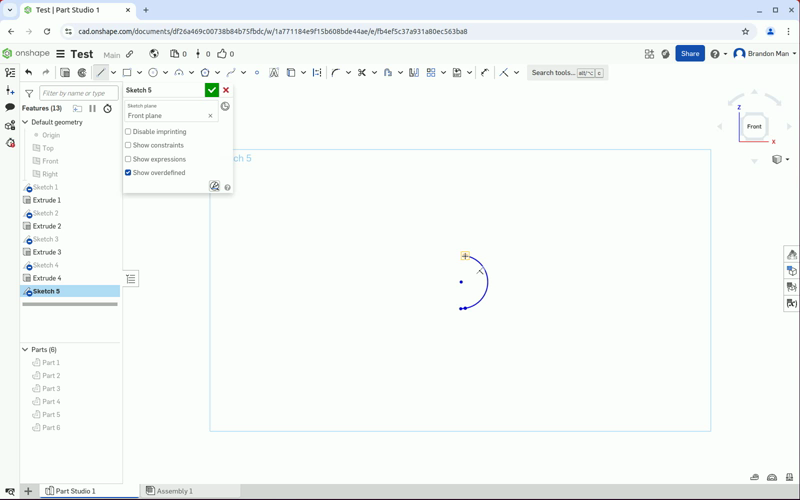
click(465, 255)
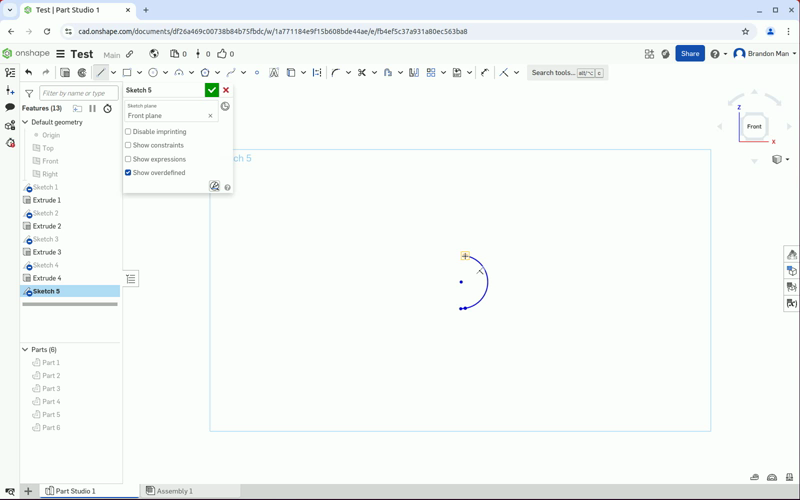
key_down(shift)
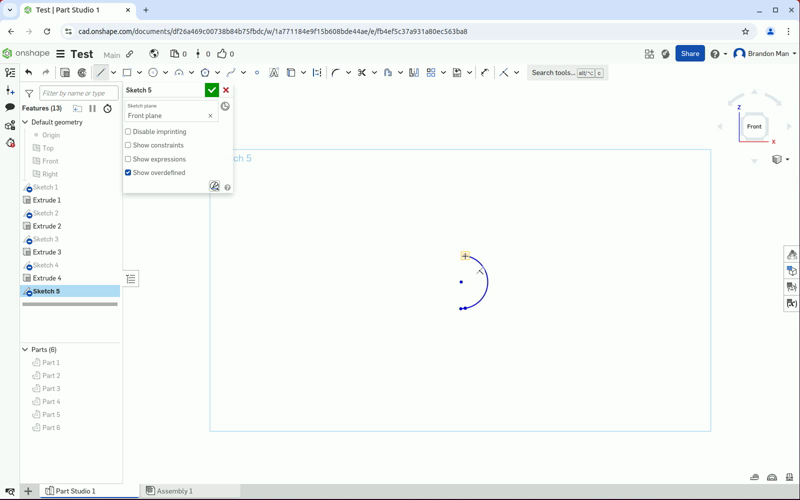
mouse_move(495, 255)
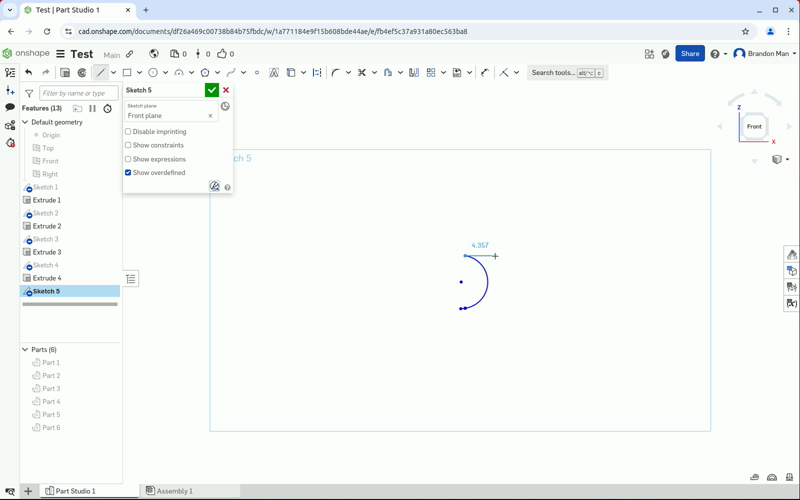
mouse_move(460, 255)
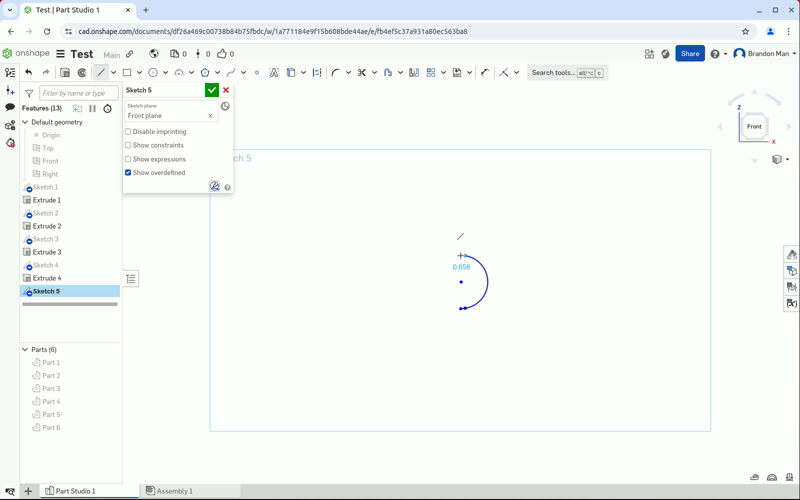
scroll(6)
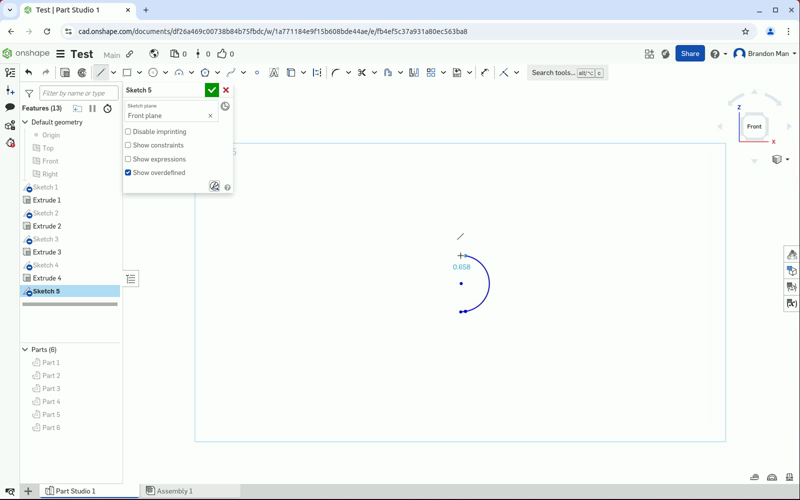
scroll(6)
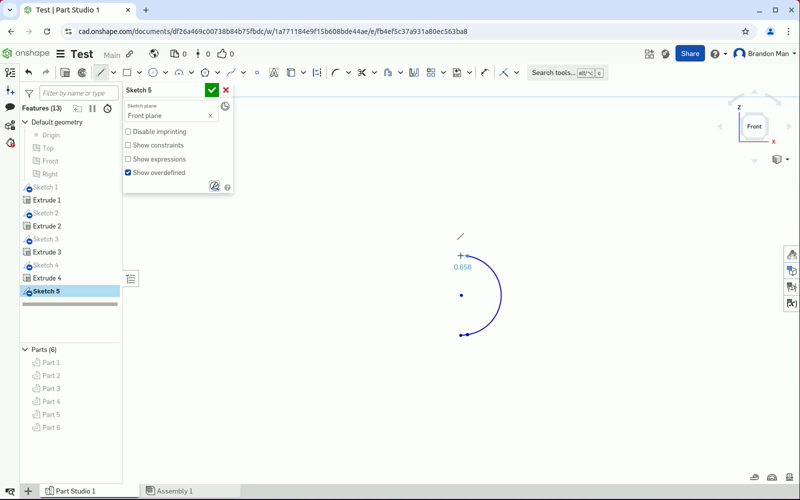
scroll(6)
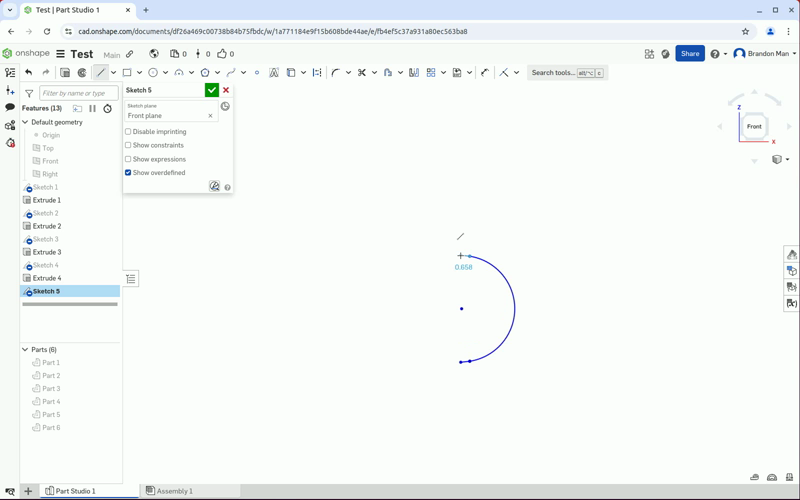
scroll(6)
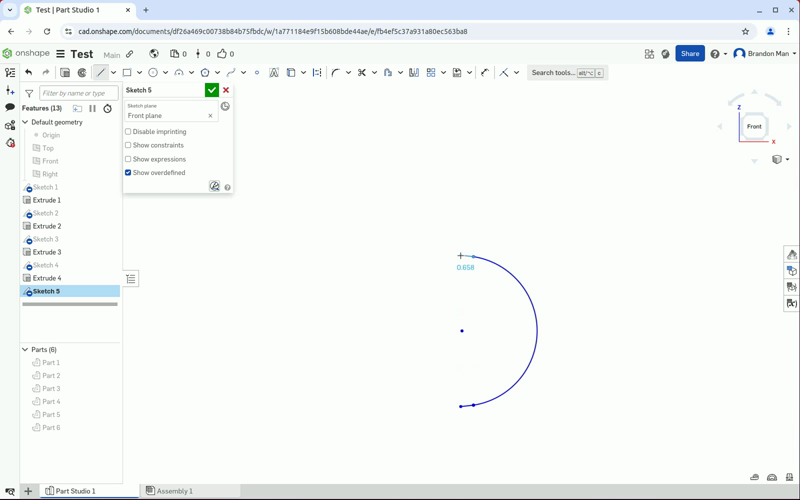
scroll(6)
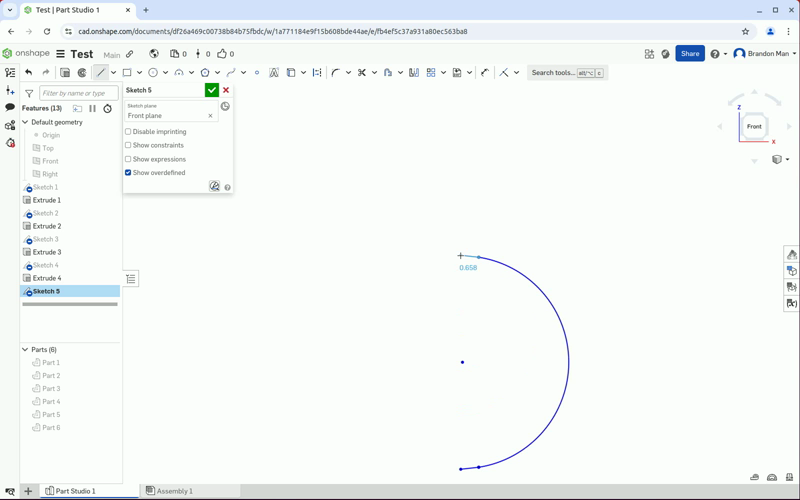
scroll(6)
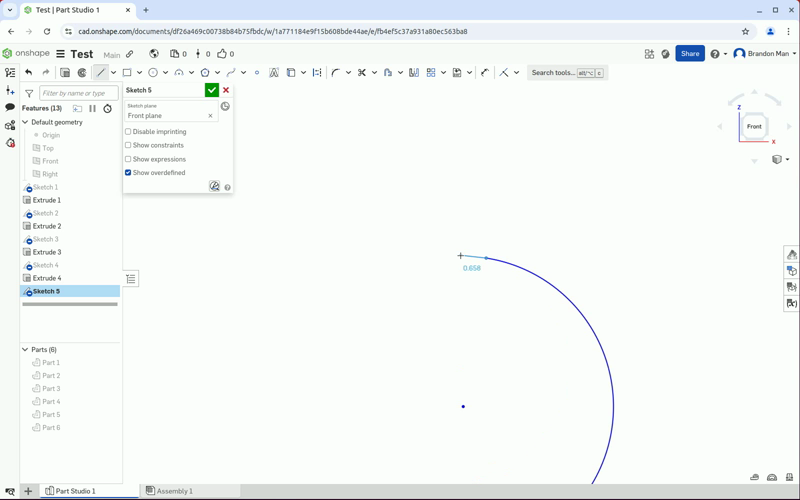
scroll(6)
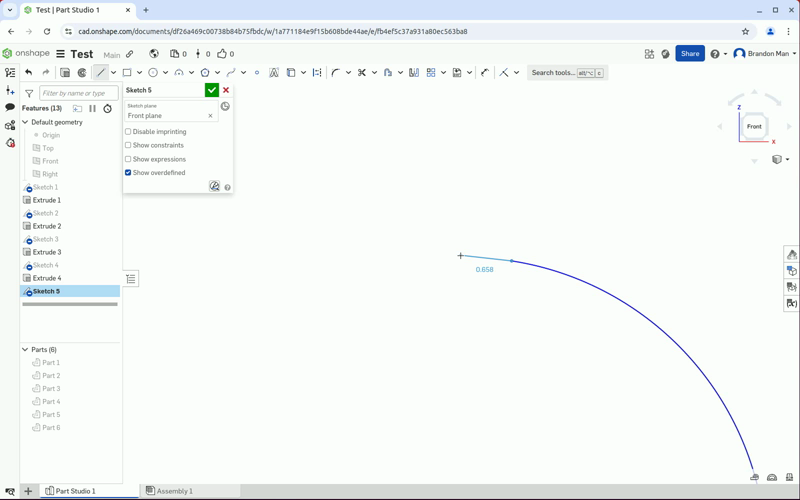
click(460, 255)
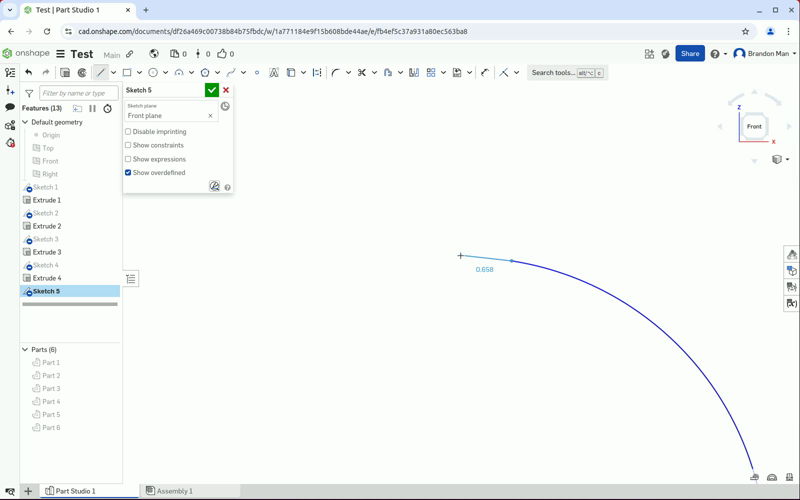
scroll(-6)
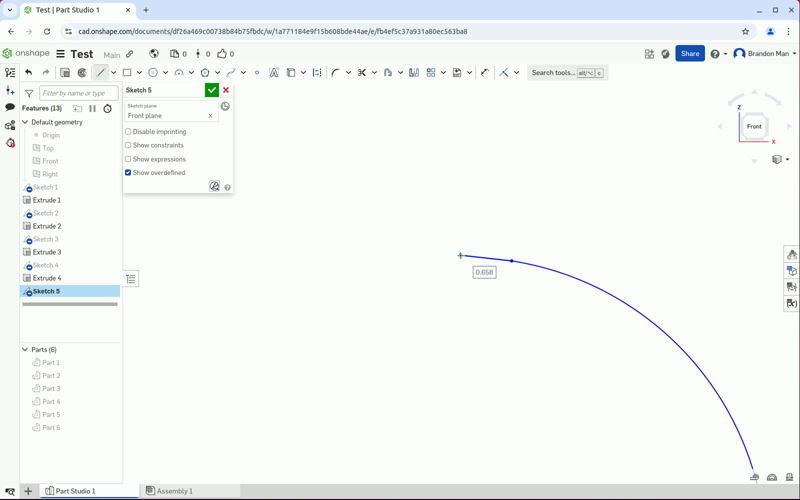
scroll(-6)
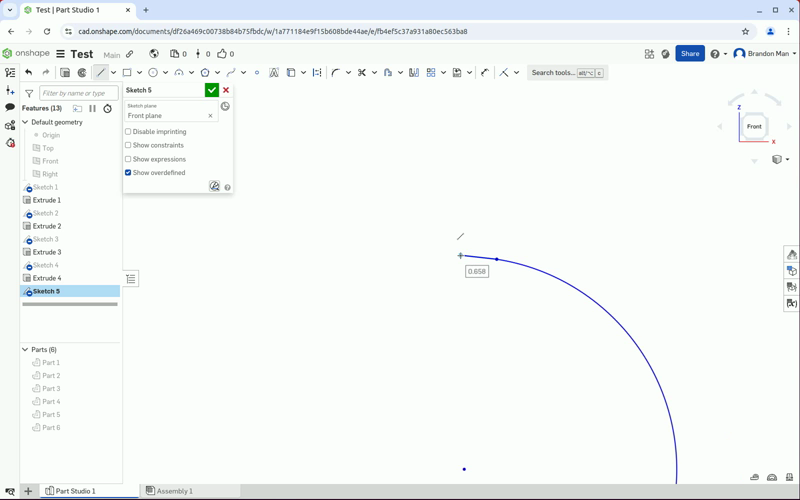
scroll(-6)
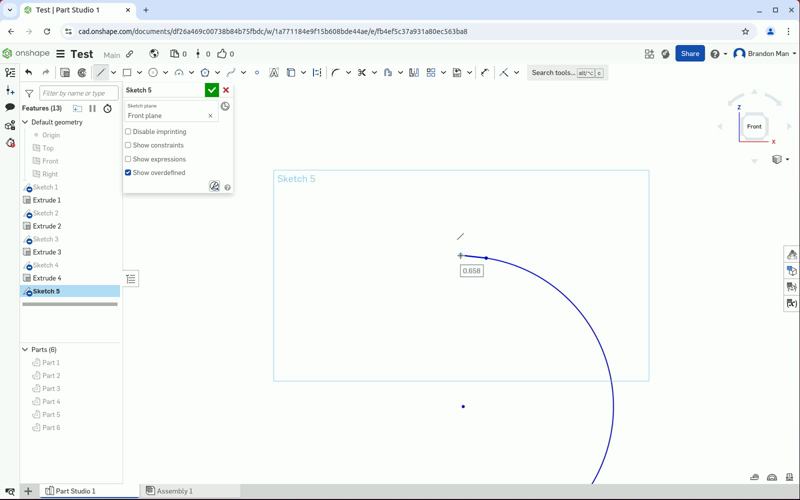
scroll(-6)
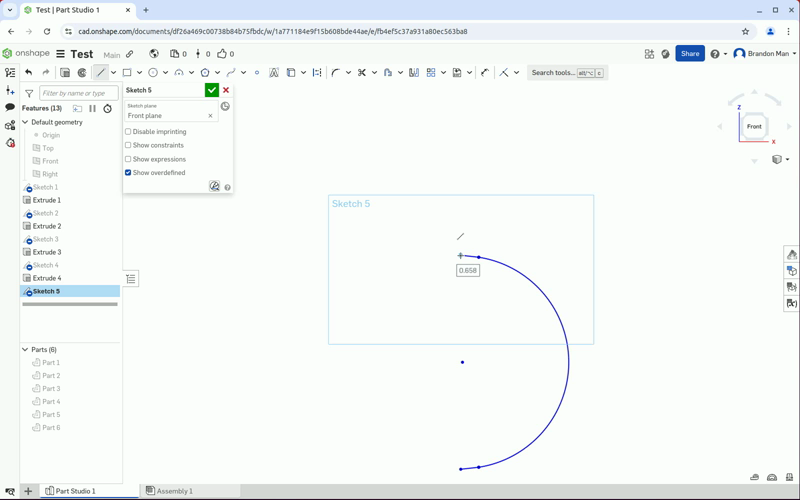
scroll(-6)
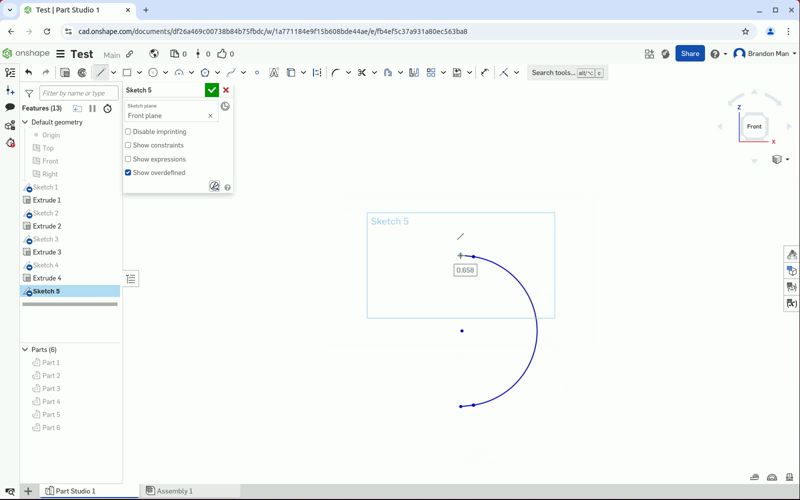
scroll(-6)
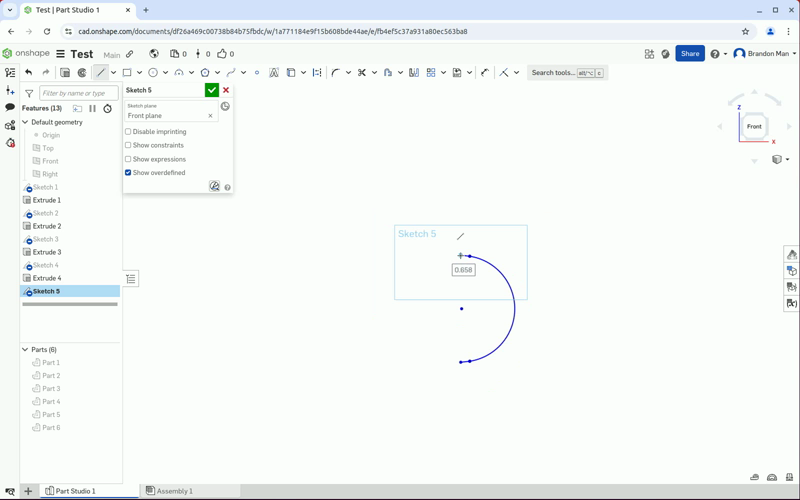
scroll(-6)
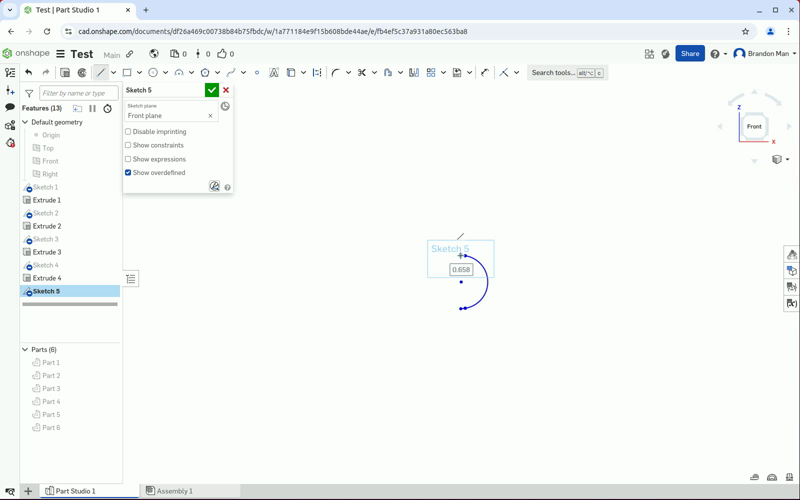
key_up(shift)
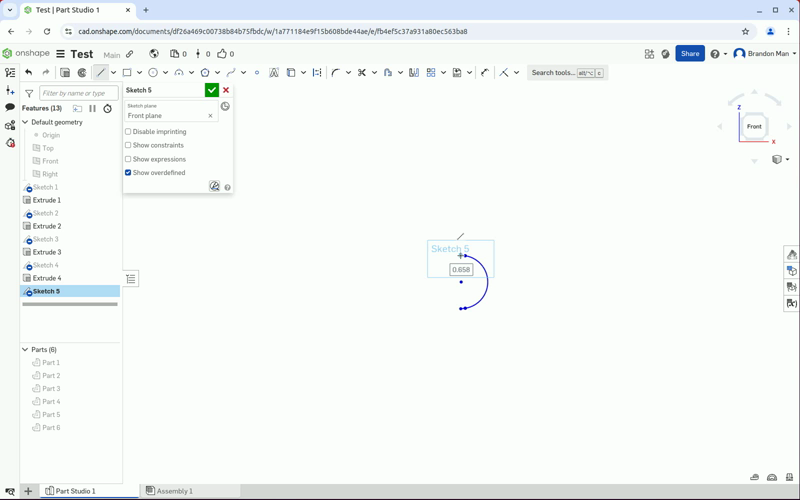
key(esc)
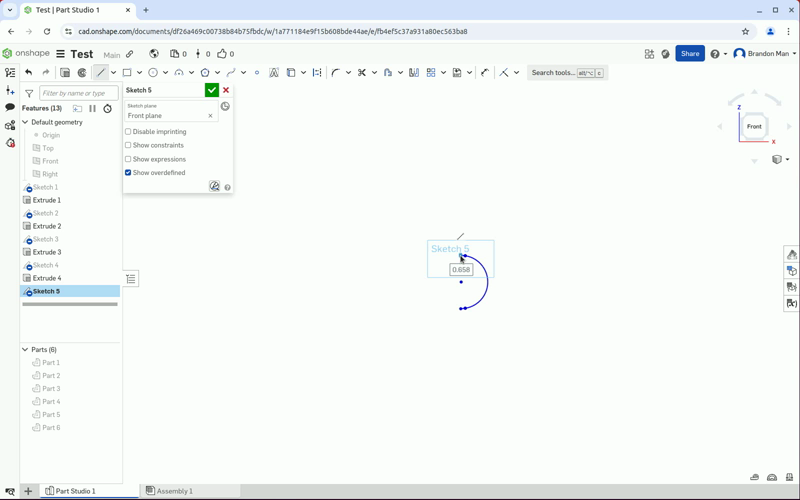
key(a)
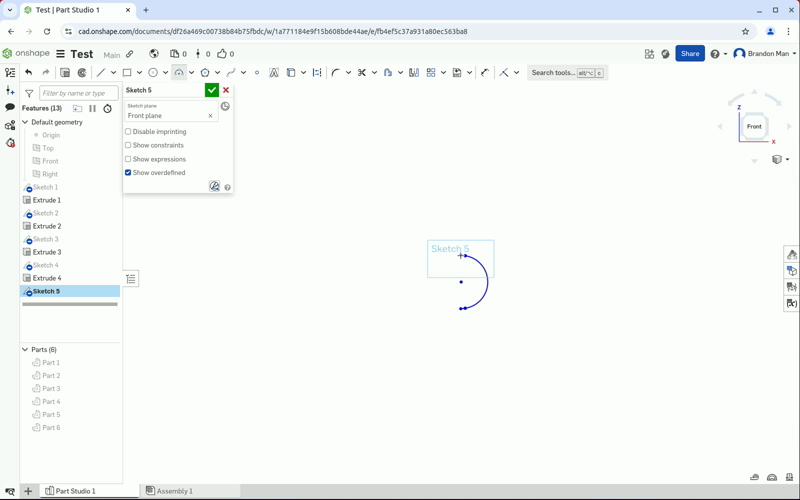
mouse_move(460, 255)
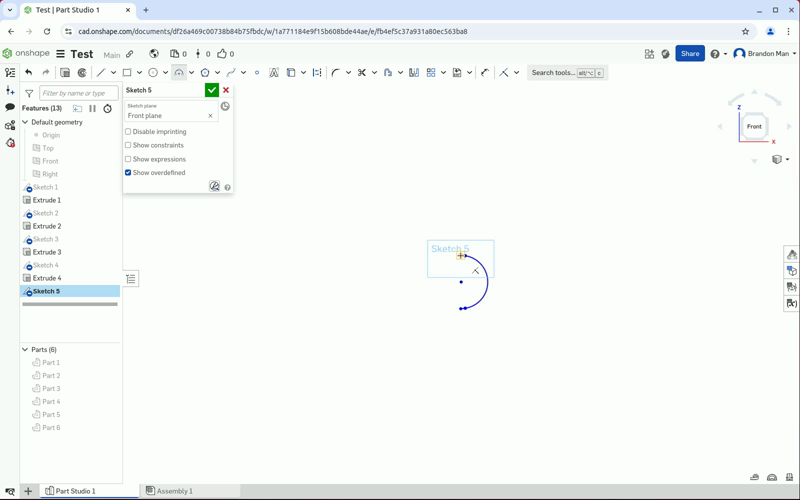
click(460, 255)
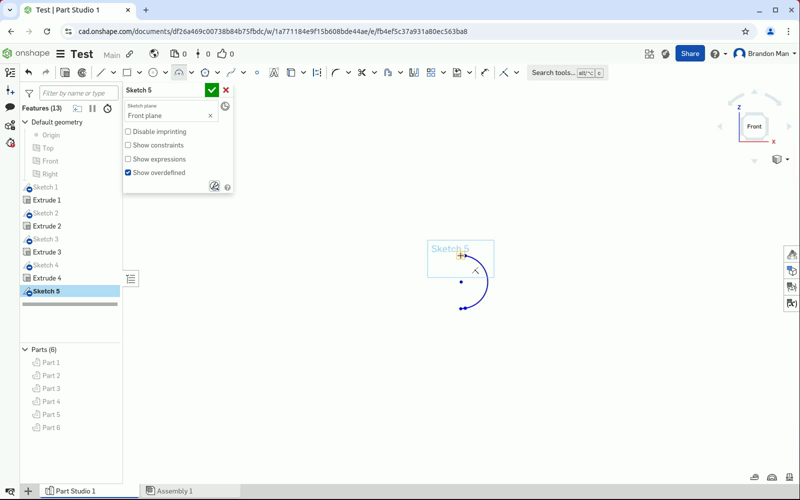
mouse_move(460, 308)
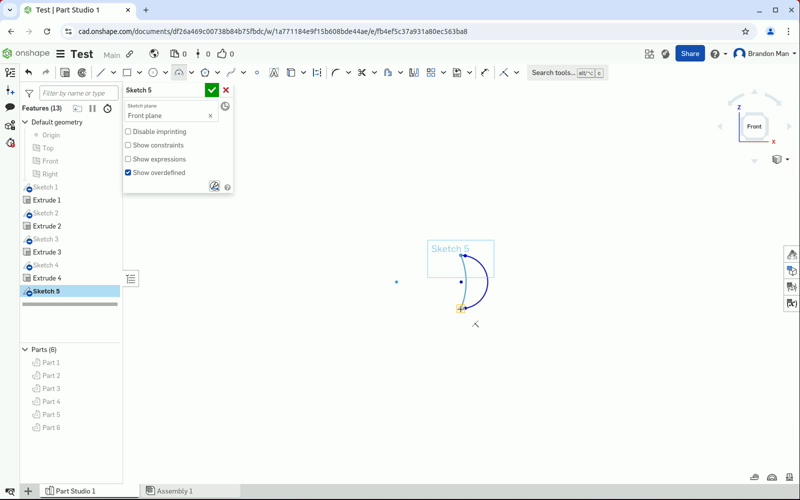
click(460, 308)
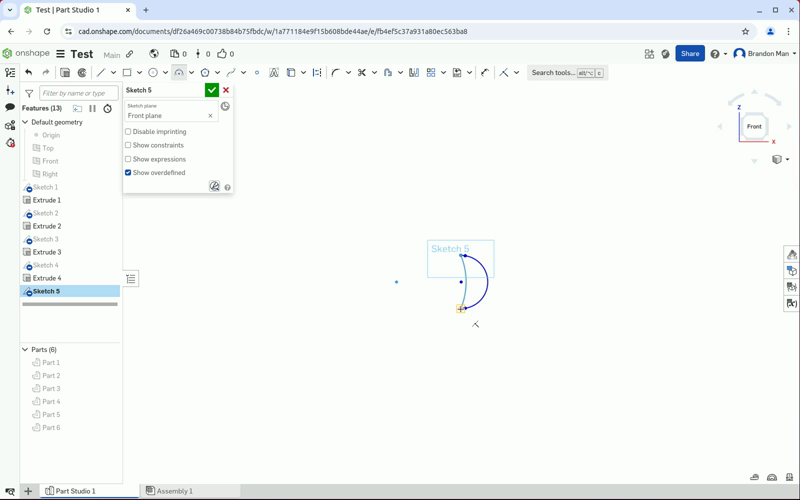
key_down(shift)
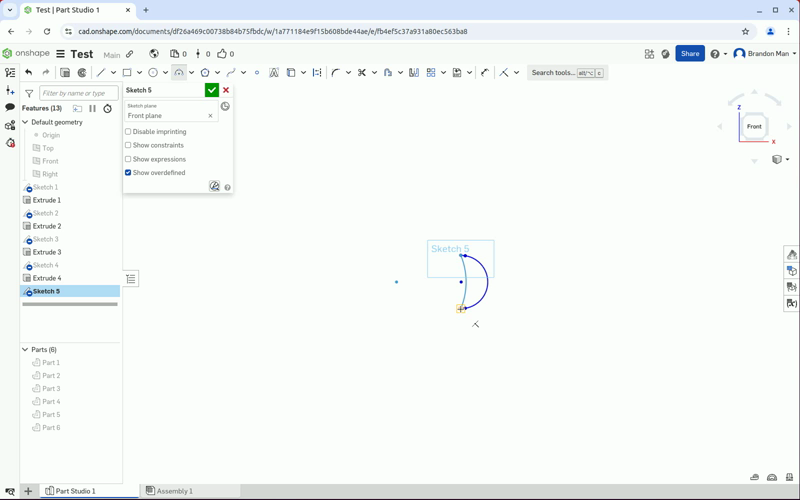
mouse_move(434, 282)
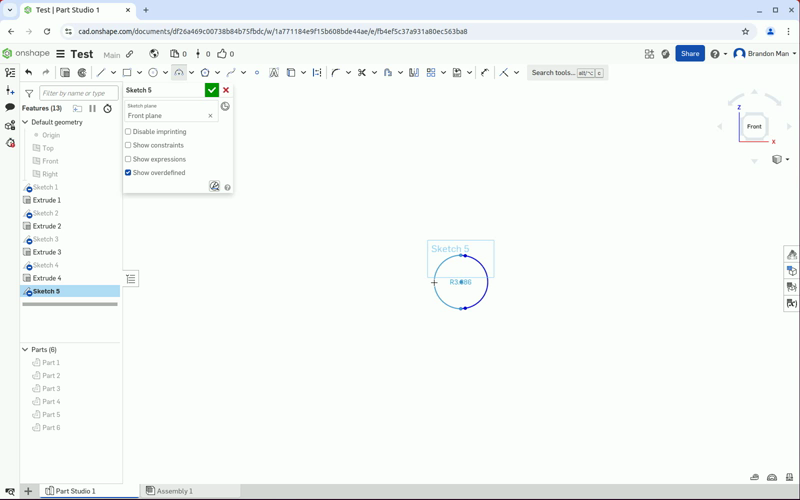
click(434, 282)
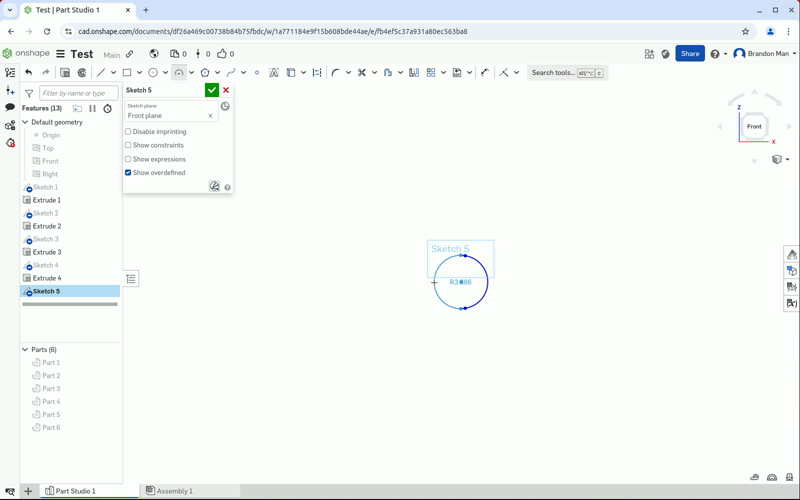
key_up(shift)
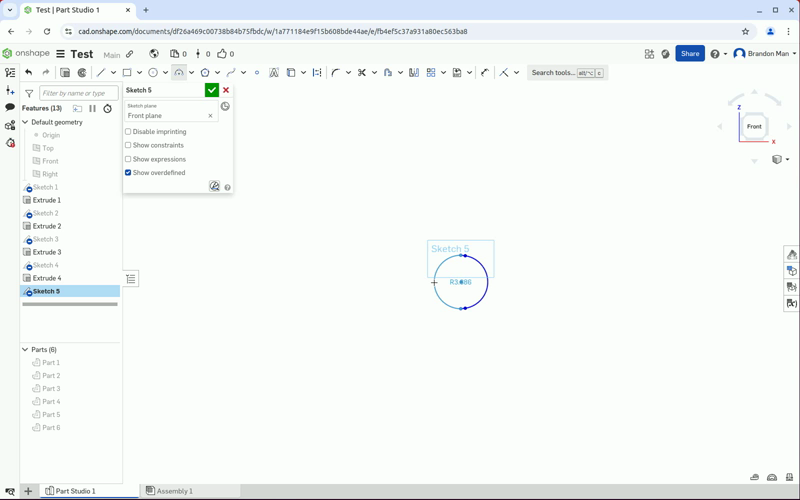
key(esc)
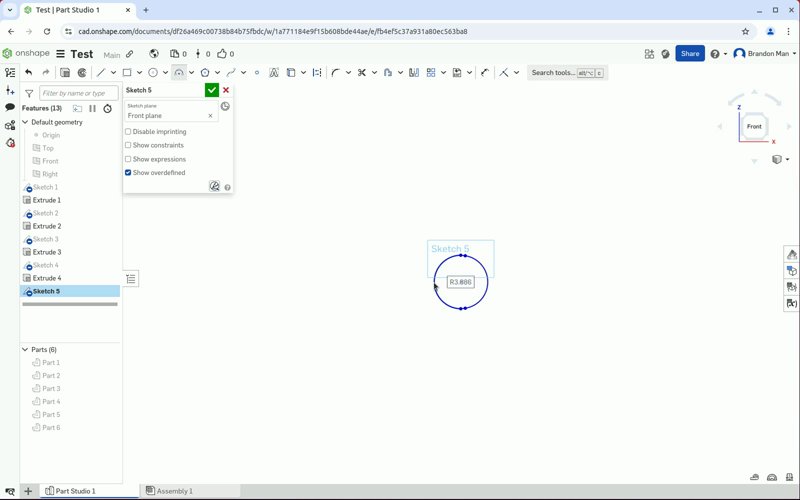
key(c)
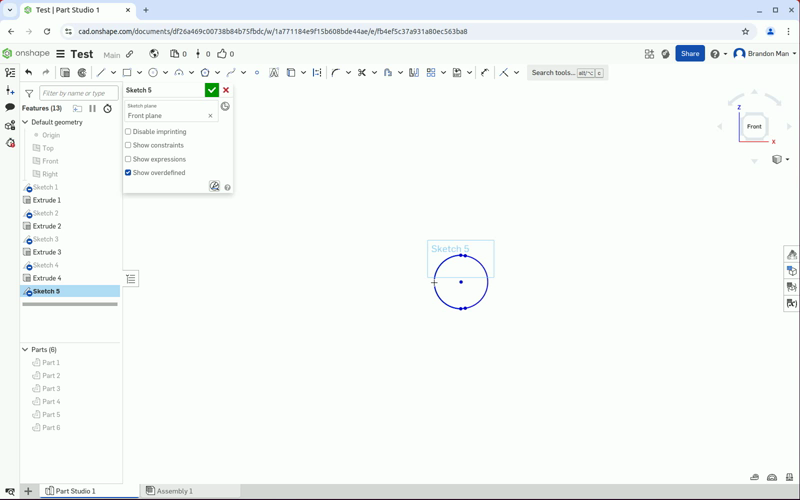
key_down(shift)
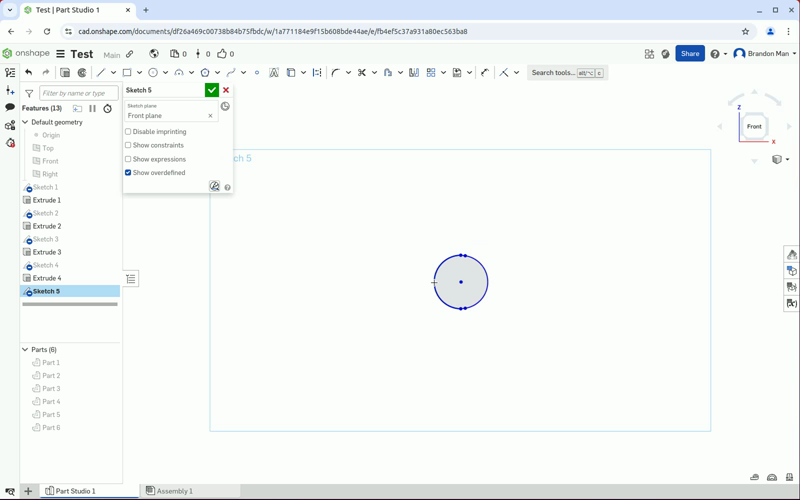
mouse_move(460, 281)
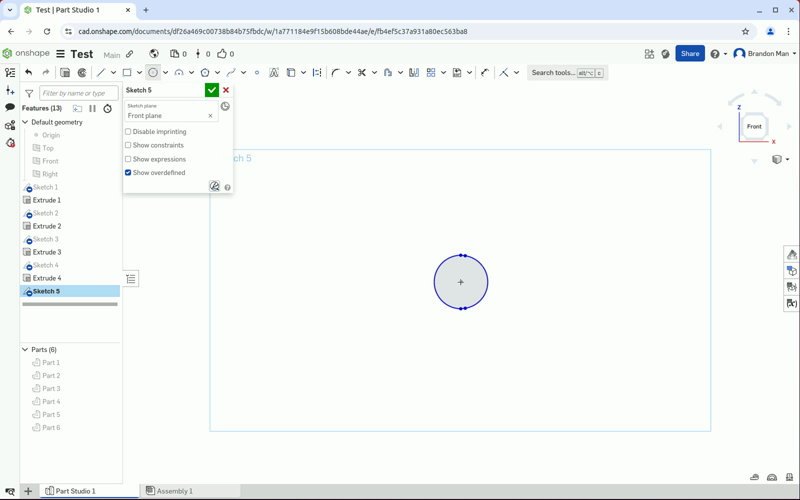
click(460, 281)
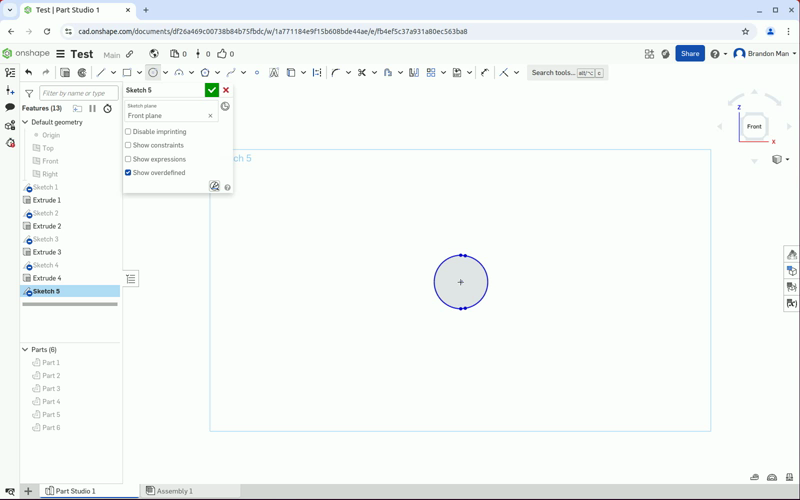
key_up(shift)
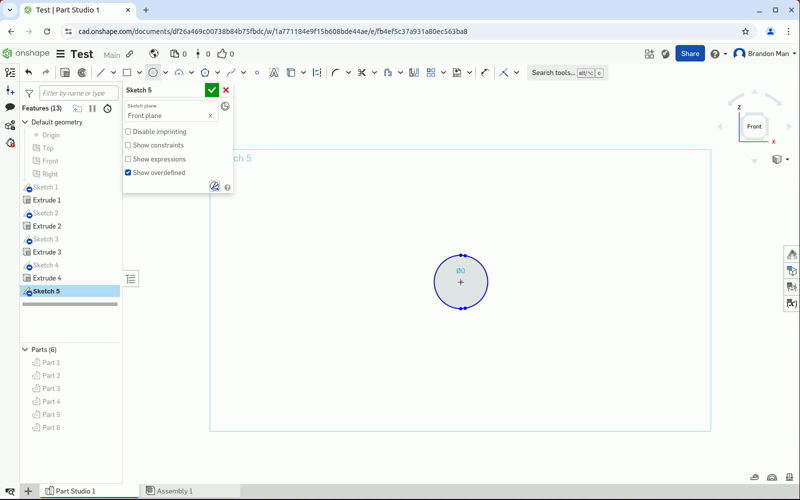
mouse_move(468, 281)
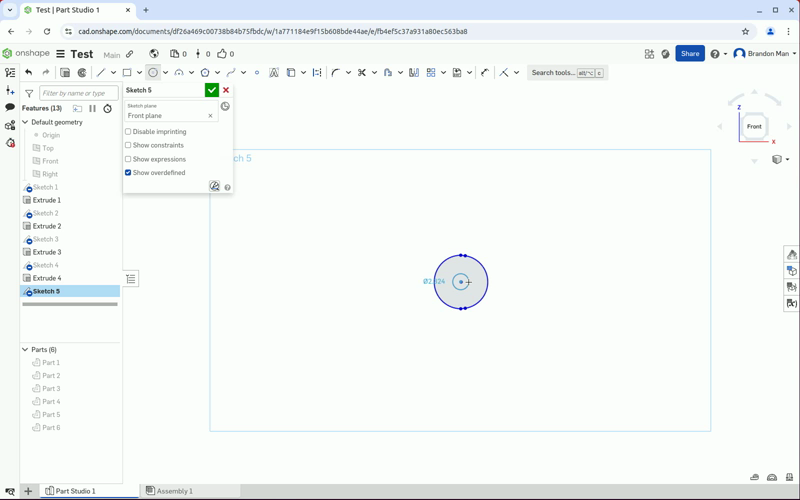
click(468, 281)
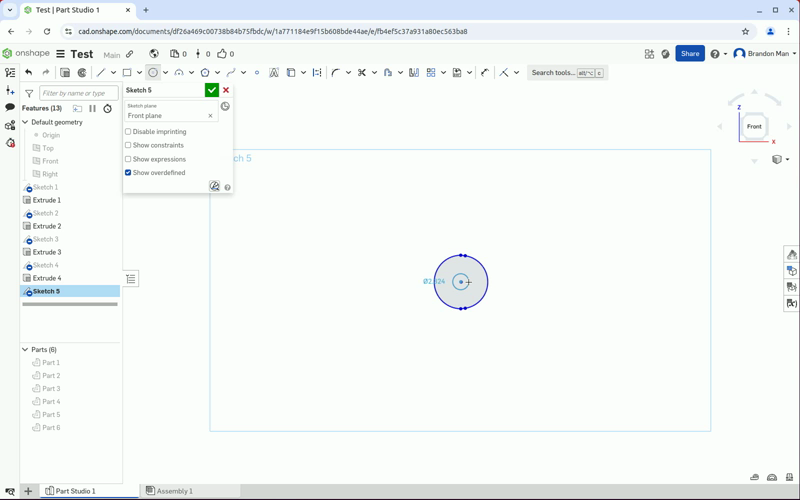
key(esc)
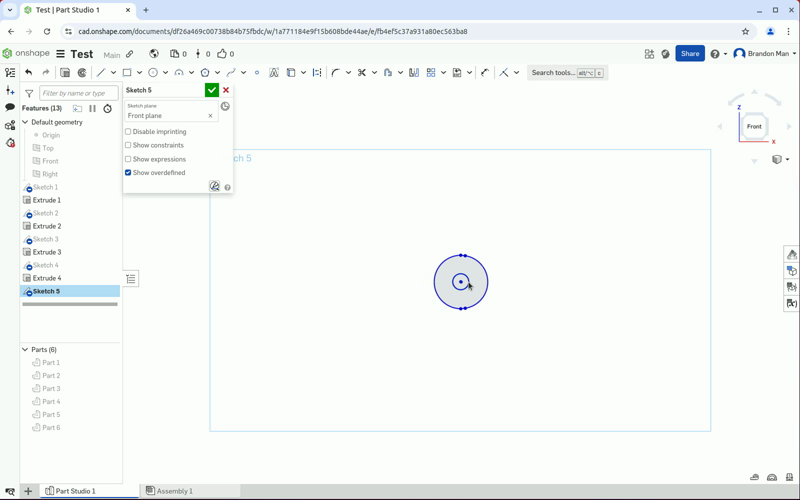
mouse_move(447, 275)
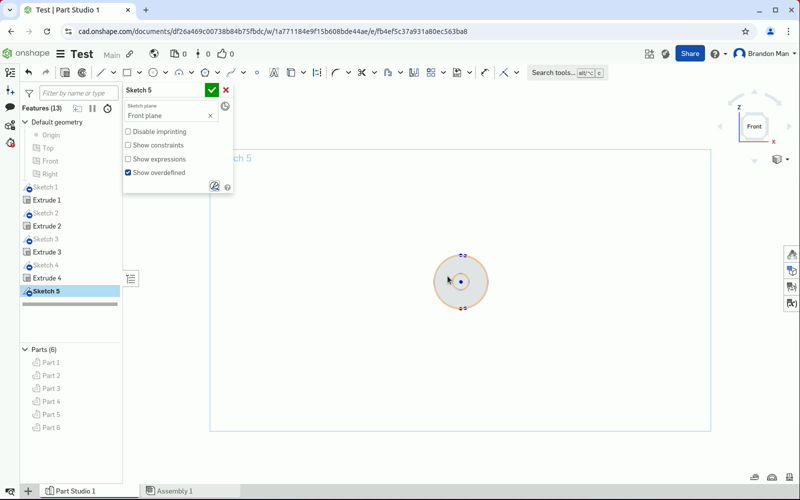
click(447, 275)
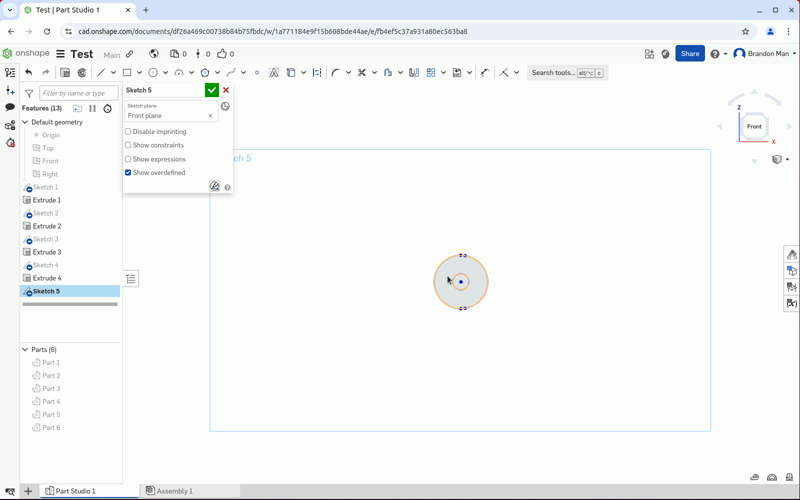
mouse_move(73, 352)
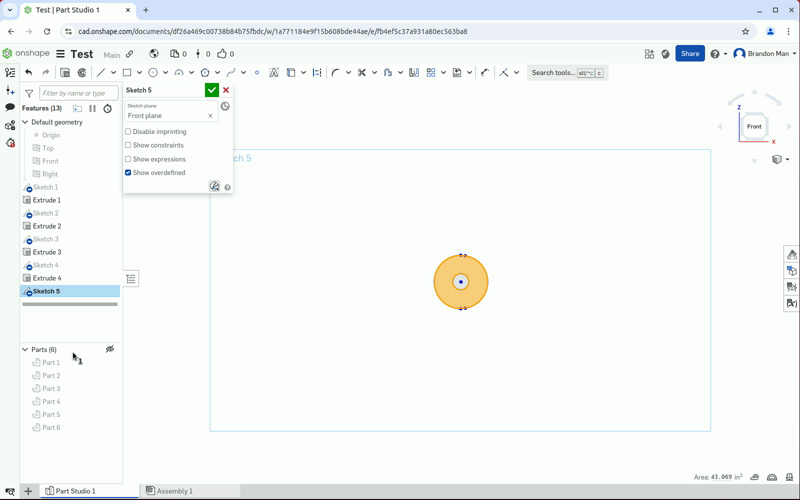
key(shift+y)
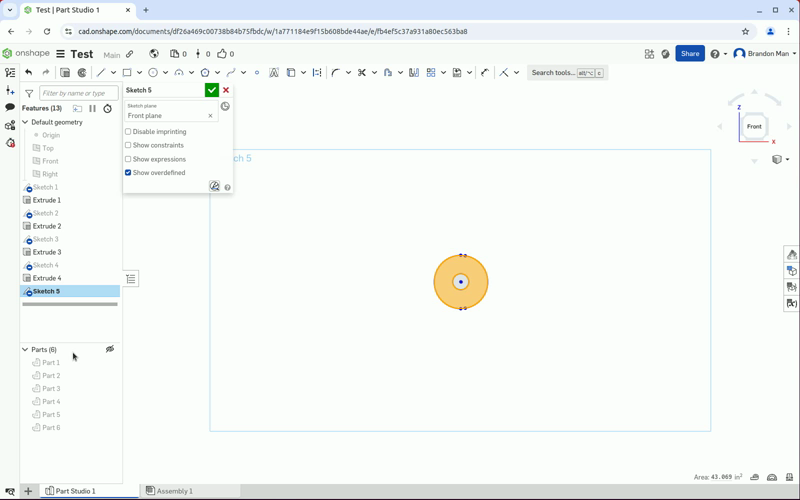
key(shift+e)
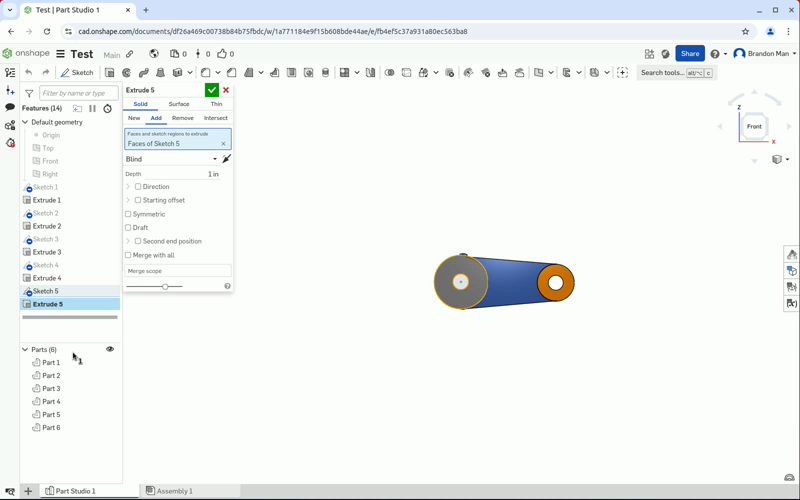
mouse_move(143, 106)
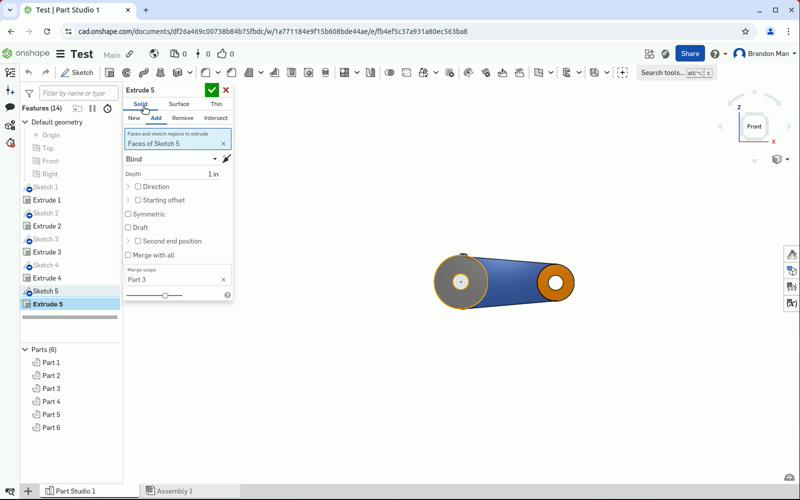
click(143, 106)
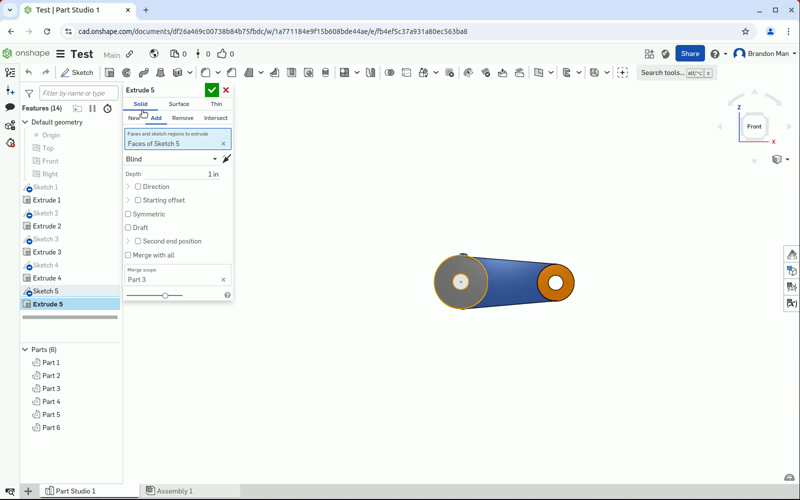
mouse_move(137, 120)
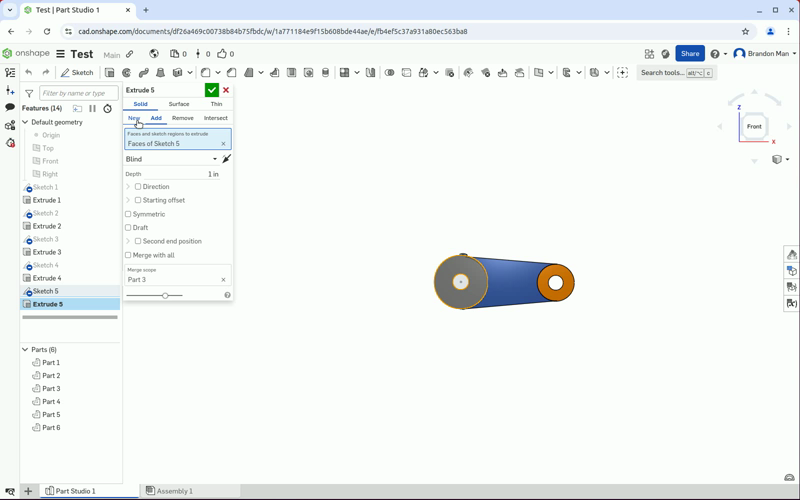
click(137, 120)
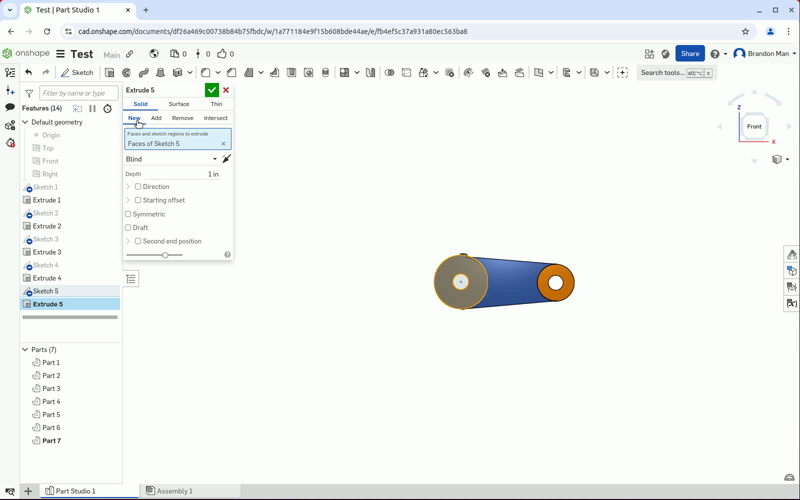
key(tab, 4)
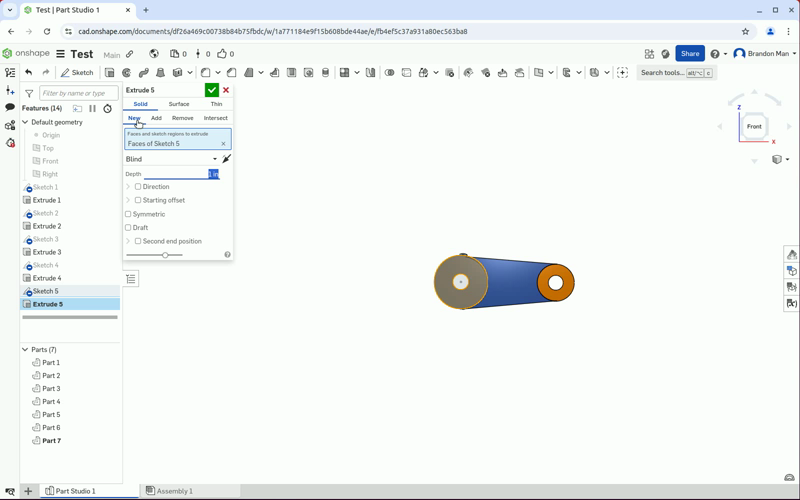
text(5.296)
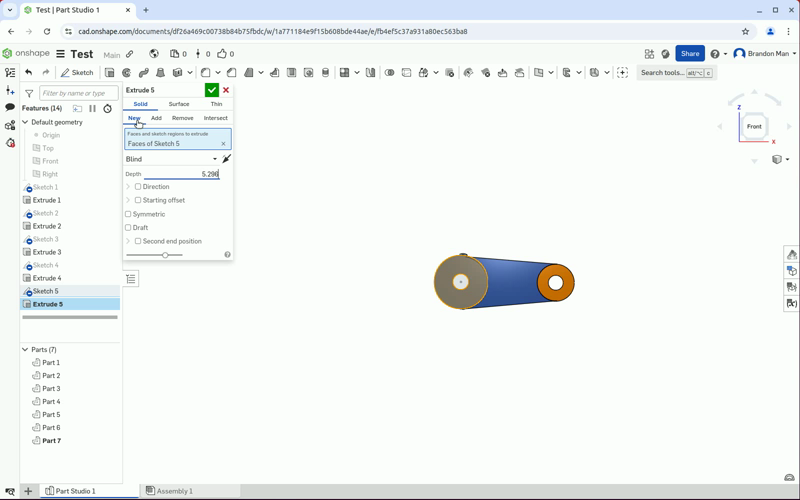
key(enter)
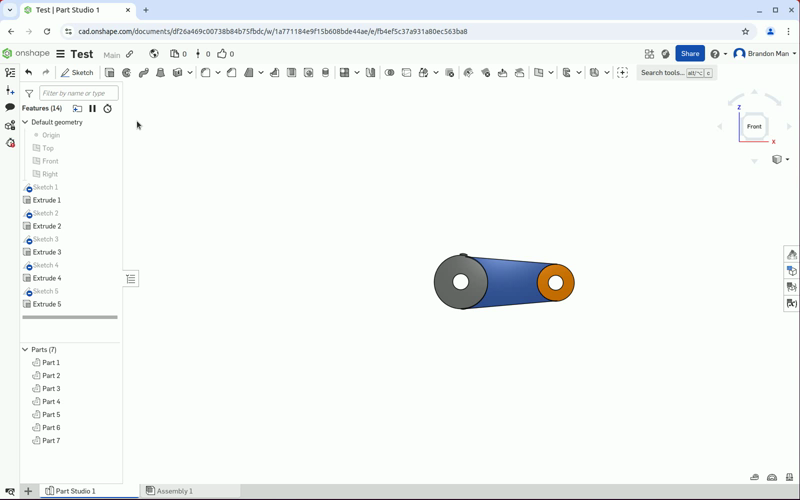
key(shift+h)
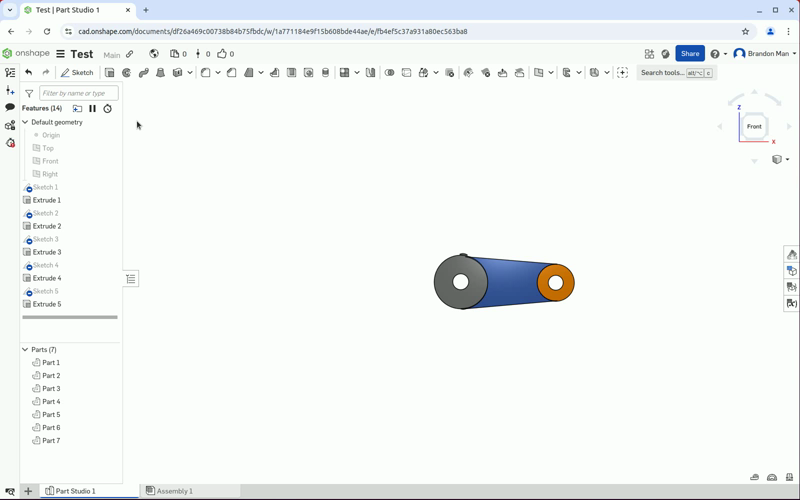
key(shift+h)
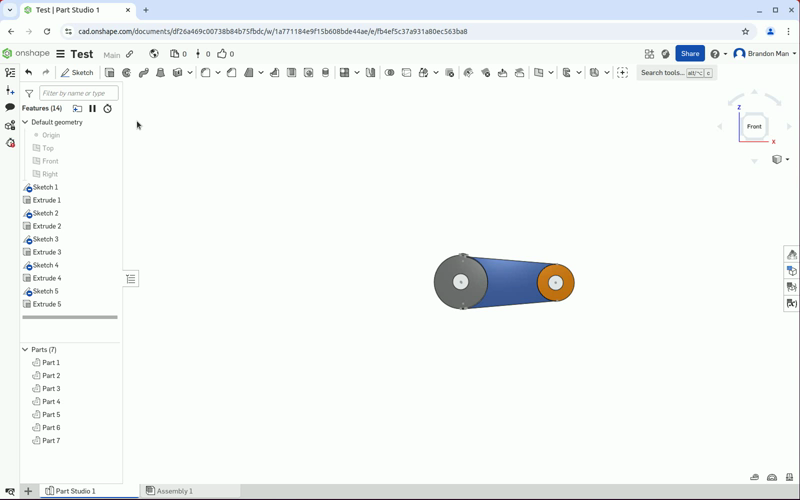
key(shift+7)
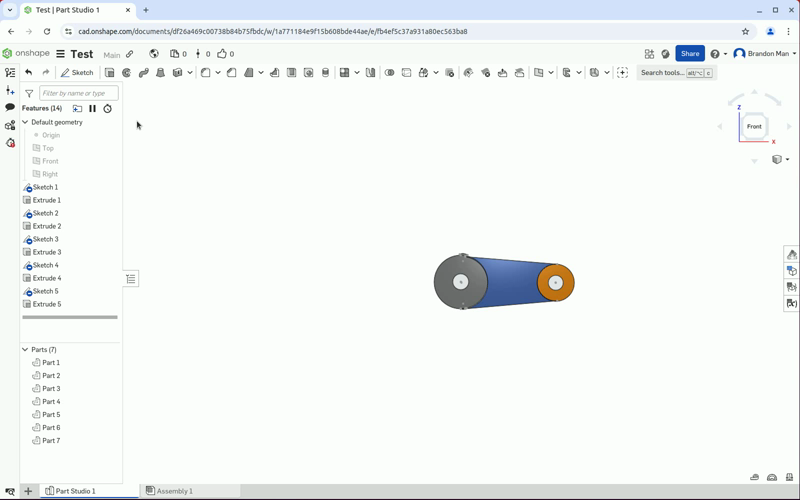
key(left, 2)
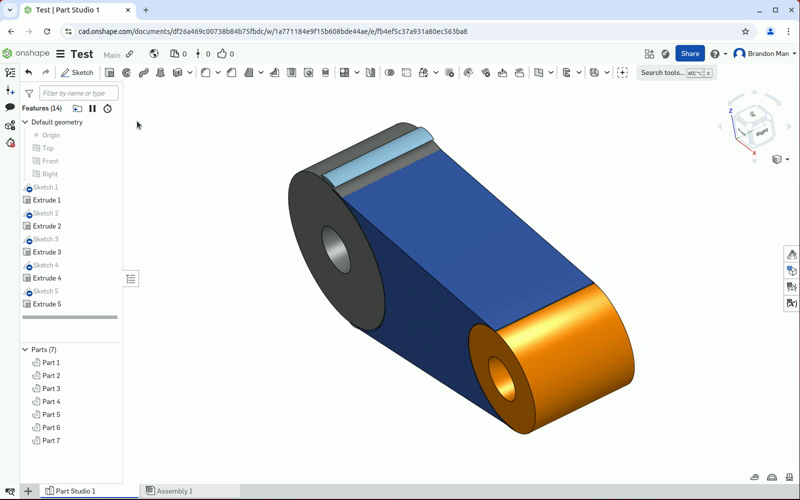
key(down, 2)
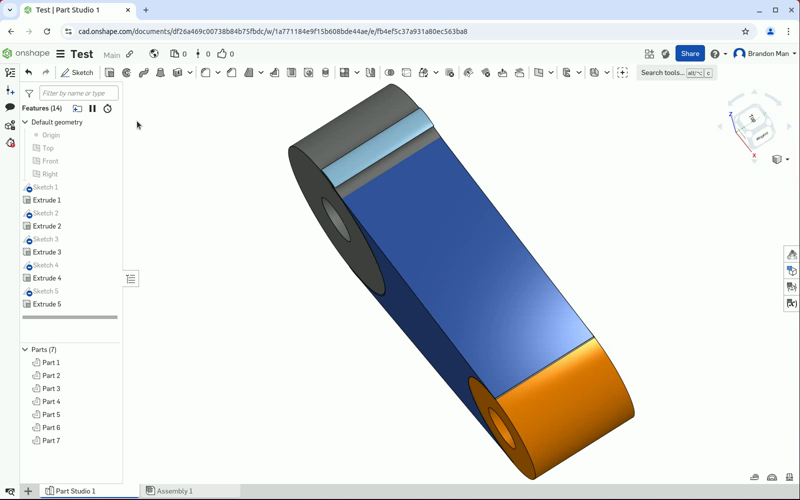
key(up, 2)
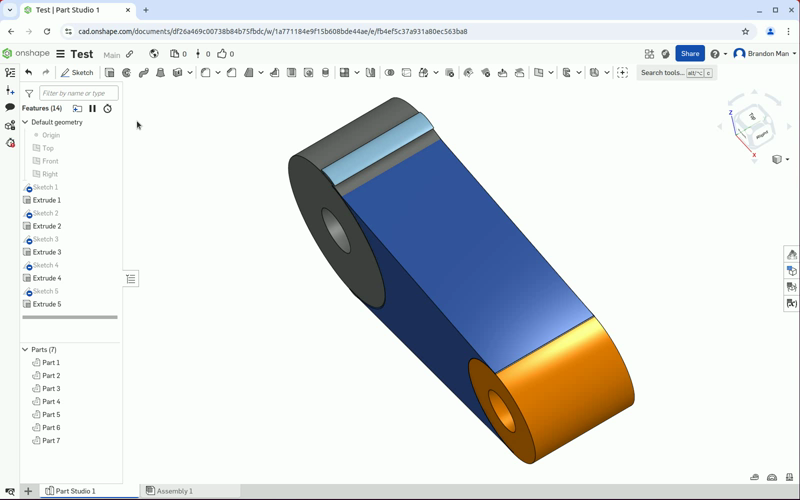
key(right, 2)
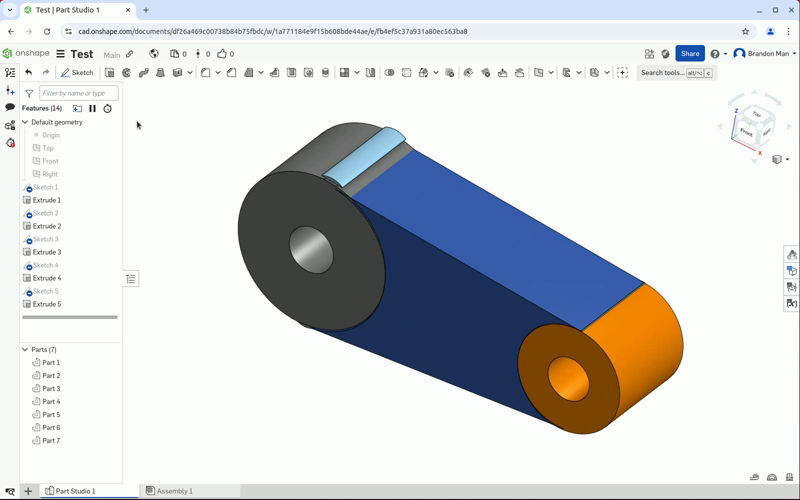
mouse_move(73, 189)
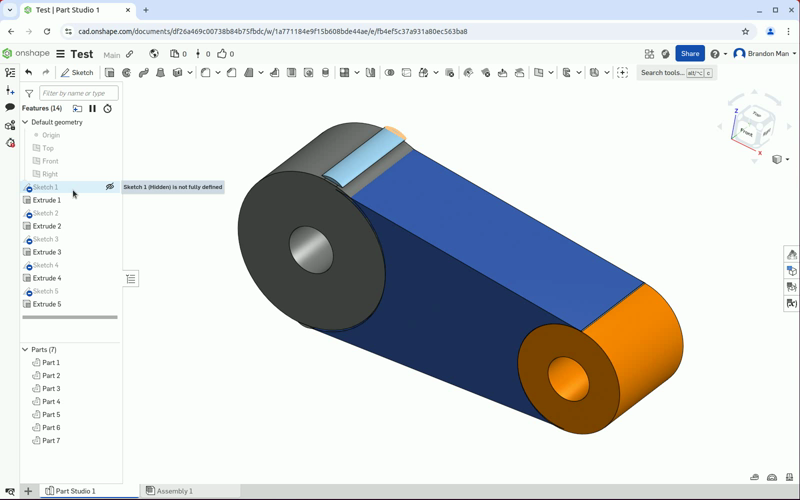
click(73, 189)